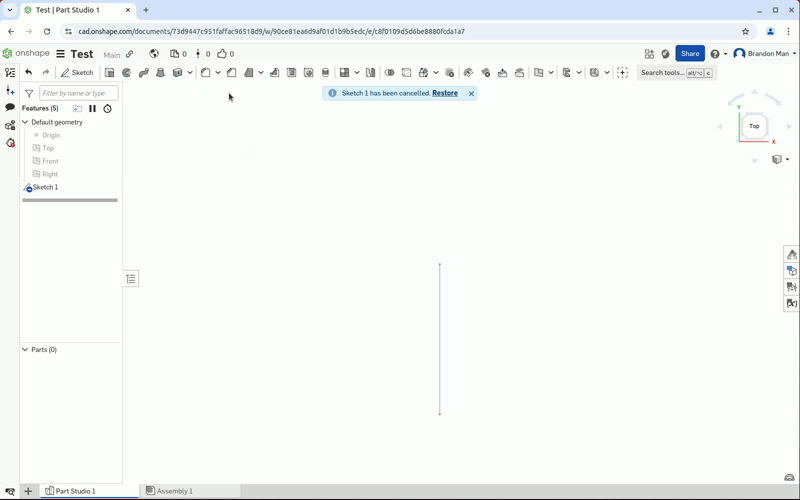
key(shift+h)
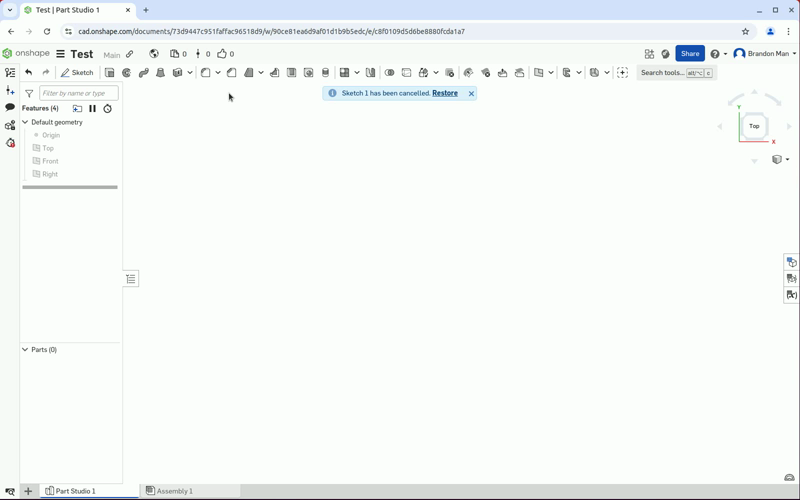
mouse_move(73, 352)
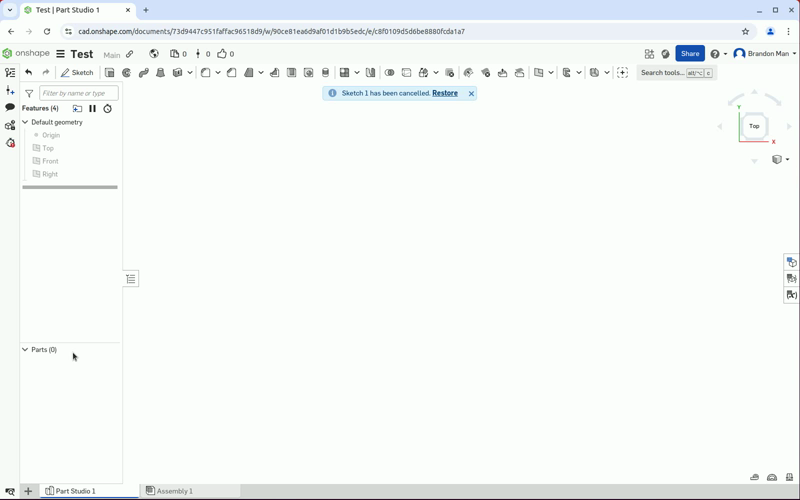
key(y)
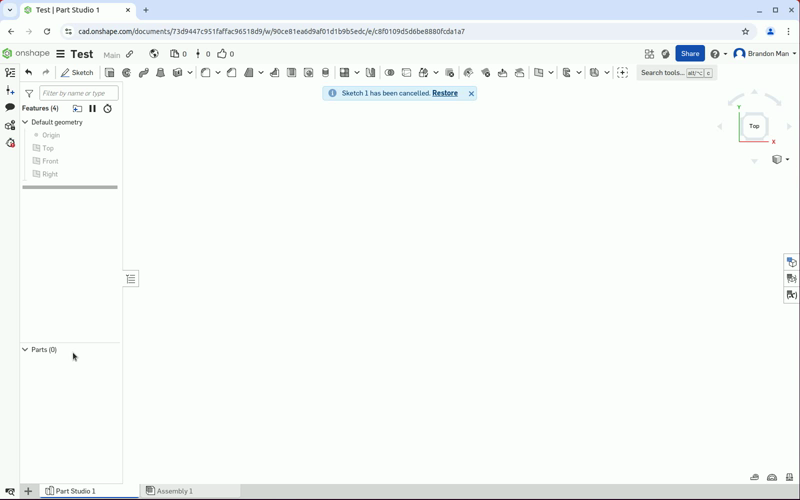
key(shift+p)
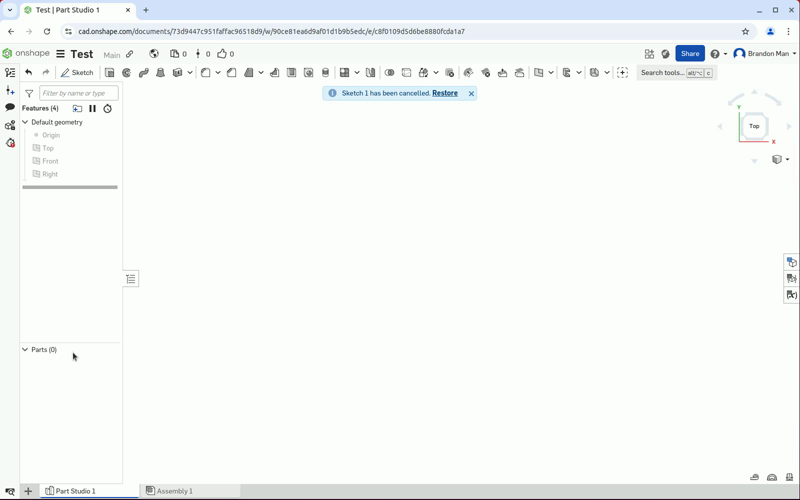
key(space)
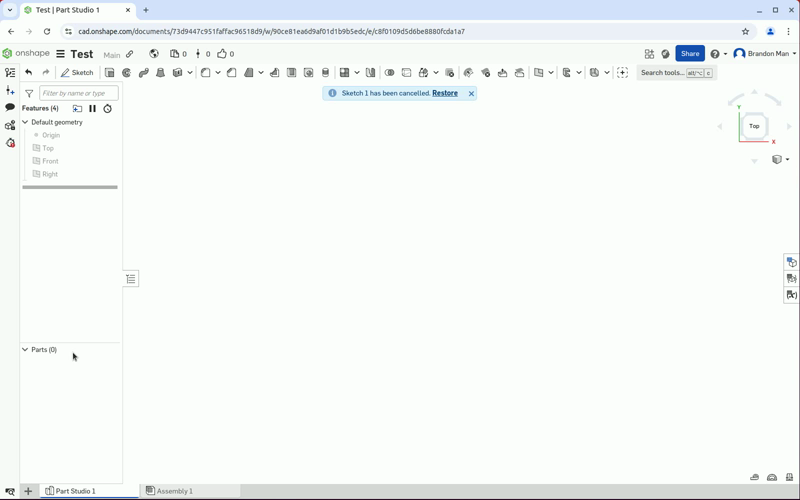
key_down(shift)
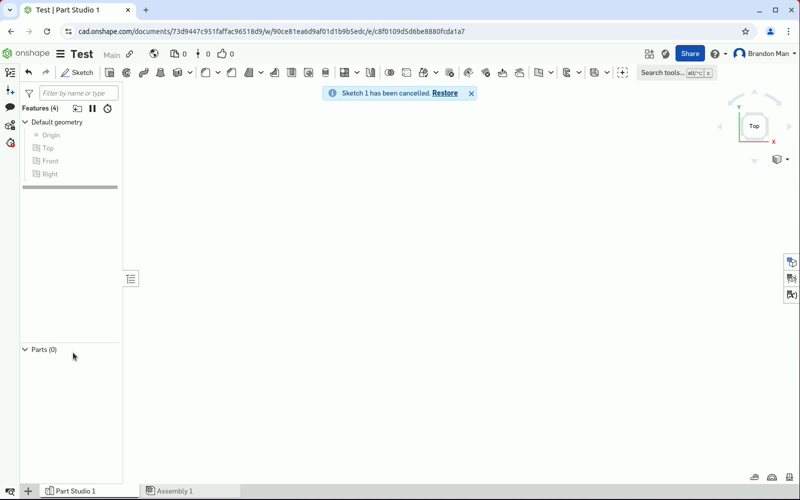
key(up)
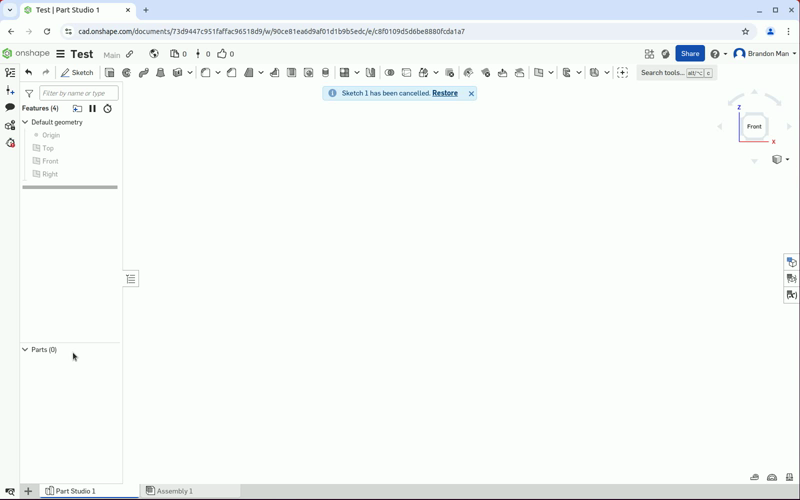
key_up(shift)
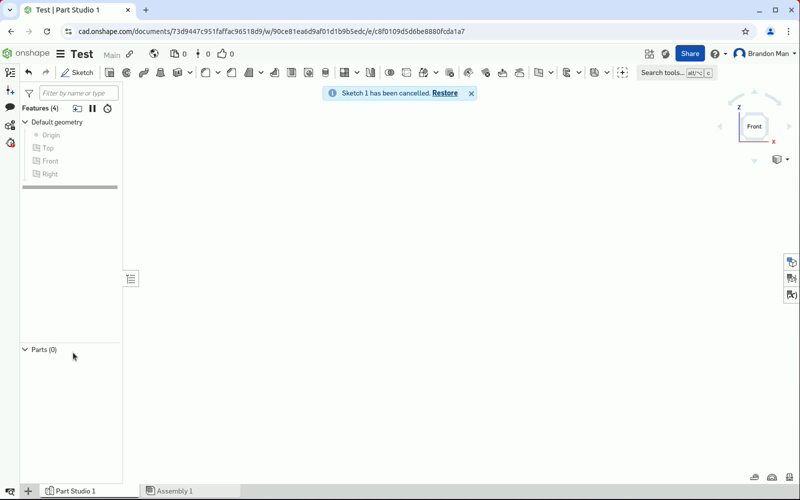
key(space)
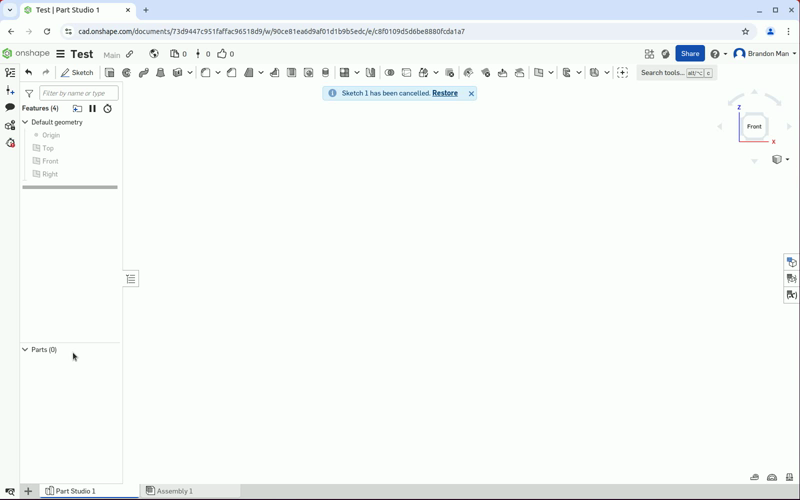
key_down(shift)
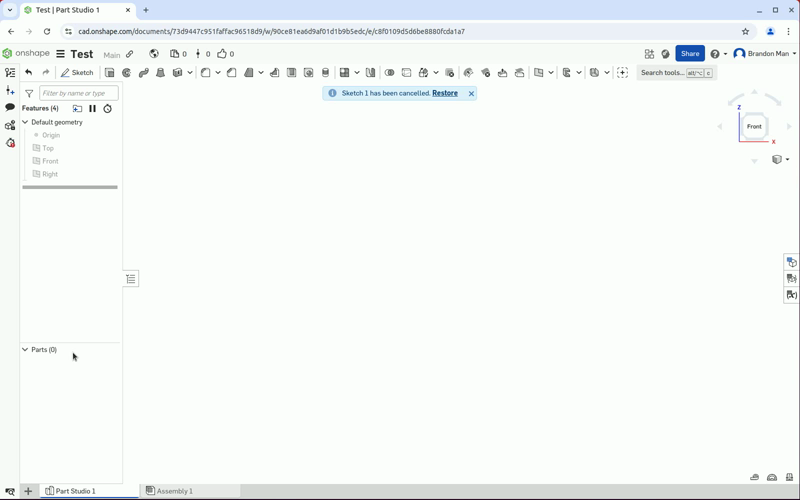
key(left)
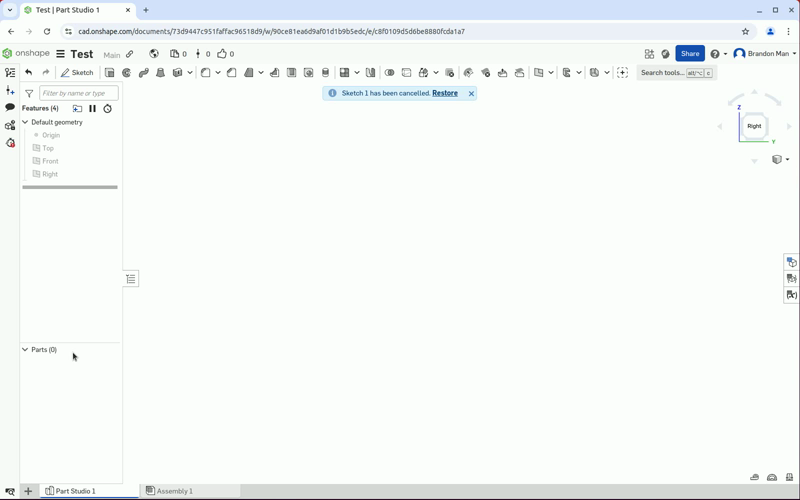
key_up(shift)
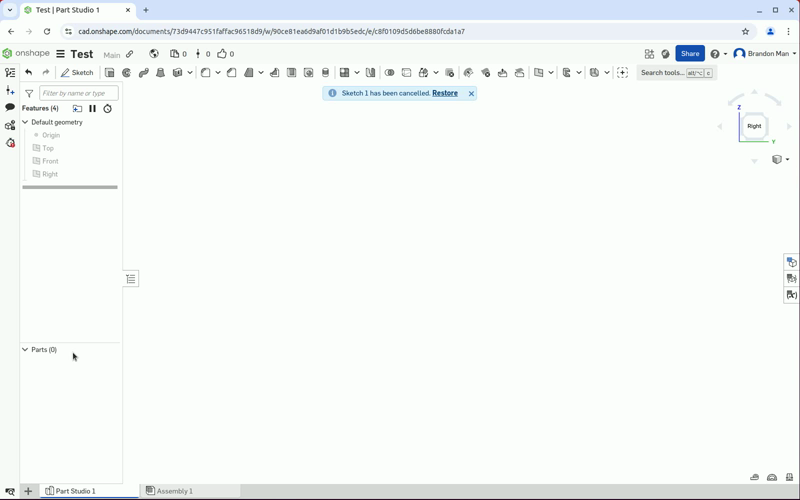
mouse_move(73, 352)
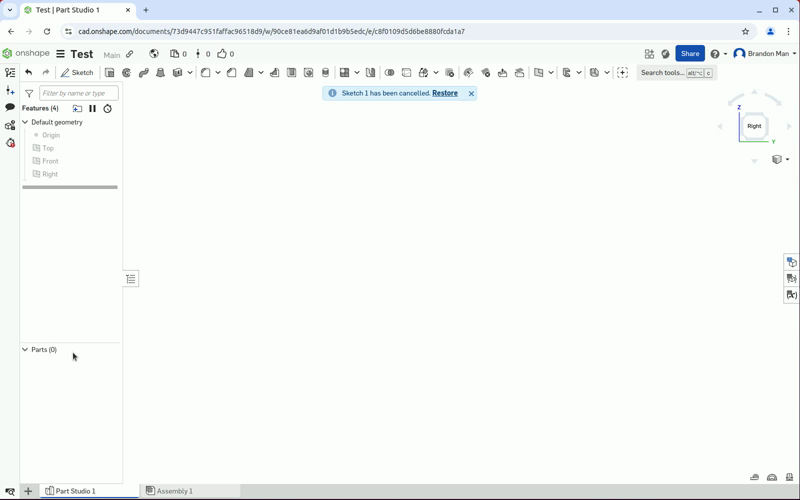
key(shift+y)
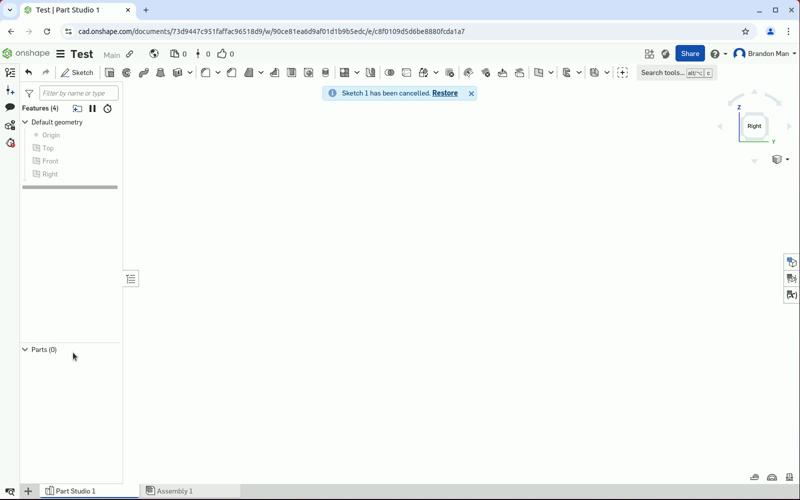
key(shift+s)
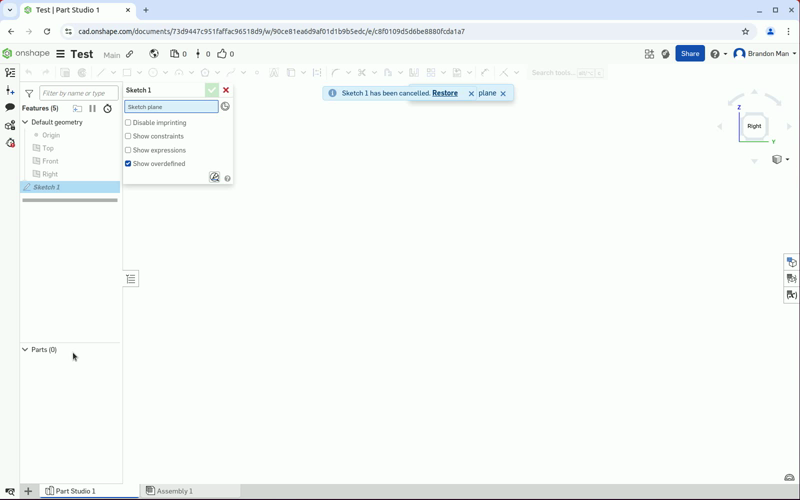
mouse_move(73, 176)
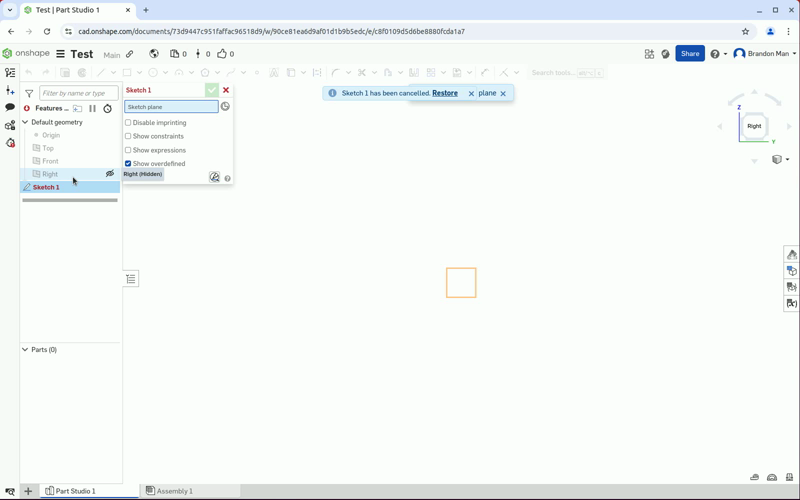
click(73, 176)
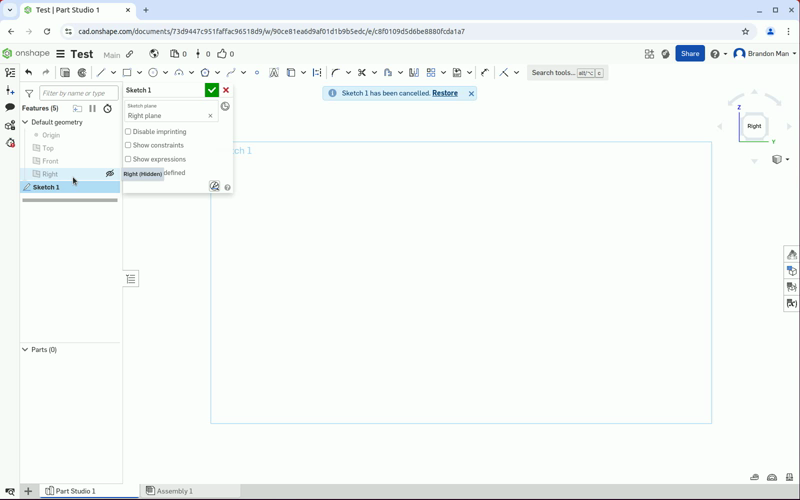
mouse_move(73, 352)
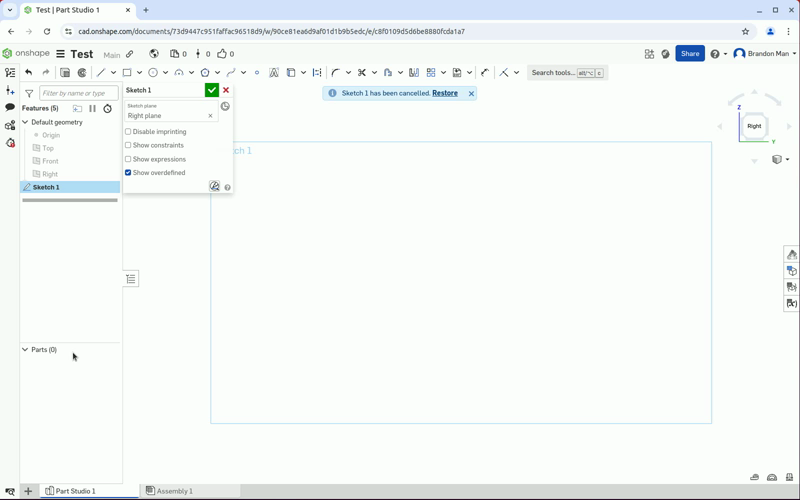
key(y)
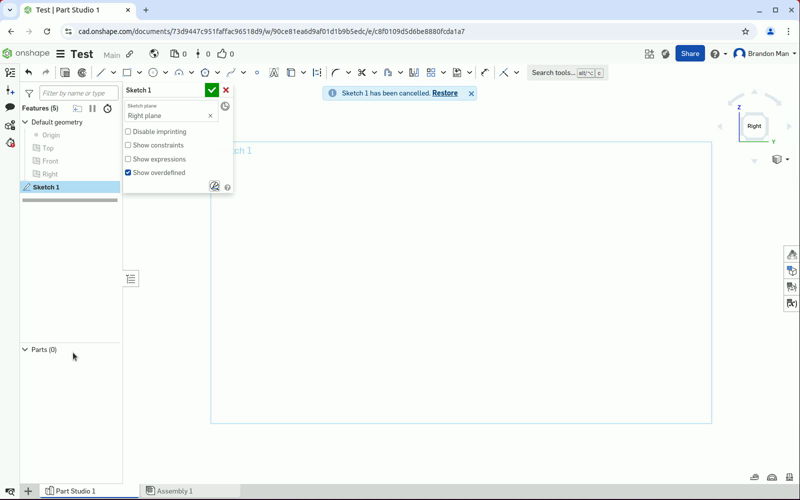
key(a)
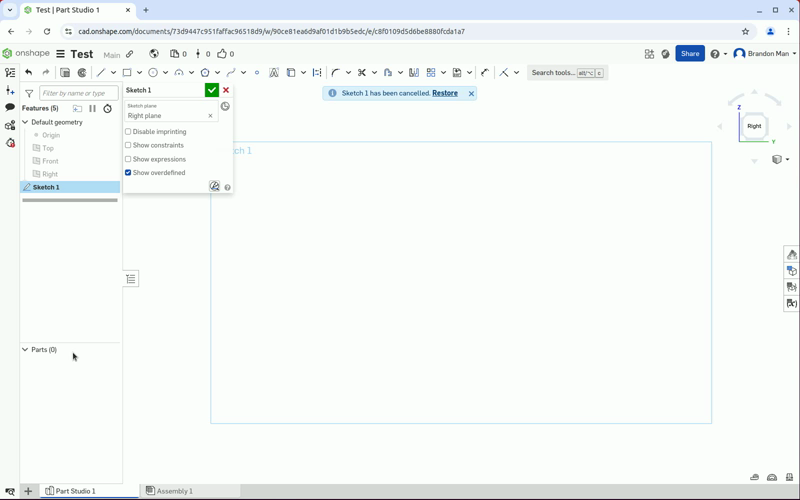
key_down(shift)
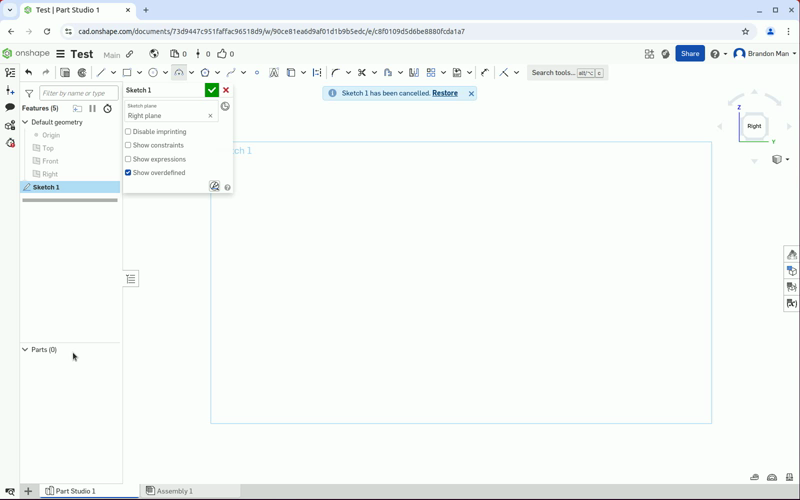
mouse_move(446, 278)
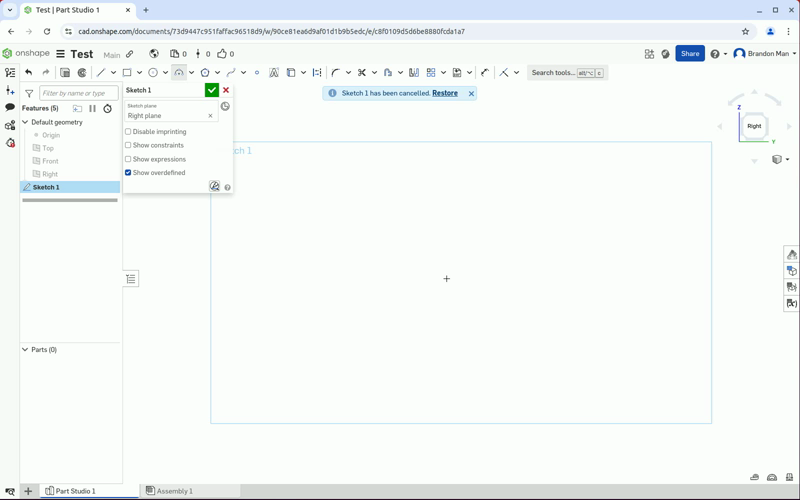
click(446, 278)
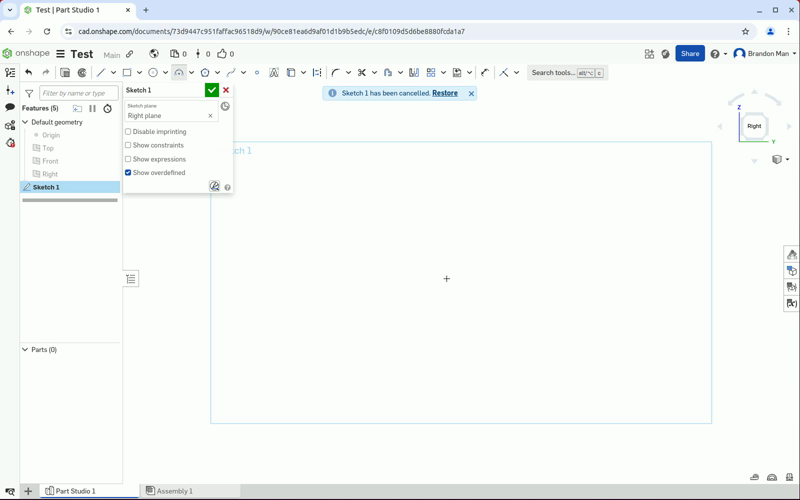
key_up(shift)
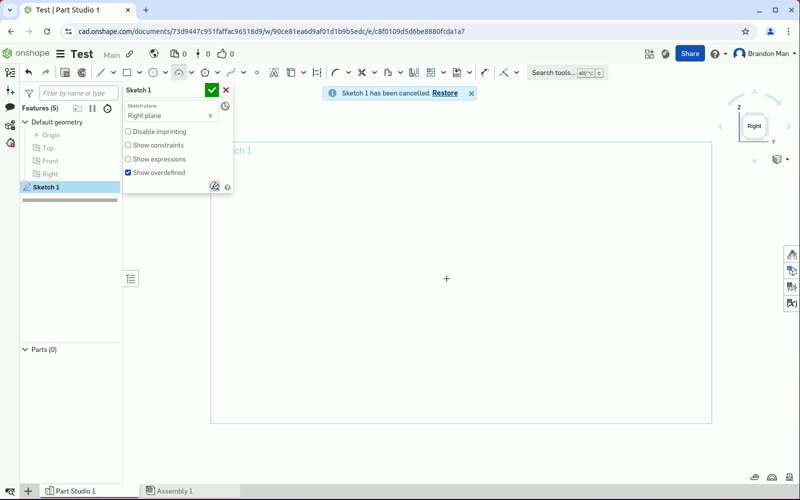
key_down(shift)
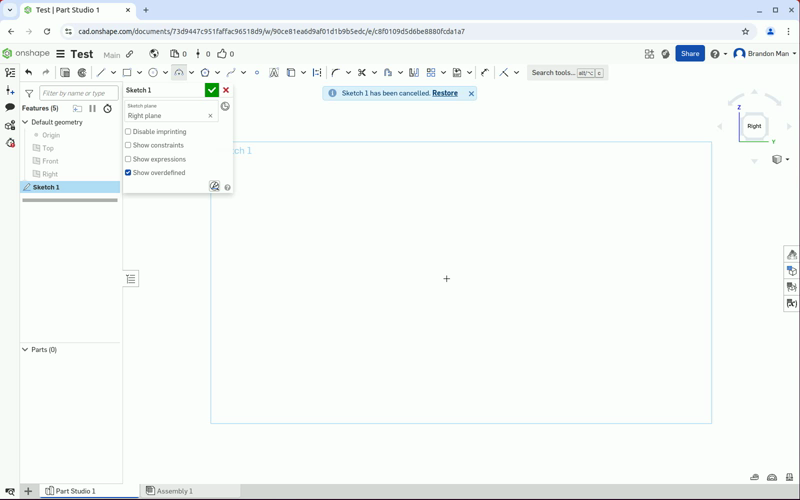
mouse_move(451, 283)
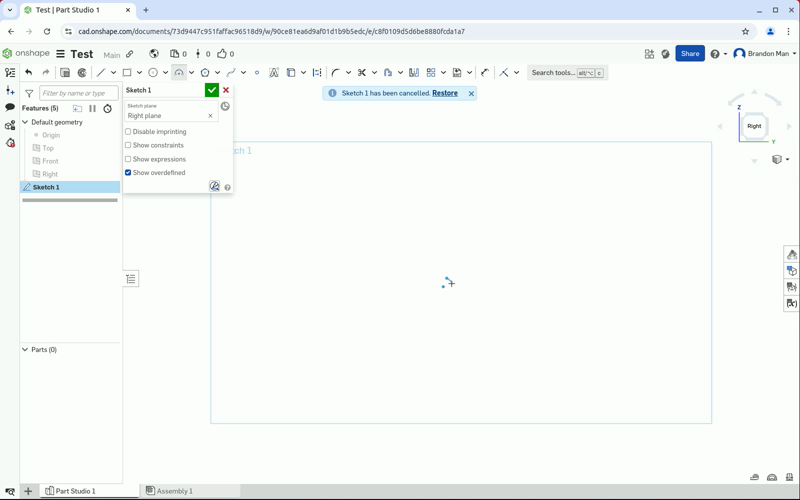
scroll(6)
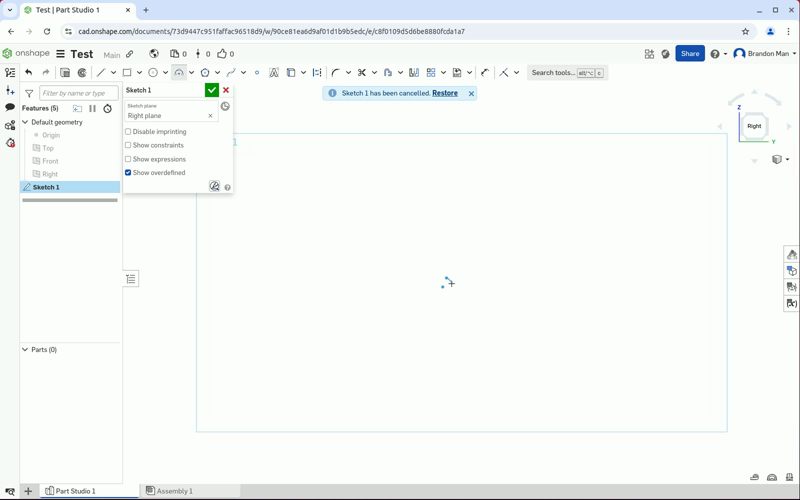
scroll(6)
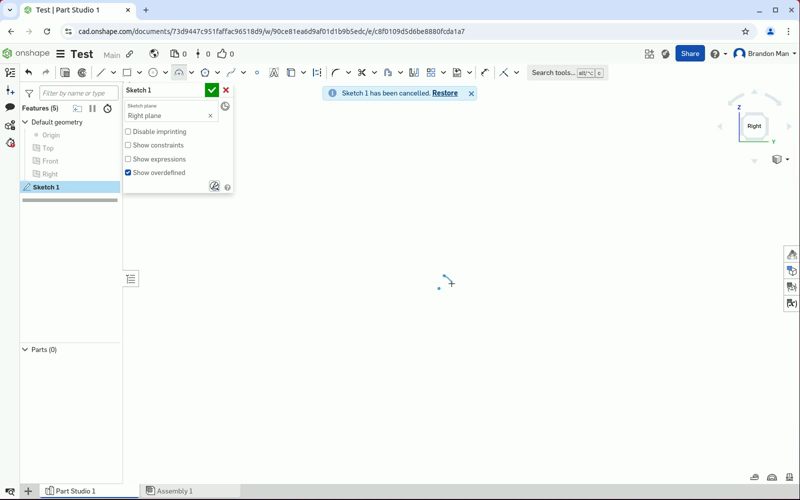
scroll(6)
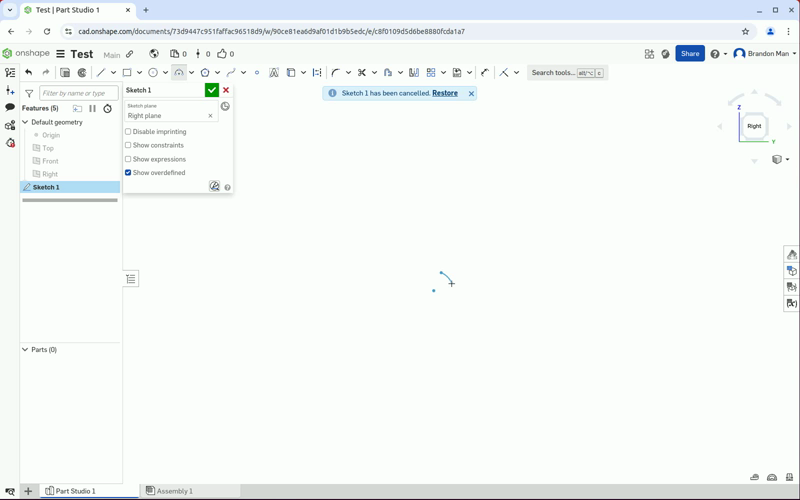
scroll(6)
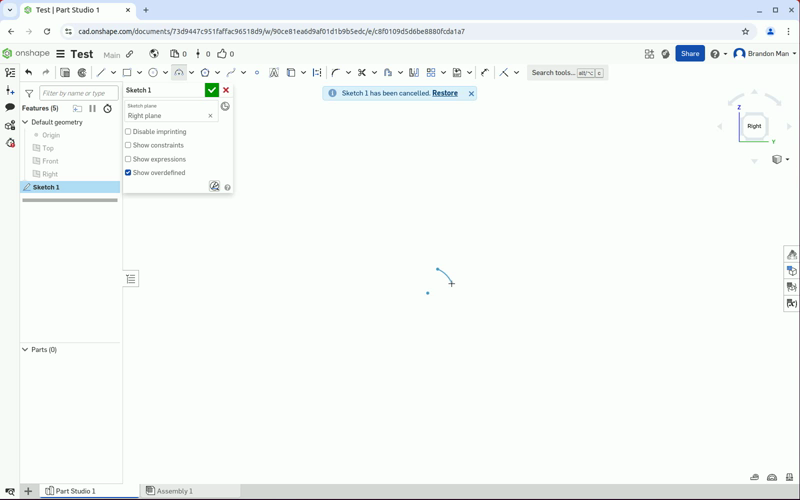
scroll(6)
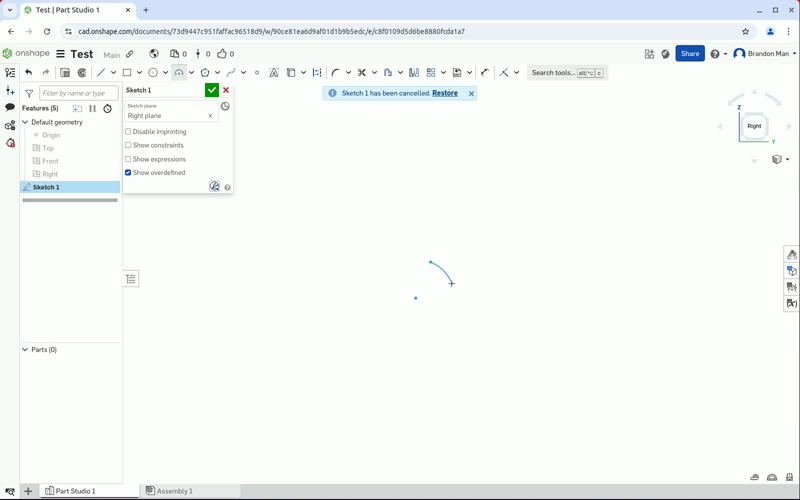
scroll(6)
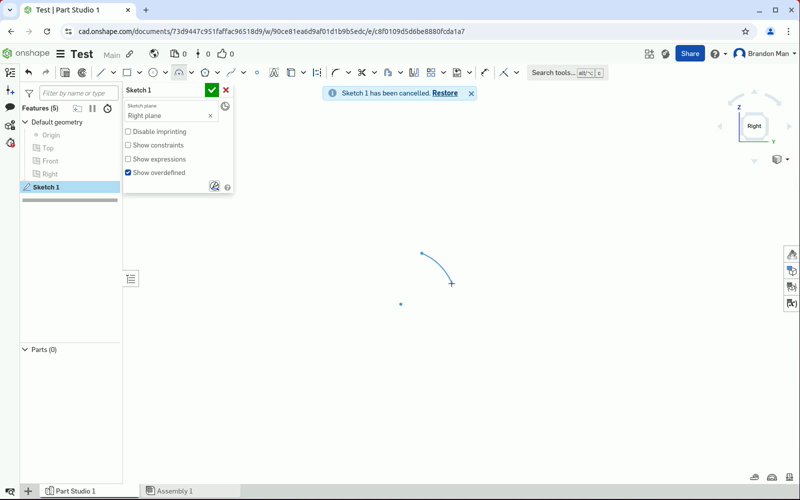
scroll(6)
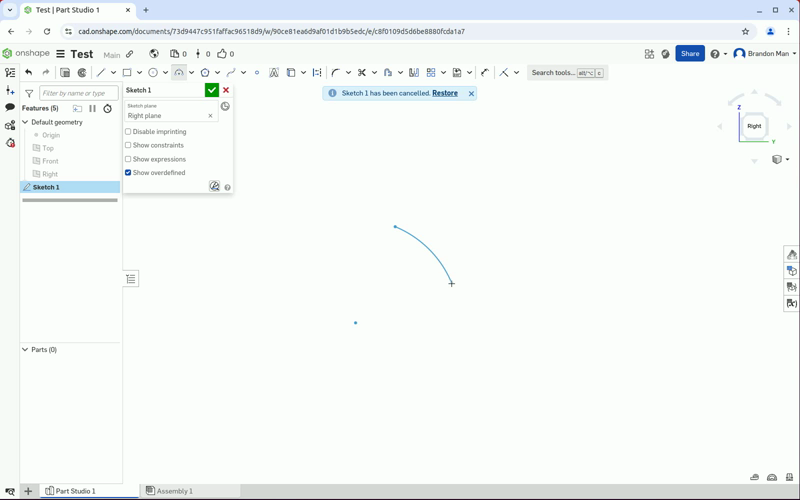
click(451, 283)
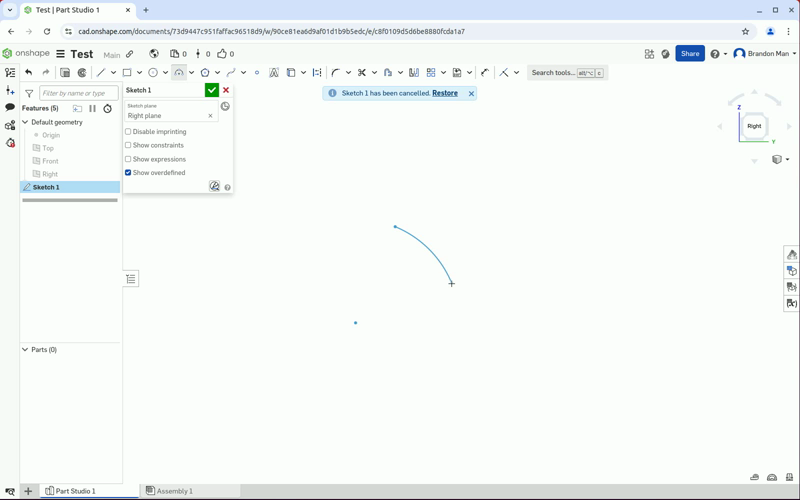
scroll(-6)
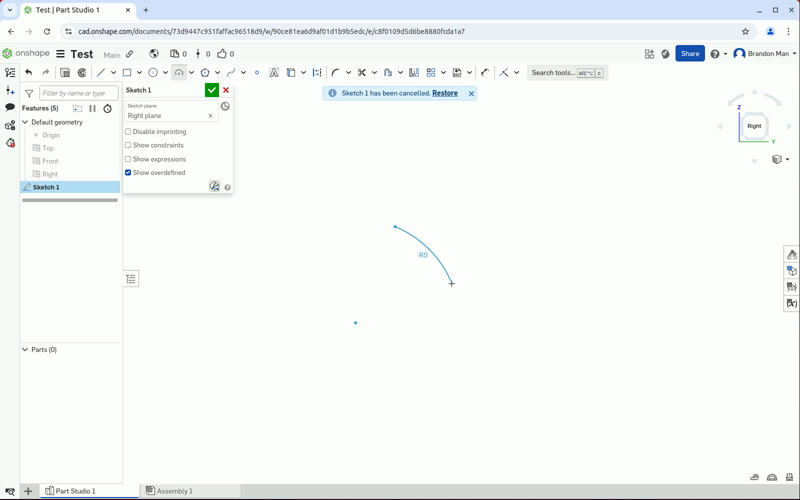
scroll(-6)
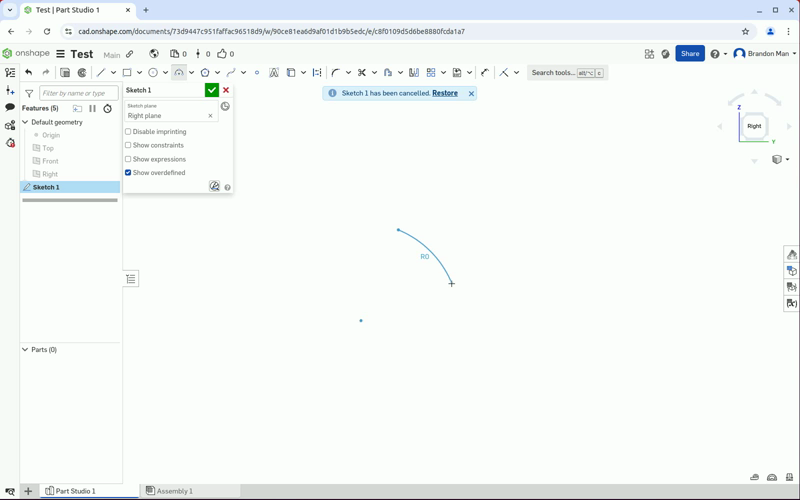
scroll(-6)
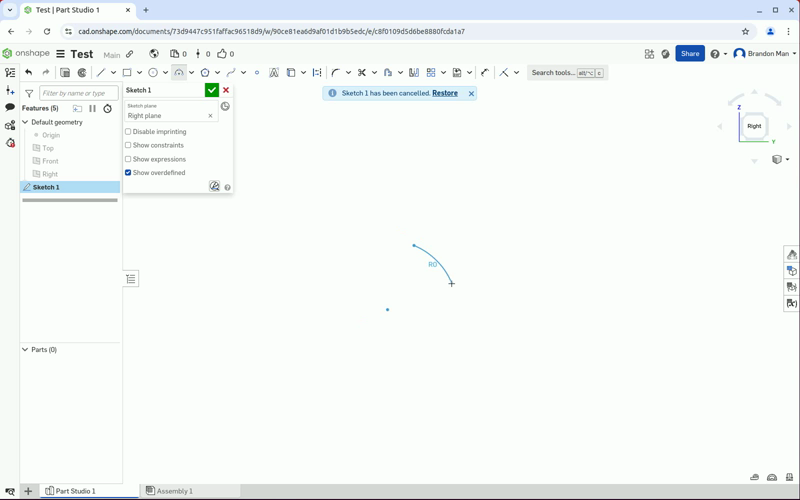
scroll(-6)
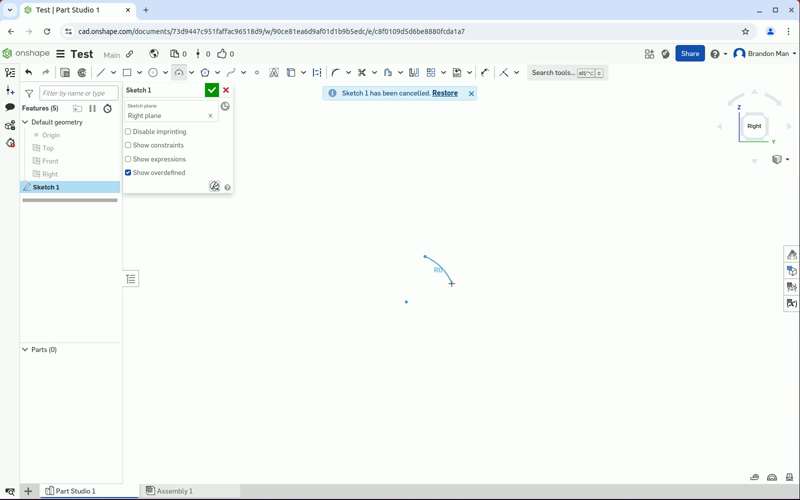
scroll(-6)
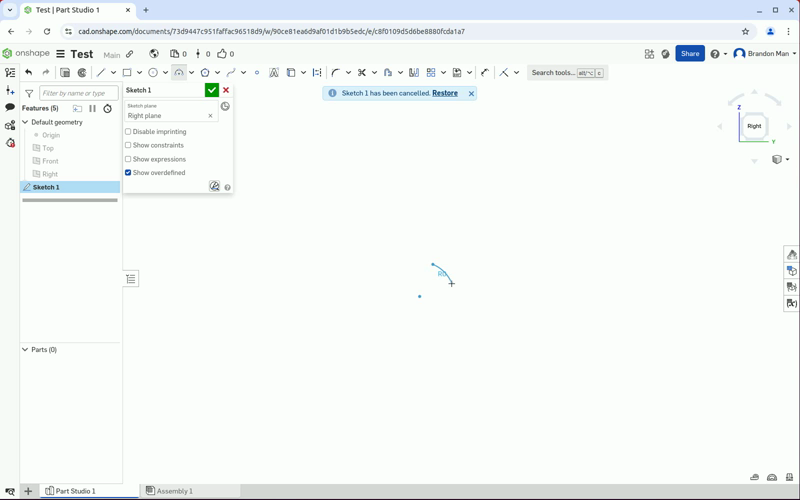
scroll(-6)
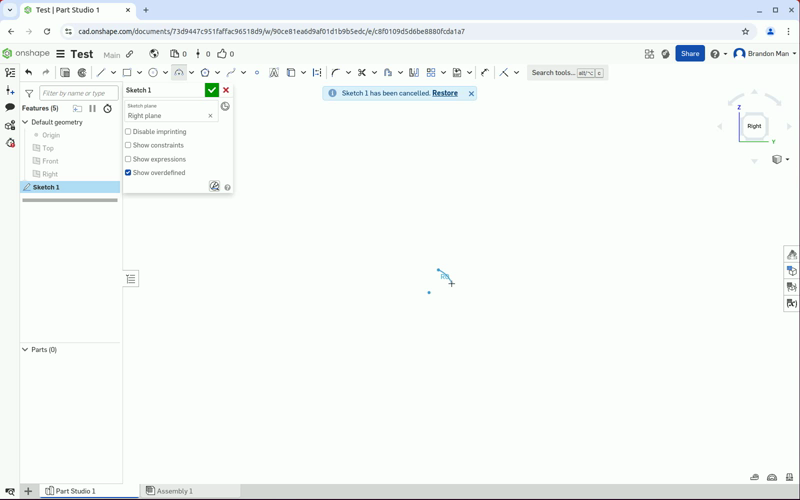
scroll(-6)
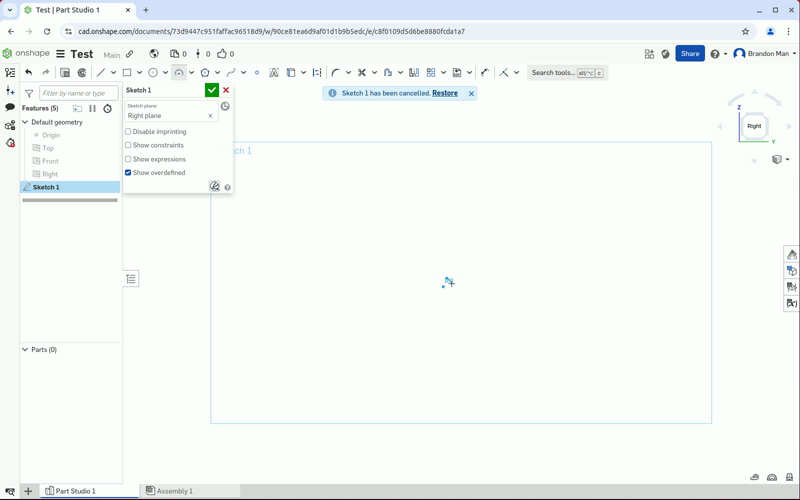
mouse_move(448, 281)
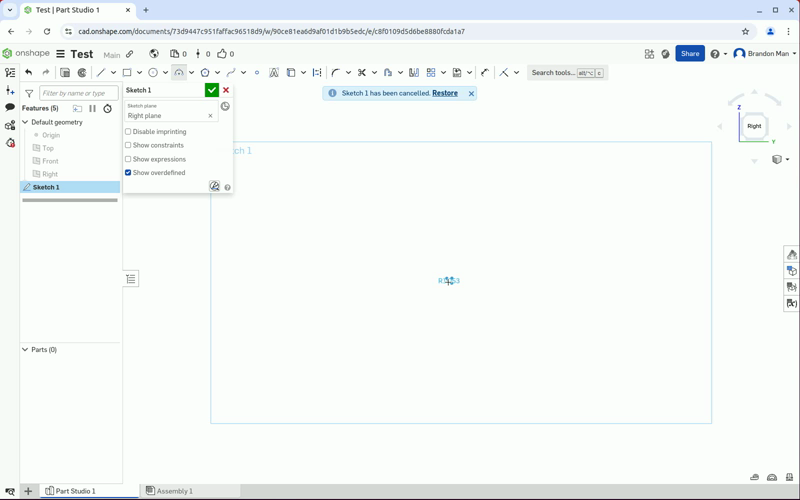
scroll(6)
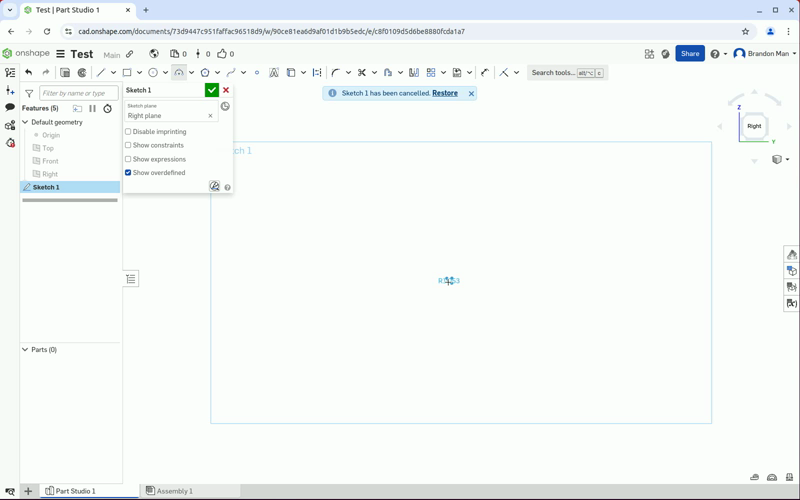
scroll(6)
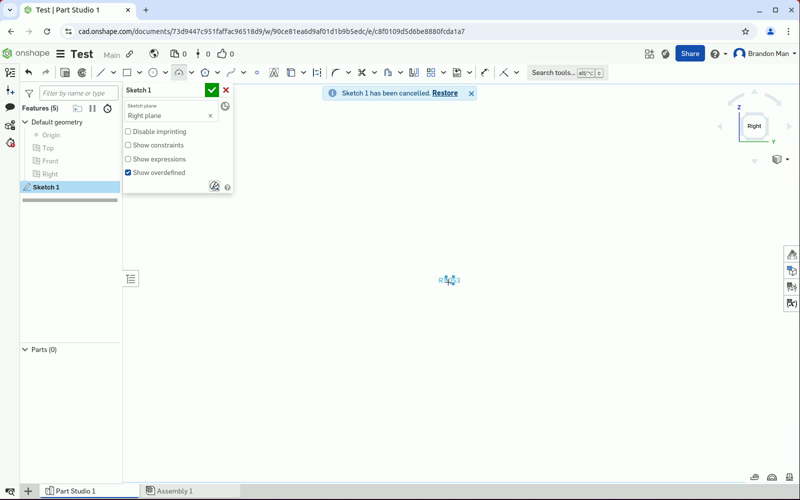
scroll(6)
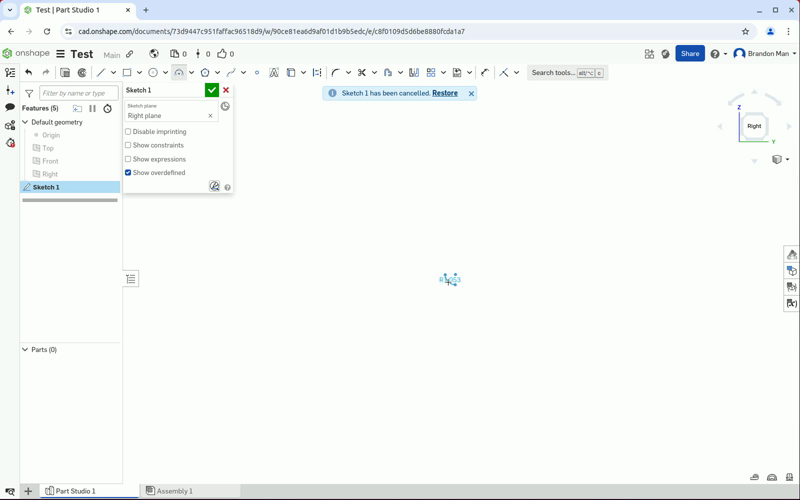
scroll(6)
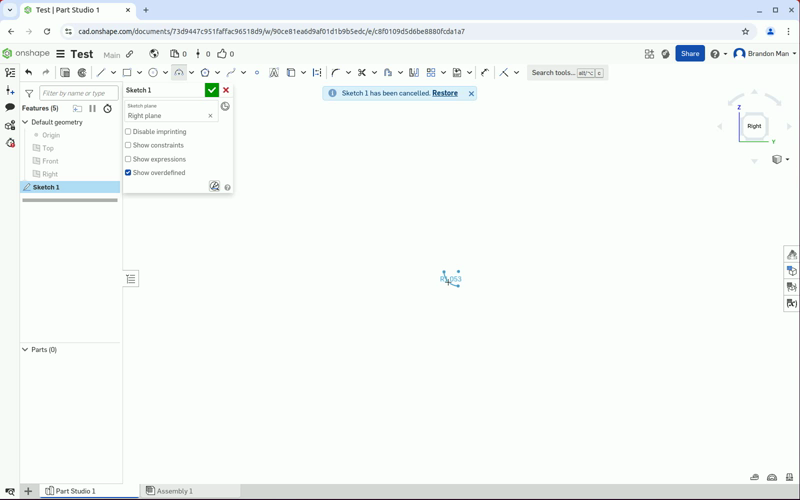
scroll(6)
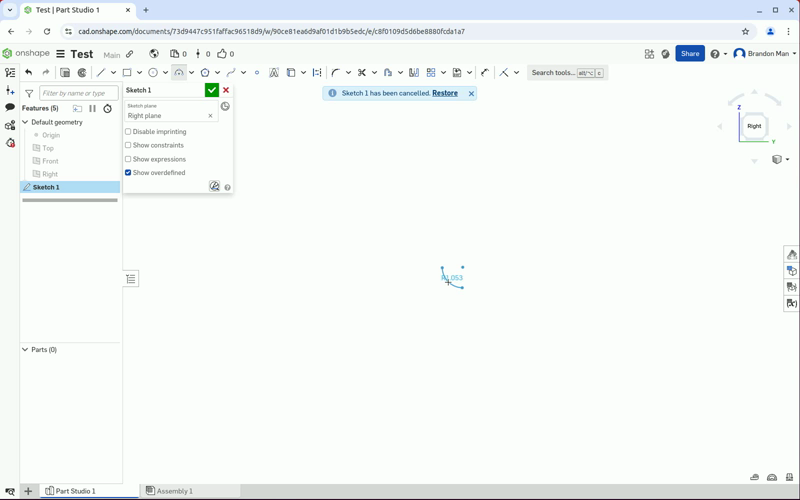
scroll(6)
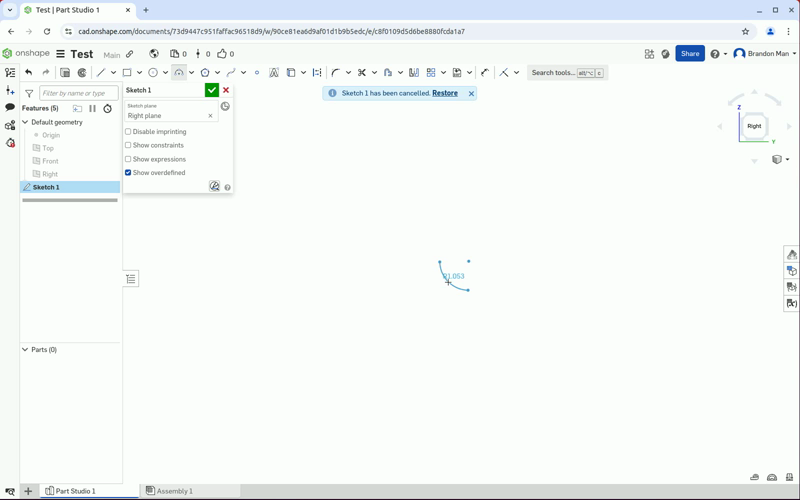
scroll(6)
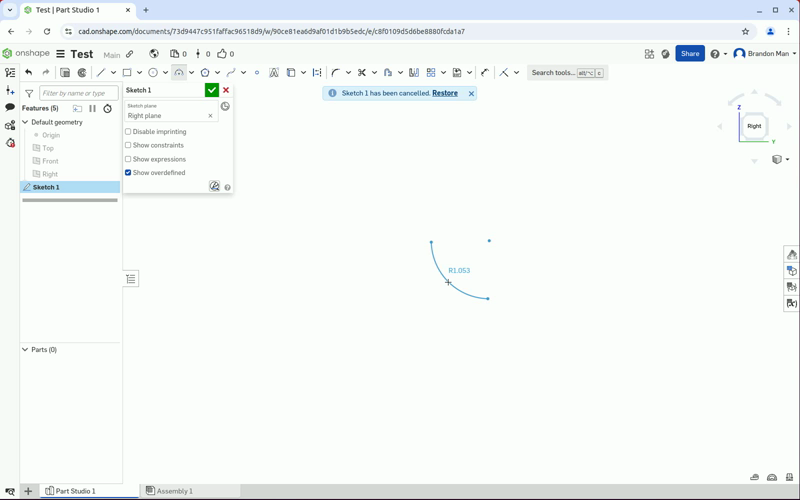
click(448, 281)
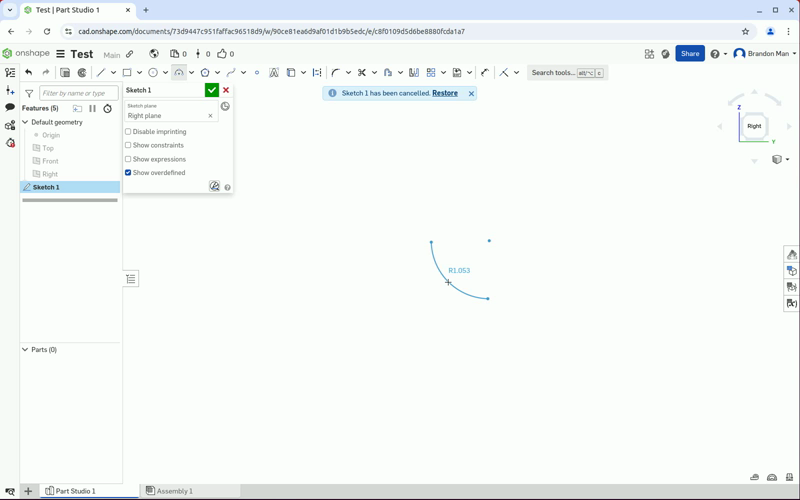
scroll(-6)
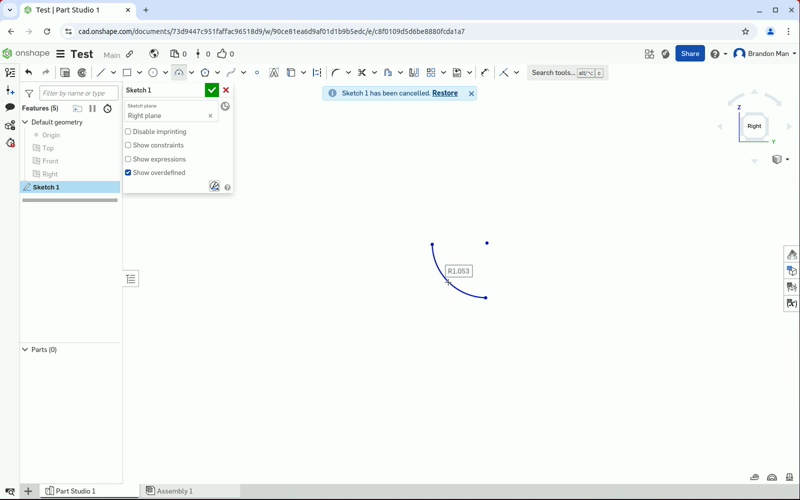
scroll(-6)
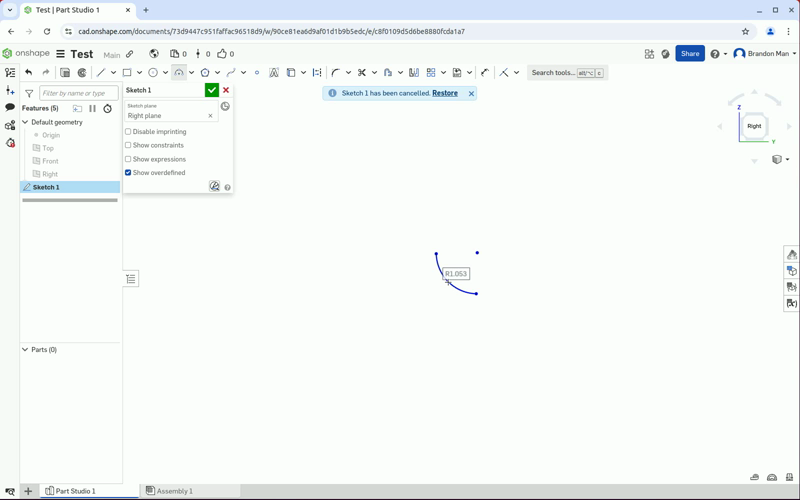
scroll(-6)
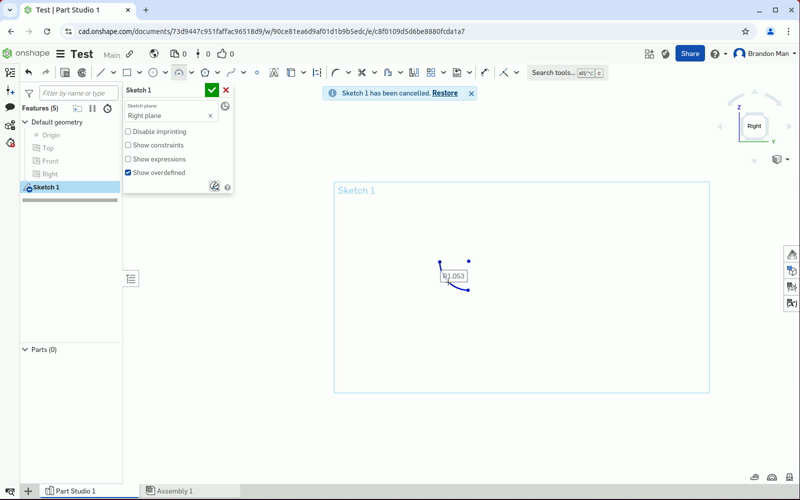
scroll(-6)
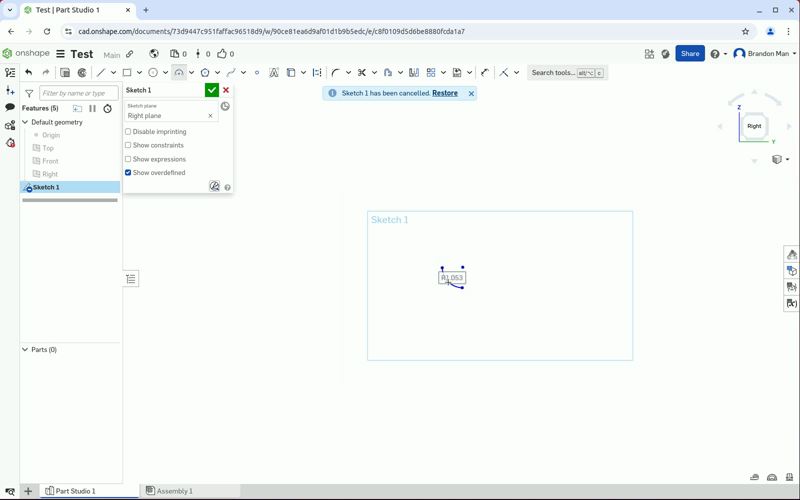
scroll(-6)
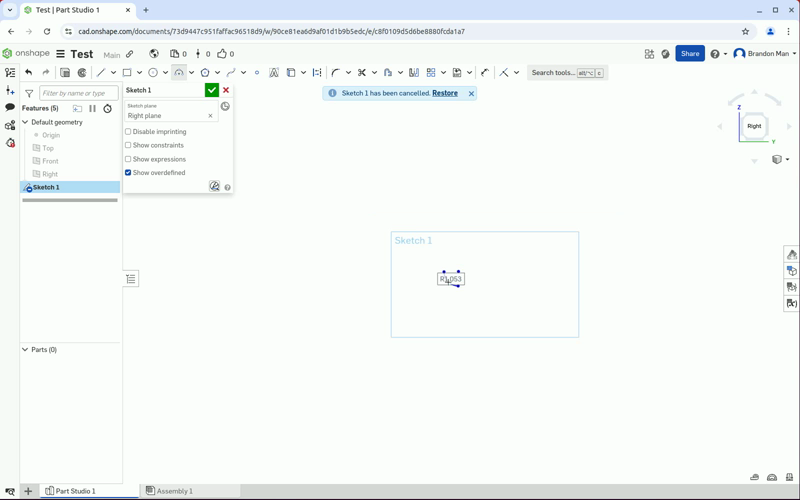
scroll(-6)
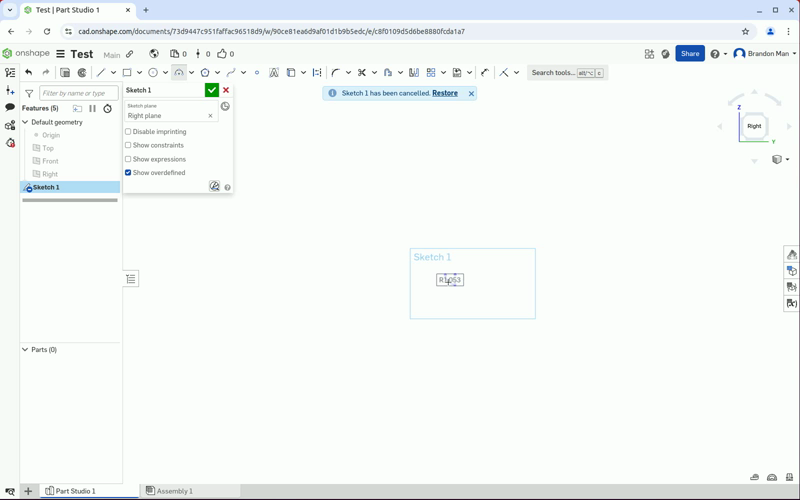
scroll(-6)
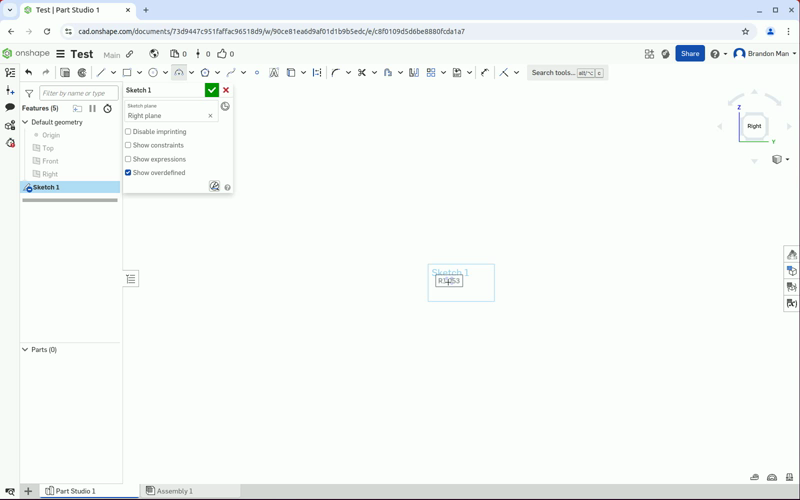
key_up(shift)
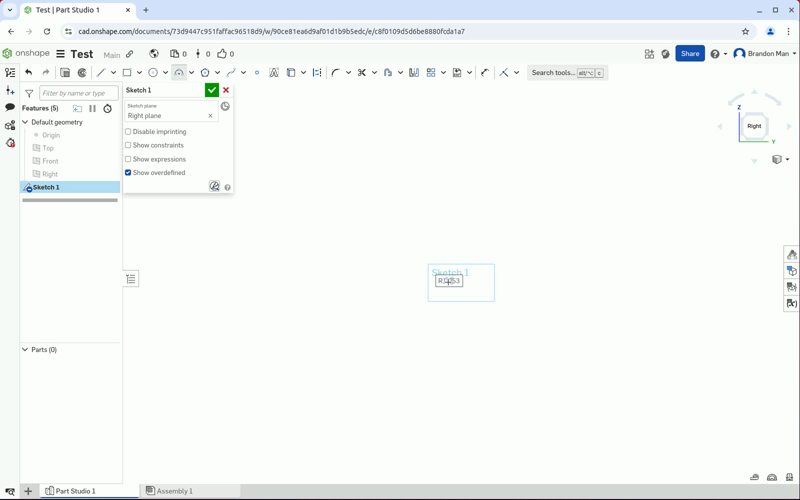
key(esc)
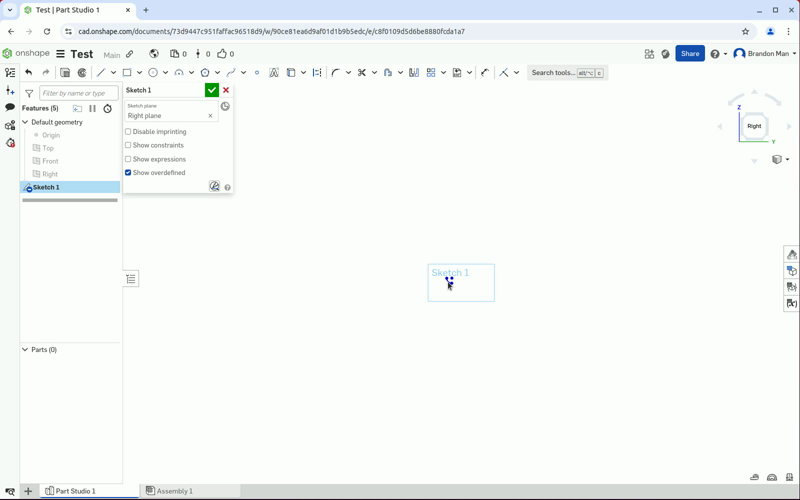
key(l)
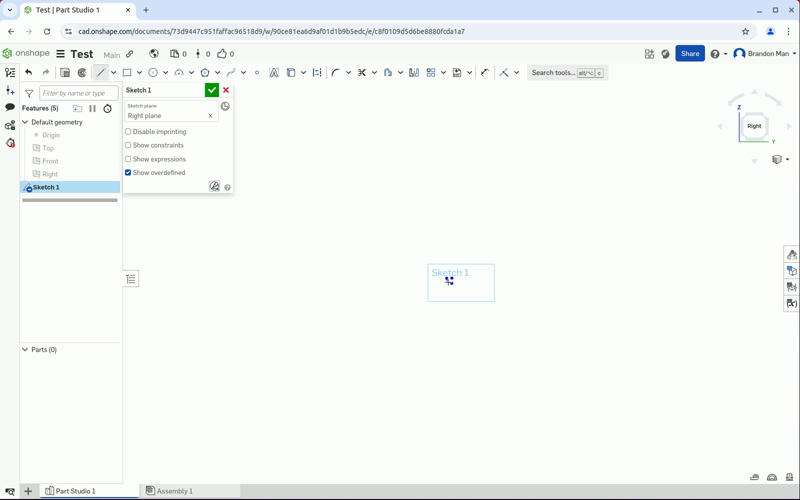
mouse_move(451, 283)
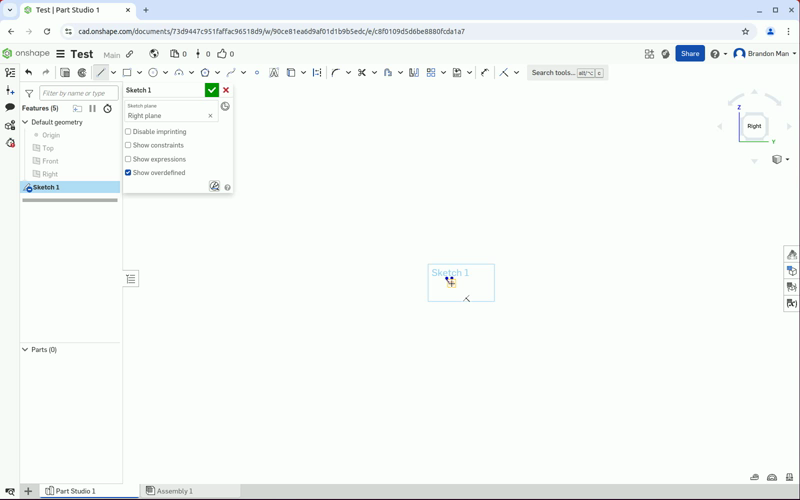
scroll(6)
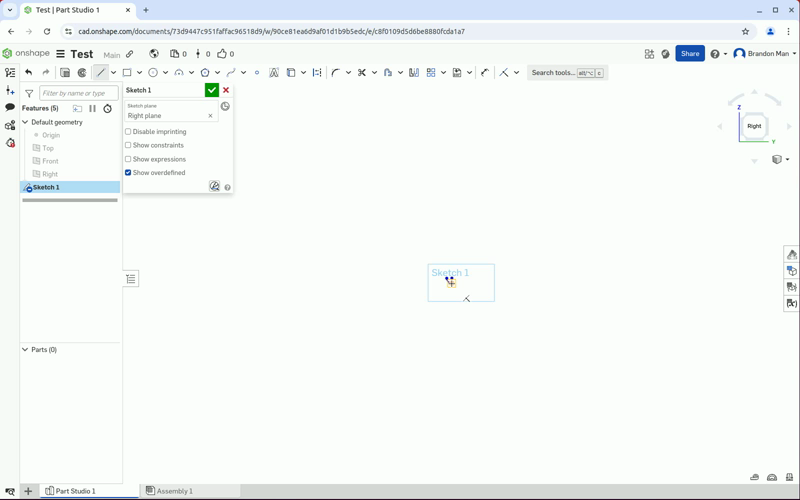
scroll(6)
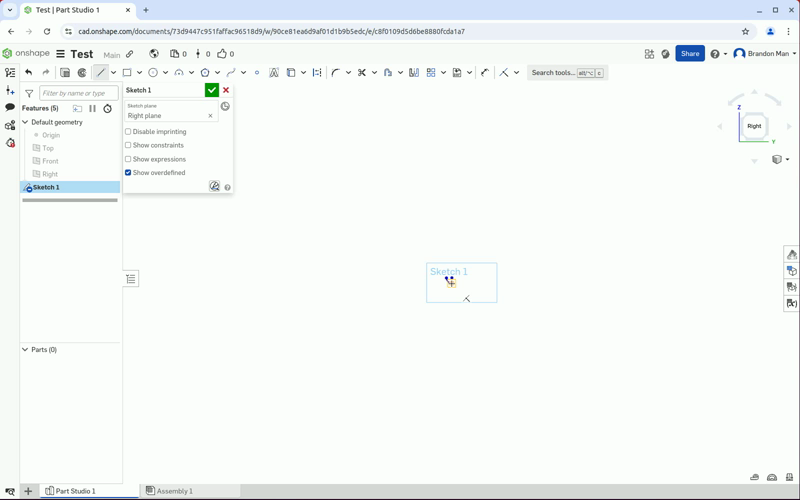
scroll(6)
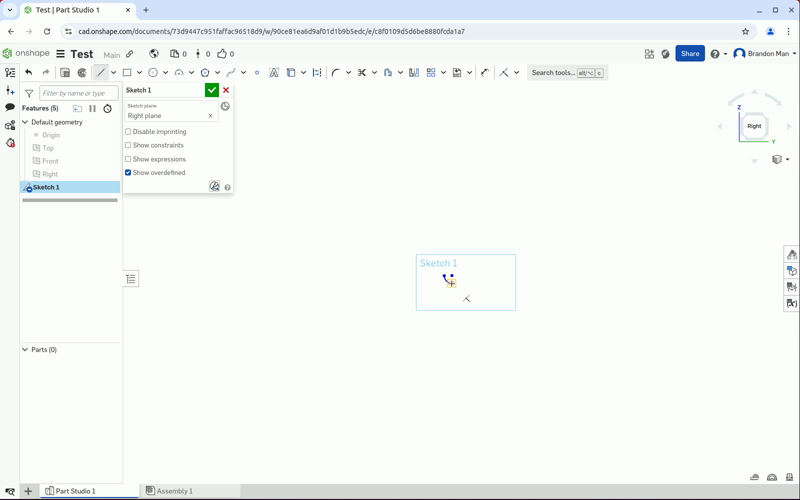
scroll(6)
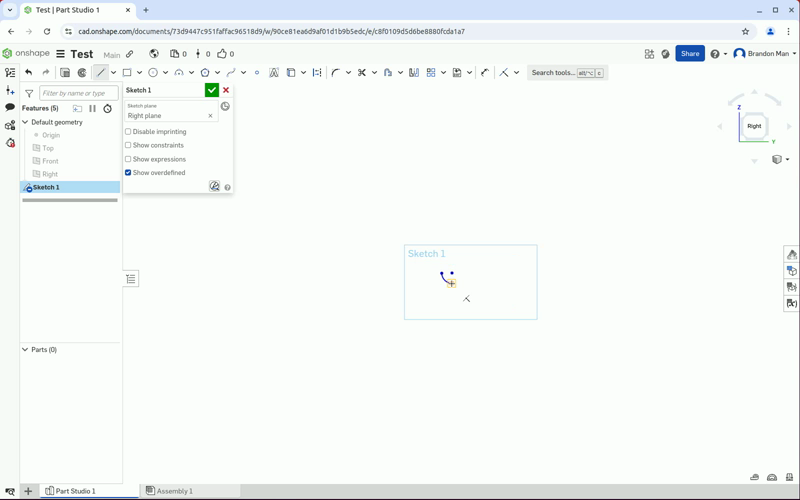
scroll(6)
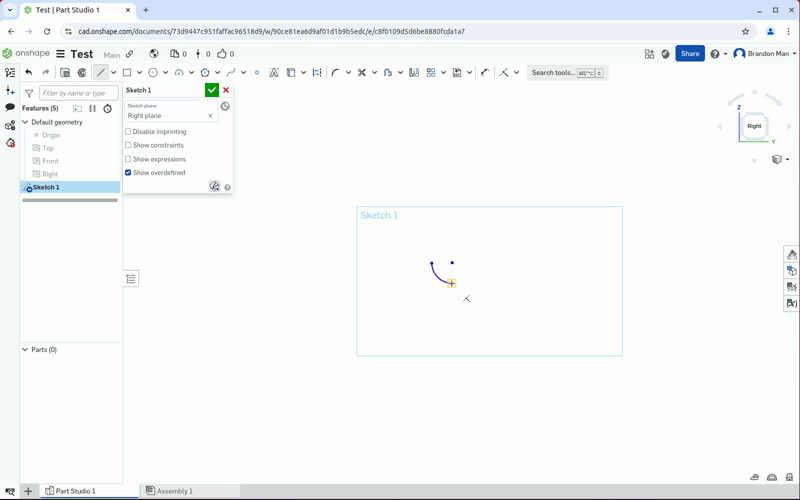
scroll(6)
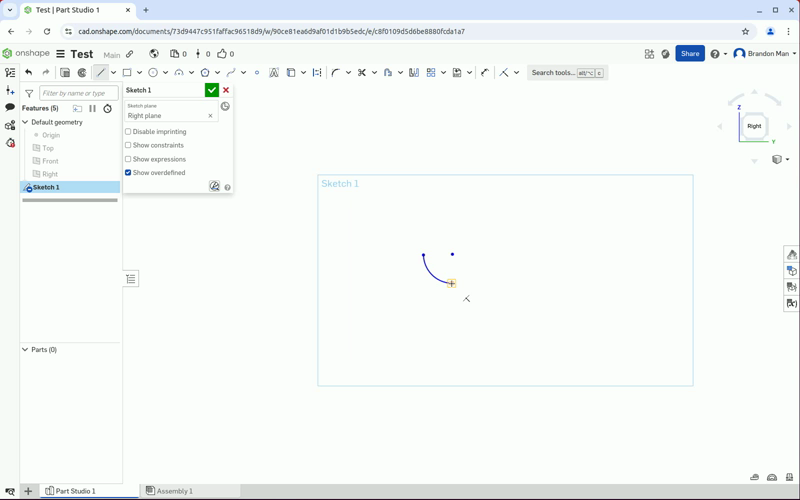
scroll(6)
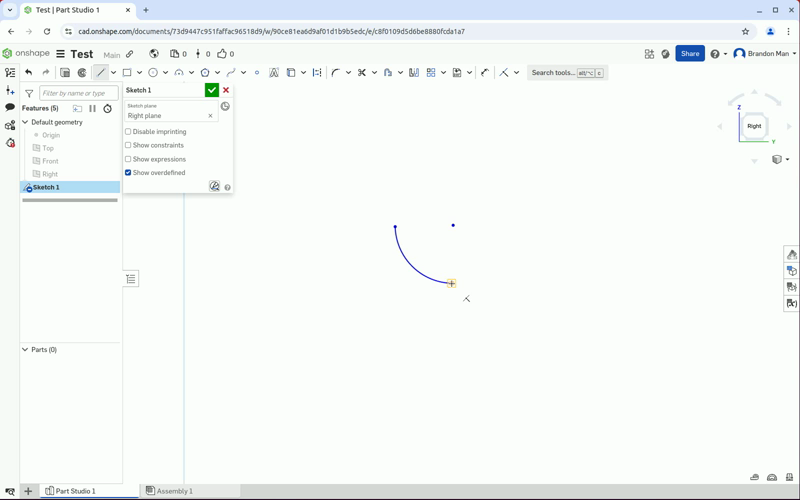
click(451, 283)
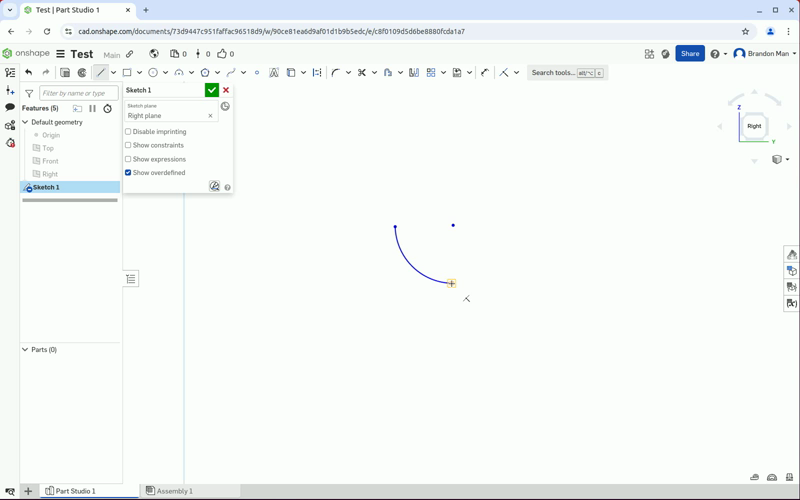
scroll(-6)
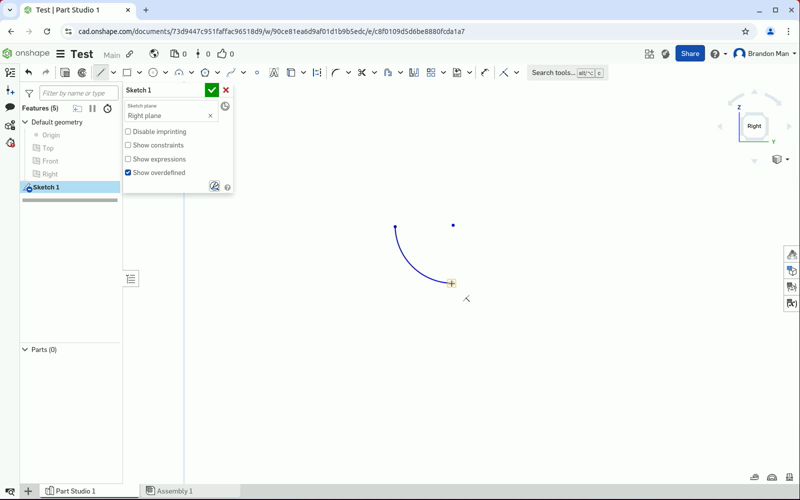
scroll(-6)
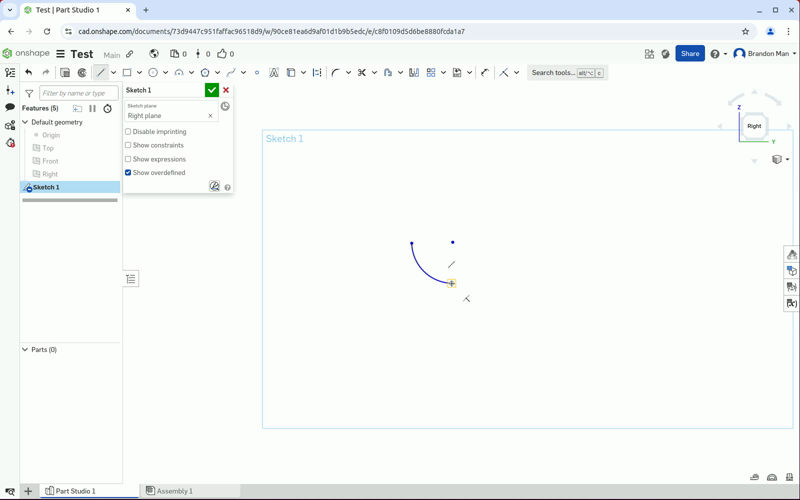
scroll(-6)
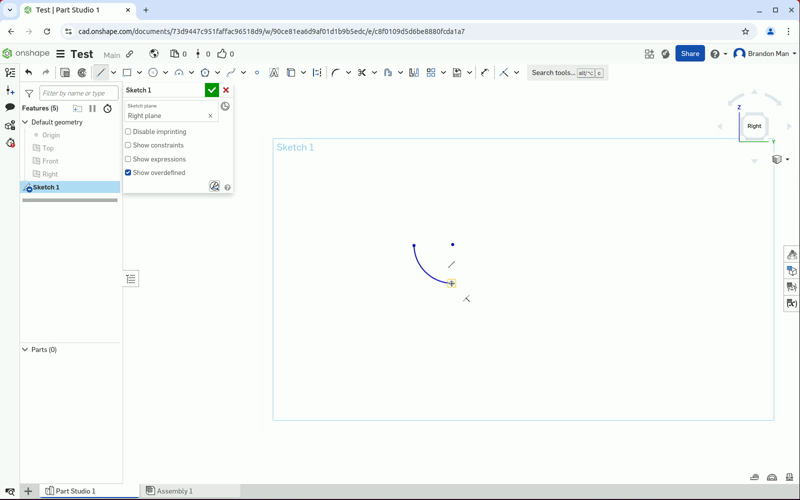
scroll(-6)
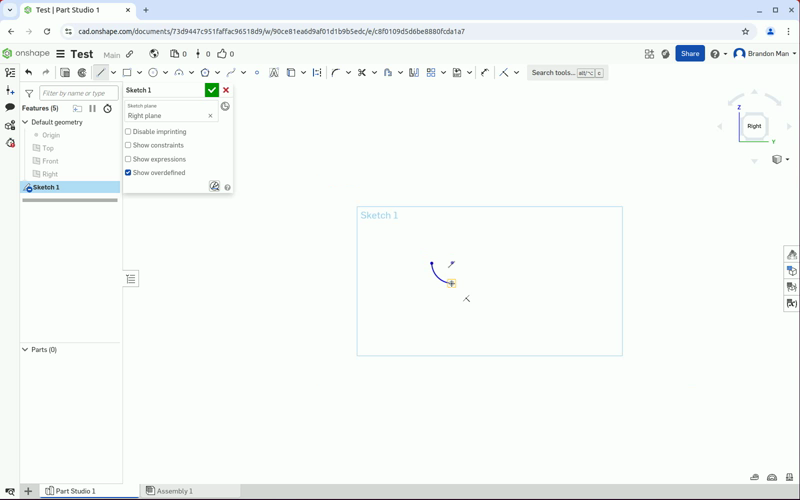
scroll(-6)
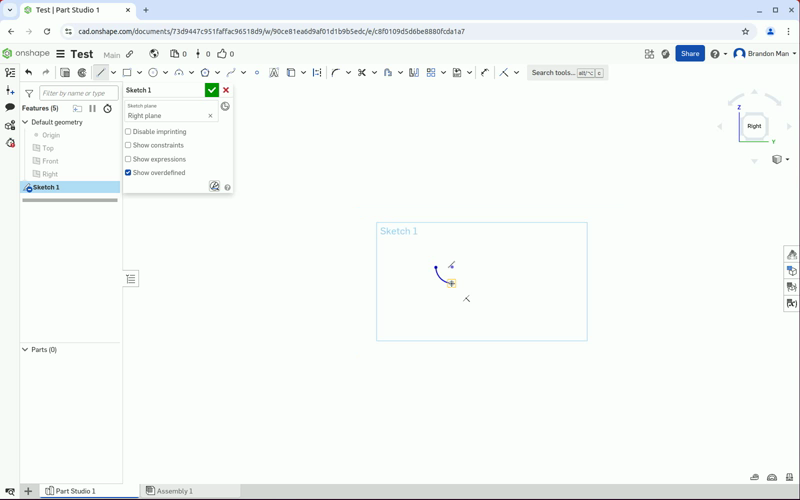
scroll(-6)
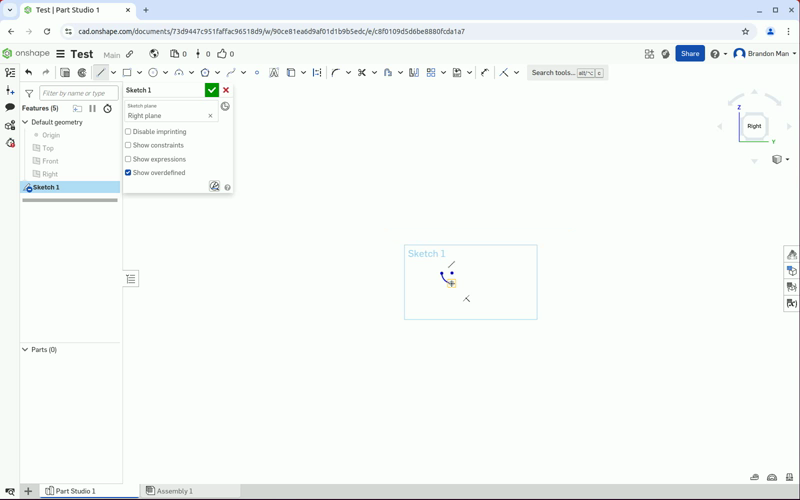
scroll(-6)
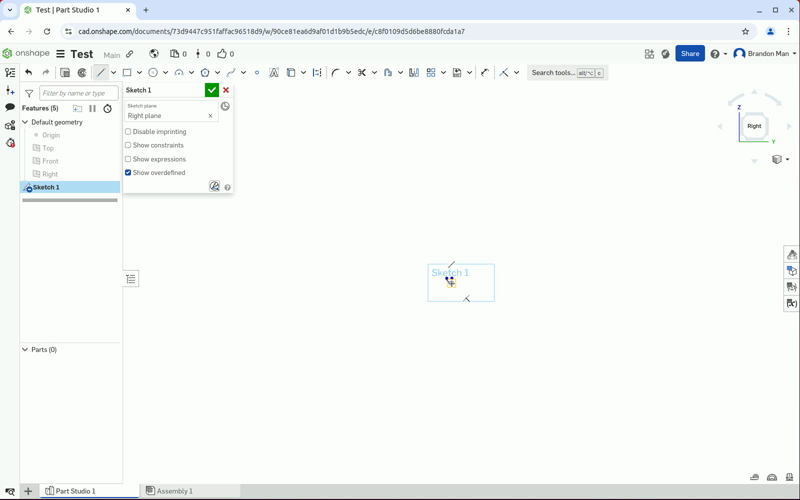
key_down(shift)
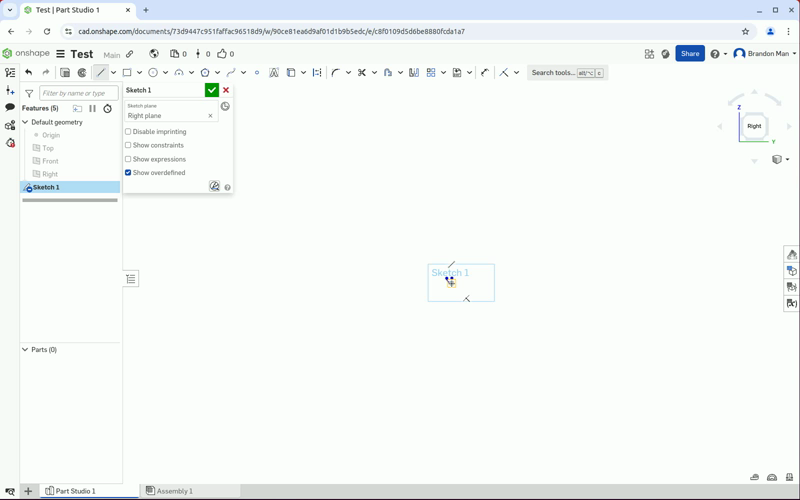
mouse_move(481, 283)
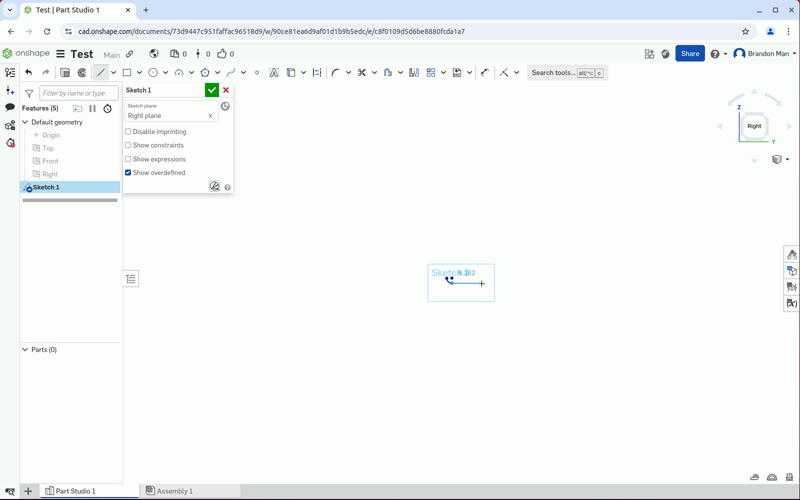
mouse_move(455, 283)
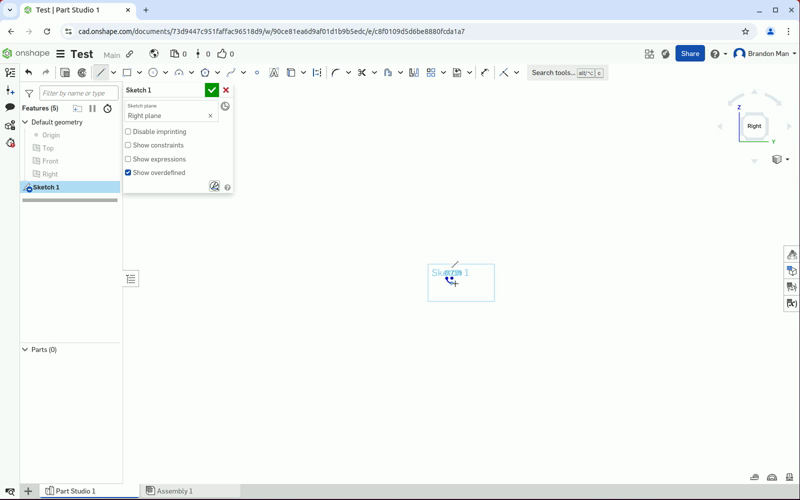
scroll(6)
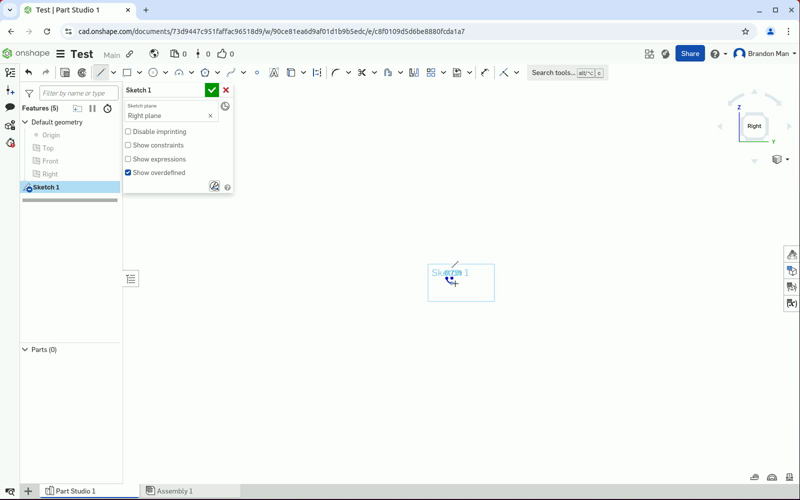
scroll(6)
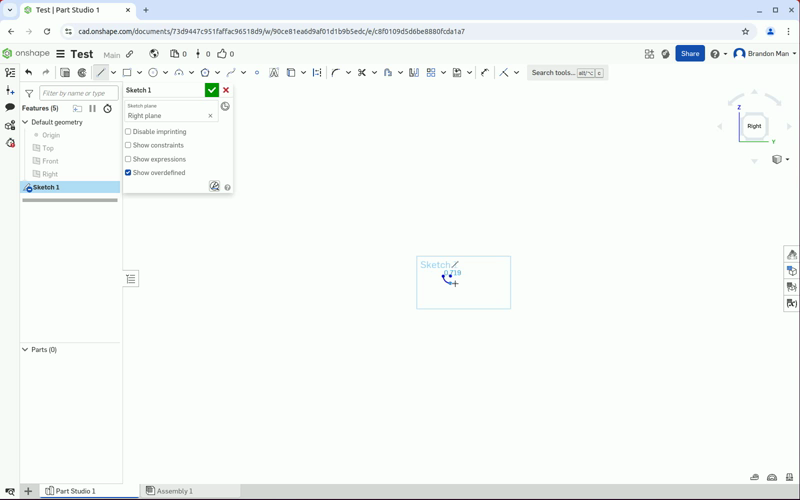
scroll(6)
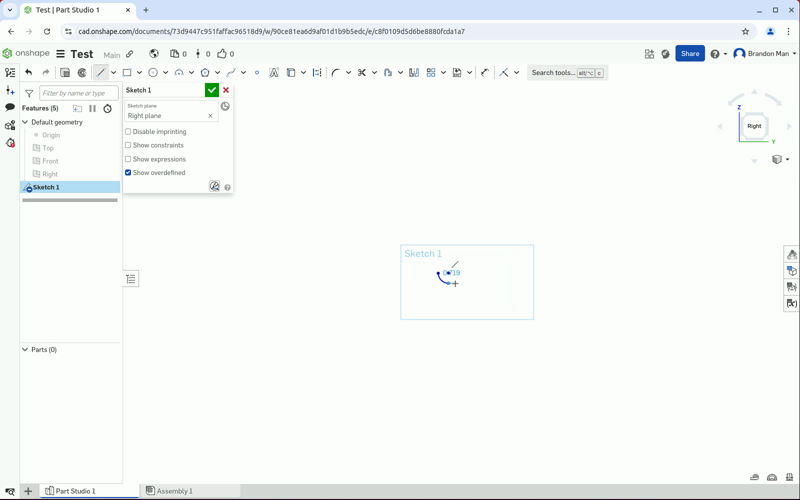
scroll(6)
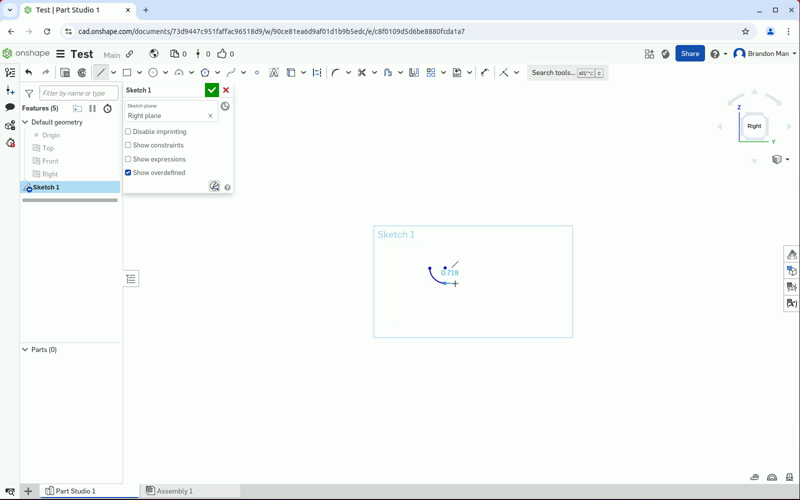
scroll(6)
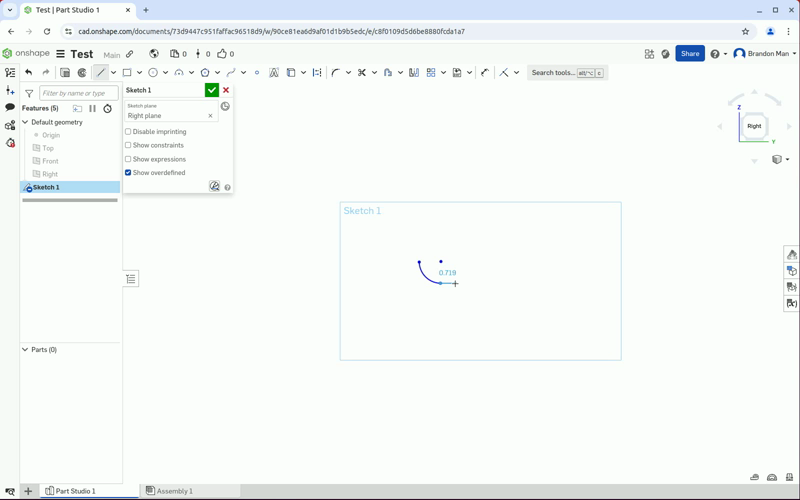
scroll(6)
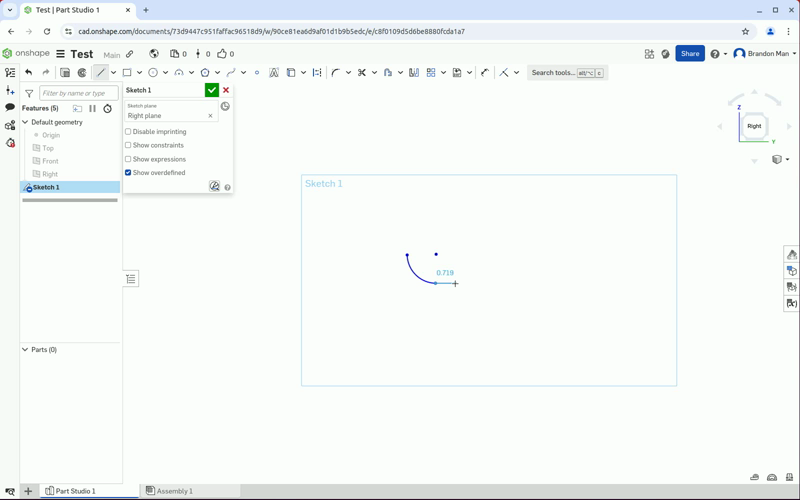
scroll(6)
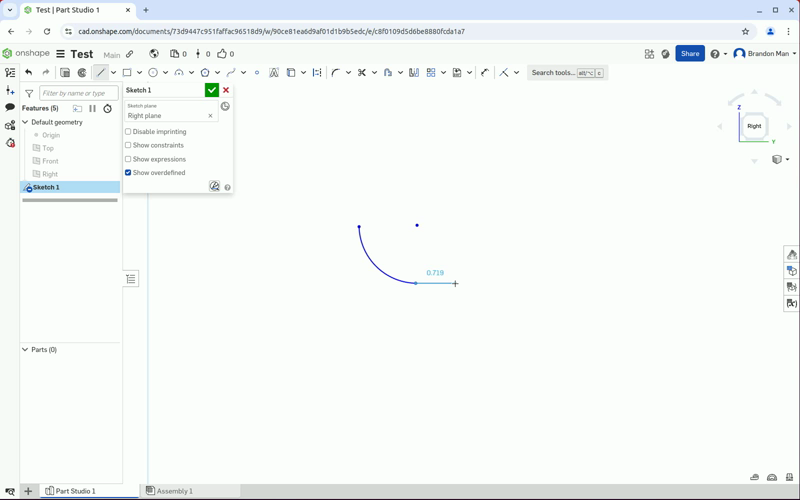
click(455, 283)
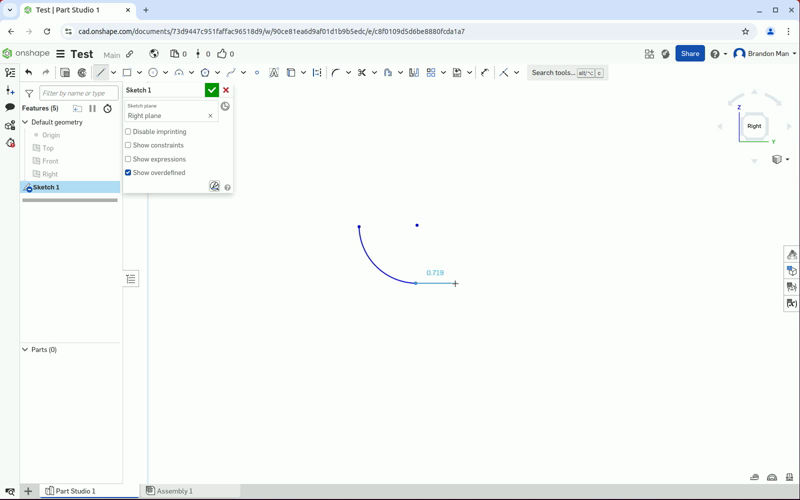
scroll(-6)
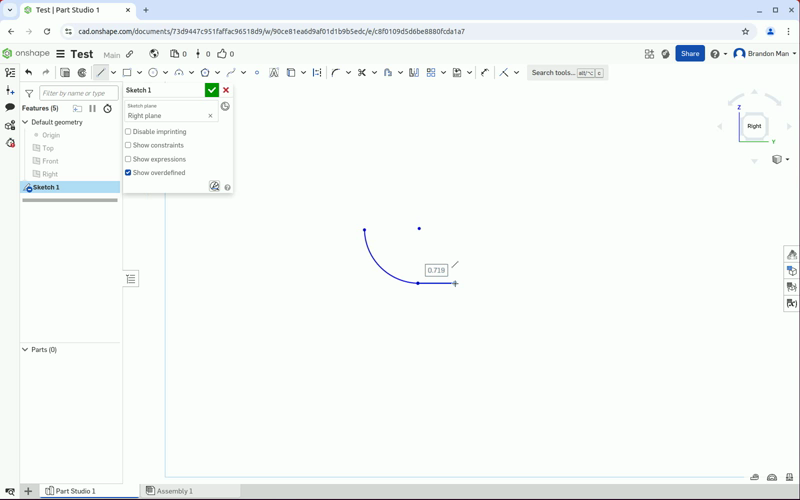
scroll(-6)
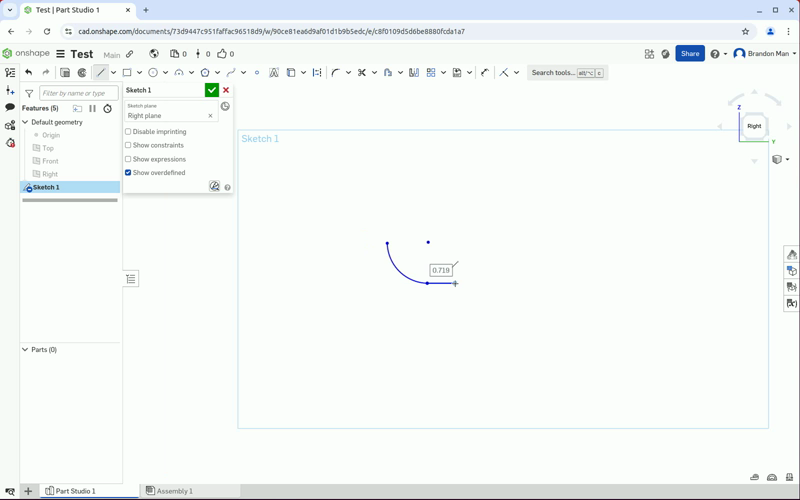
scroll(-6)
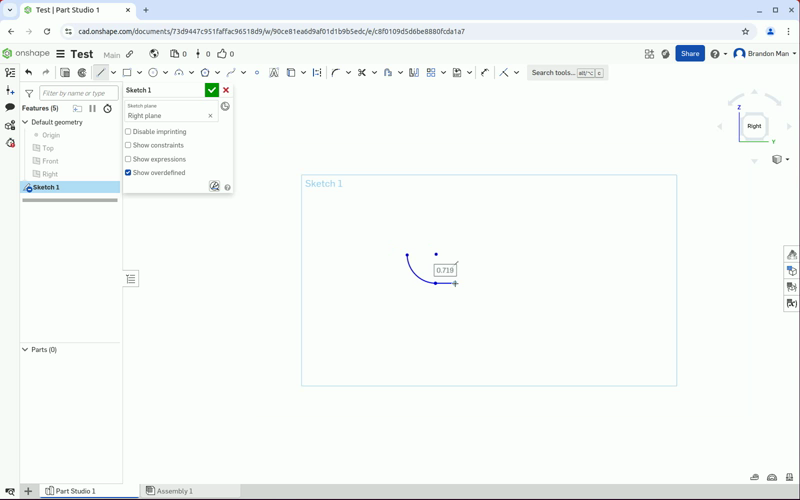
scroll(-6)
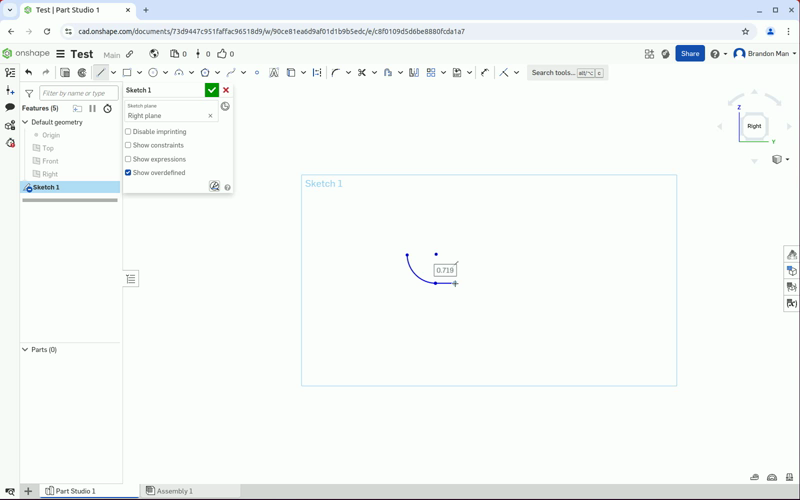
scroll(-6)
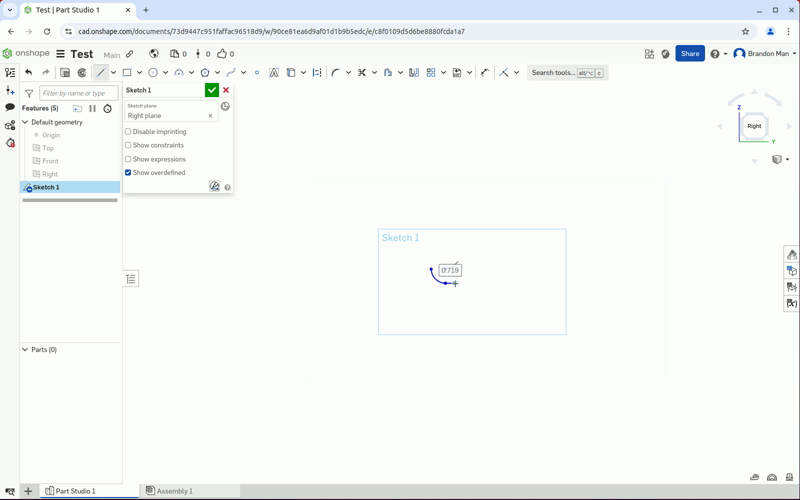
scroll(-6)
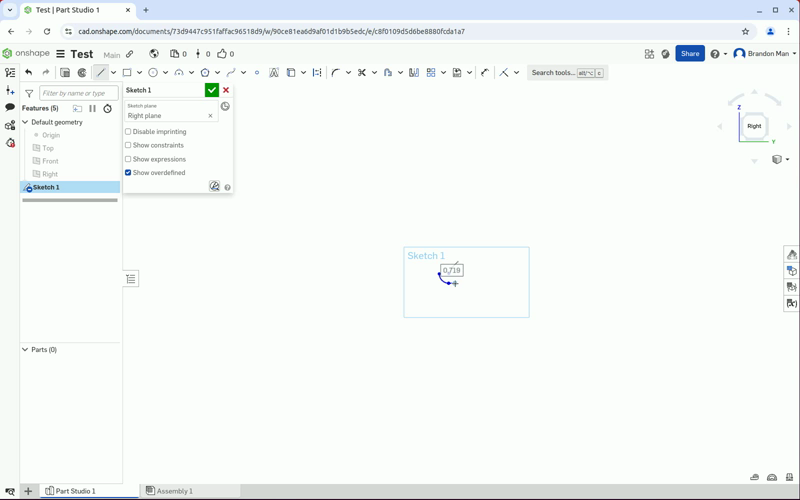
scroll(-6)
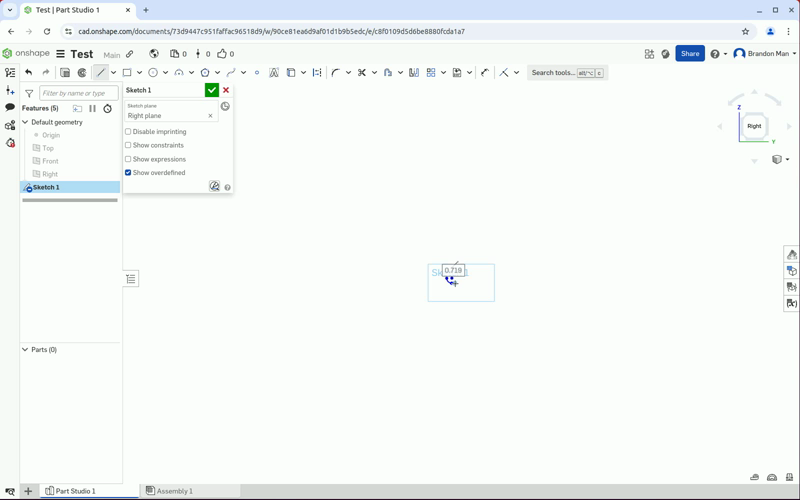
key_up(shift)
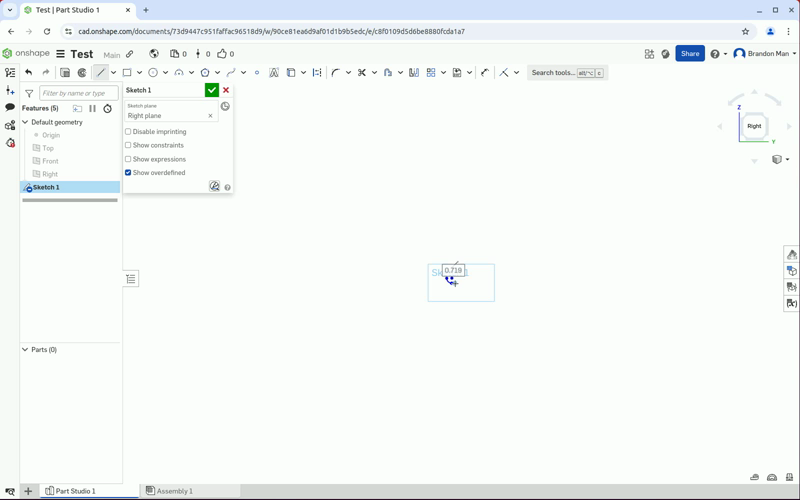
key(esc)
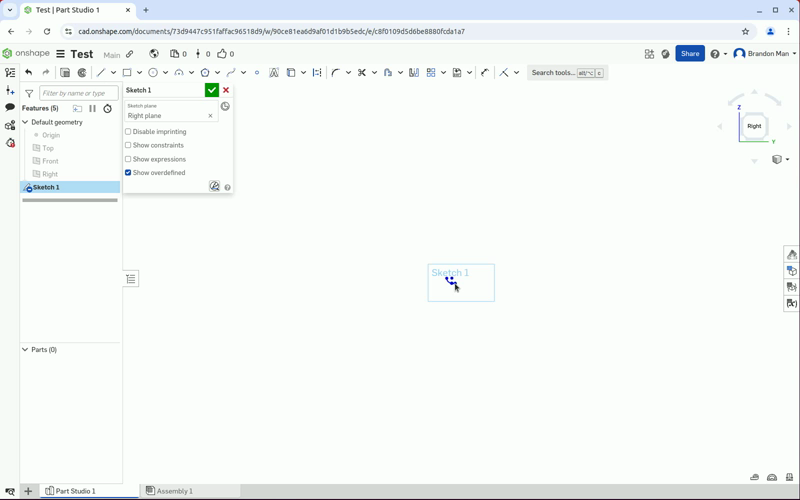
key(a)
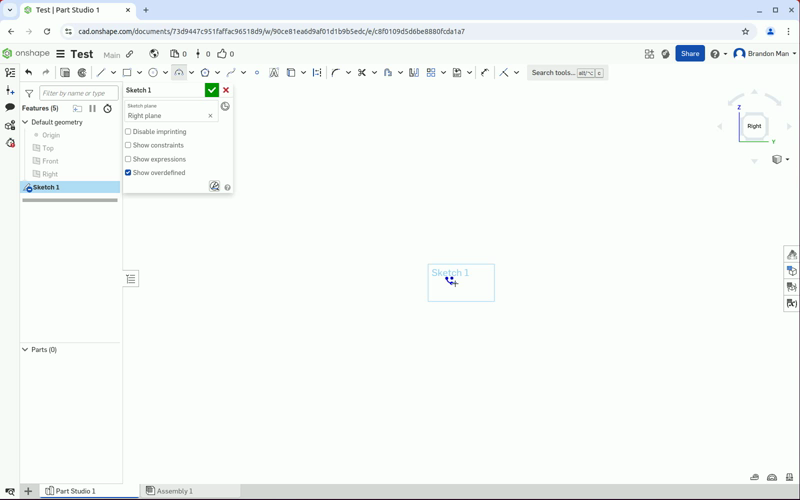
mouse_move(455, 283)
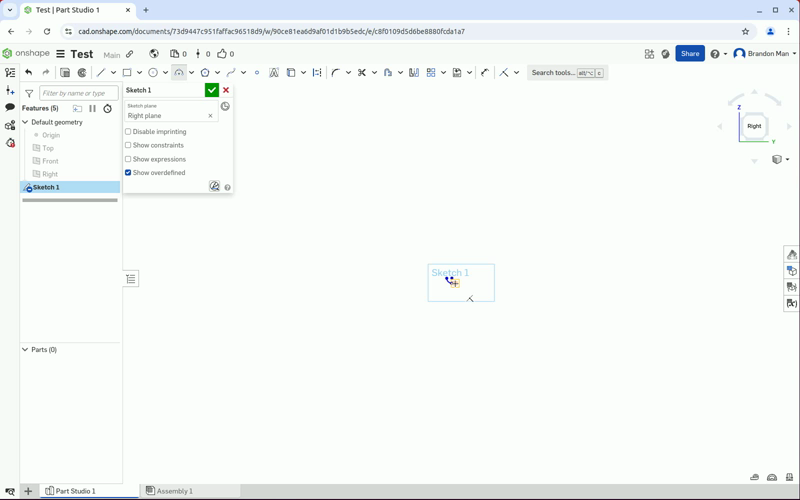
scroll(6)
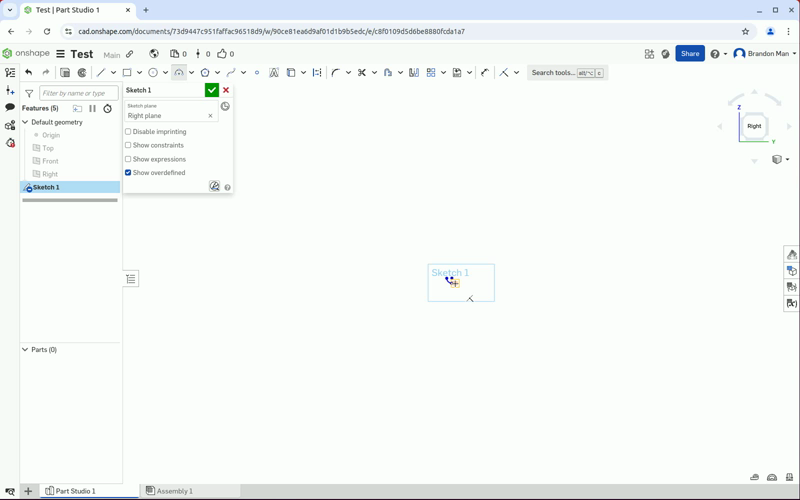
scroll(6)
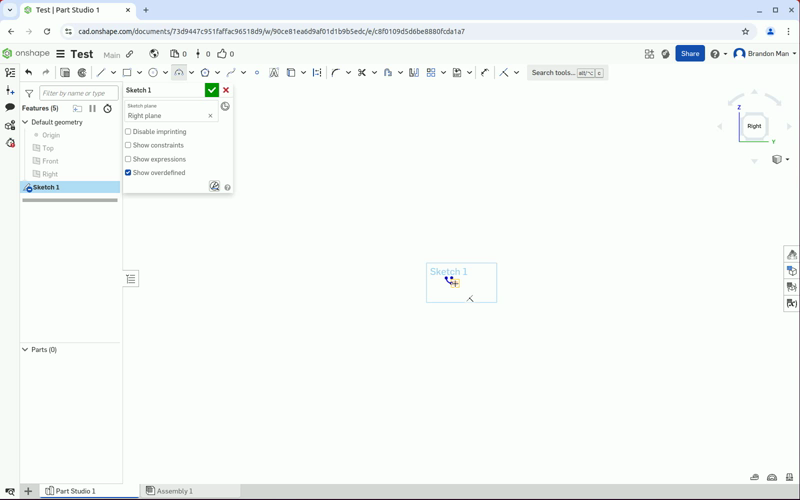
scroll(6)
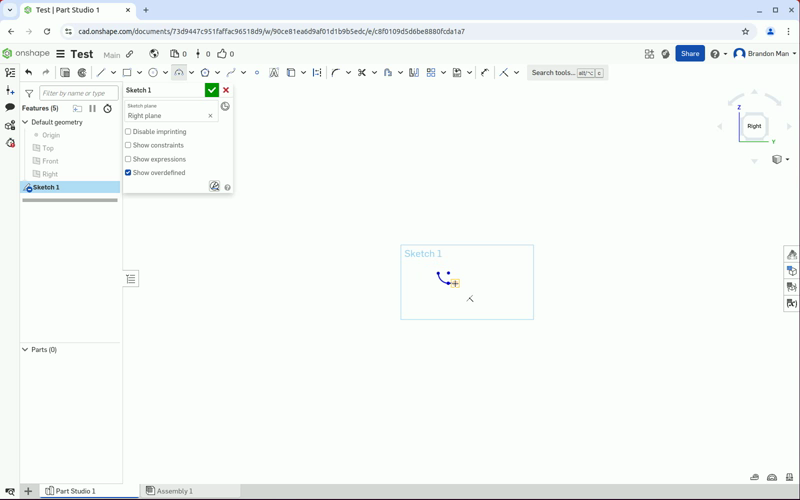
scroll(6)
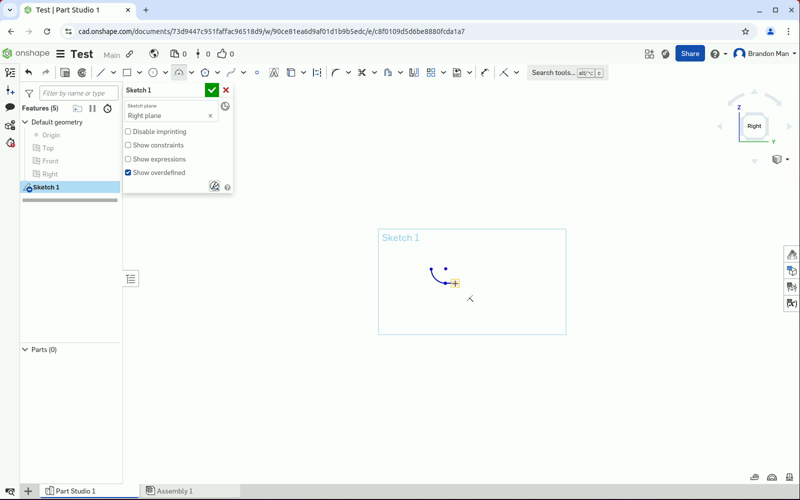
scroll(6)
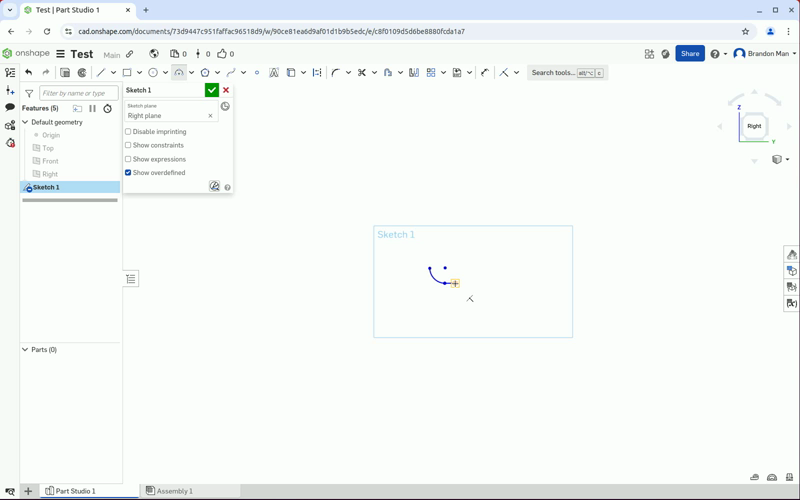
scroll(6)
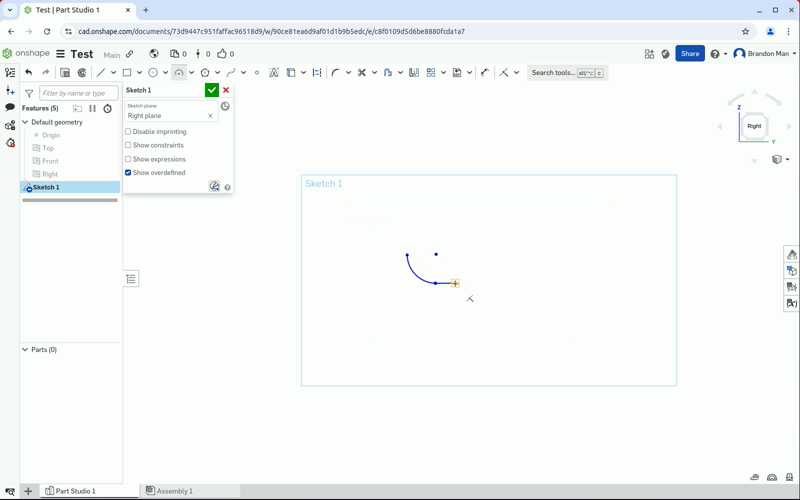
scroll(6)
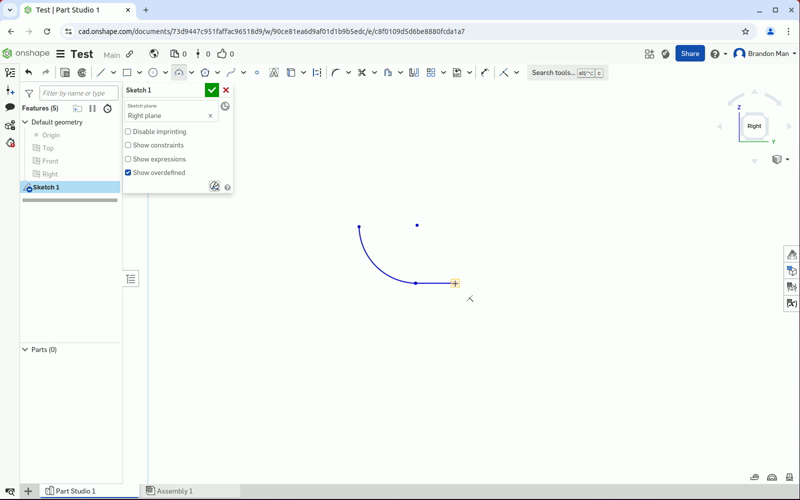
click(455, 283)
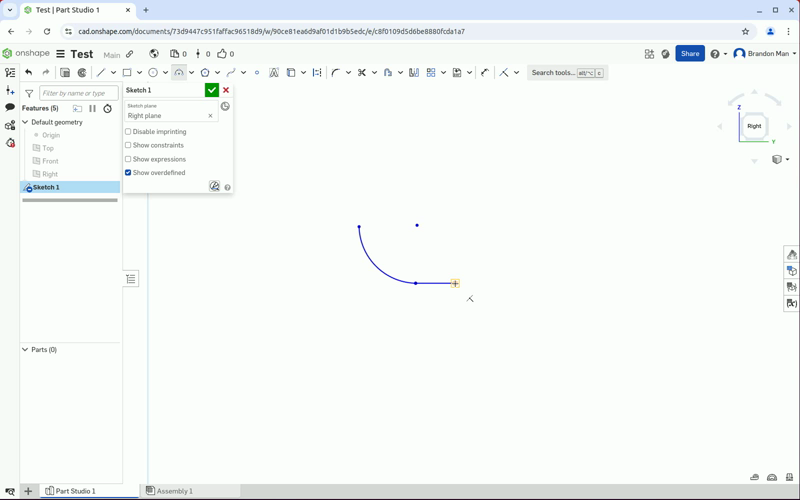
scroll(-6)
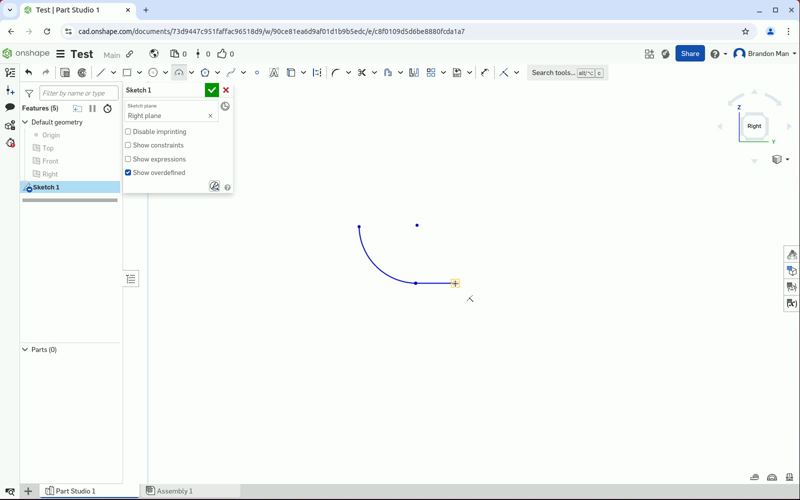
scroll(-6)
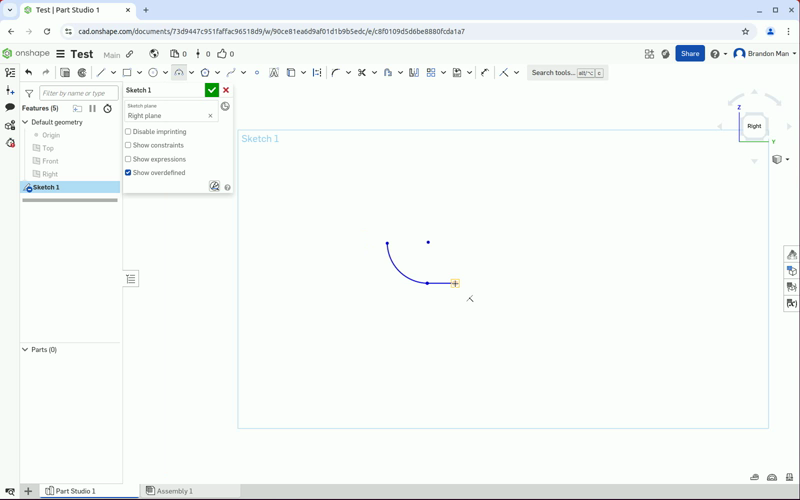
scroll(-6)
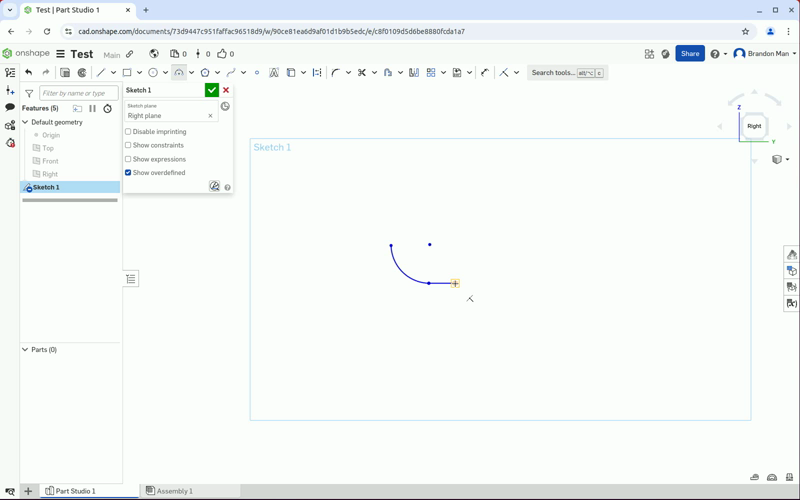
scroll(-6)
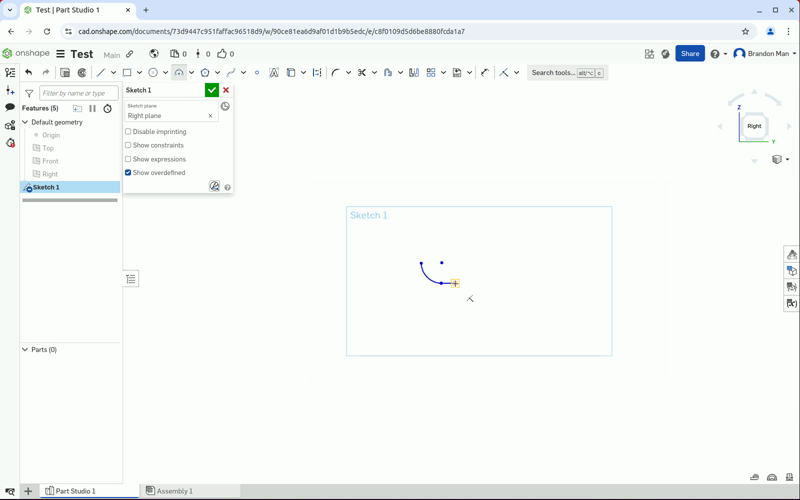
scroll(-6)
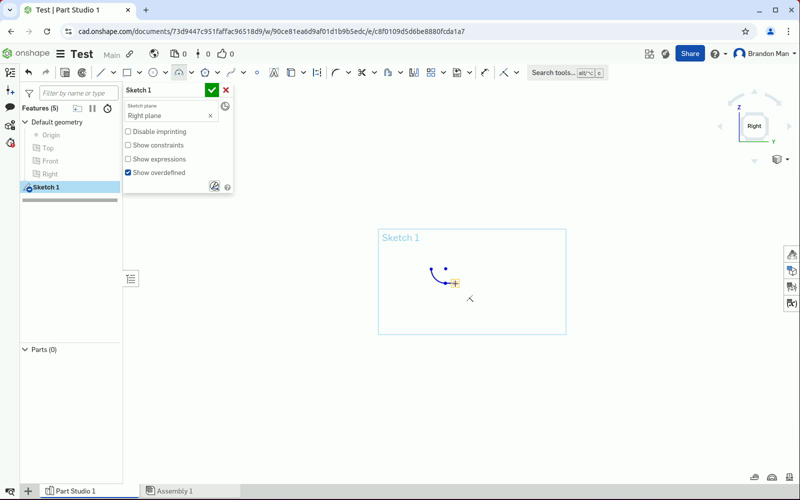
scroll(-6)
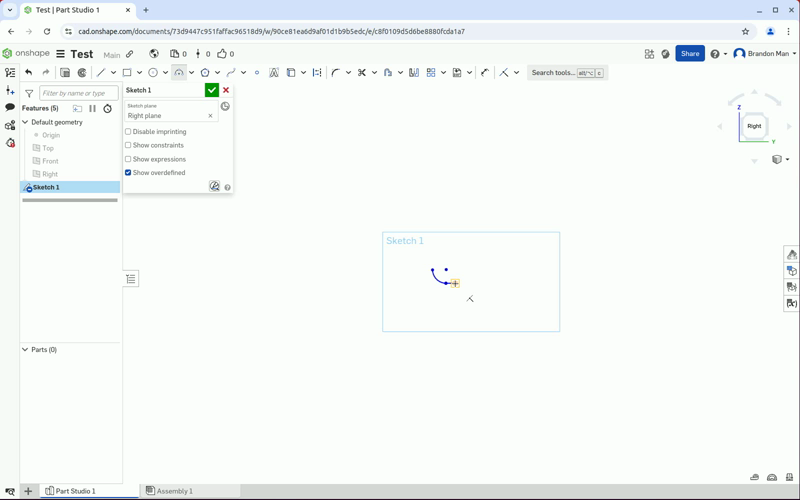
scroll(-6)
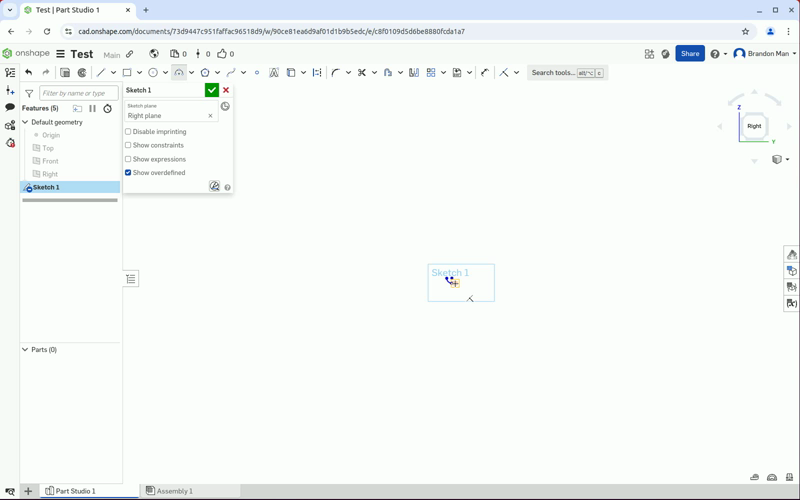
key_down(shift)
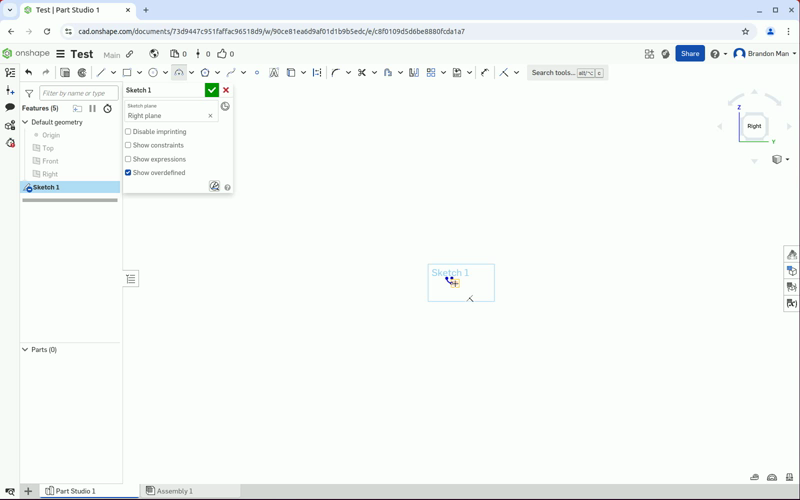
mouse_move(460, 278)
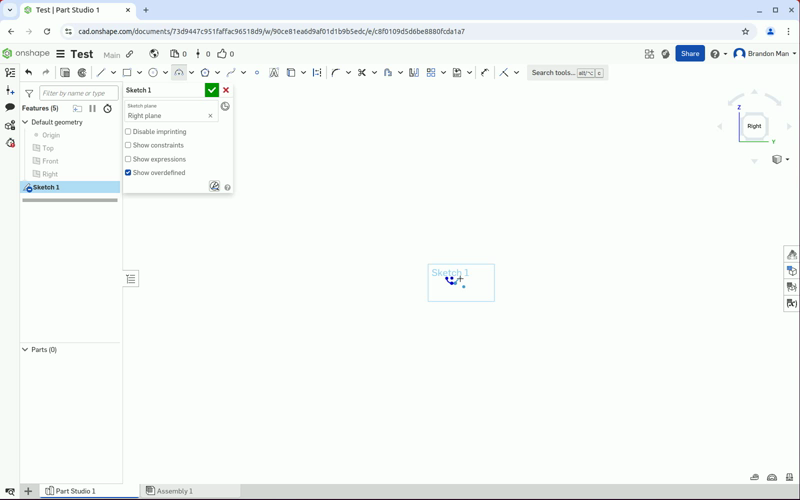
scroll(6)
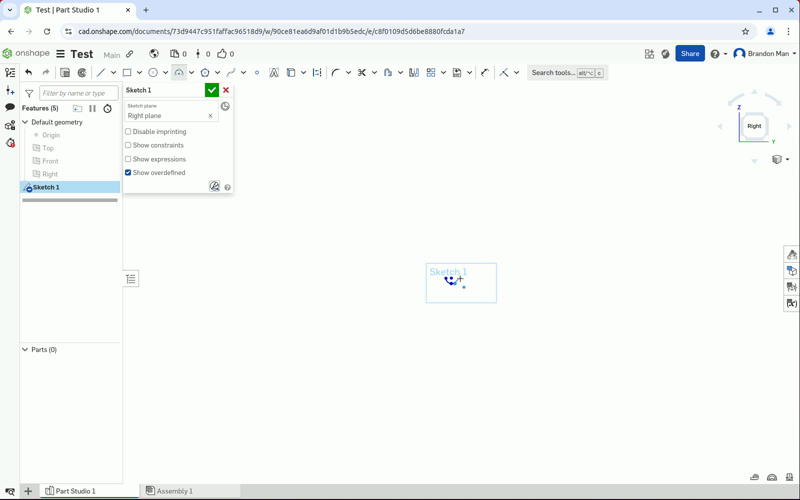
scroll(6)
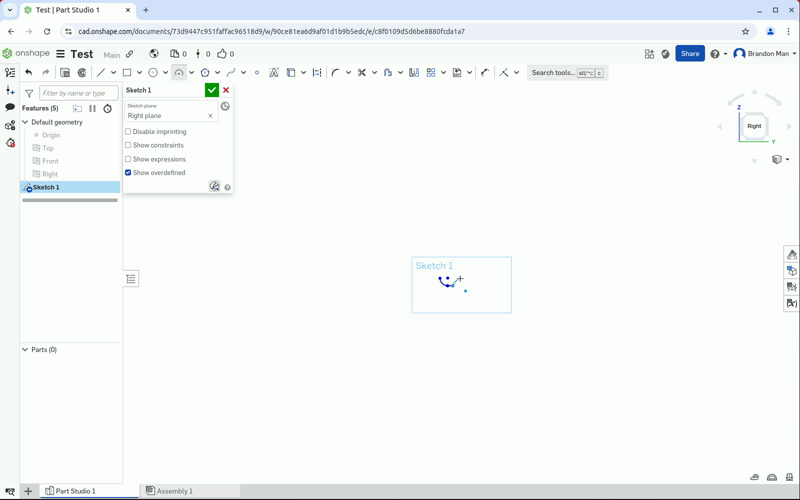
scroll(6)
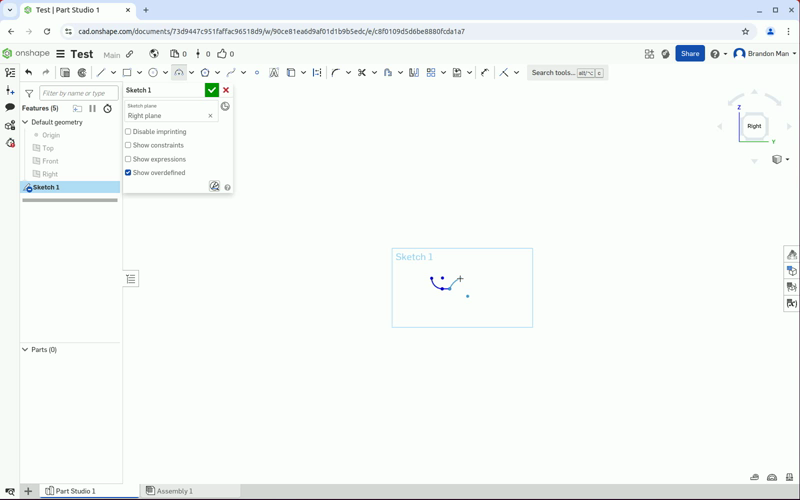
scroll(6)
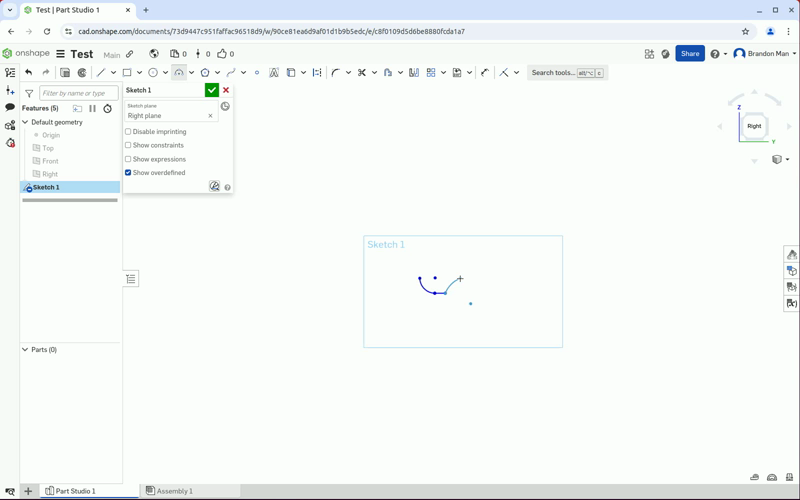
scroll(6)
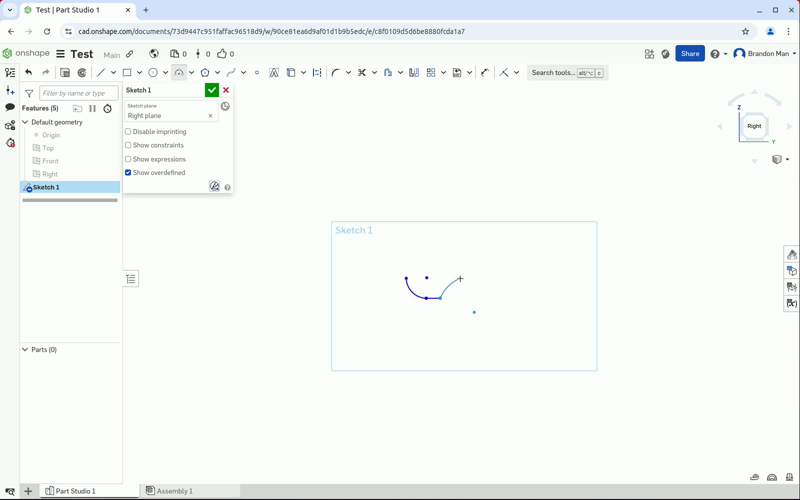
scroll(6)
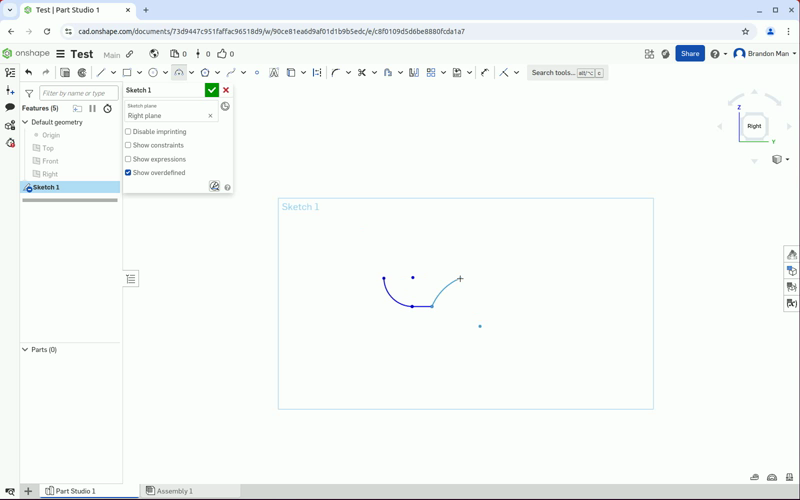
scroll(6)
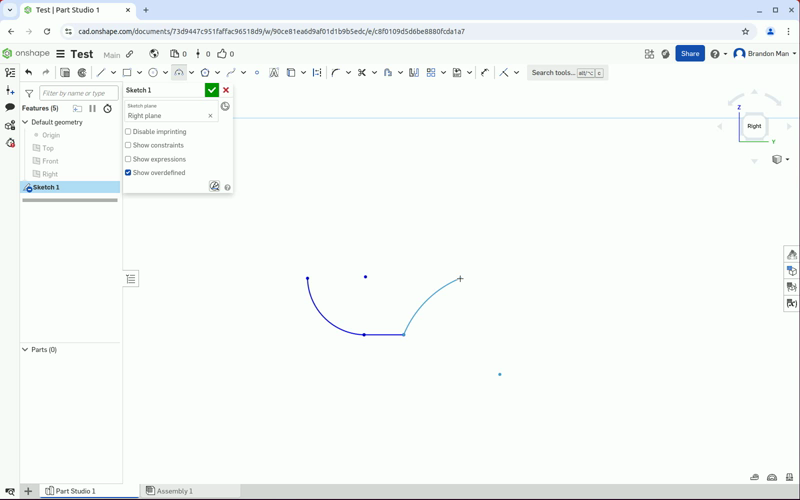
click(460, 278)
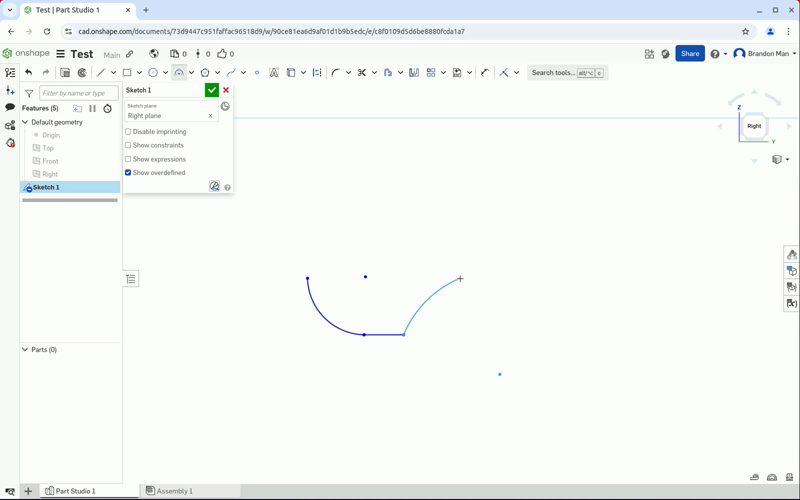
scroll(-6)
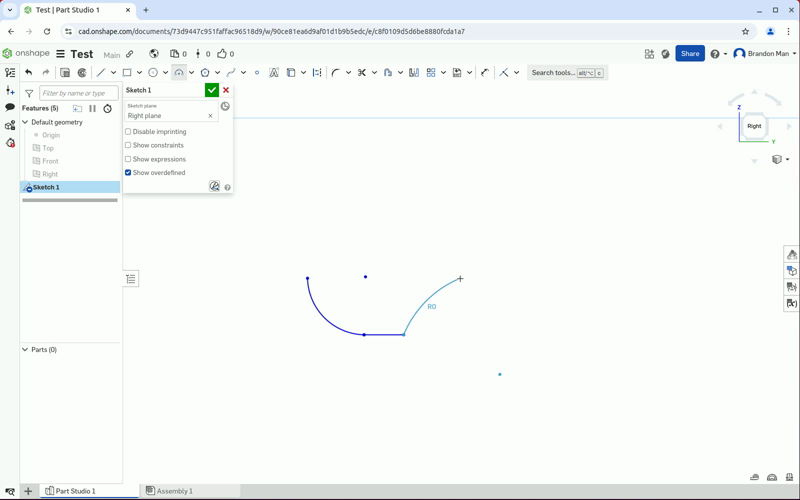
scroll(-6)
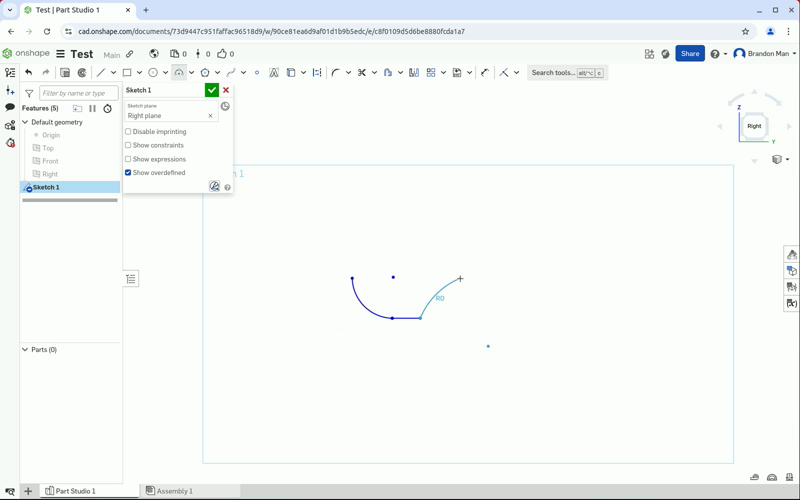
scroll(-6)
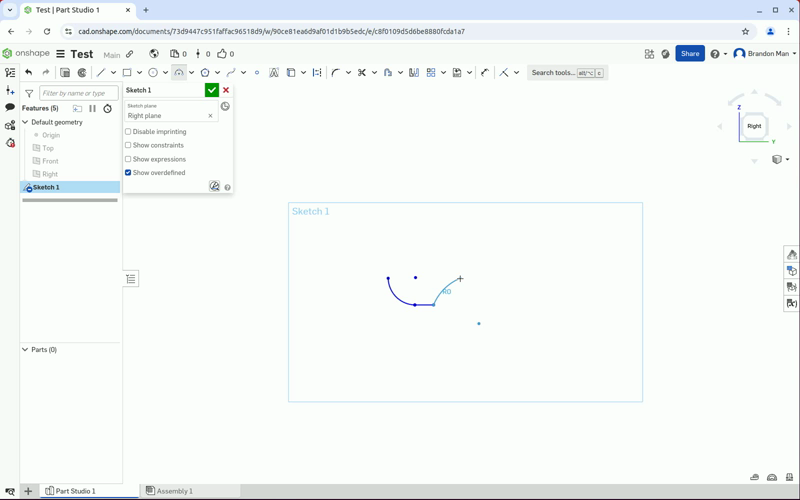
scroll(-6)
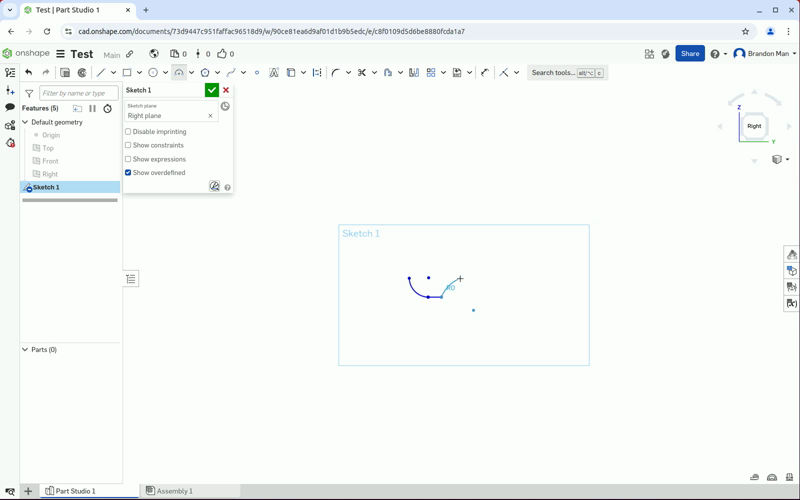
scroll(-6)
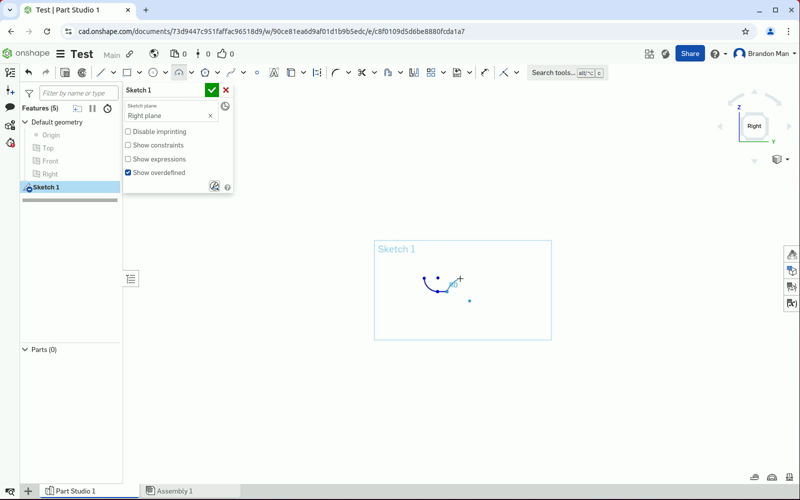
scroll(-6)
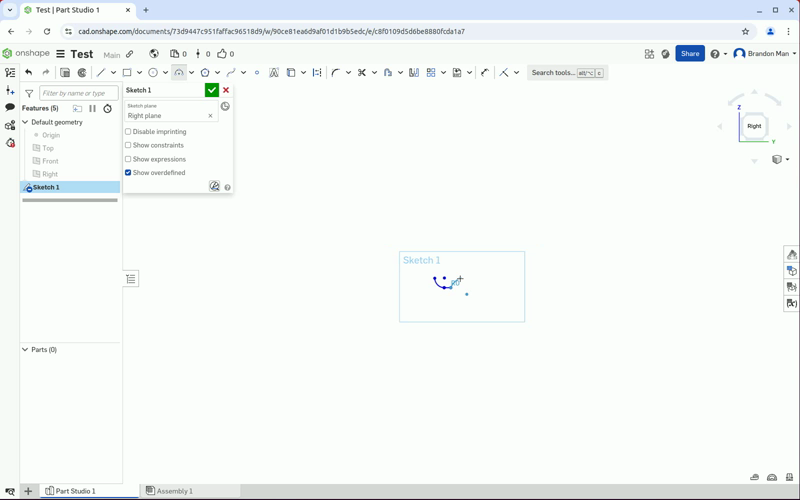
scroll(-6)
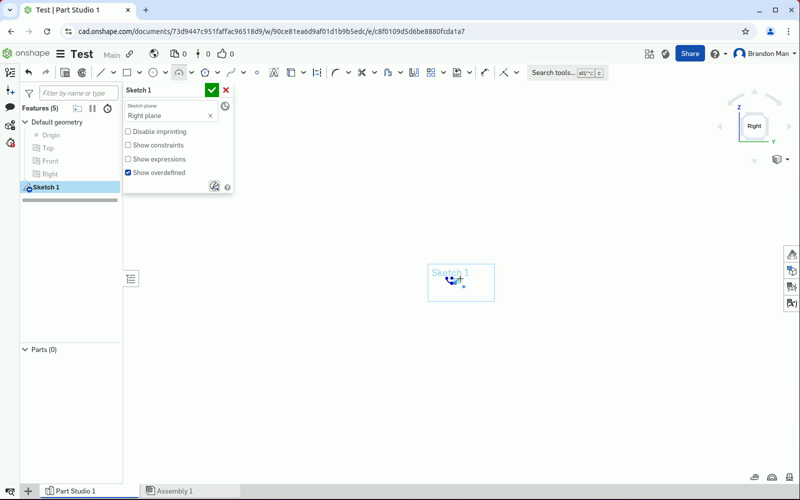
mouse_move(458, 281)
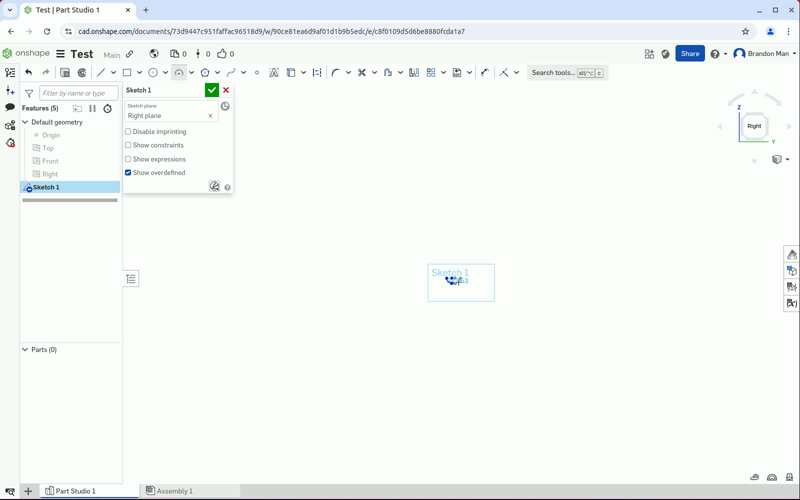
scroll(6)
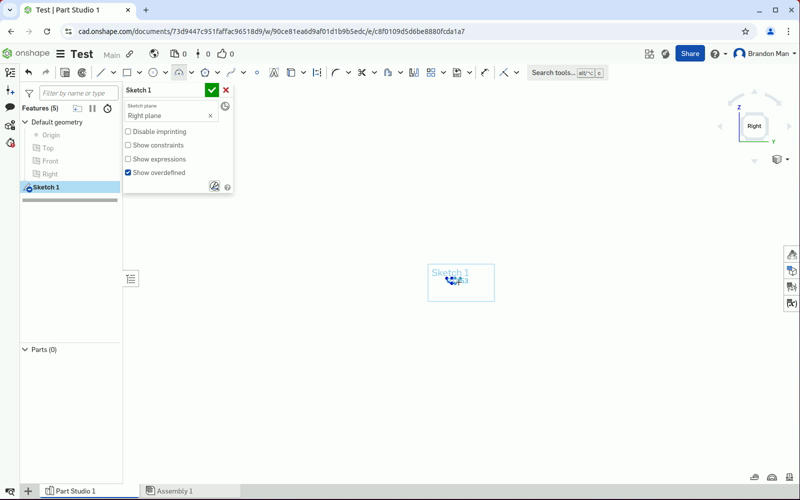
scroll(6)
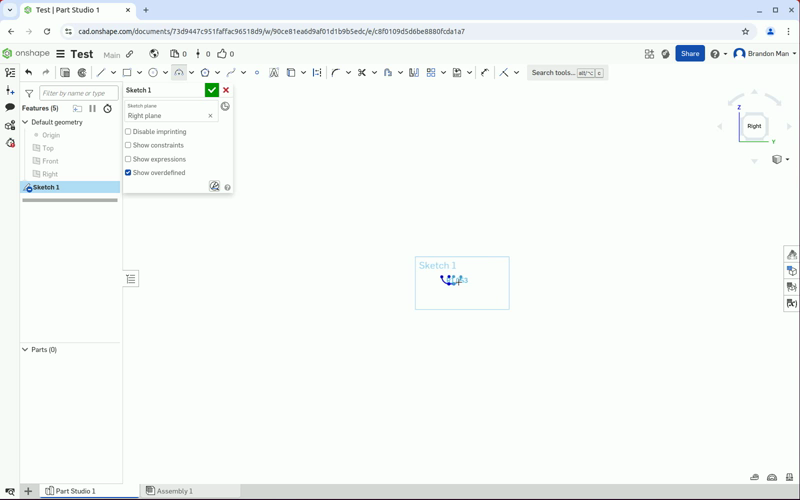
scroll(6)
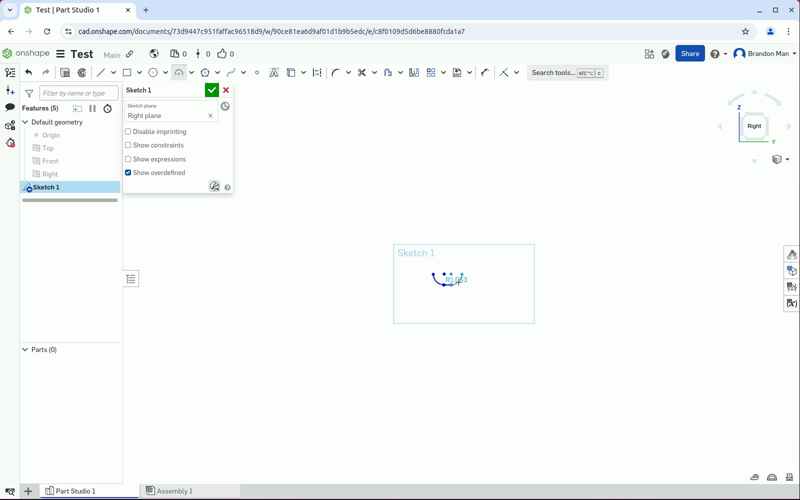
scroll(6)
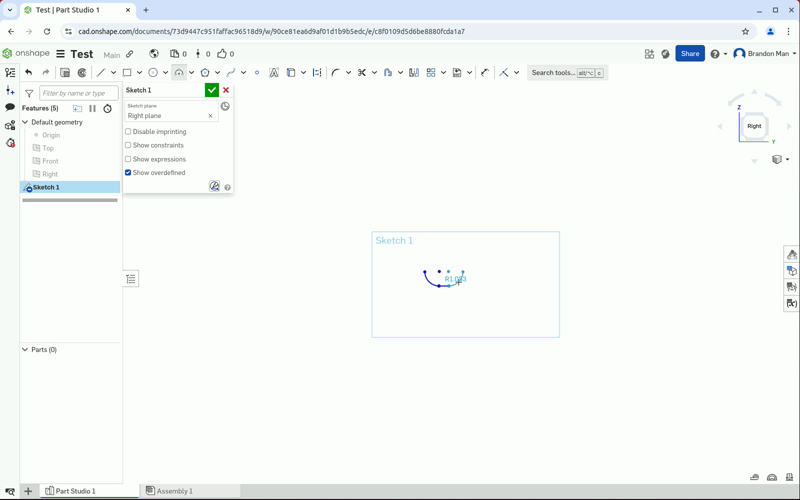
scroll(6)
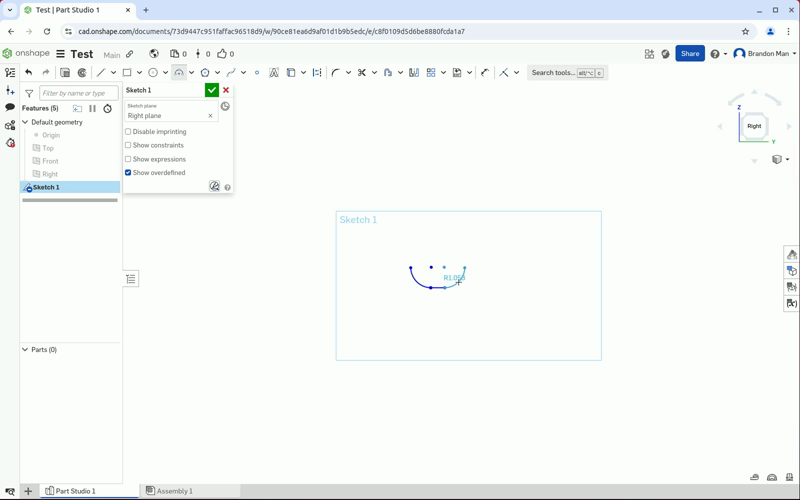
scroll(6)
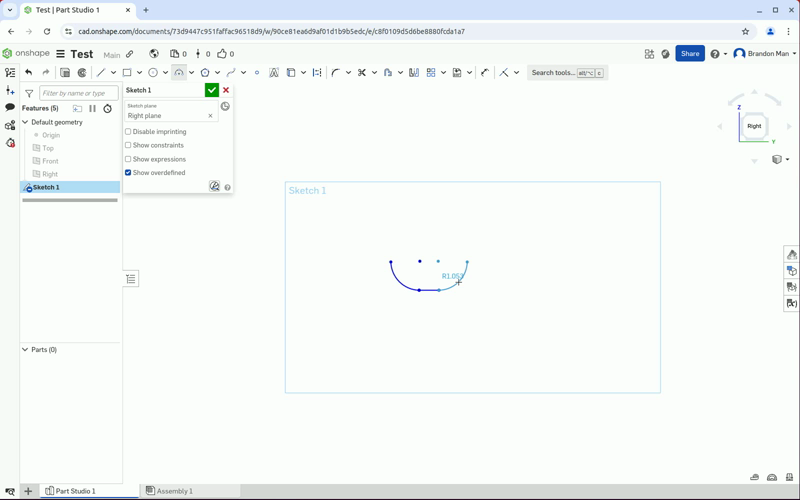
scroll(6)
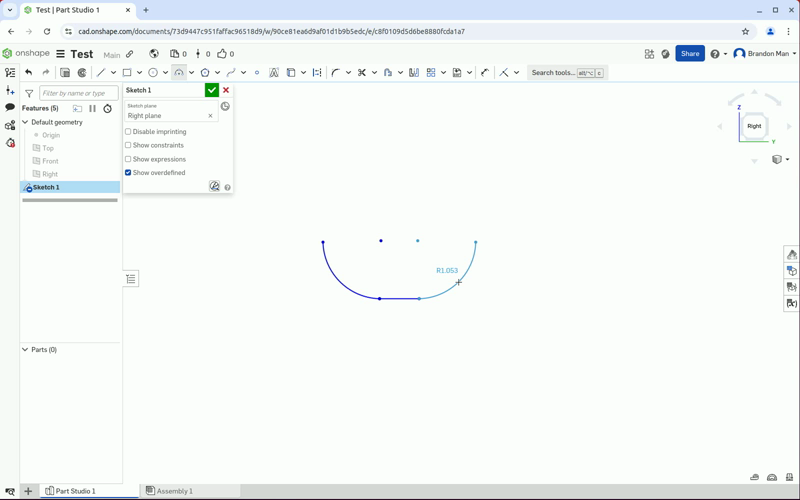
click(458, 281)
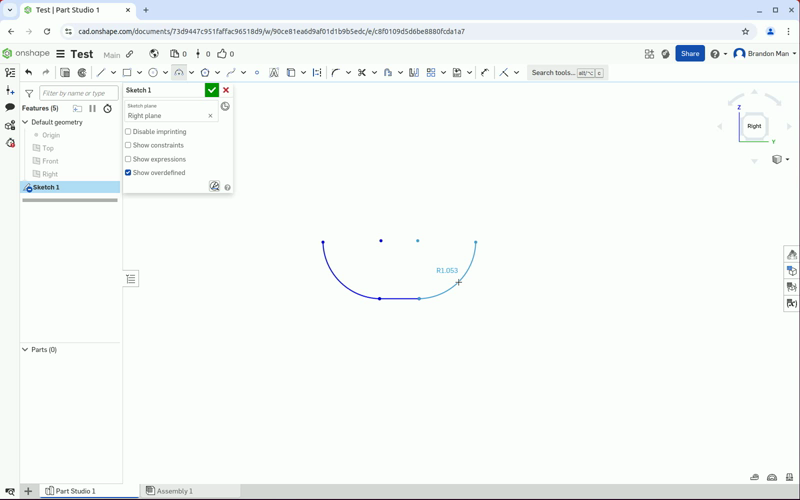
scroll(-6)
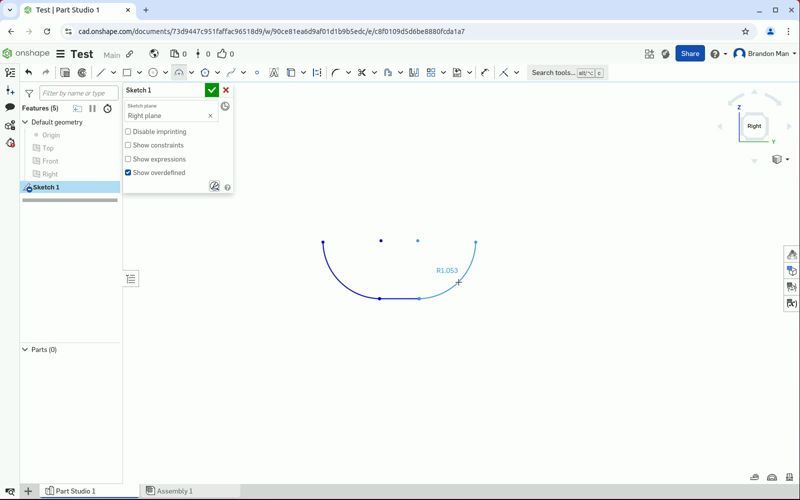
scroll(-6)
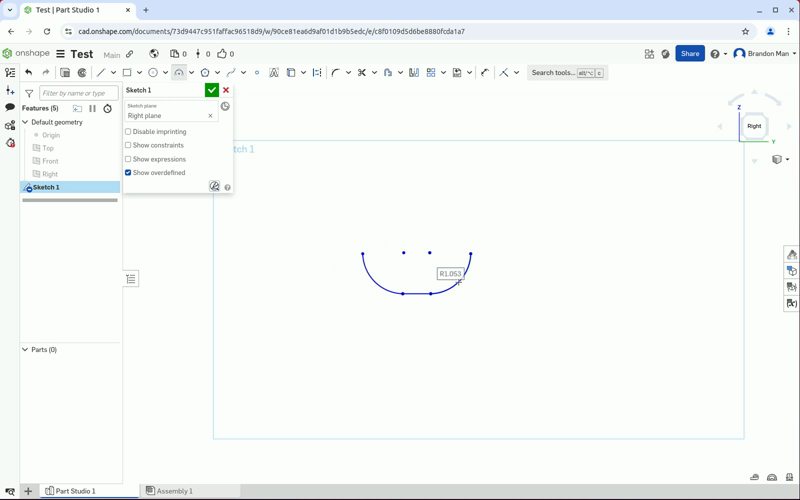
scroll(-6)
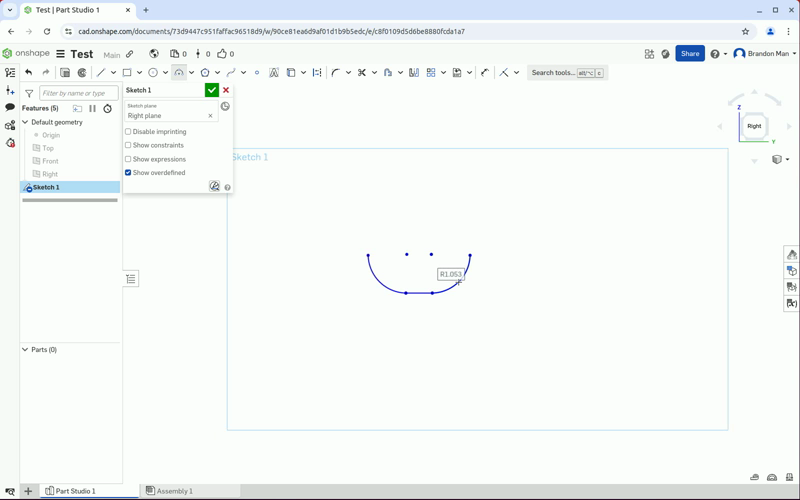
scroll(-6)
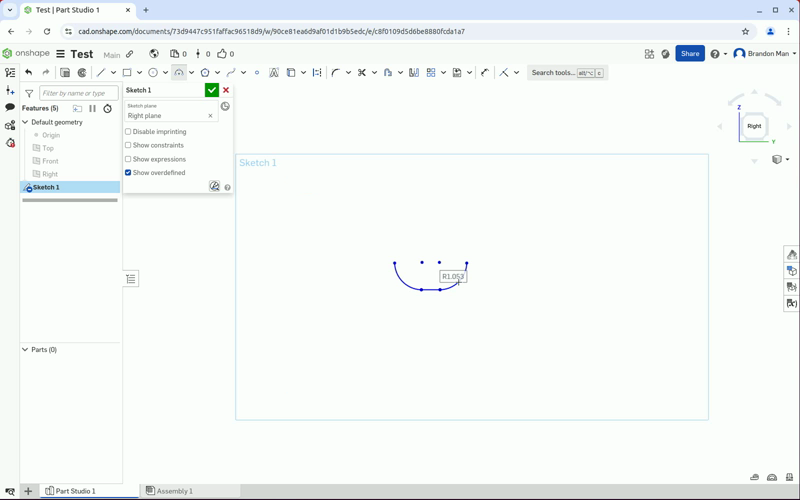
scroll(-6)
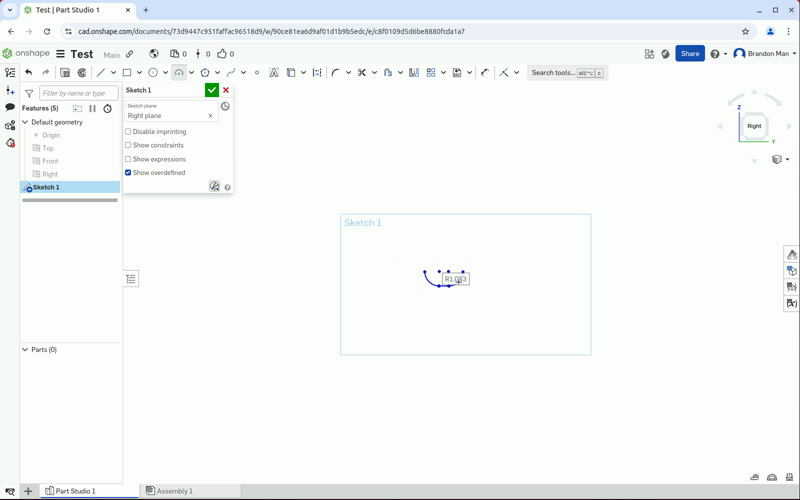
scroll(-6)
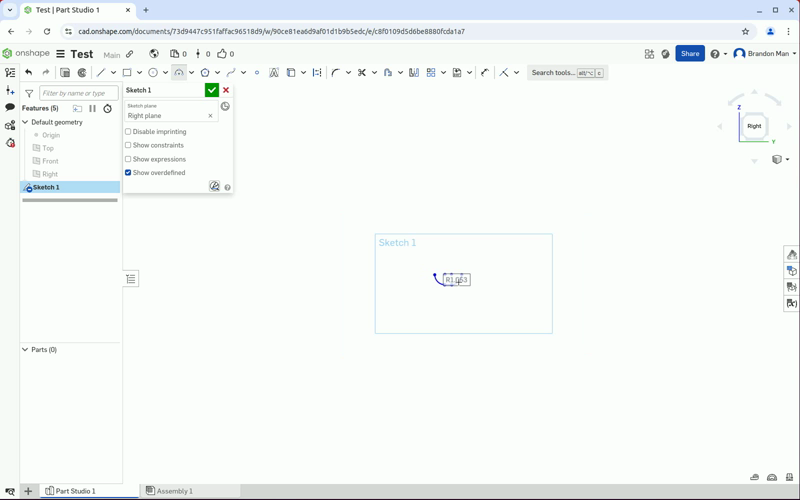
scroll(-6)
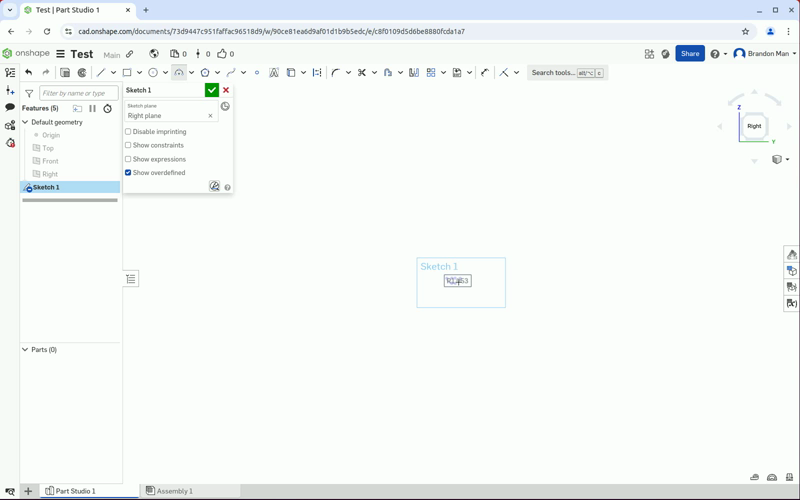
key_up(shift)
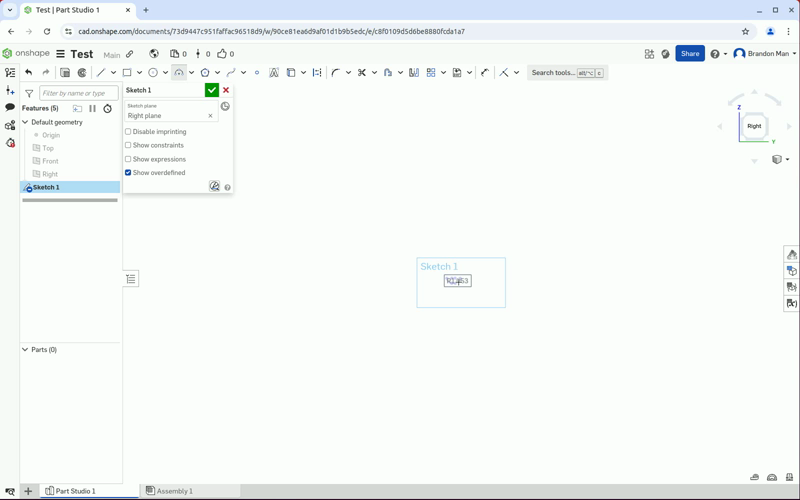
key(esc)
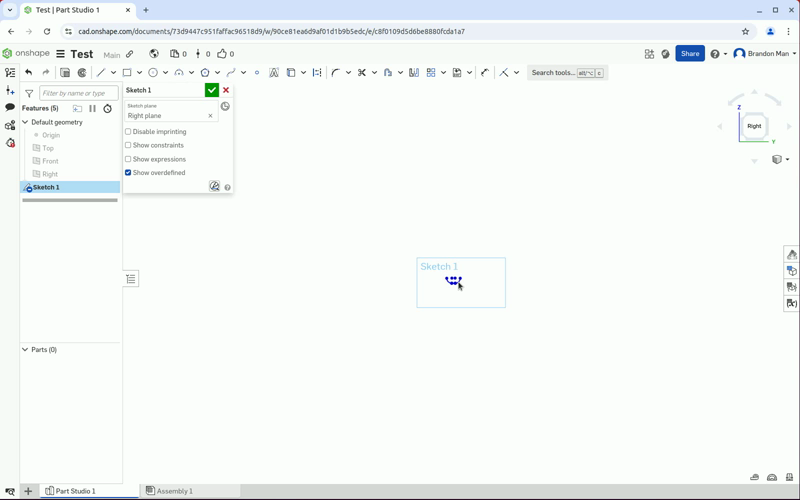
key(l)
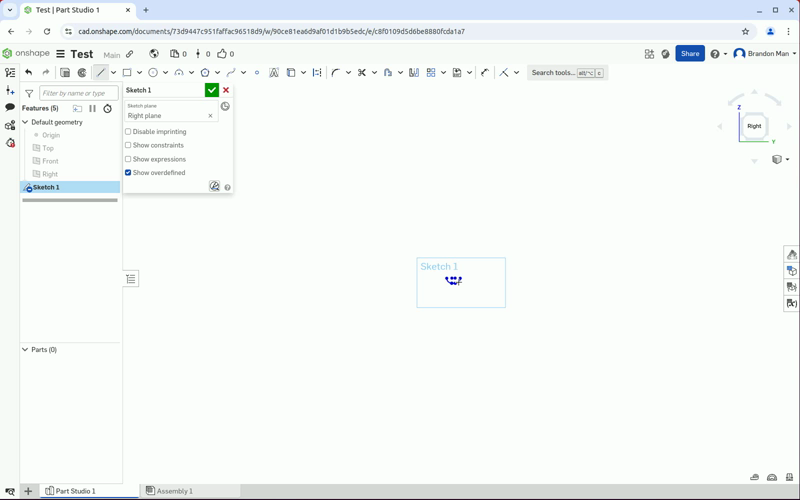
mouse_move(460, 278)
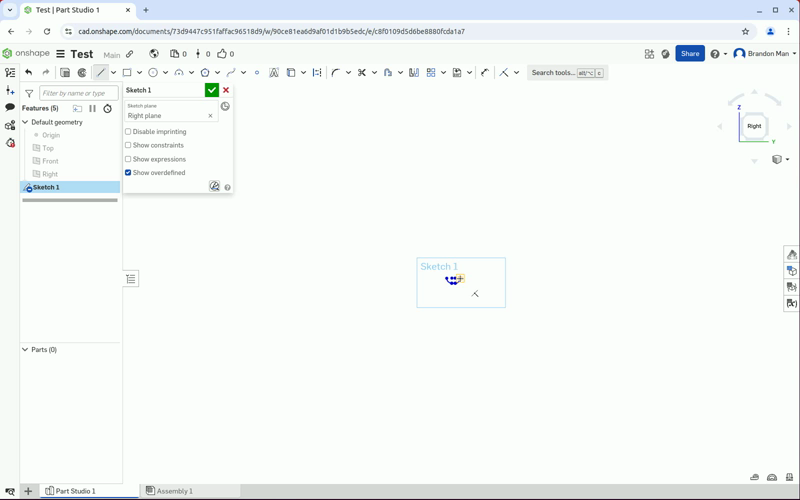
scroll(6)
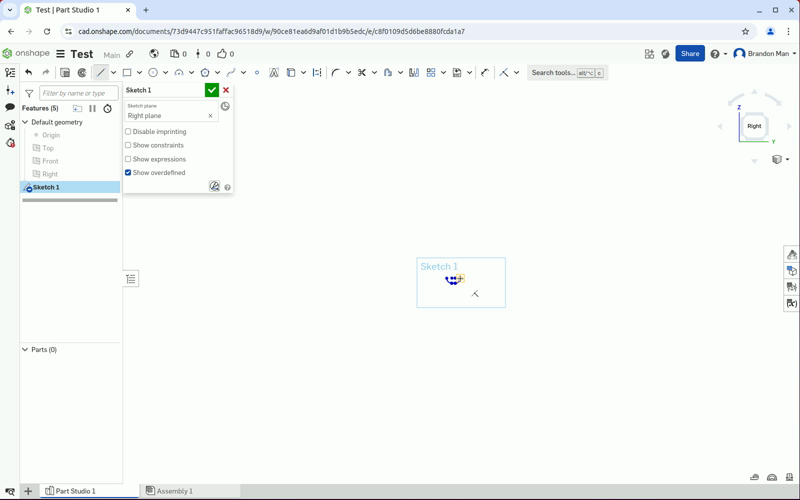
scroll(6)
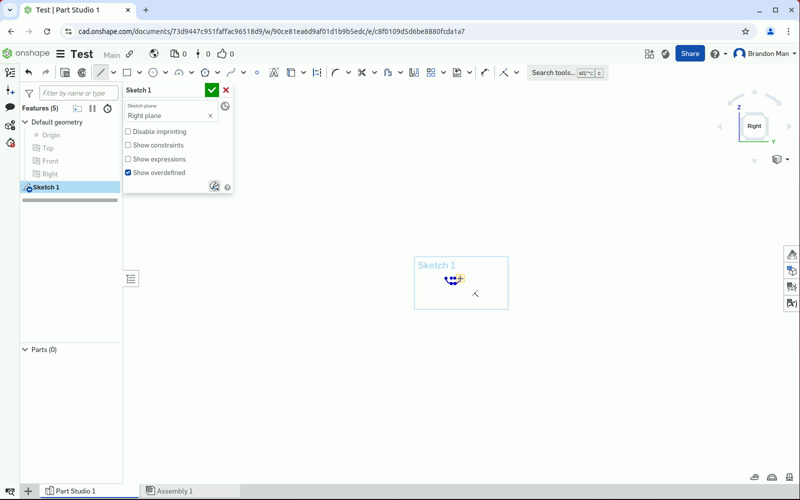
scroll(6)
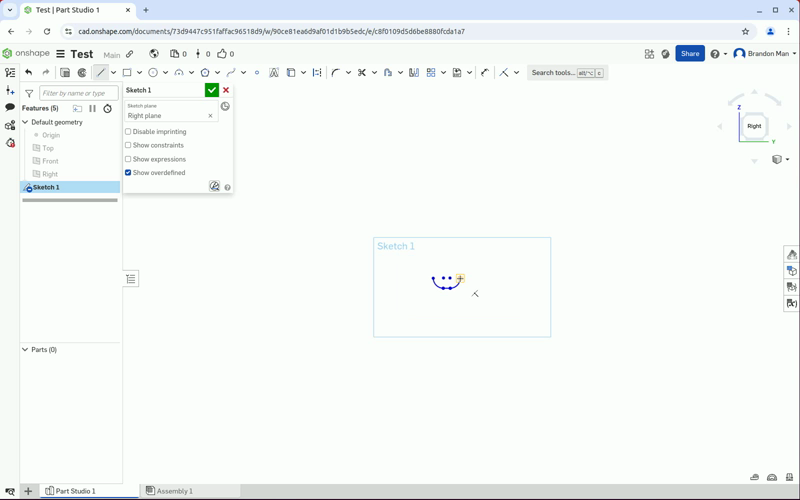
scroll(6)
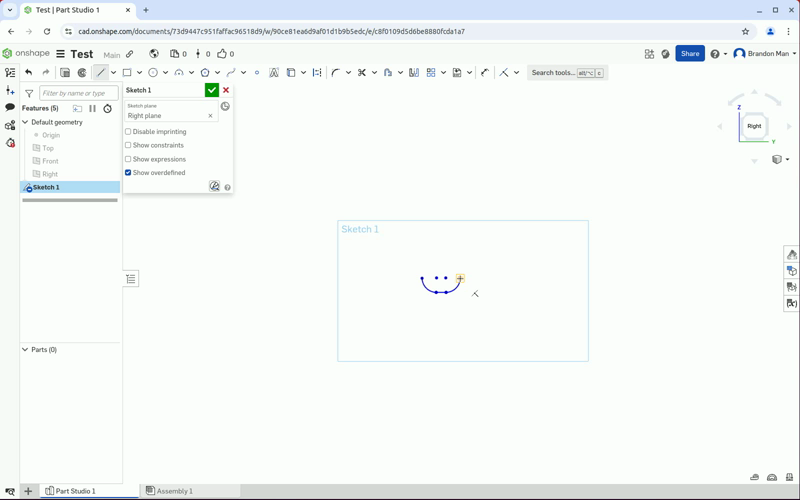
scroll(6)
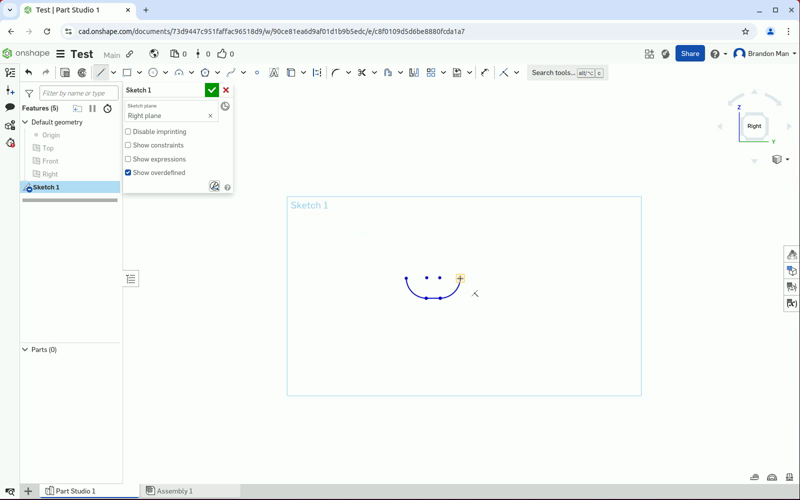
scroll(6)
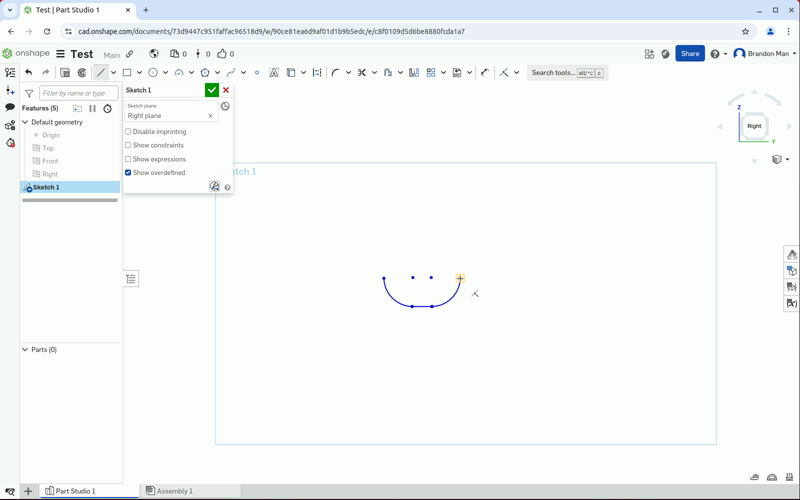
scroll(6)
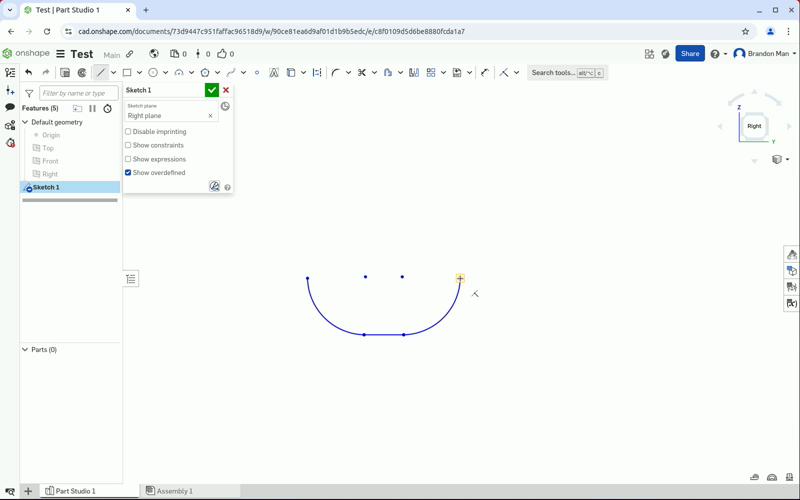
click(460, 278)
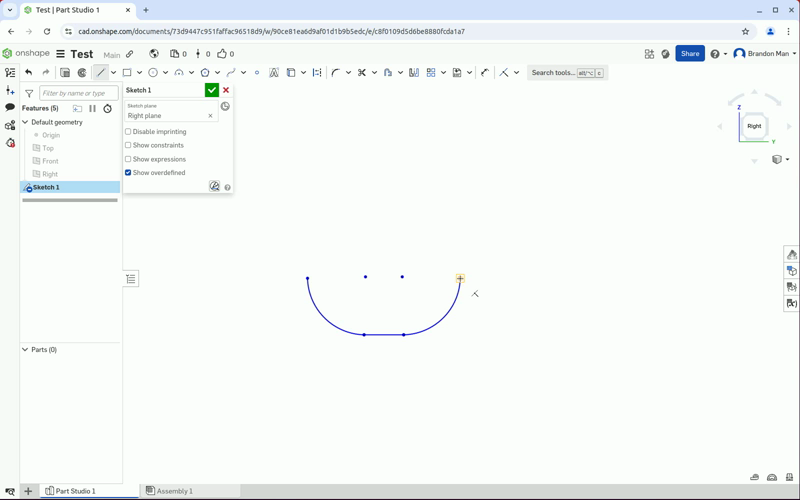
scroll(-6)
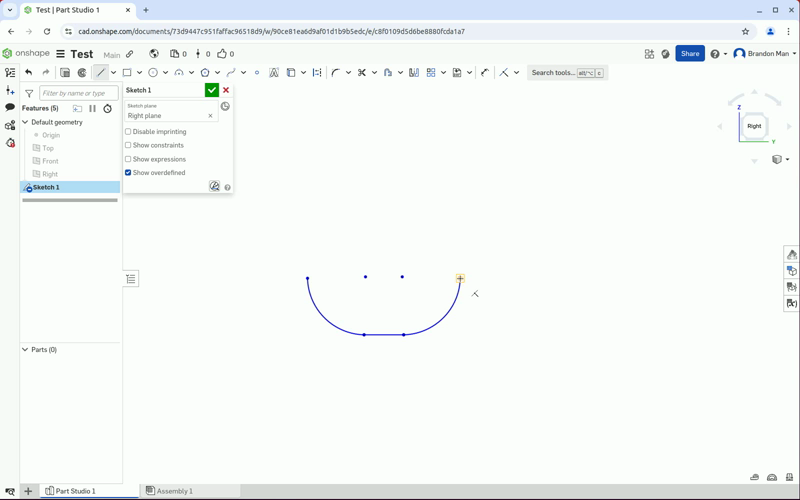
scroll(-6)
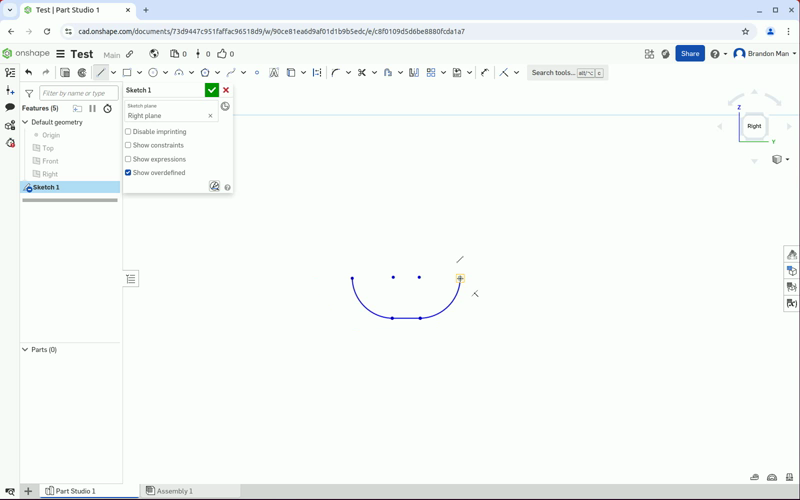
scroll(-6)
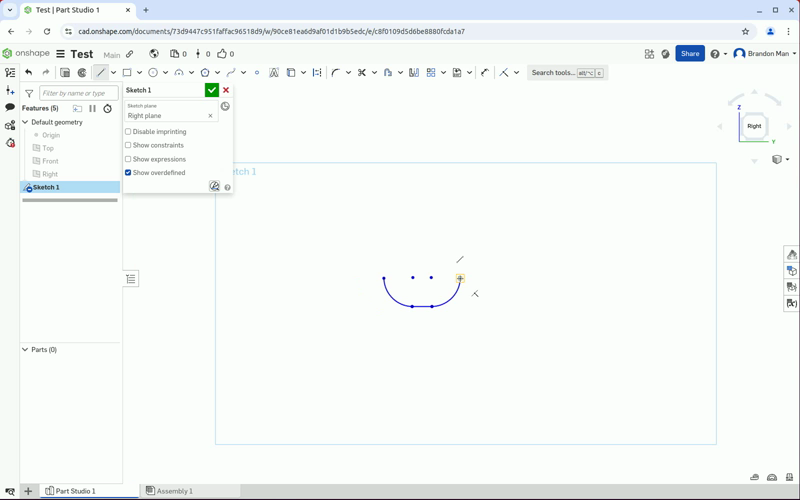
scroll(-6)
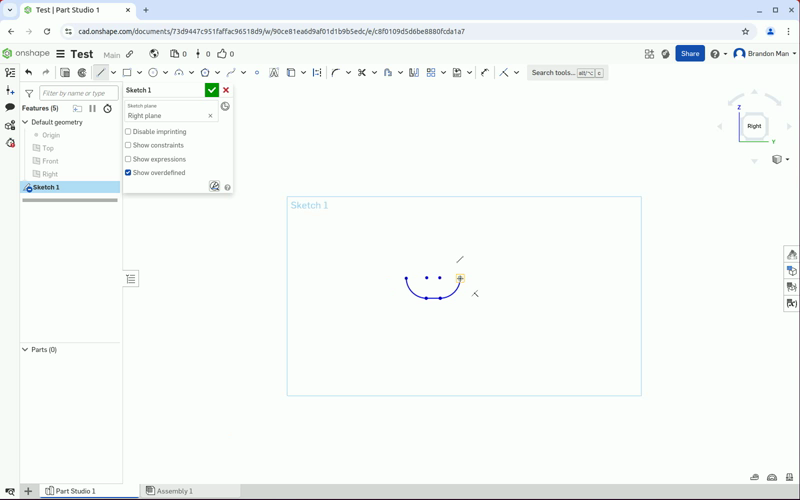
scroll(-6)
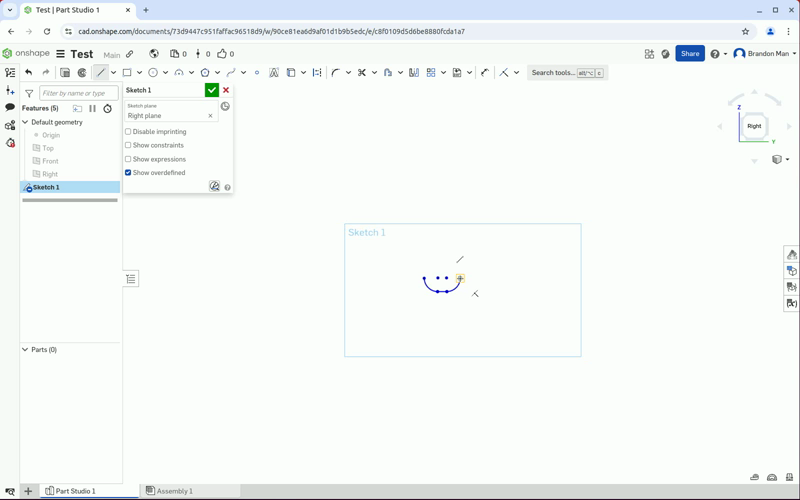
scroll(-6)
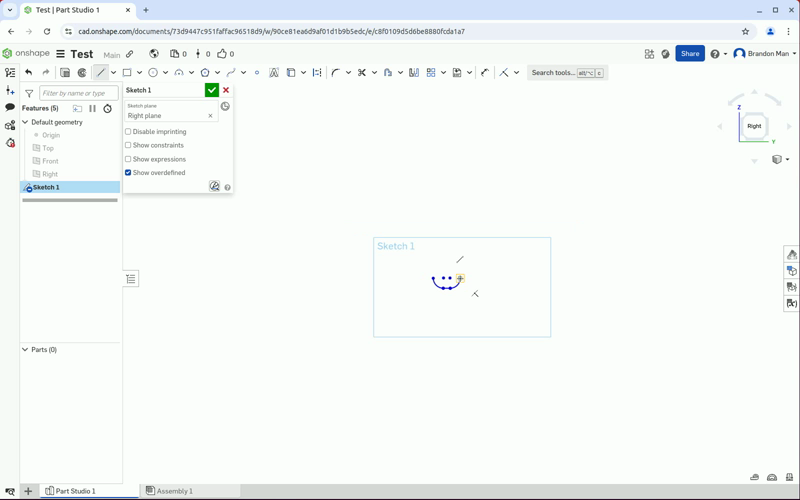
scroll(-6)
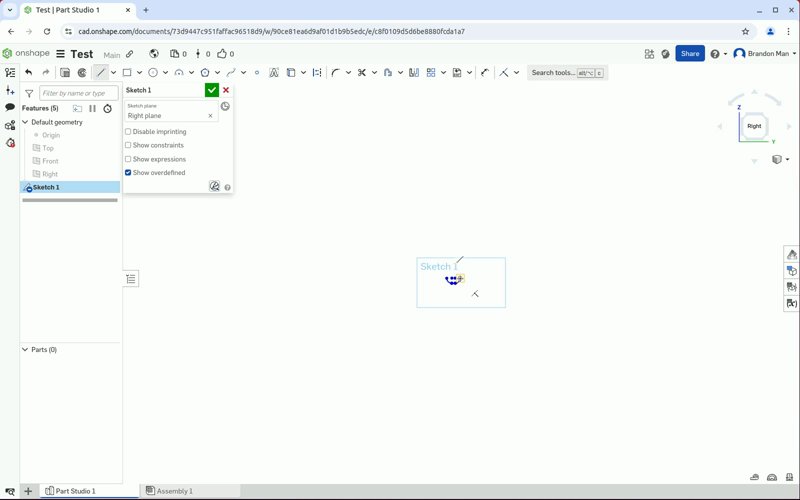
key_down(shift)
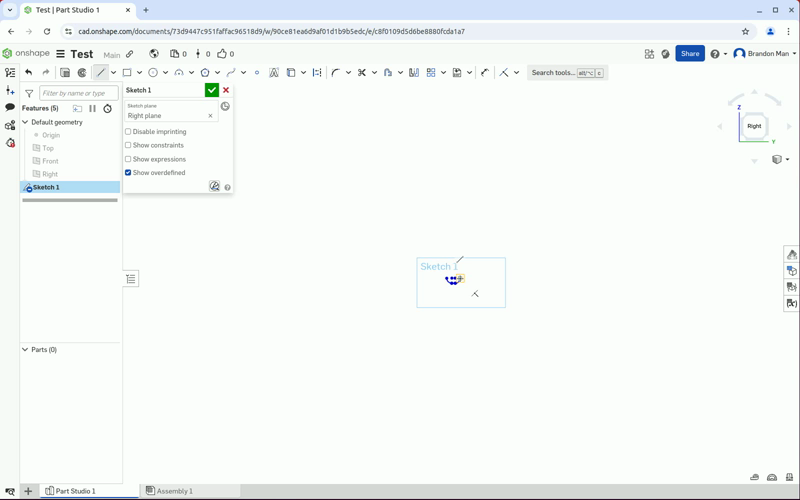
mouse_move(460, 212)
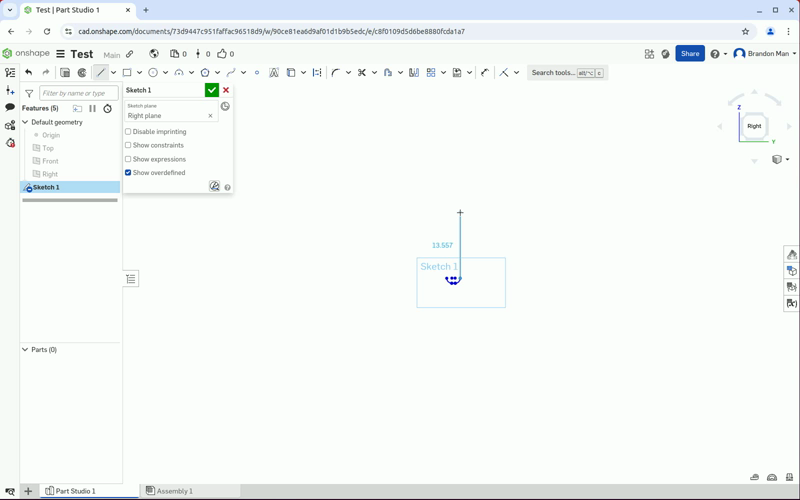
click(460, 212)
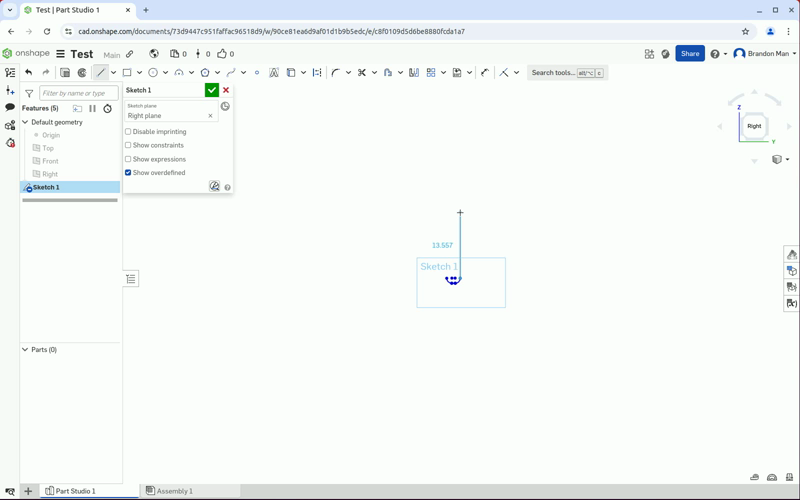
key_up(shift)
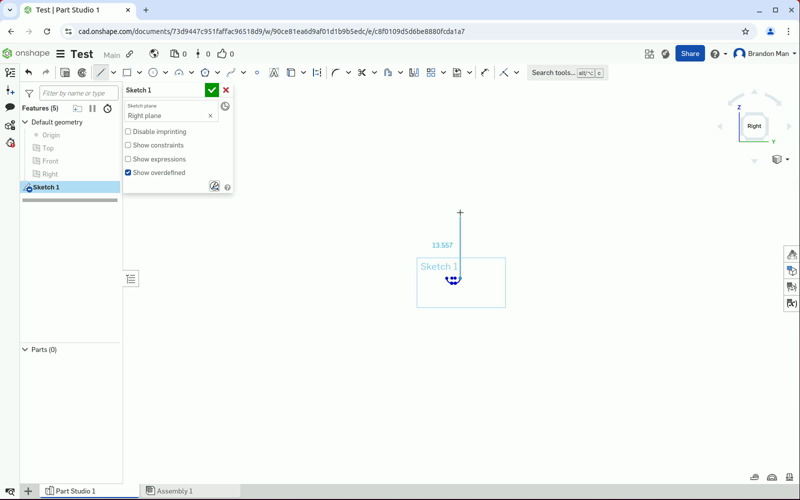
key_down(shift)
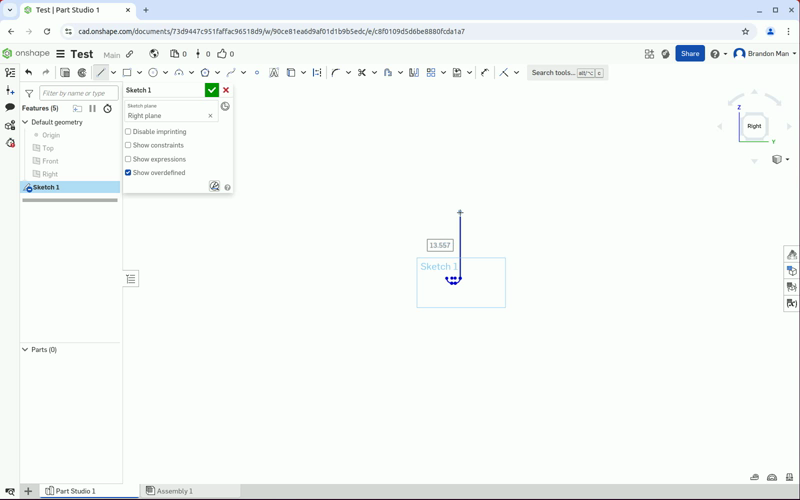
mouse_move(490, 212)
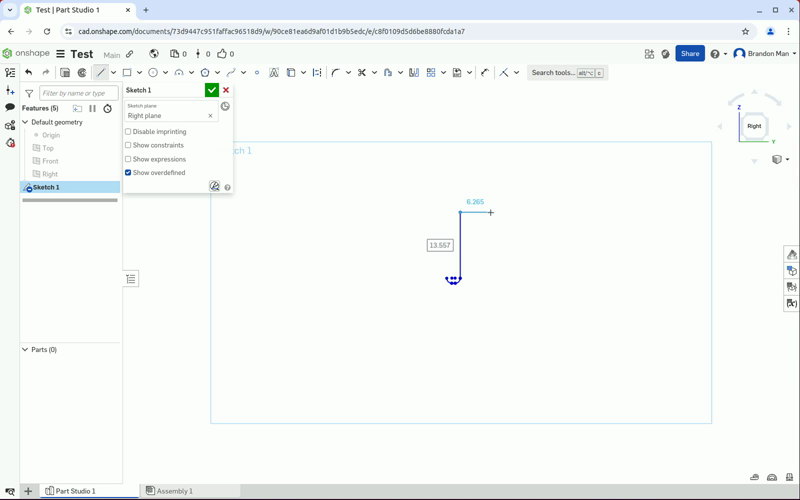
mouse_move(446, 212)
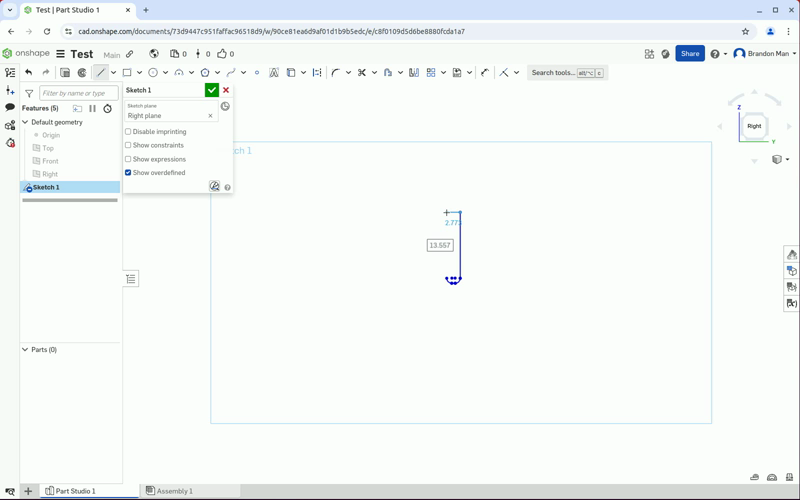
click(446, 212)
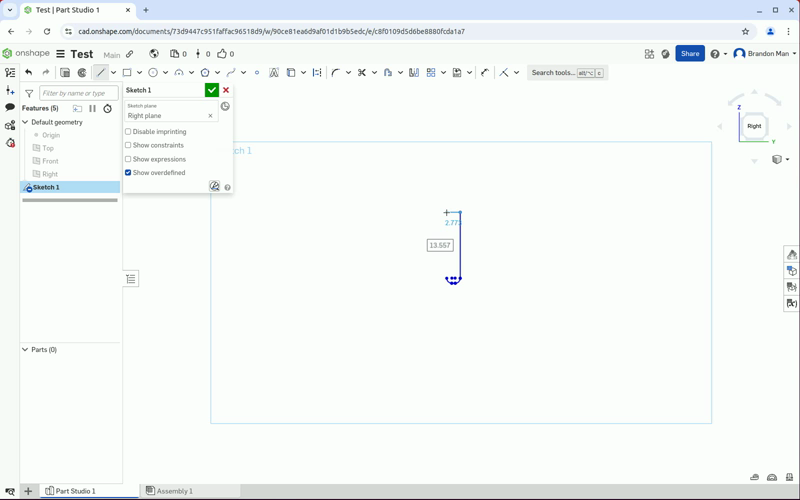
key_up(shift)
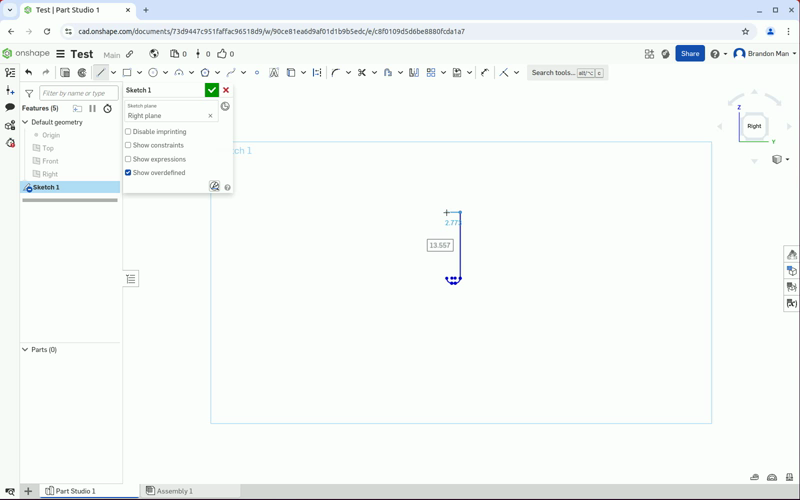
key_down(shift)
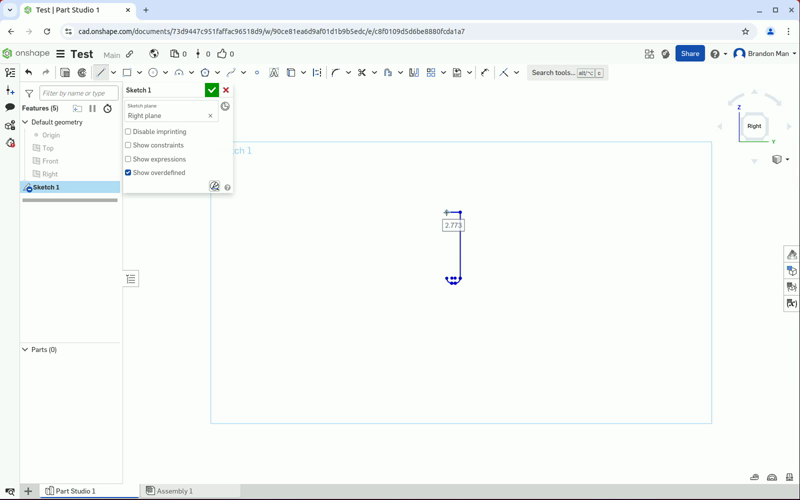
mouse_move(446, 278)
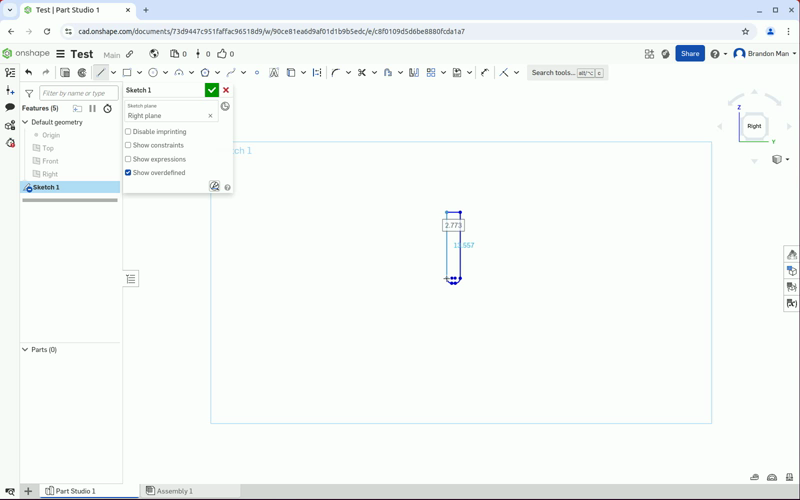
scroll(6)
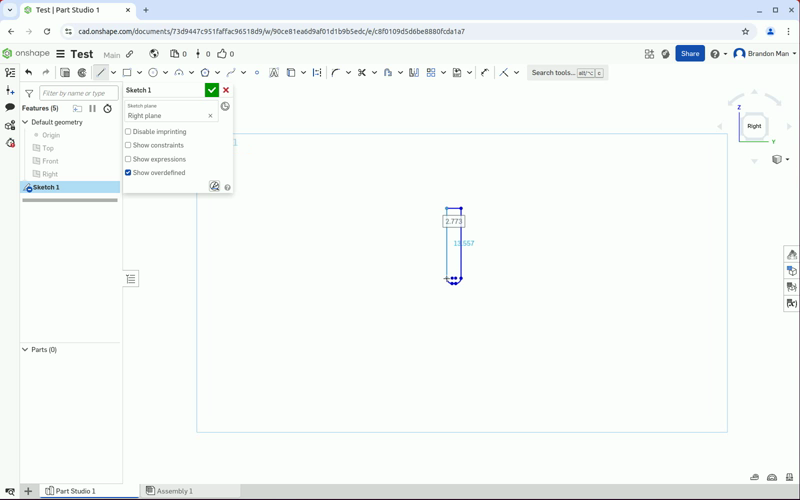
scroll(6)
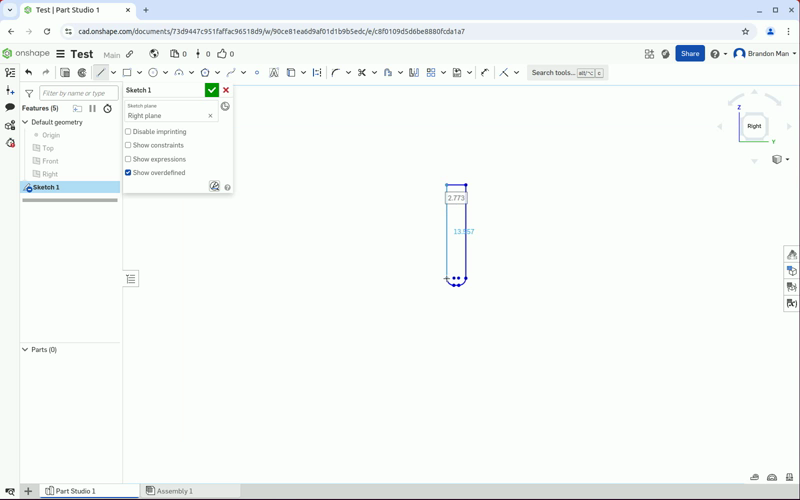
scroll(6)
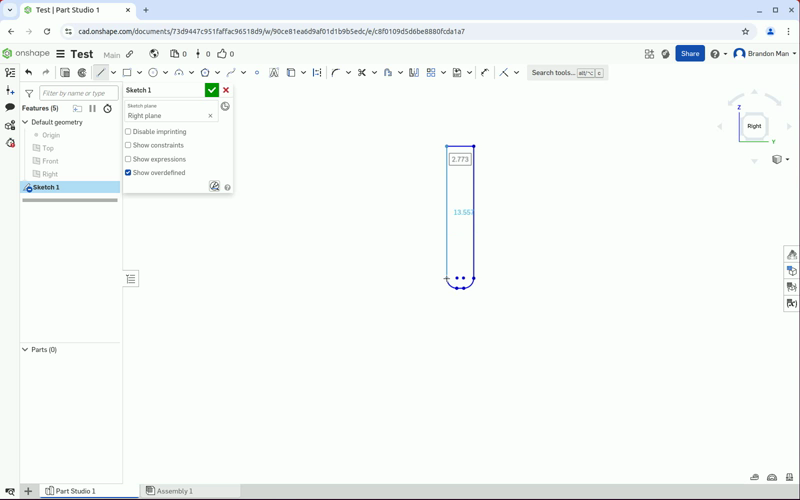
scroll(6)
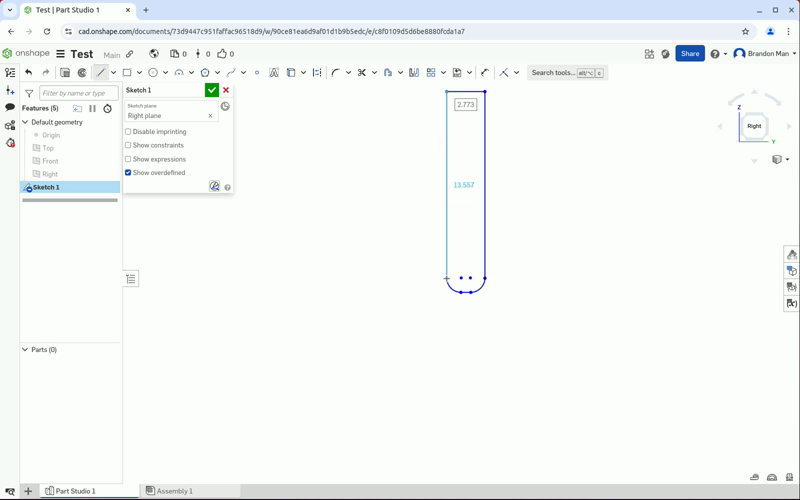
scroll(6)
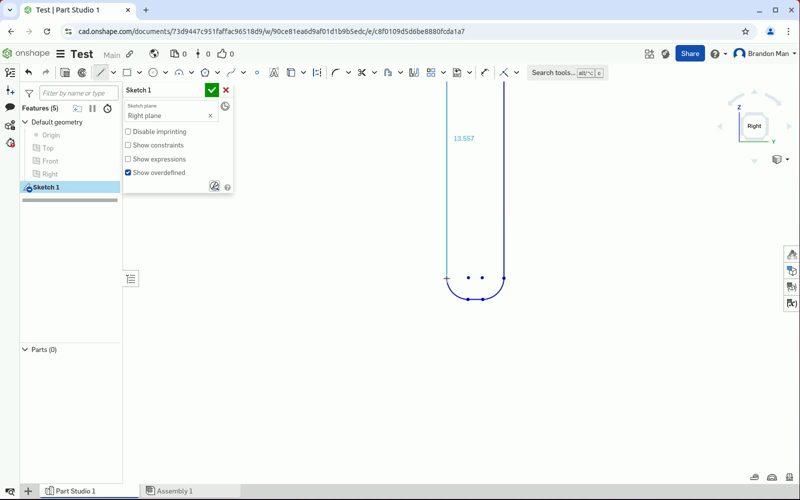
scroll(6)
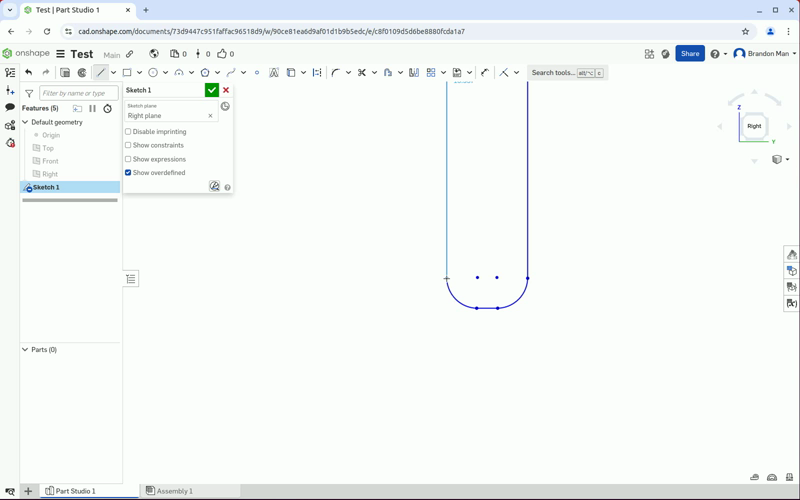
scroll(6)
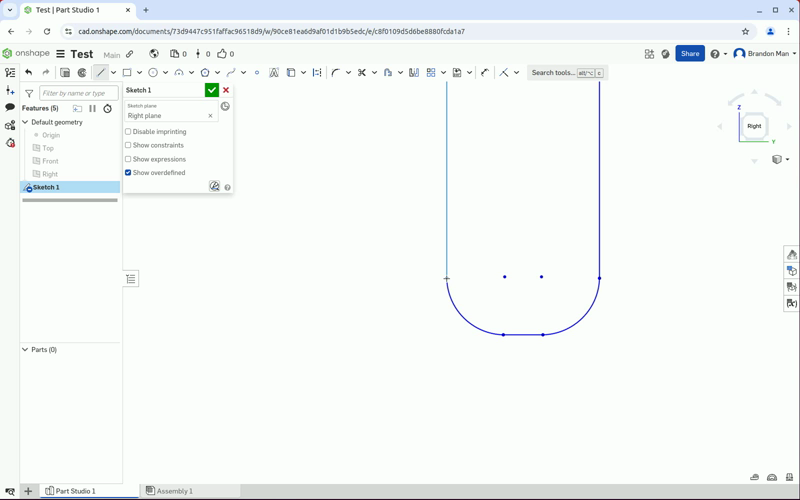
key_up(shift)
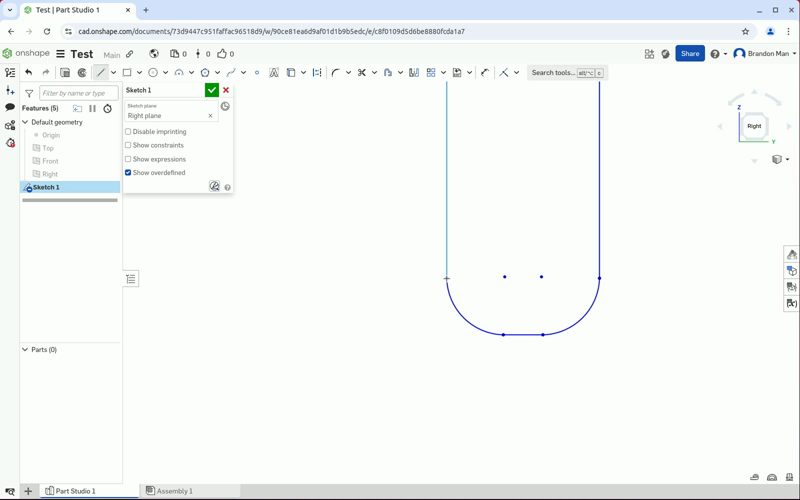
click(446, 278)
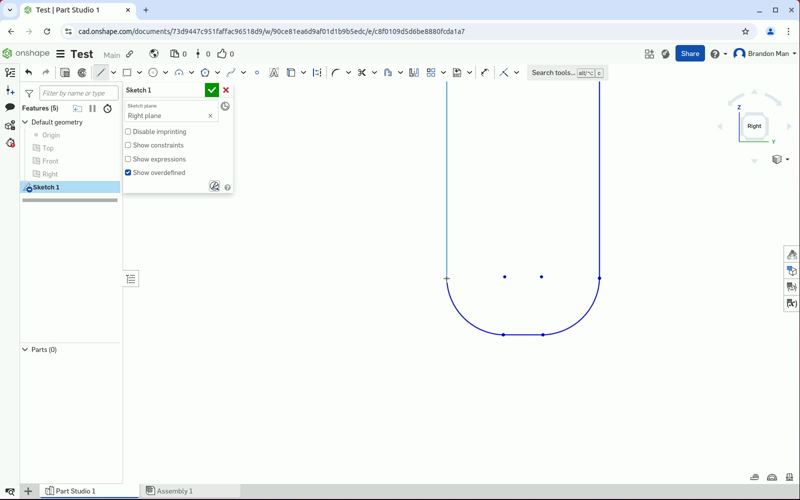
scroll(-6)
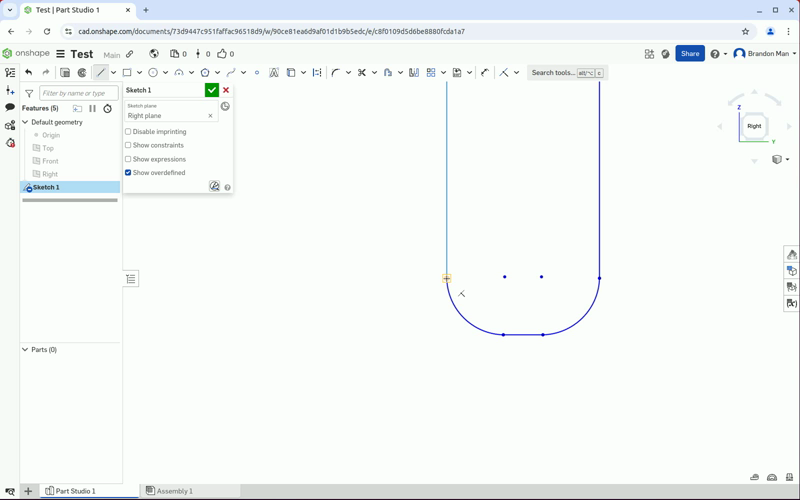
scroll(-6)
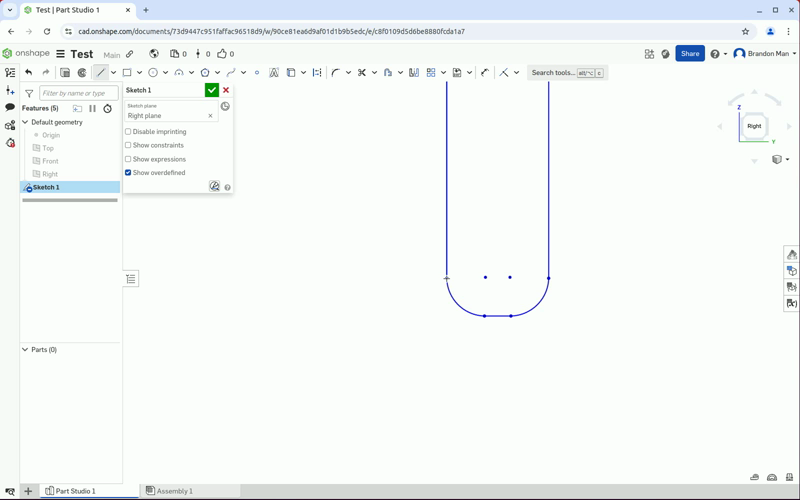
scroll(-6)
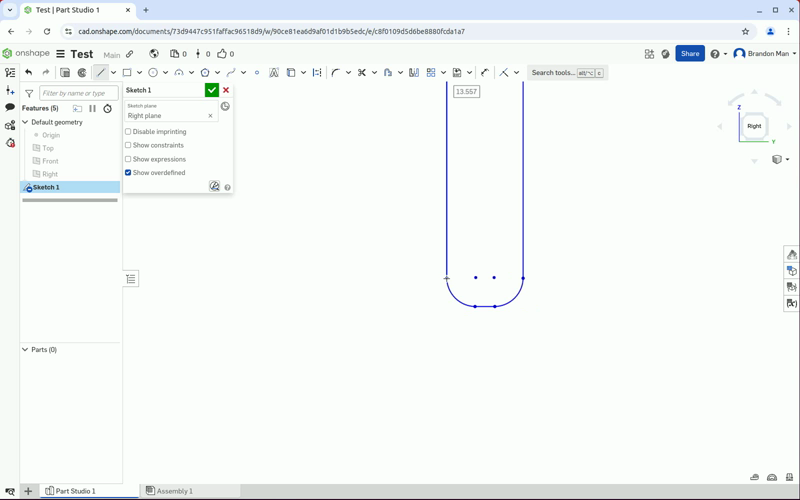
scroll(-6)
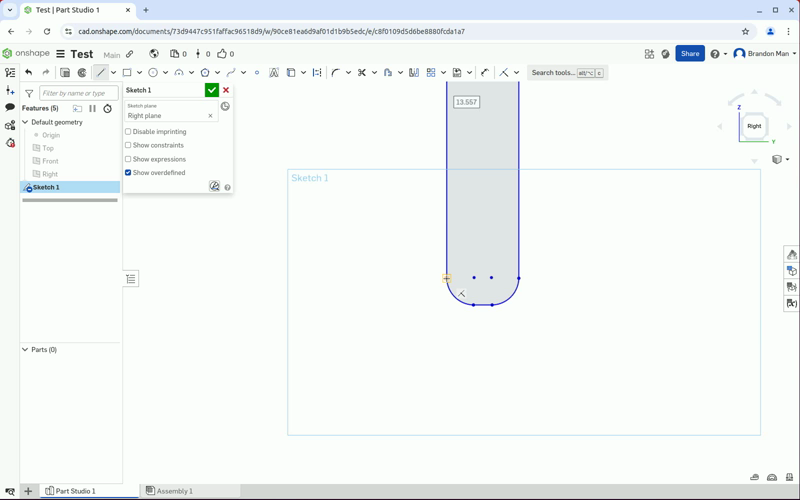
scroll(-6)
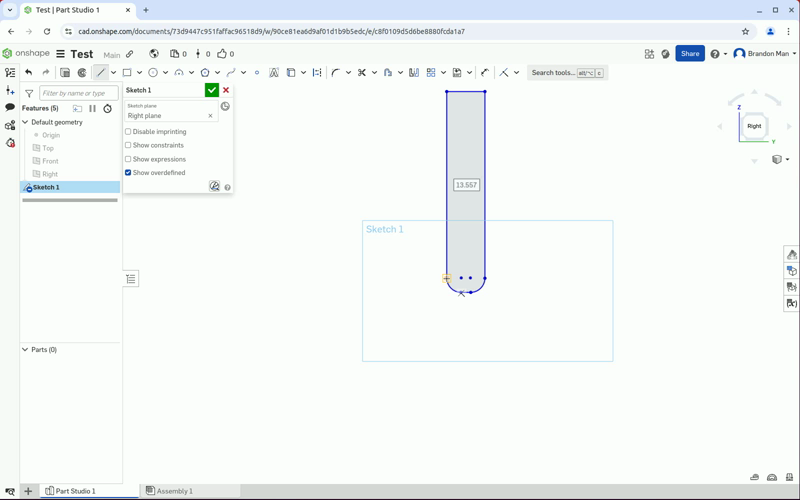
scroll(-6)
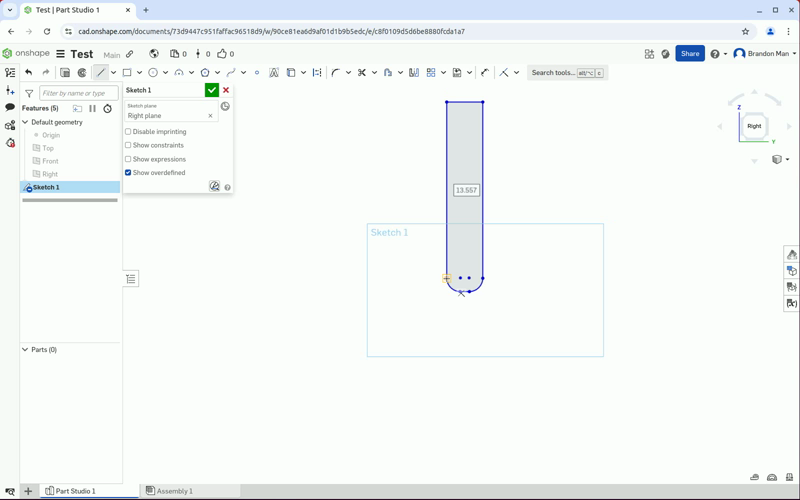
scroll(-6)
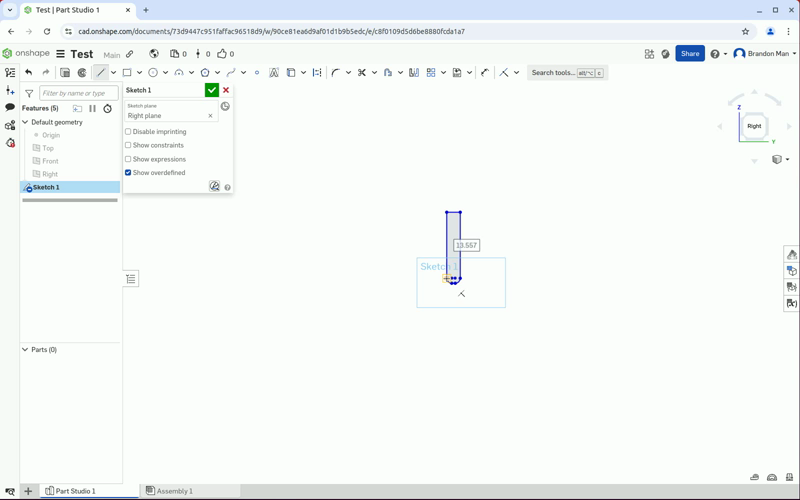
key(esc)
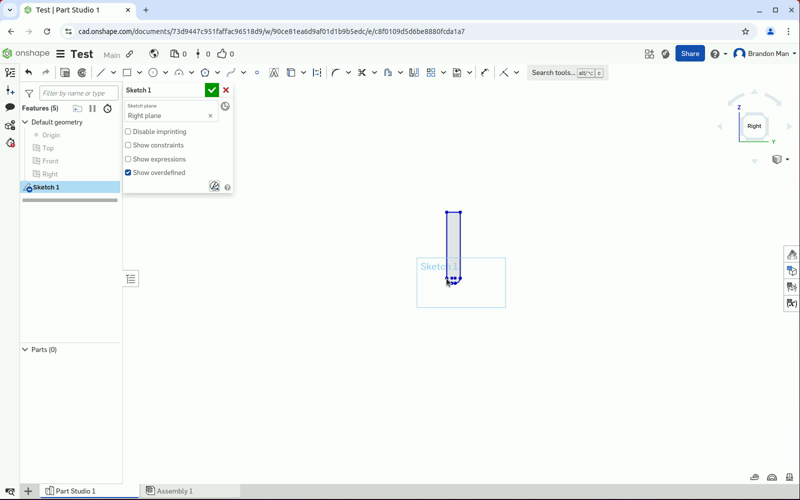
mouse_move(454, 278)
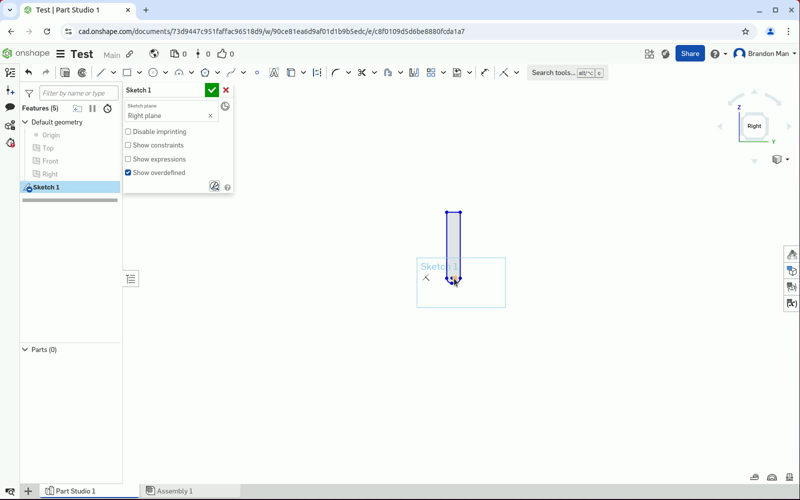
scroll(6)
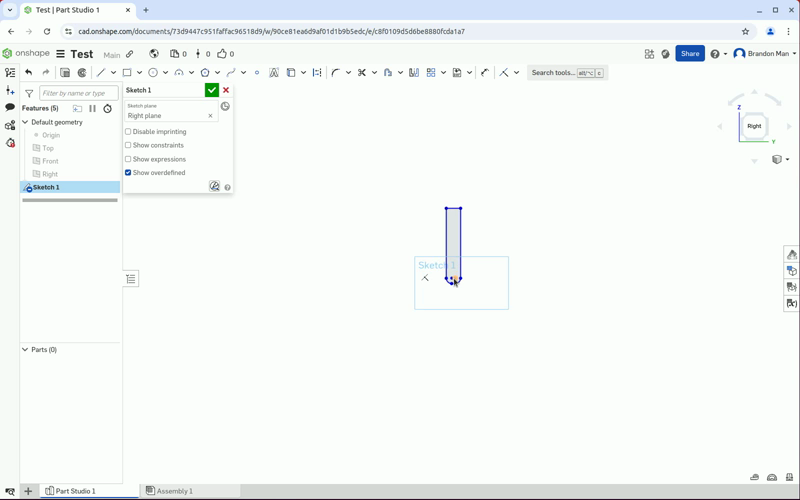
scroll(6)
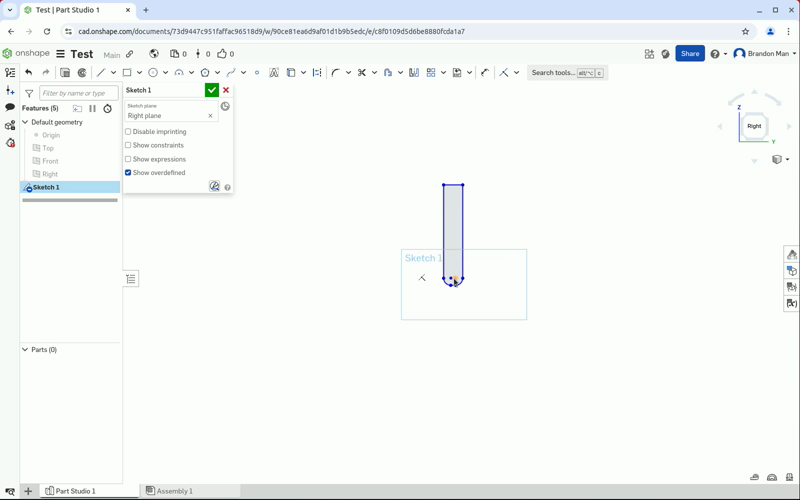
scroll(6)
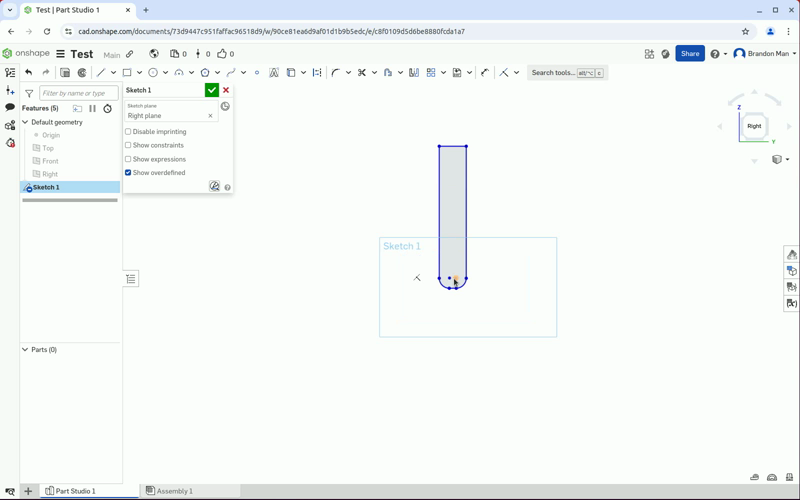
scroll(6)
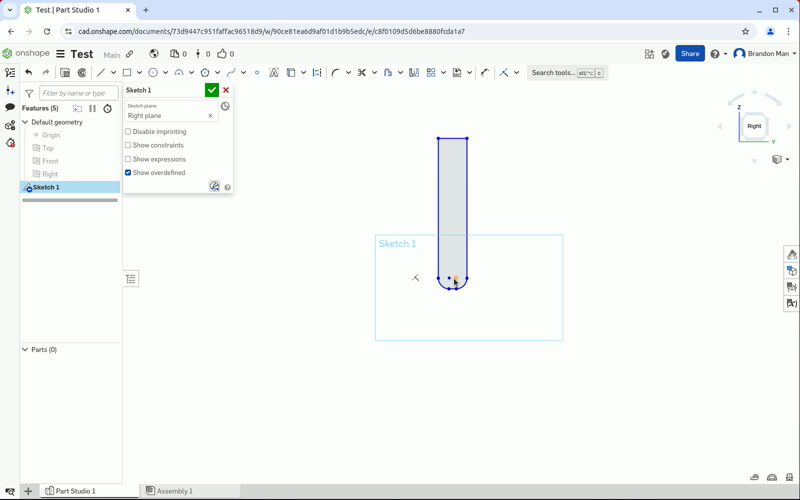
scroll(6)
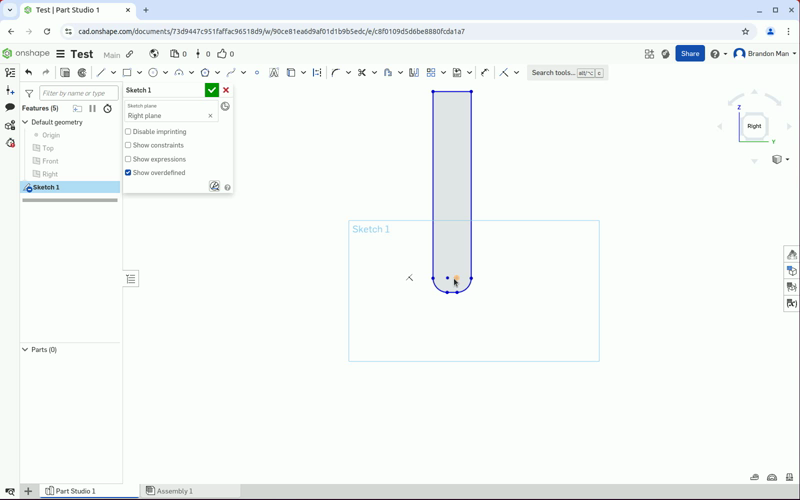
scroll(6)
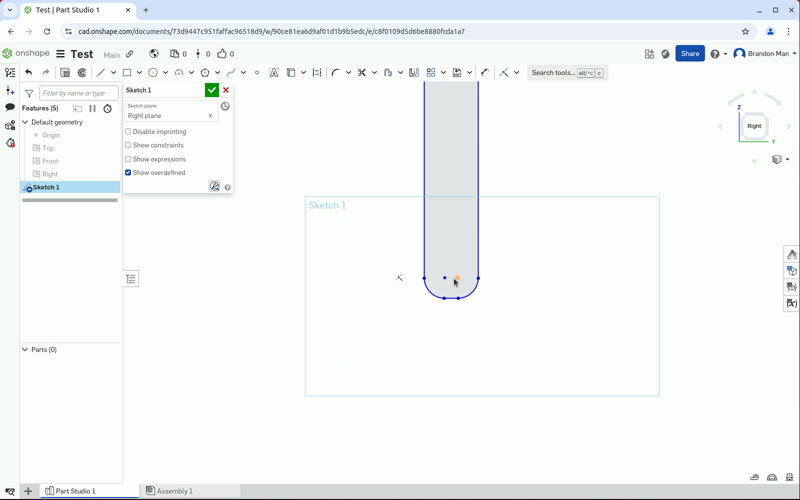
scroll(6)
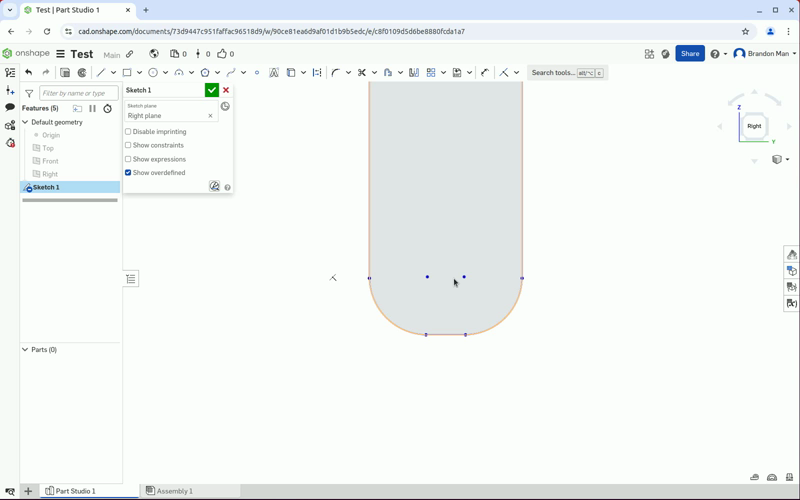
click(454, 278)
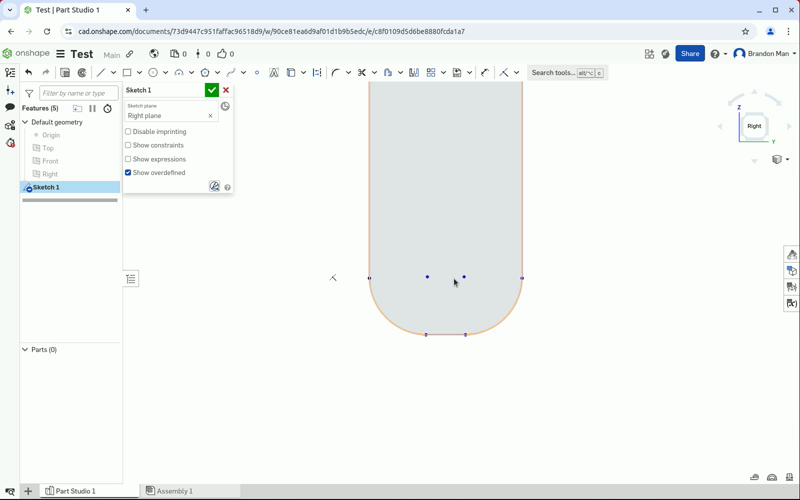
scroll(-6)
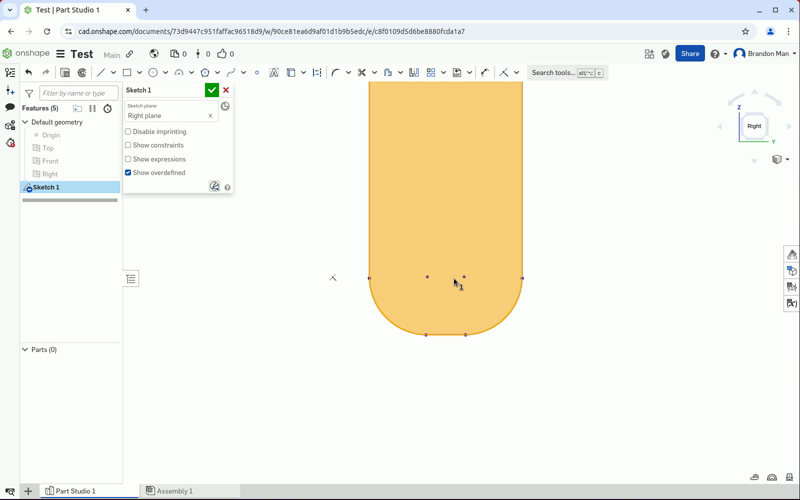
scroll(-6)
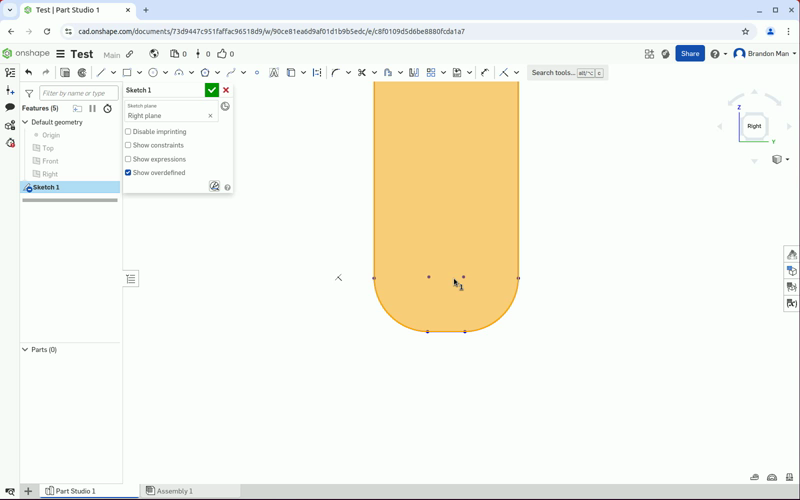
scroll(-6)
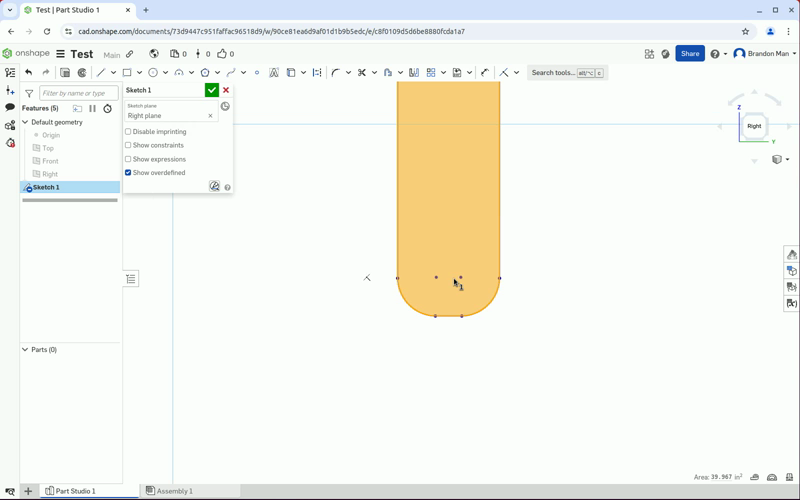
scroll(-6)
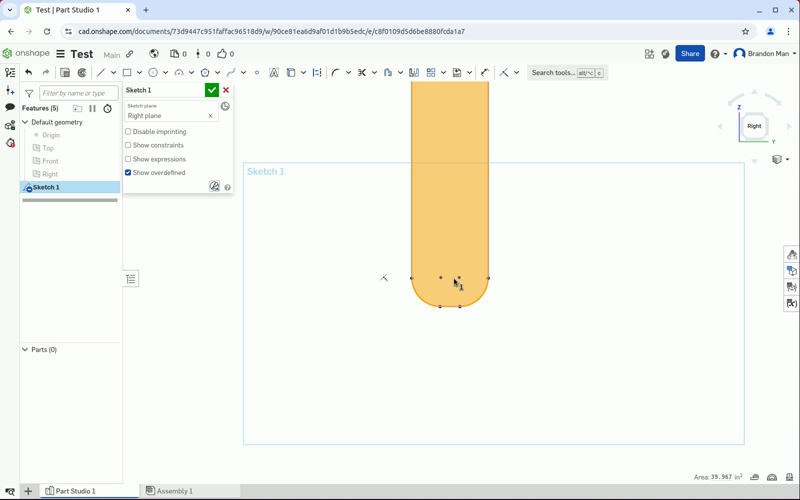
scroll(-6)
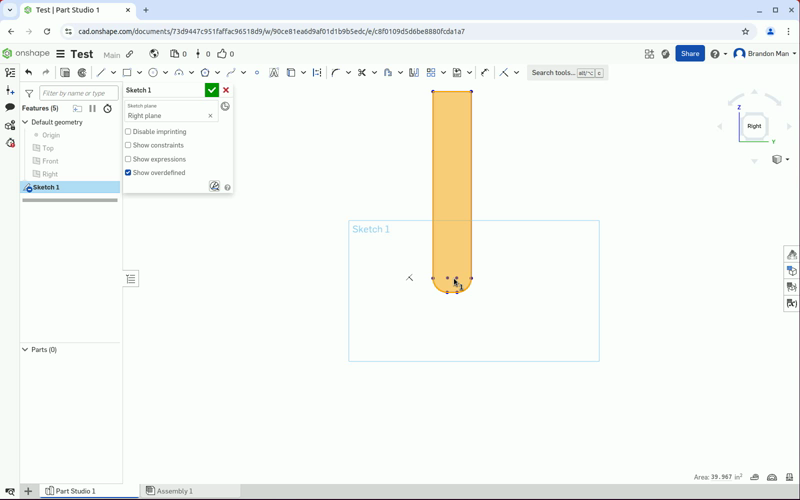
scroll(-6)
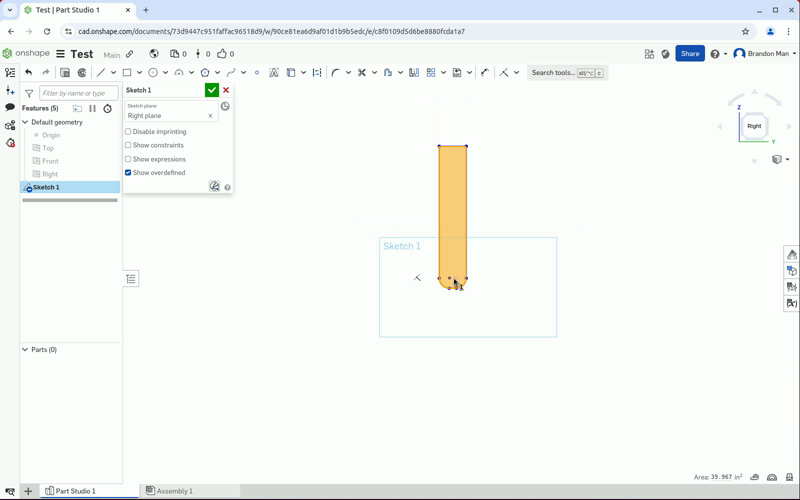
scroll(-6)
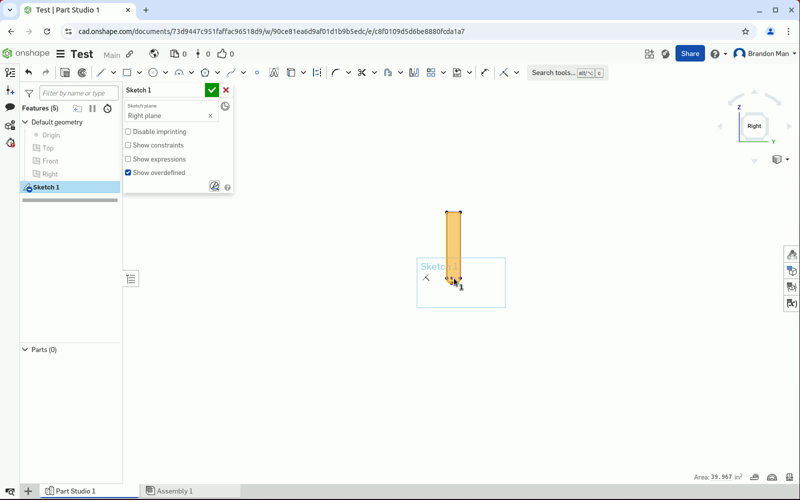
mouse_move(73, 352)
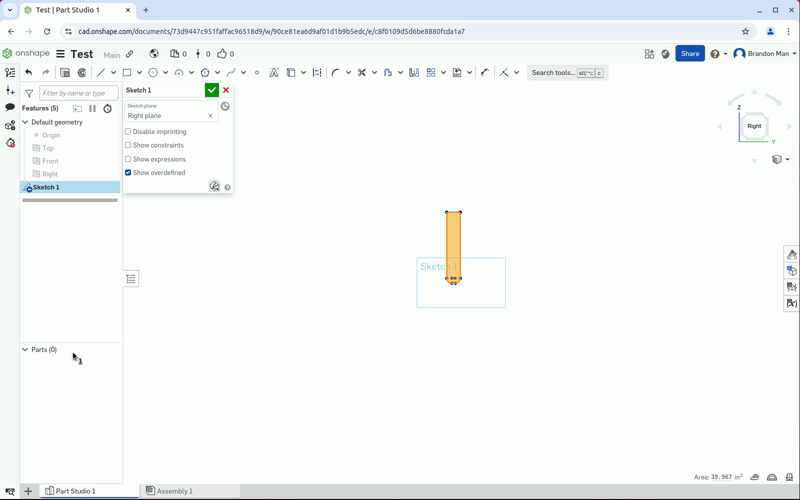
key(shift+y)
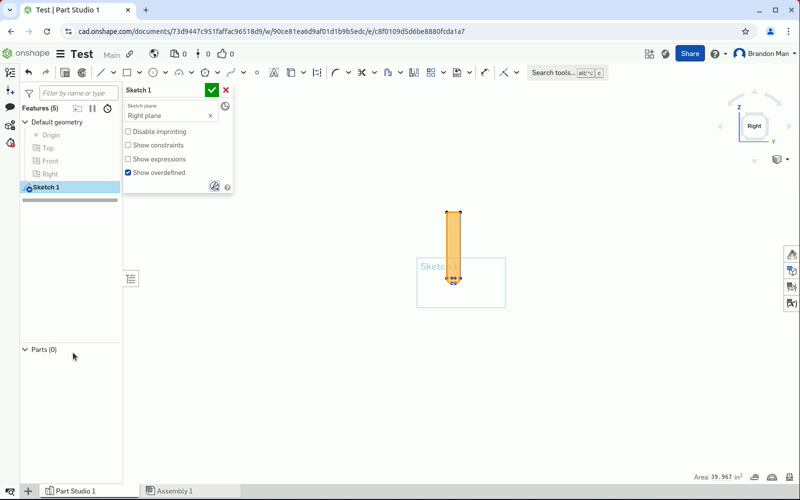
key(shift+e)
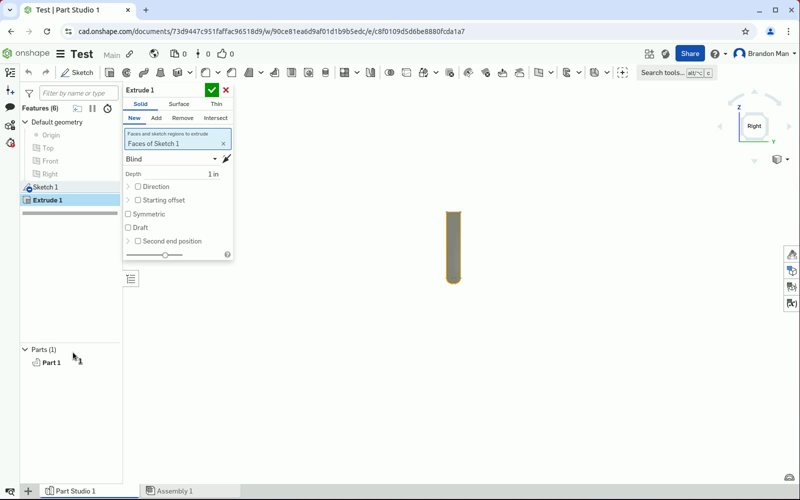
mouse_move(143, 106)
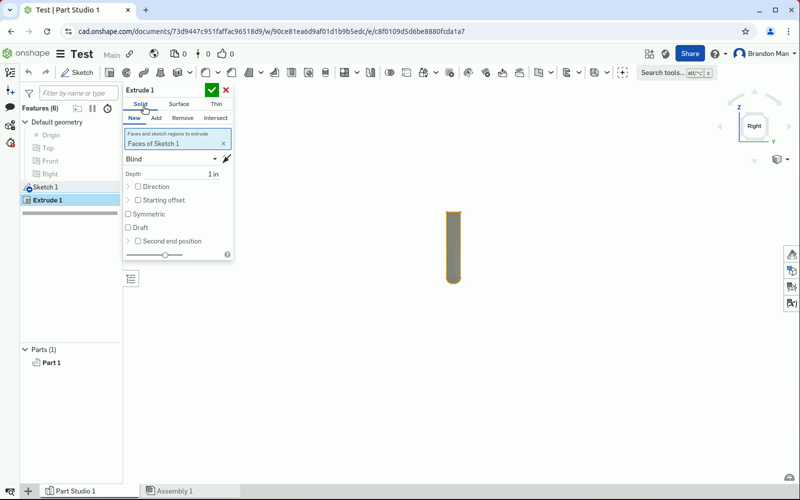
click(143, 106)
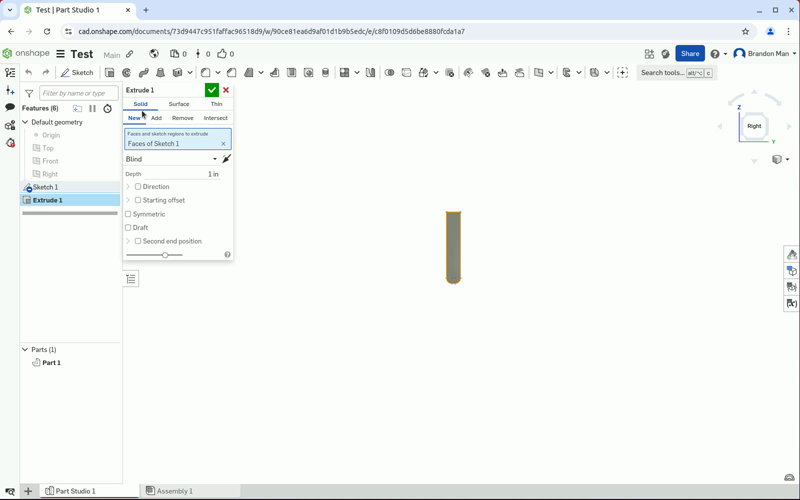
mouse_move(137, 120)
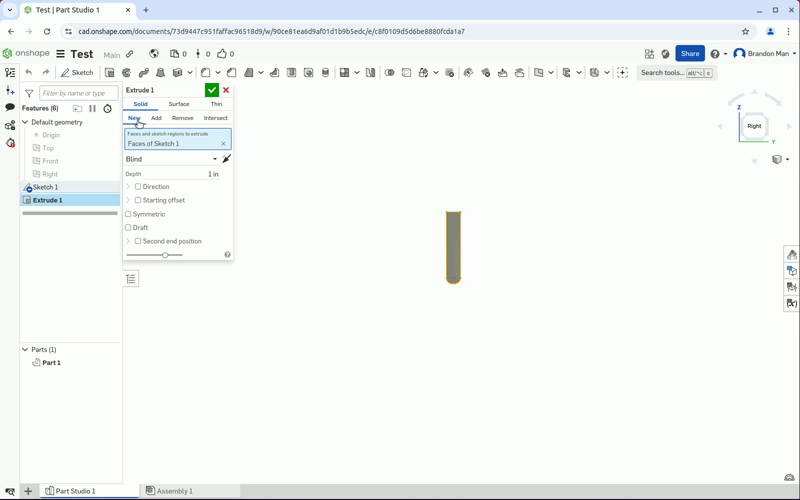
click(137, 120)
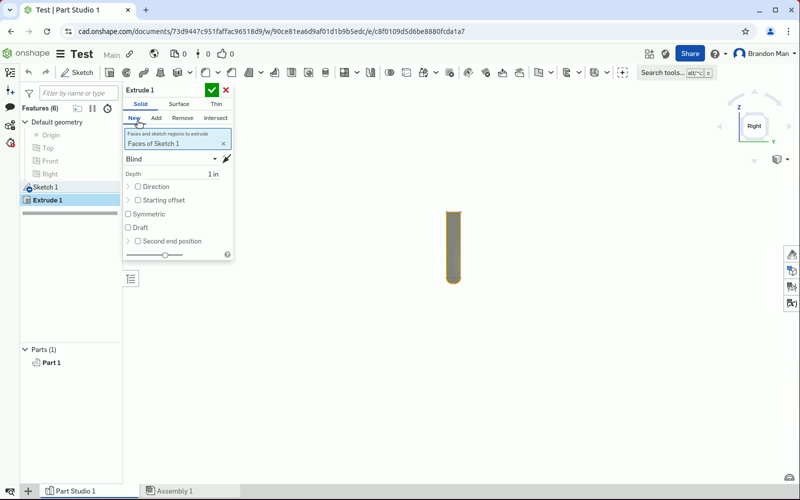
key(tab, 4)
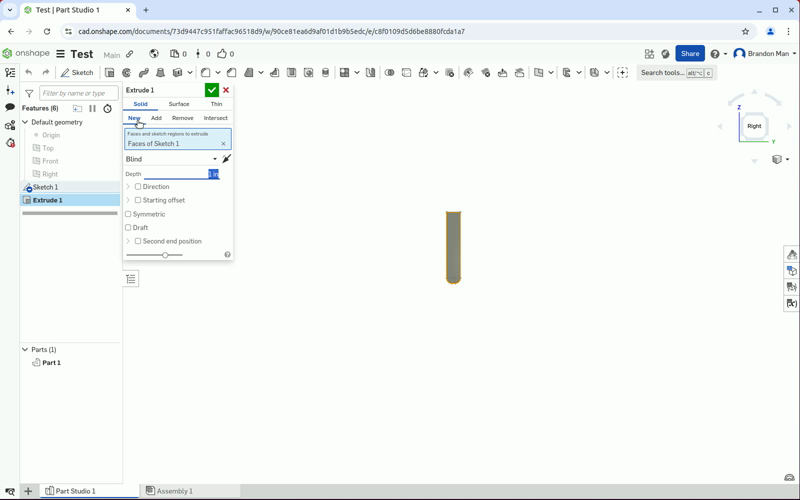
text(2.166)
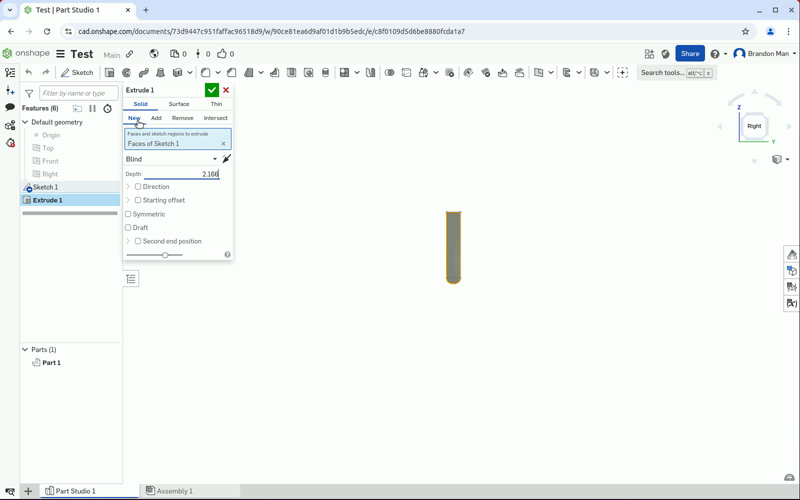
key(enter)
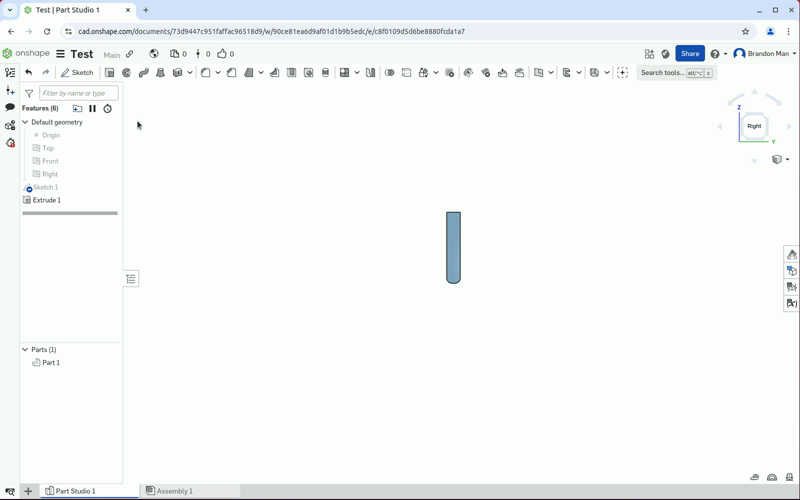
key(shift+h)
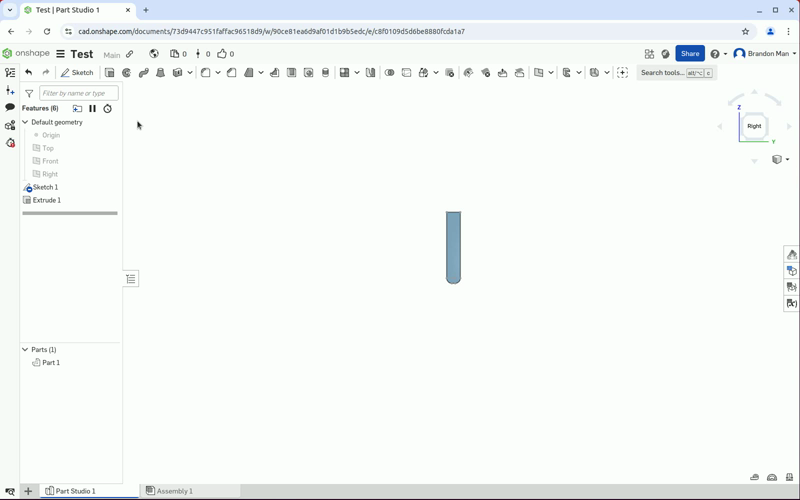
key(shift+h)
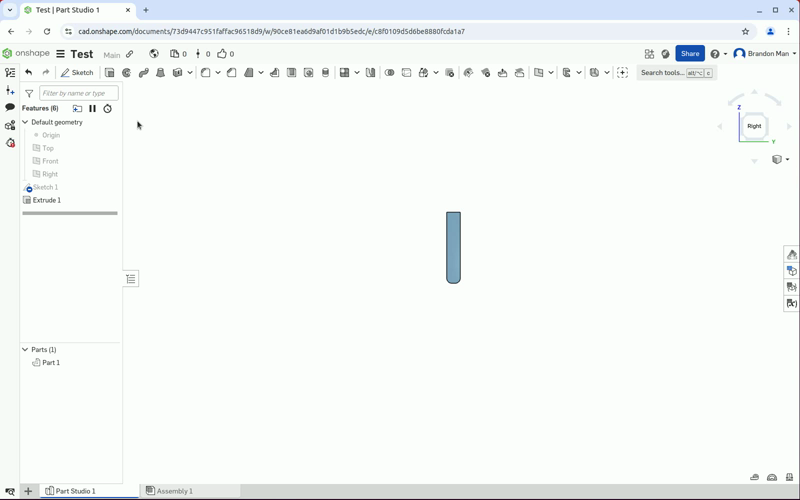
mouse_move(73, 189)
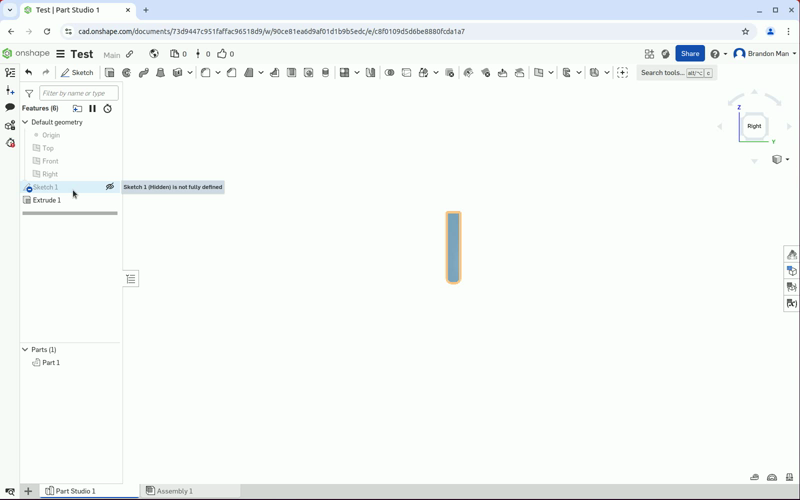
click(73, 189)
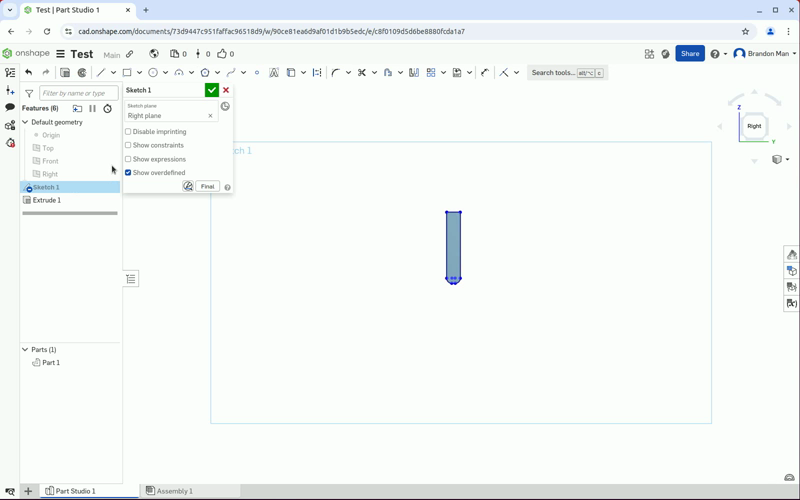
mouse_move(229, 92)
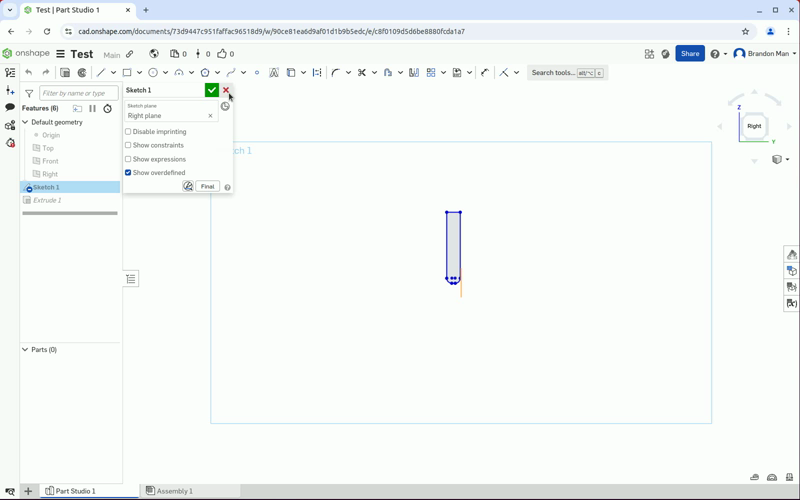
click(229, 92)
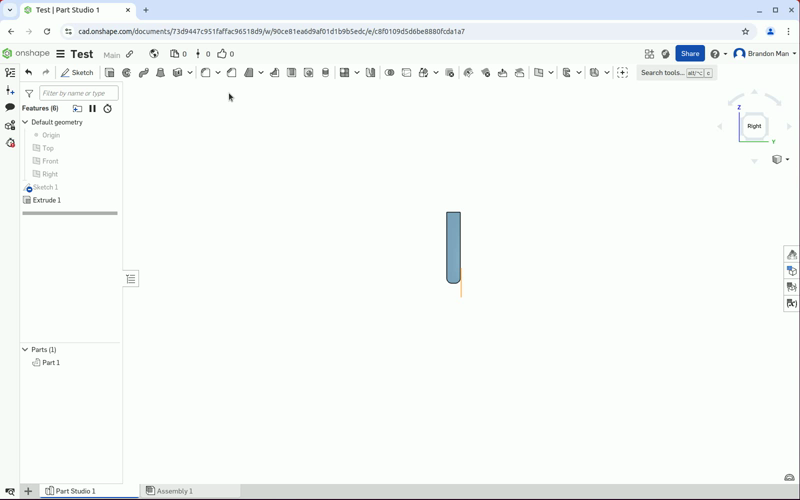
mouse_move(541, 75)
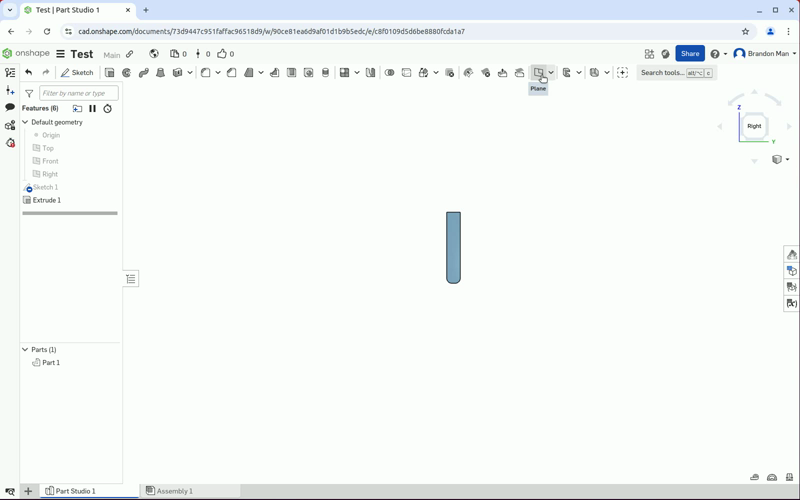
click(541, 75)
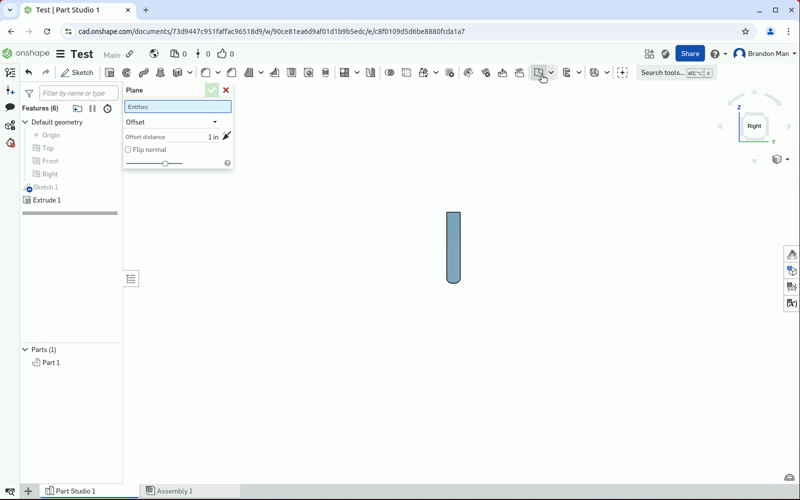
mouse_move(73, 176)
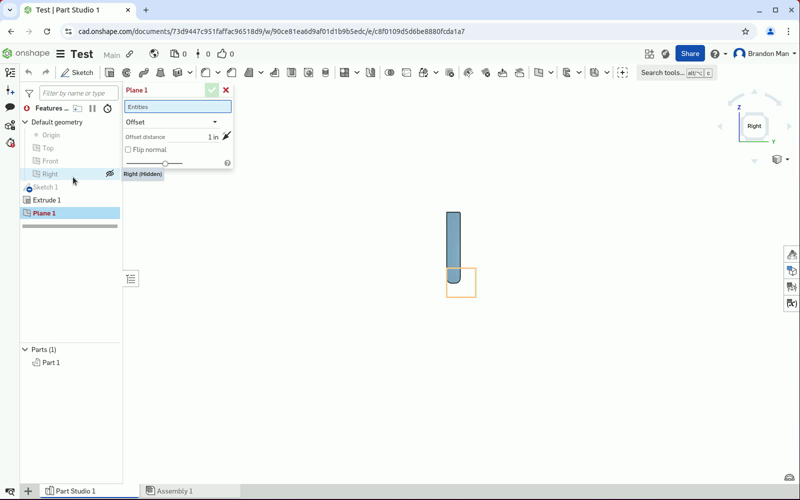
click(73, 176)
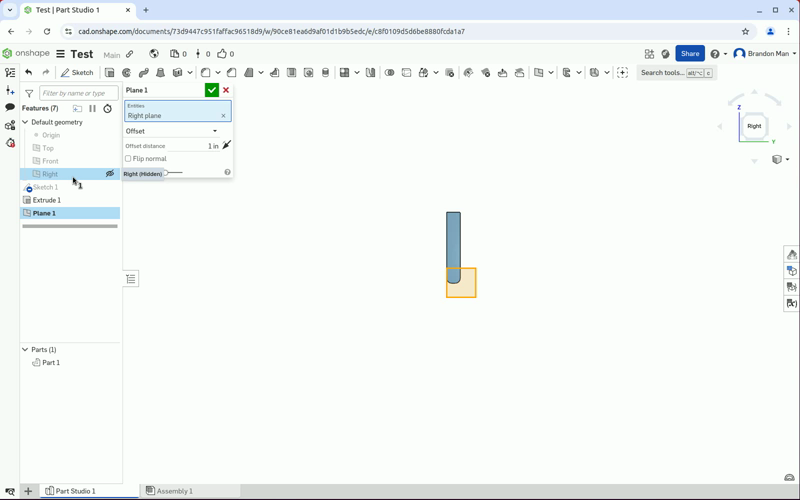
key(tab, 2)
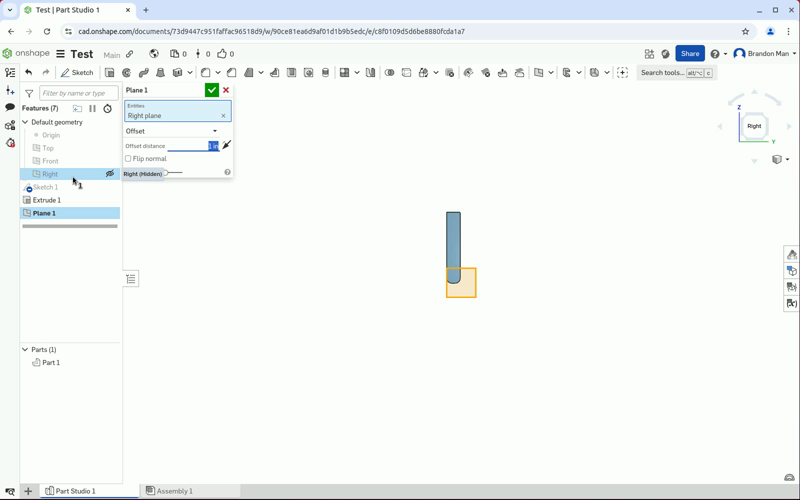
text(2.157)
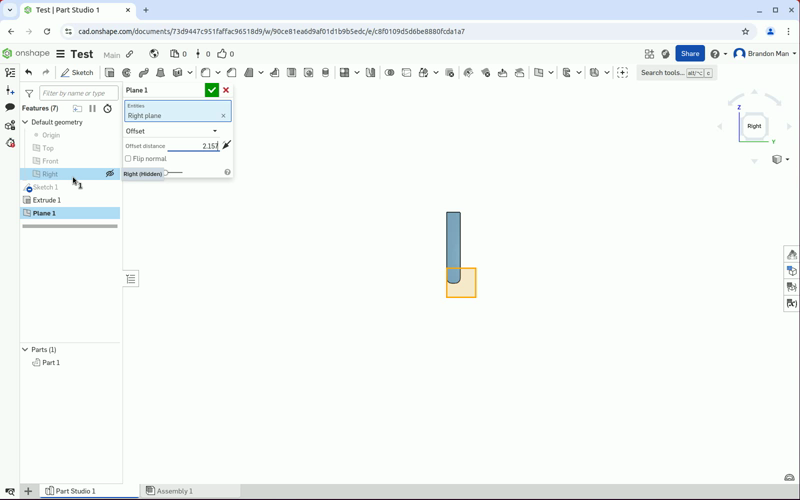
key(enter, 2)
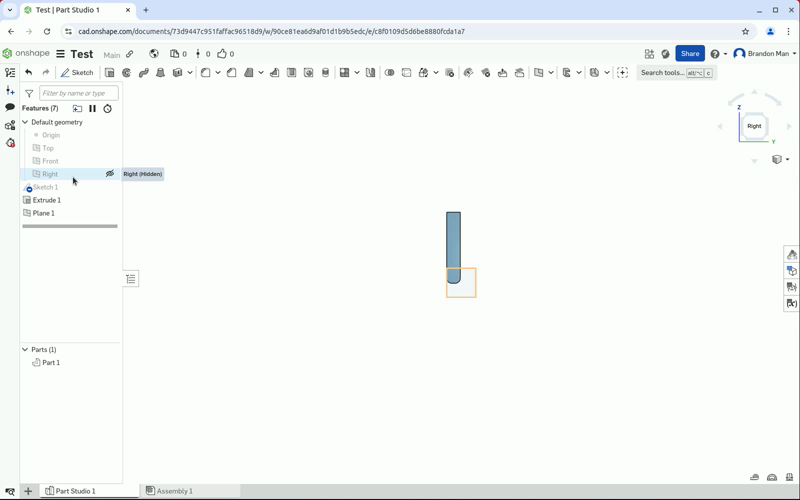
key(shift+s)
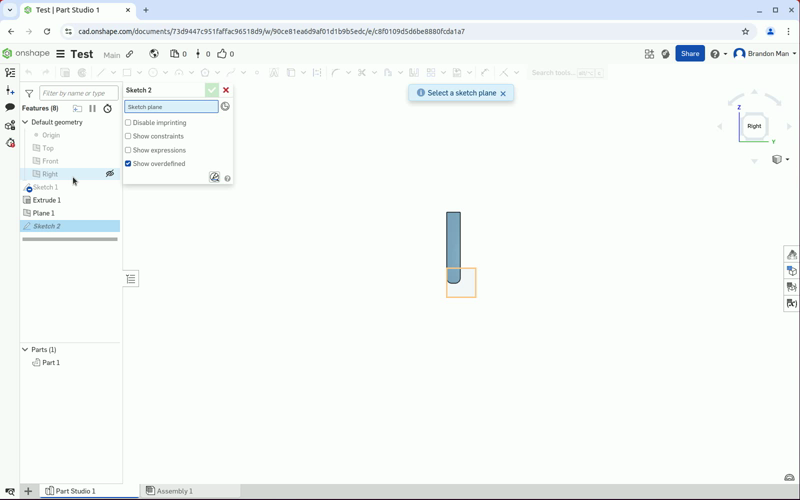
mouse_move(73, 215)
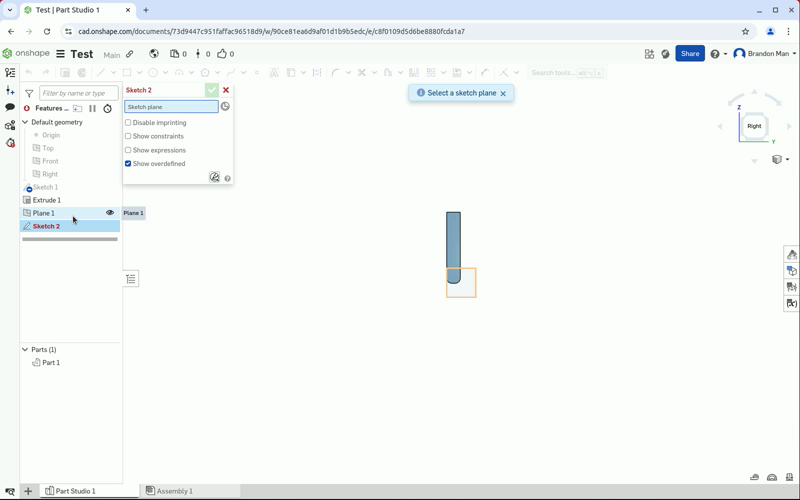
click(73, 215)
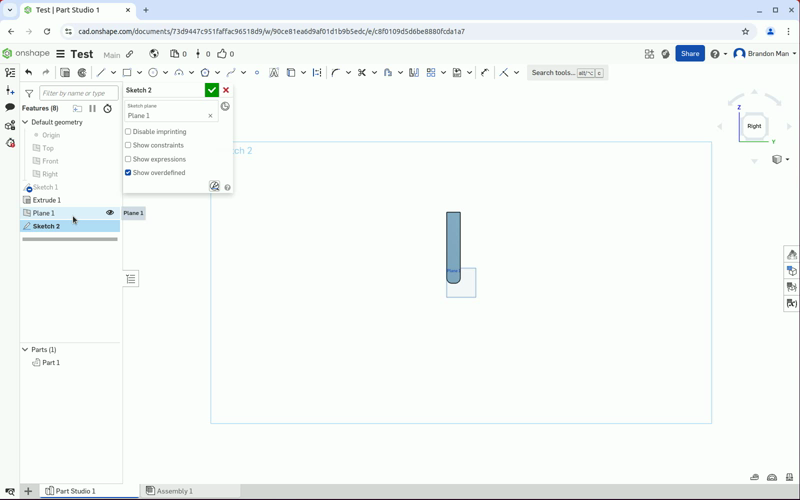
mouse_move(73, 352)
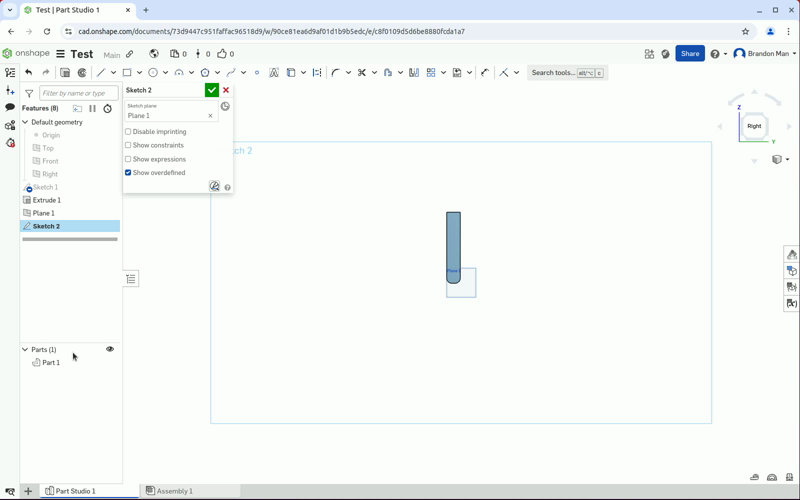
key(y)
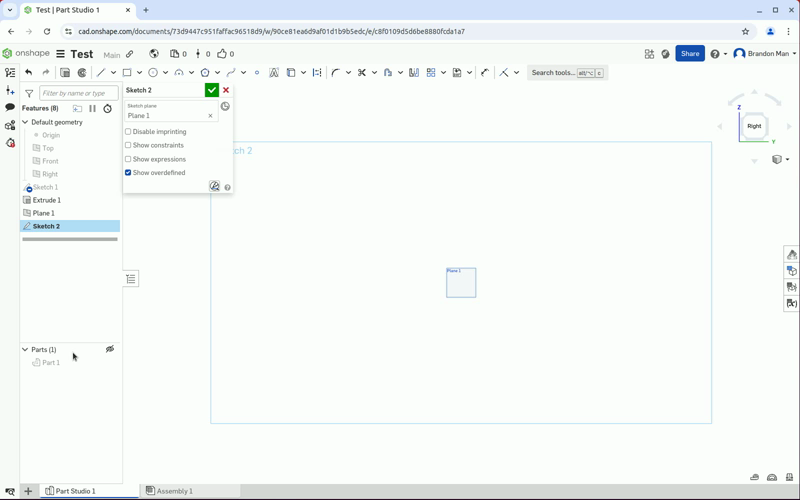
key(l)
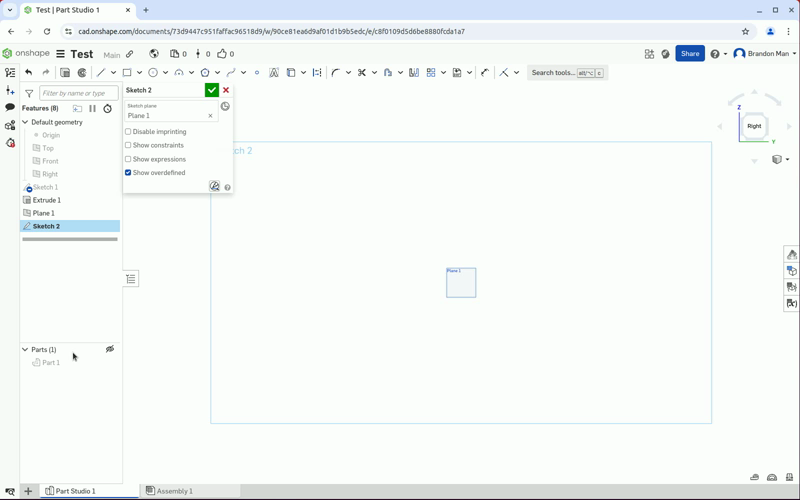
key_down(shift)
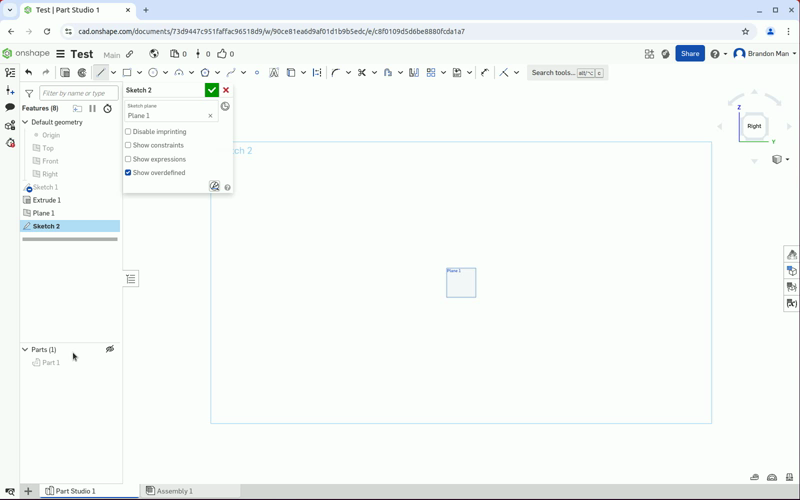
mouse_move(452, 278)
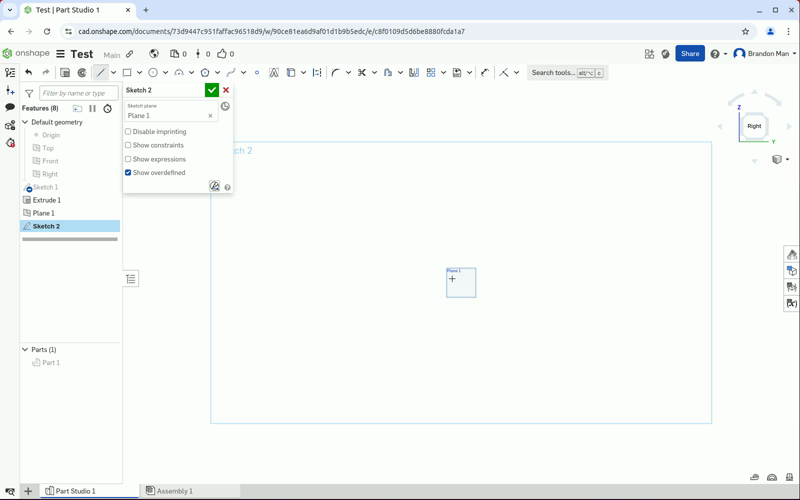
click(452, 278)
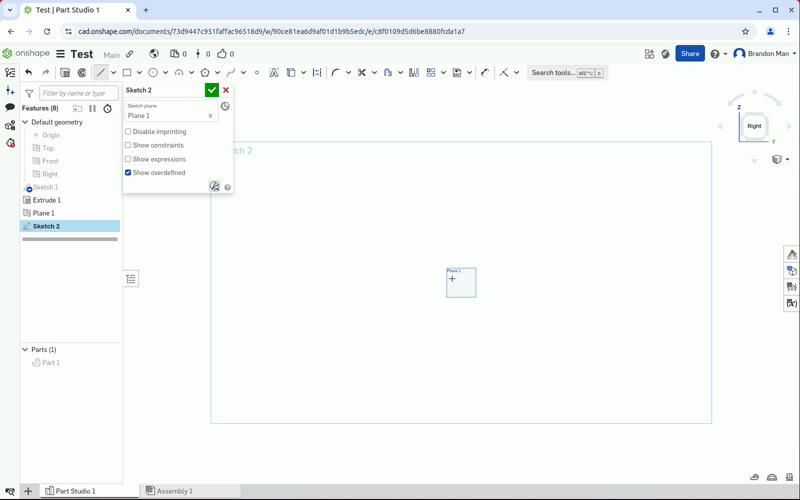
key_up(shift)
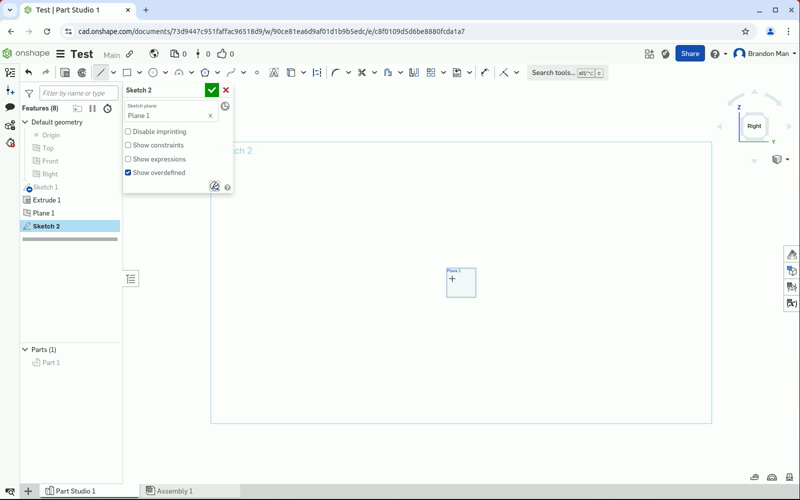
key_down(shift)
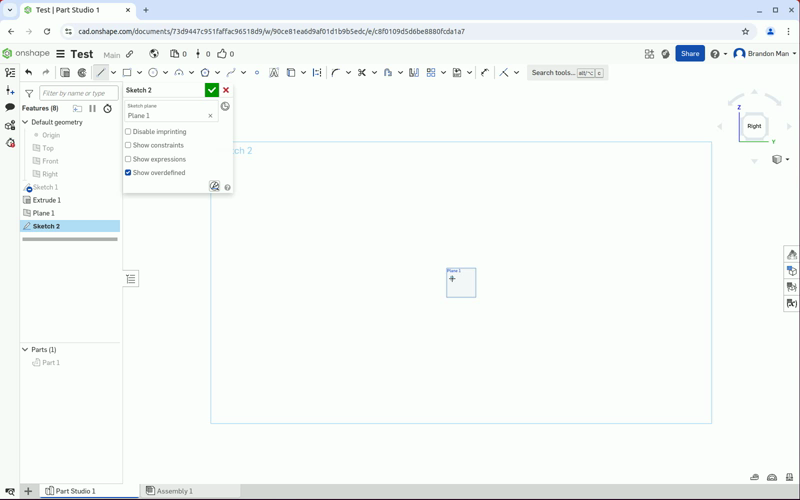
mouse_move(482, 278)
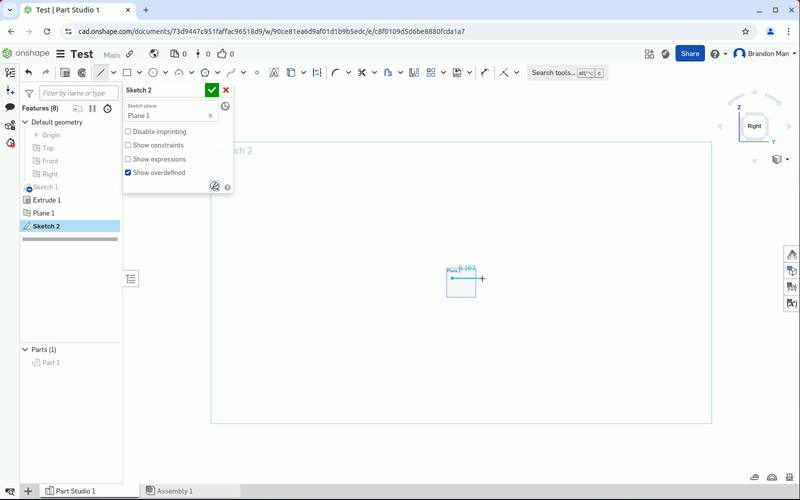
mouse_move(453, 278)
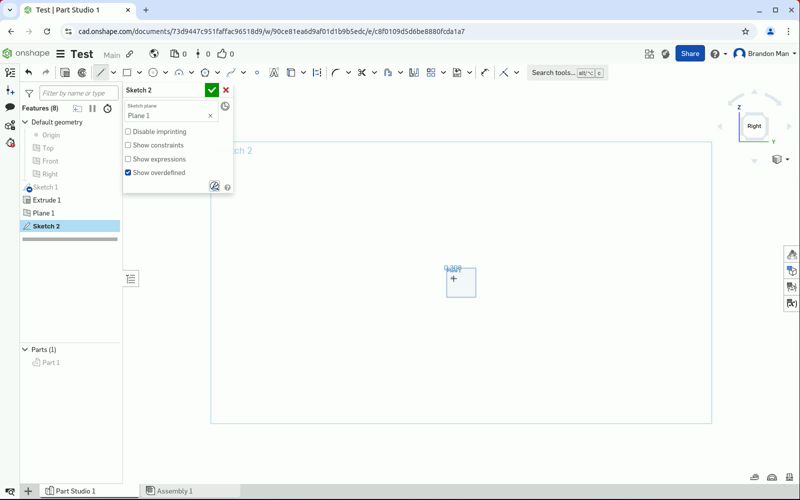
scroll(6)
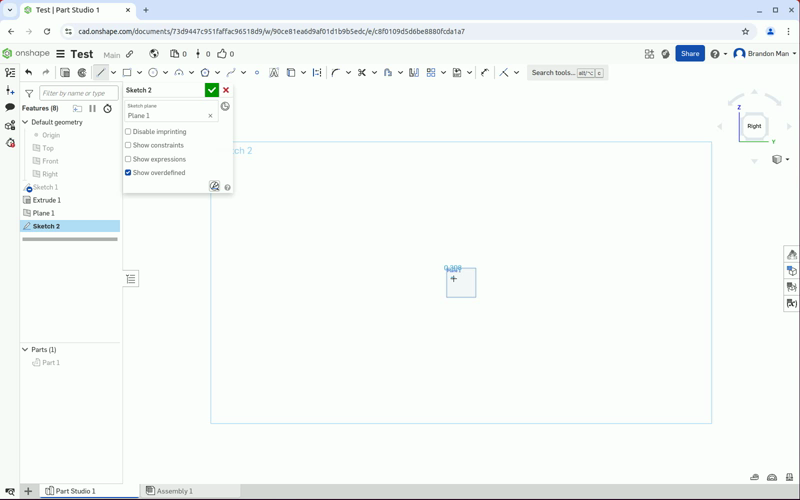
scroll(6)
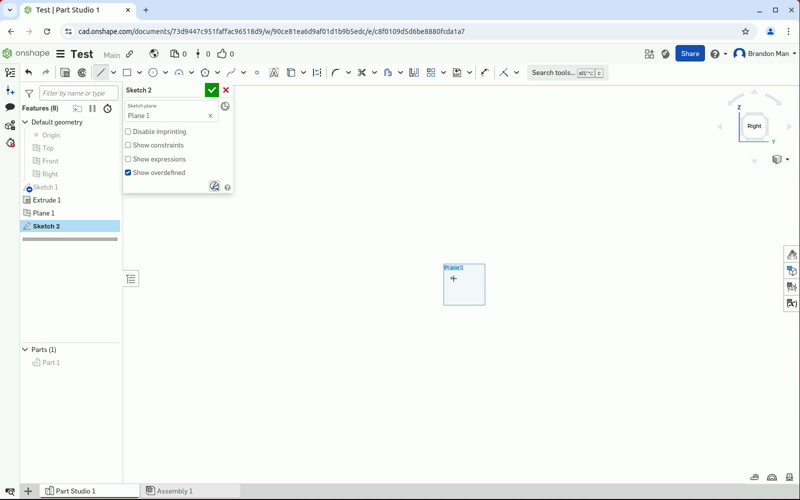
scroll(6)
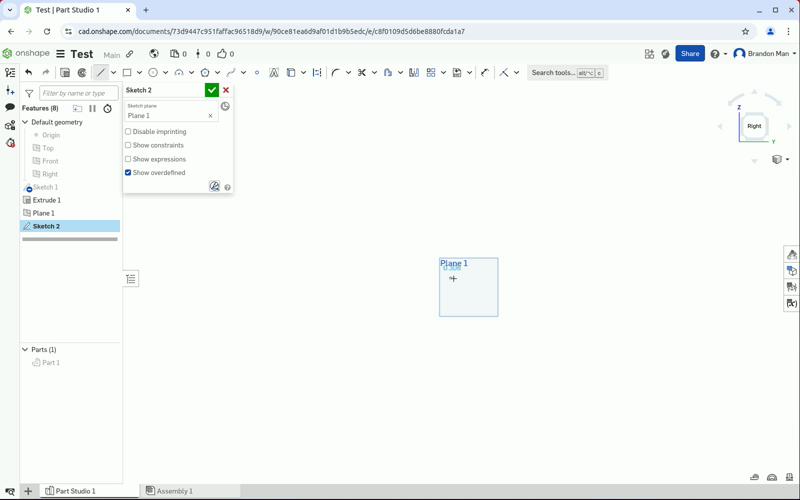
scroll(6)
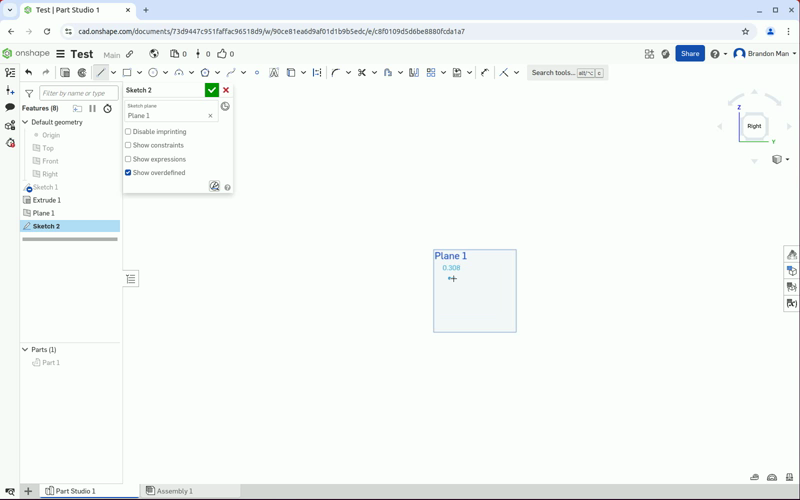
scroll(6)
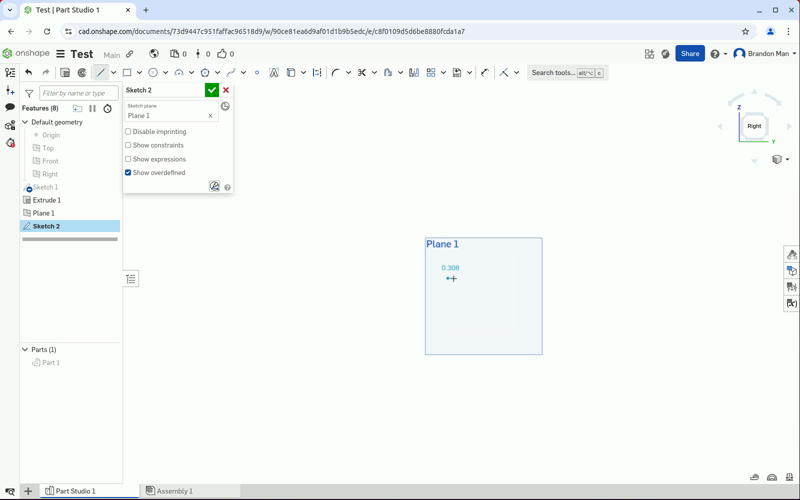
scroll(6)
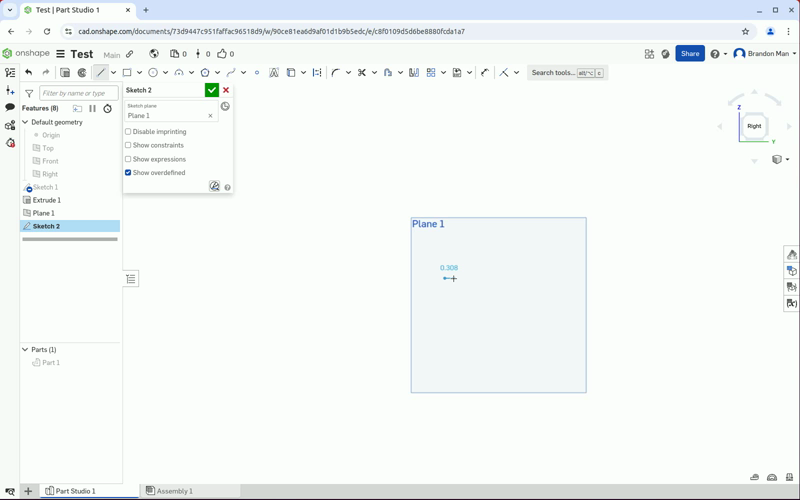
scroll(6)
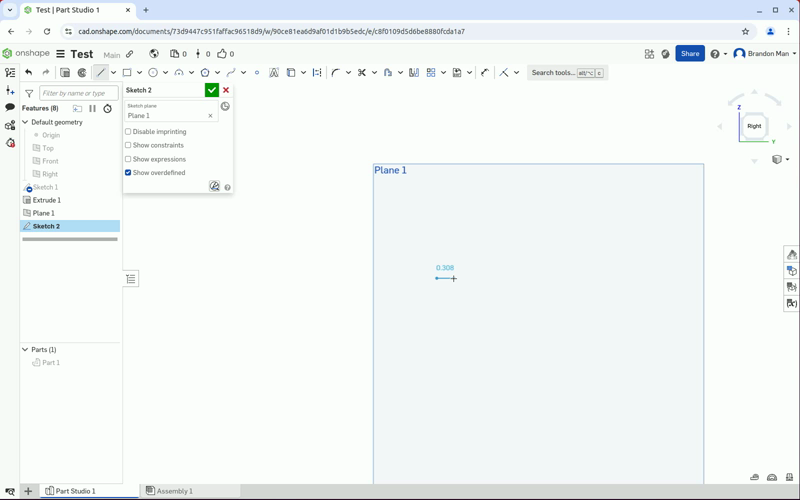
click(453, 278)
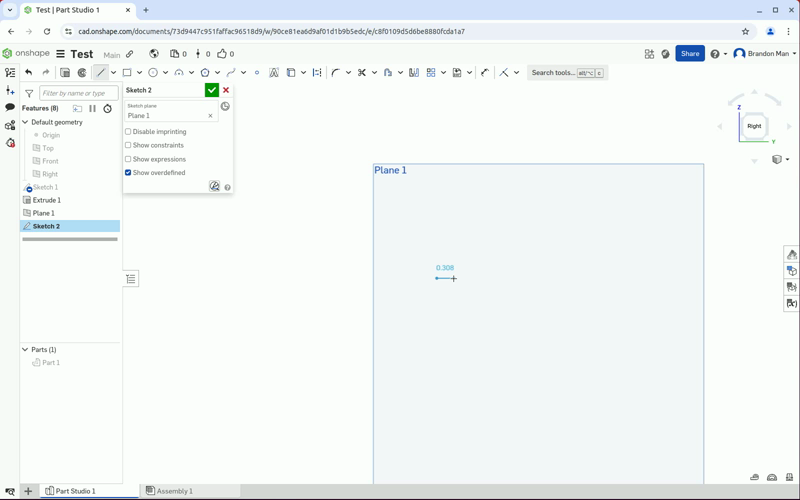
scroll(-6)
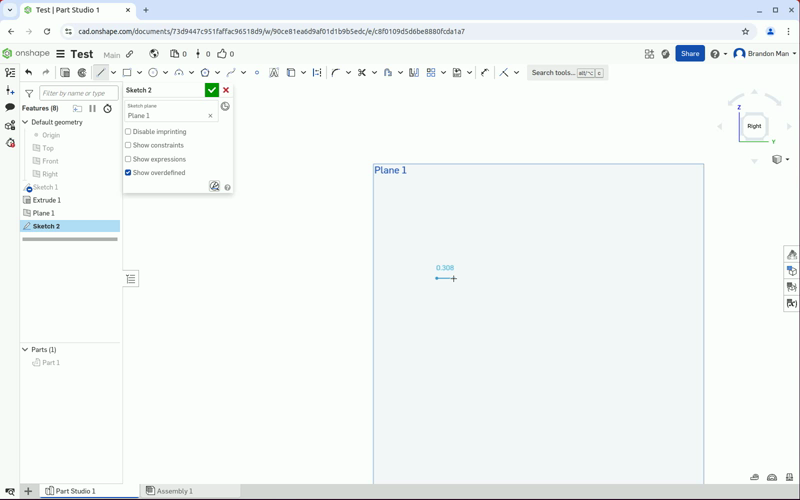
scroll(-6)
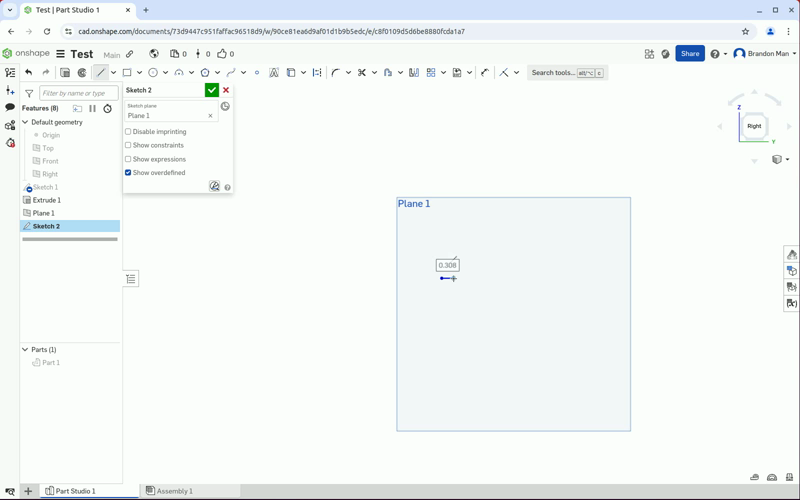
scroll(-6)
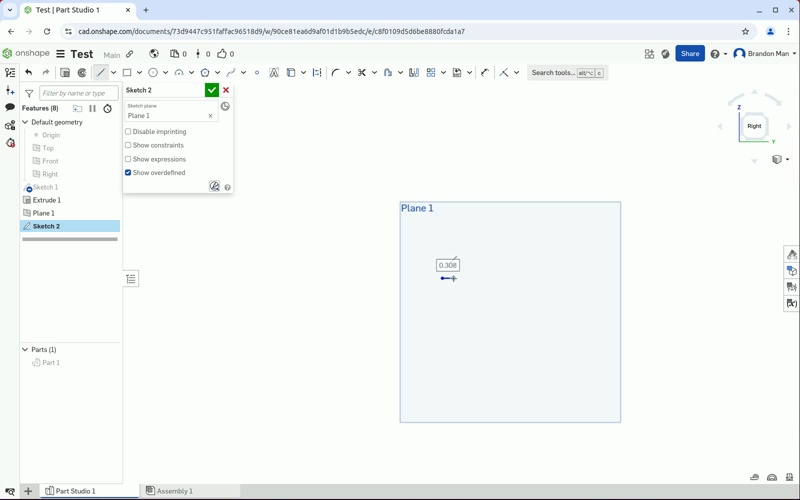
scroll(-6)
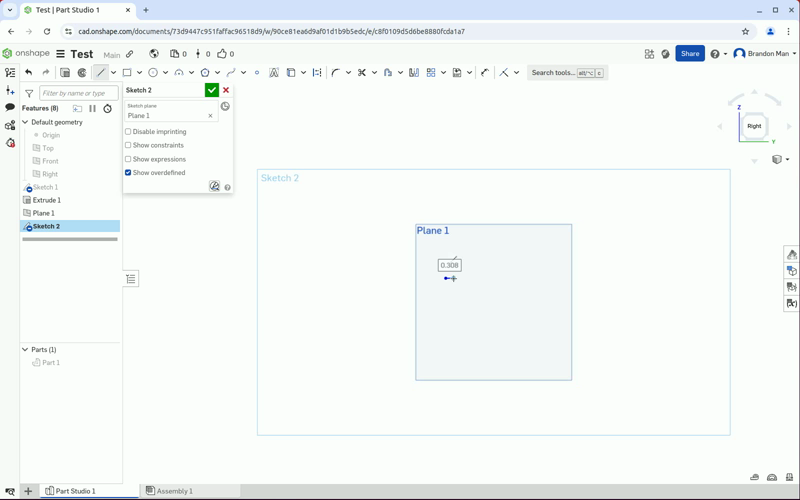
scroll(-6)
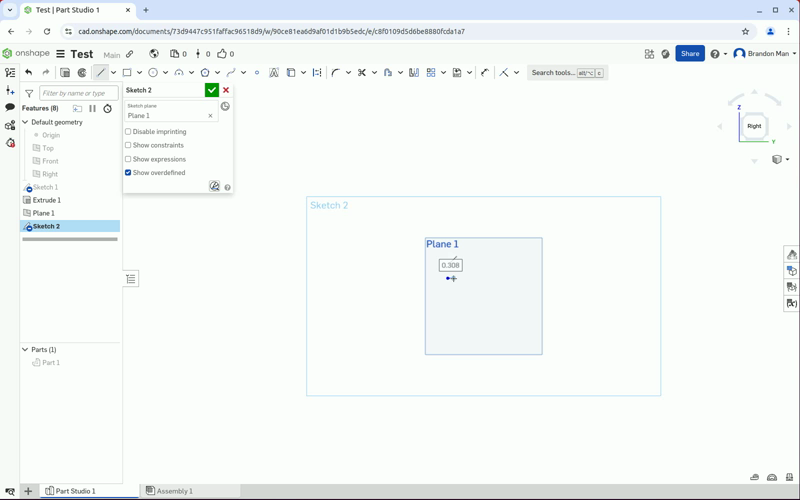
scroll(-6)
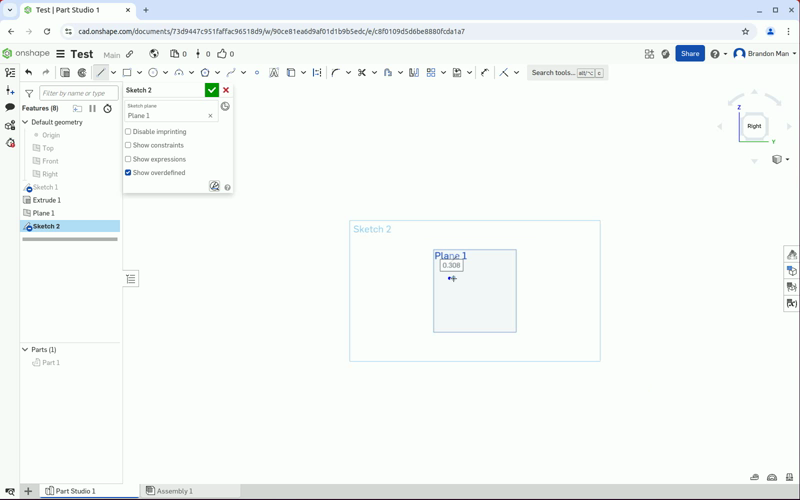
scroll(-6)
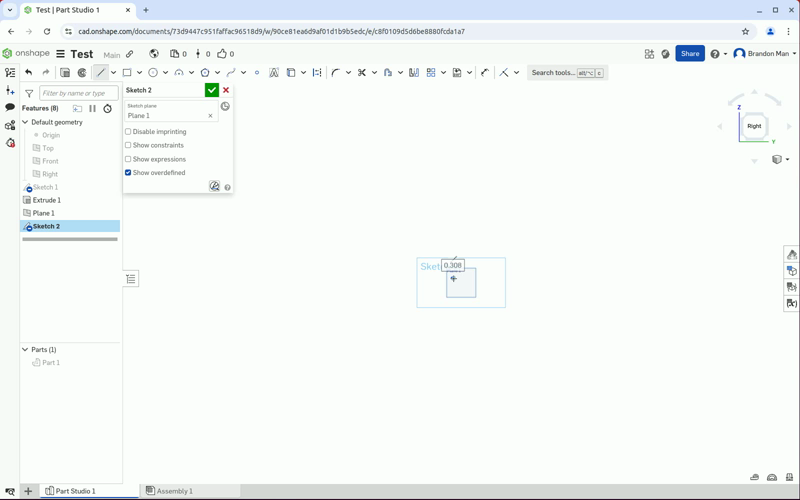
key_up(shift)
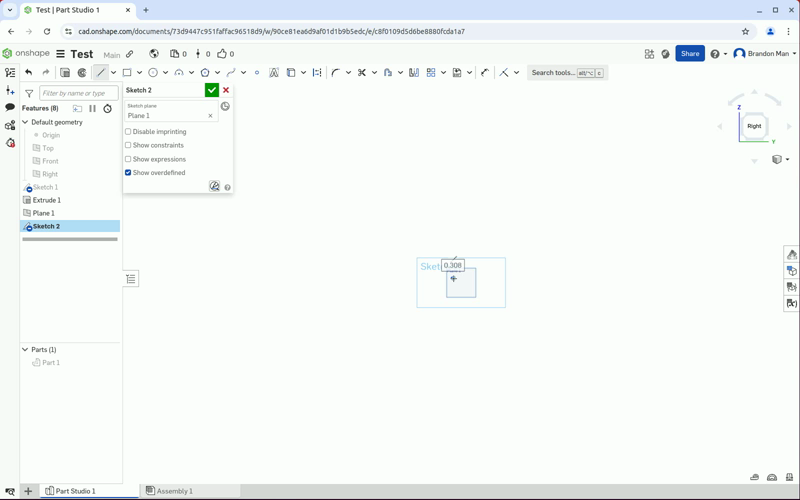
key_down(shift)
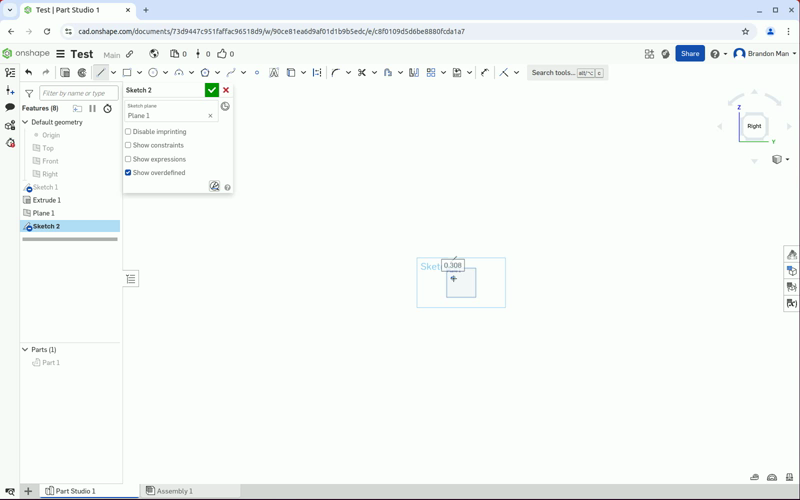
mouse_move(483, 278)
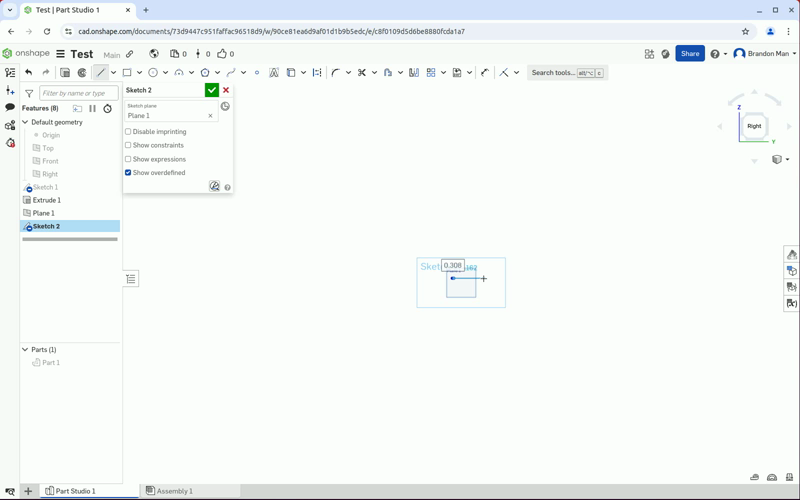
mouse_move(455, 278)
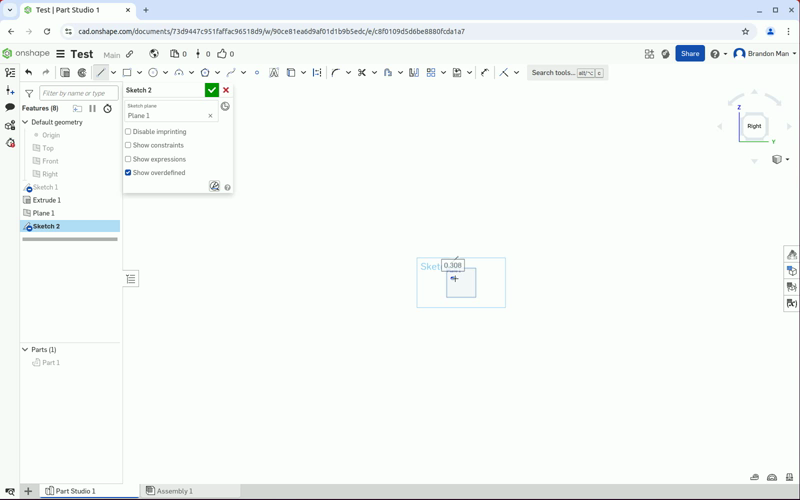
scroll(6)
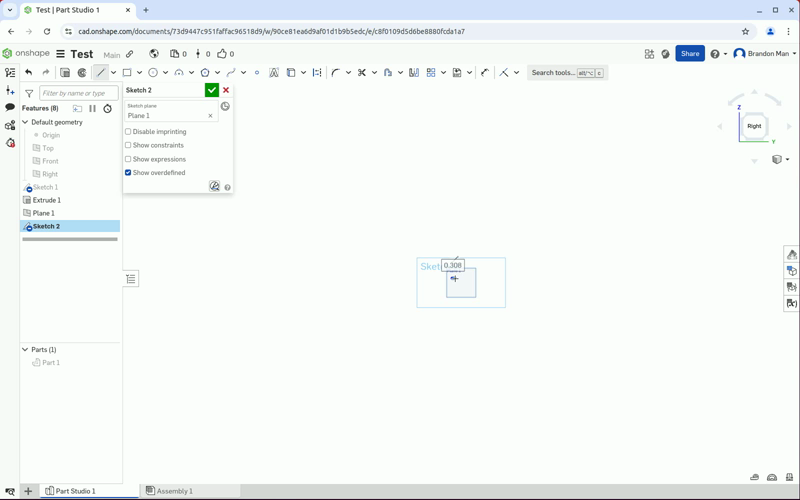
scroll(6)
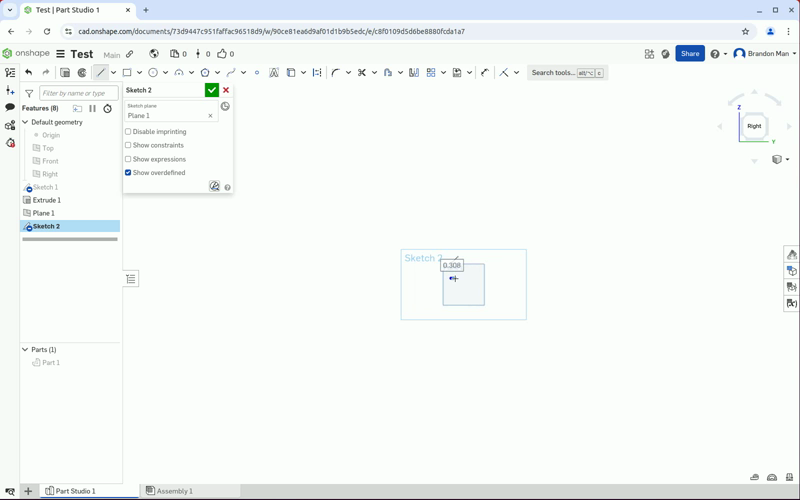
scroll(6)
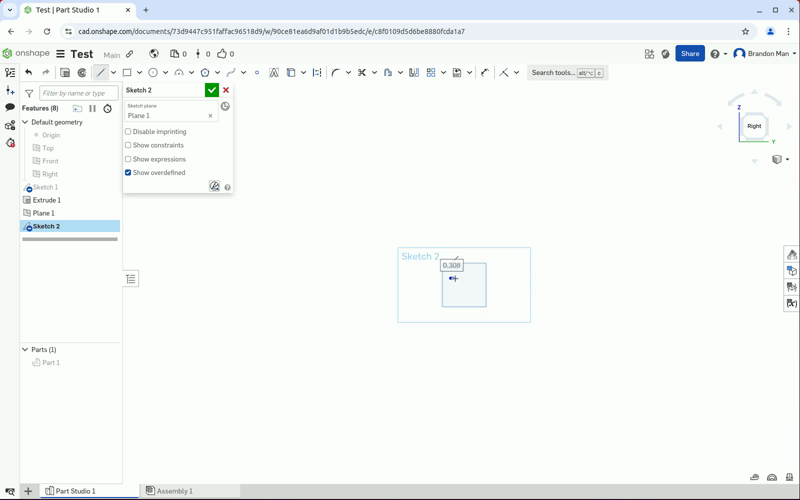
scroll(6)
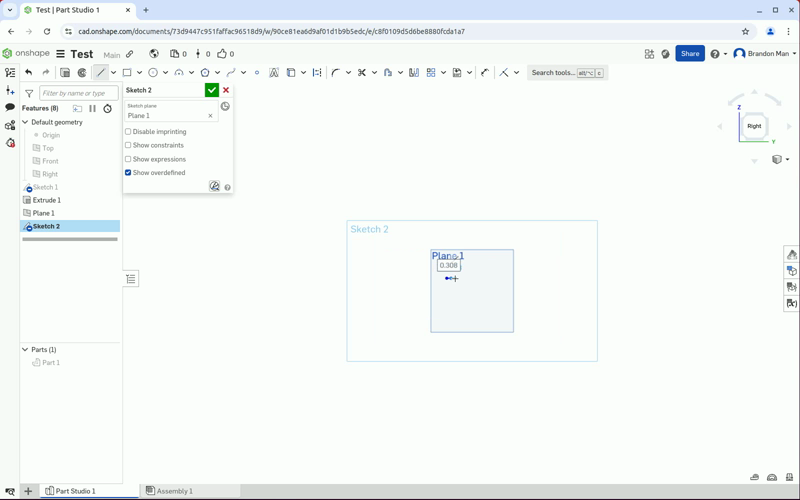
scroll(6)
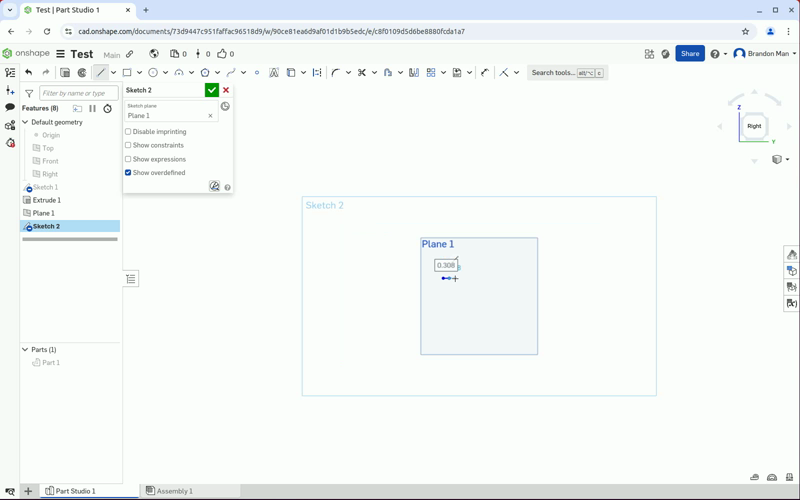
scroll(6)
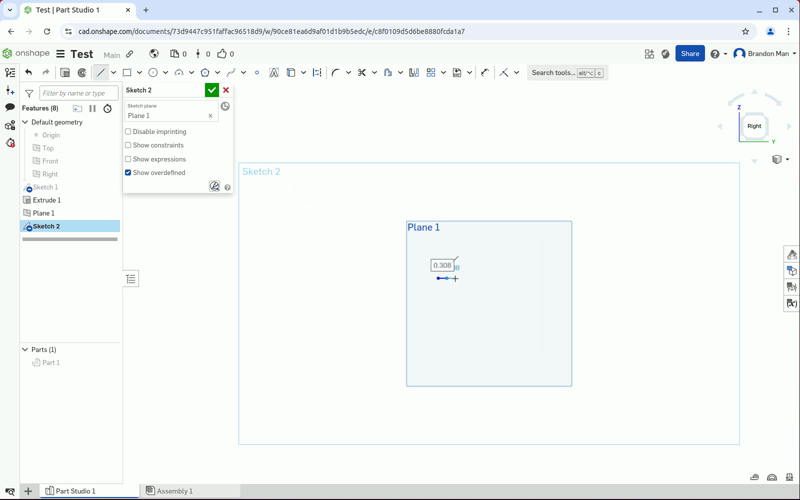
scroll(6)
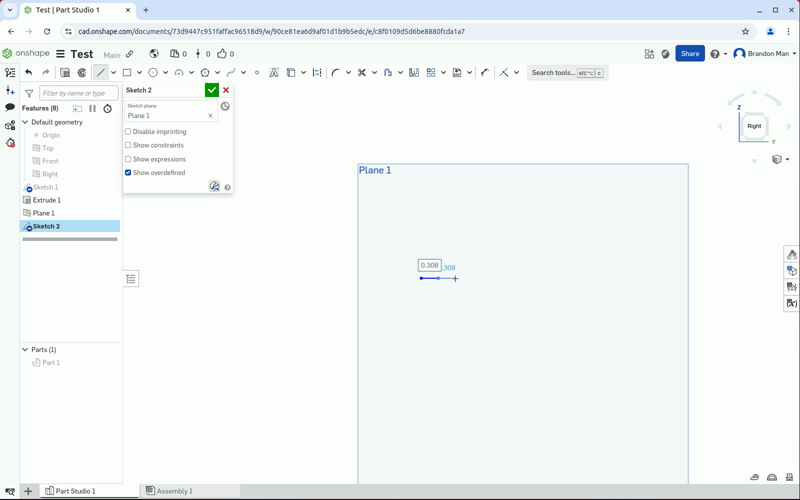
click(455, 278)
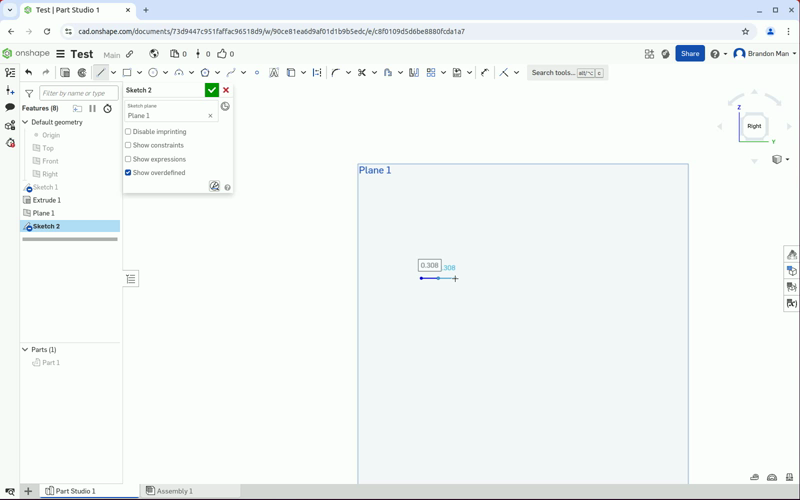
scroll(-6)
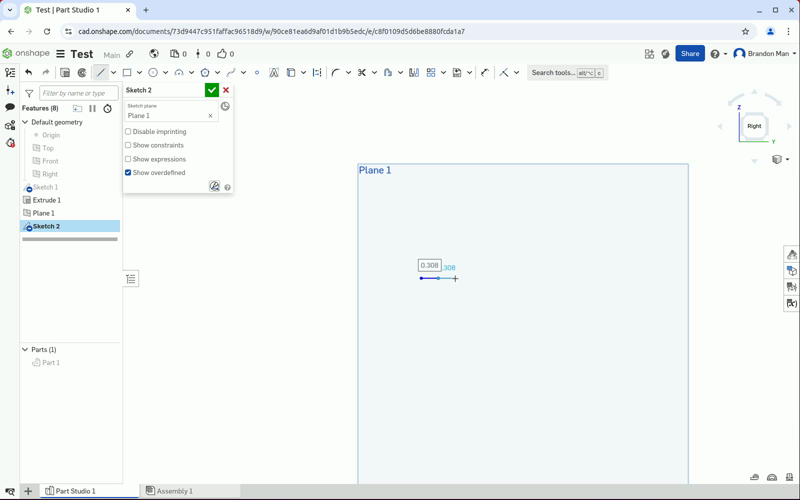
scroll(-6)
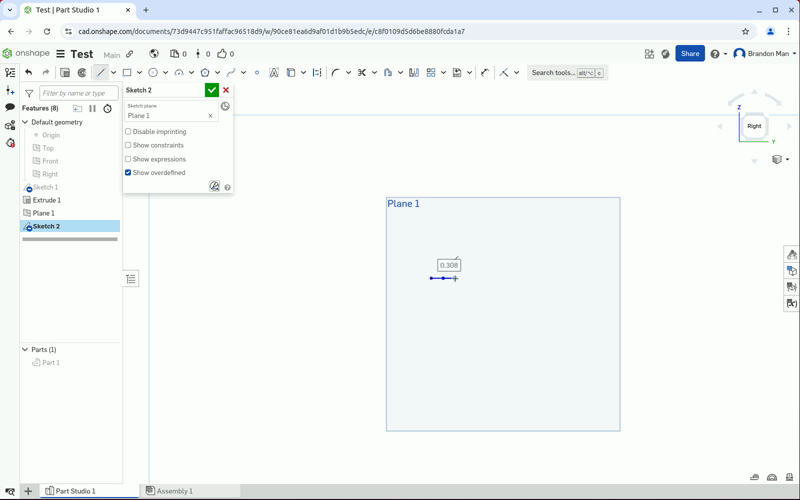
scroll(-6)
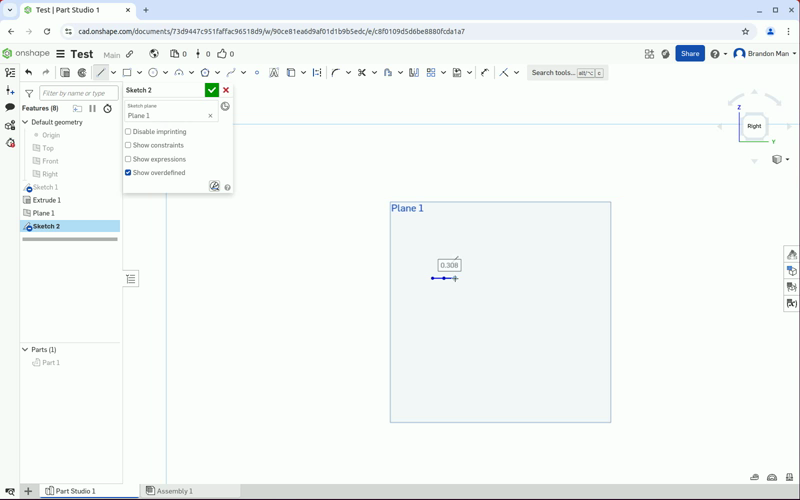
scroll(-6)
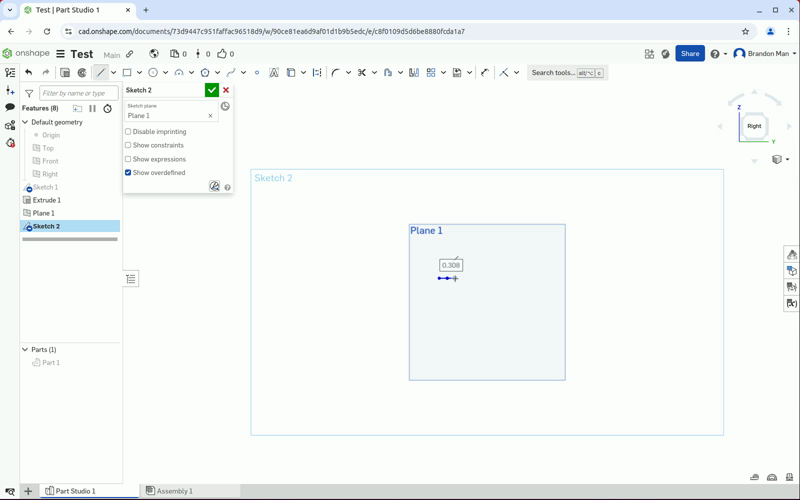
scroll(-6)
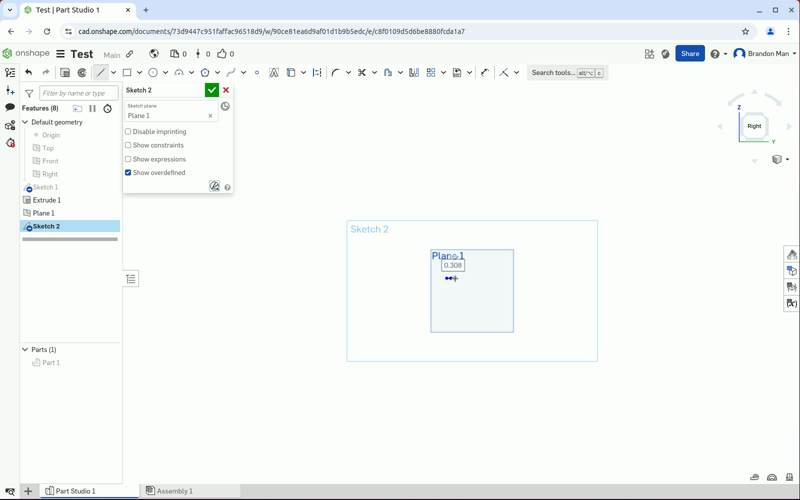
scroll(-6)
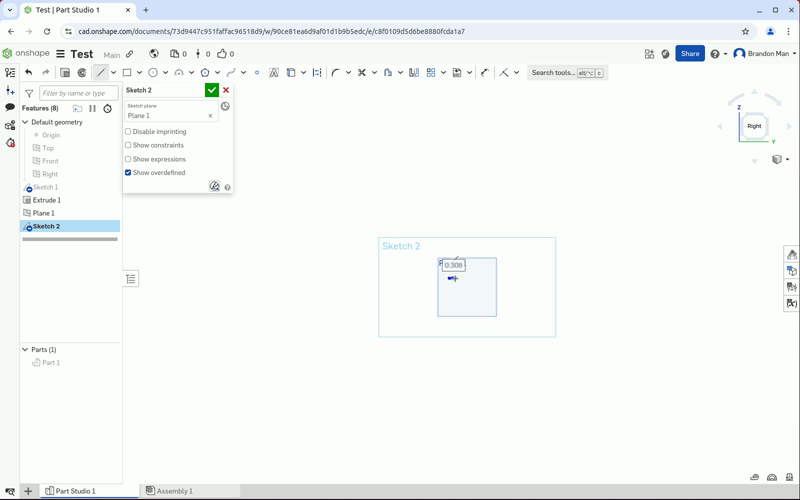
scroll(-6)
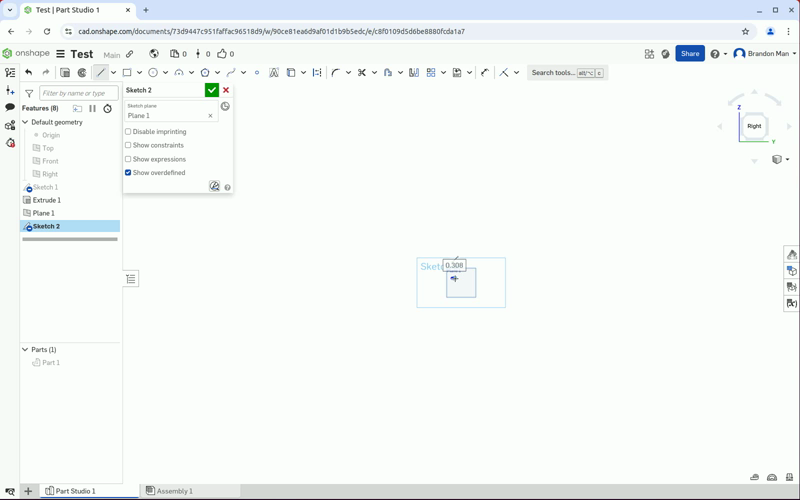
key_up(shift)
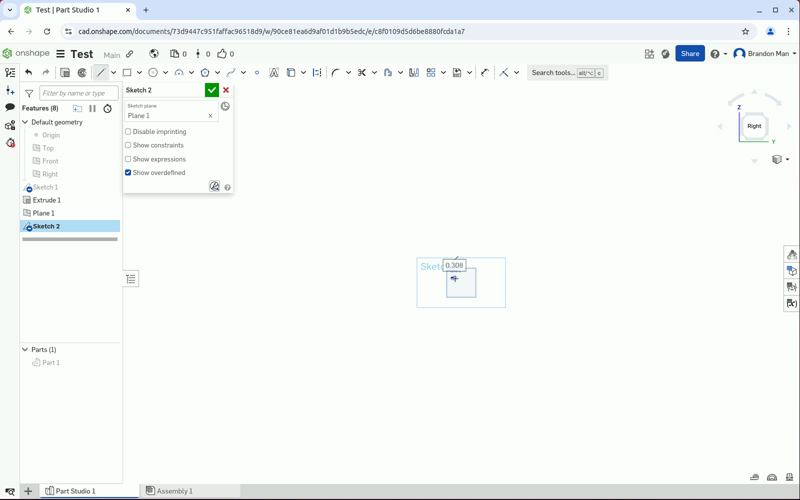
key_down(shift)
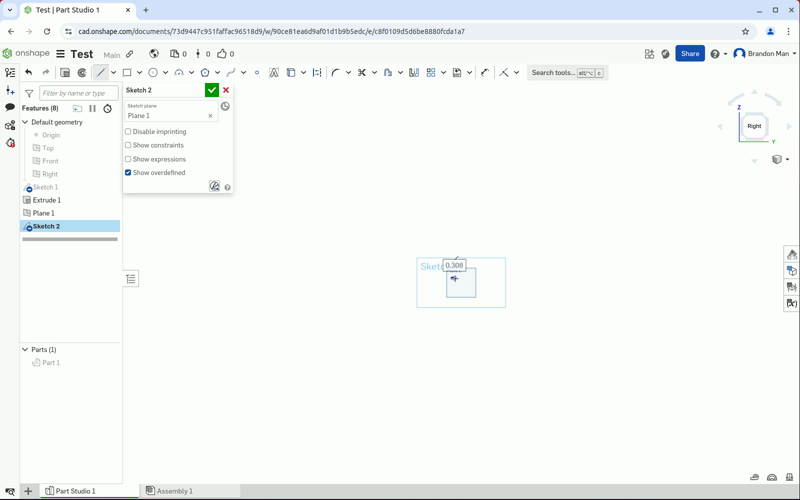
mouse_move(485, 278)
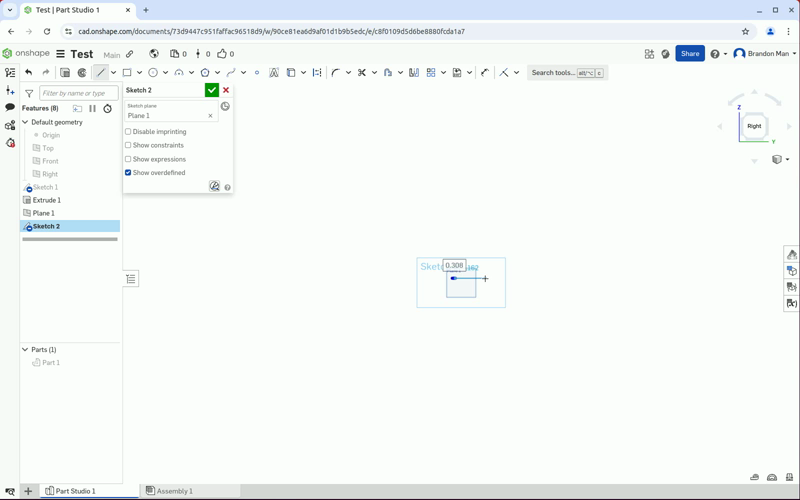
mouse_move(456, 278)
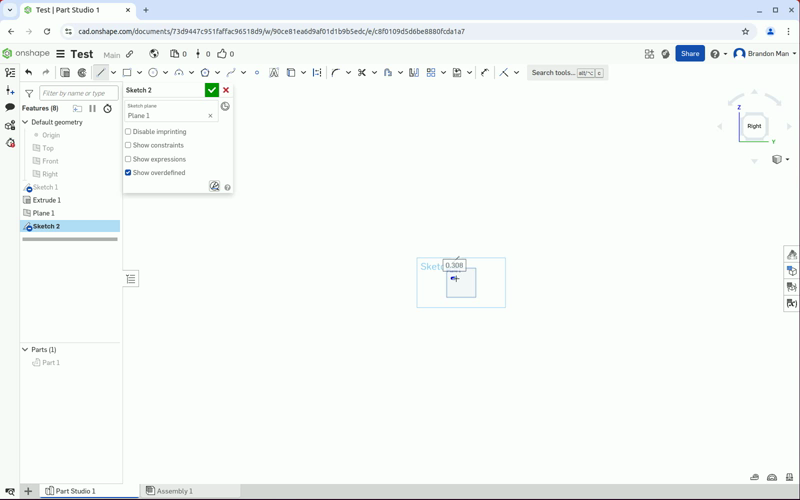
scroll(6)
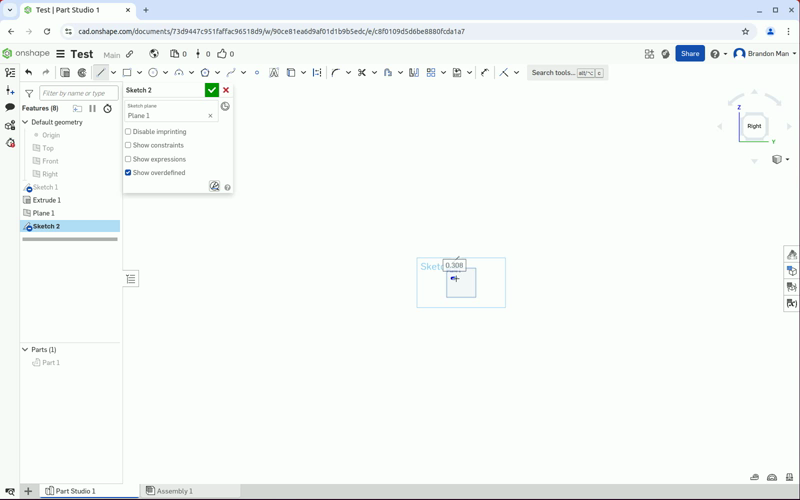
scroll(6)
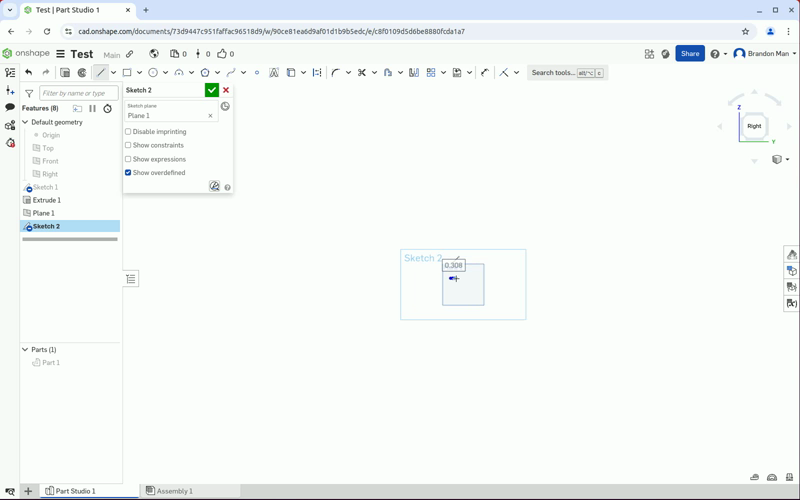
scroll(6)
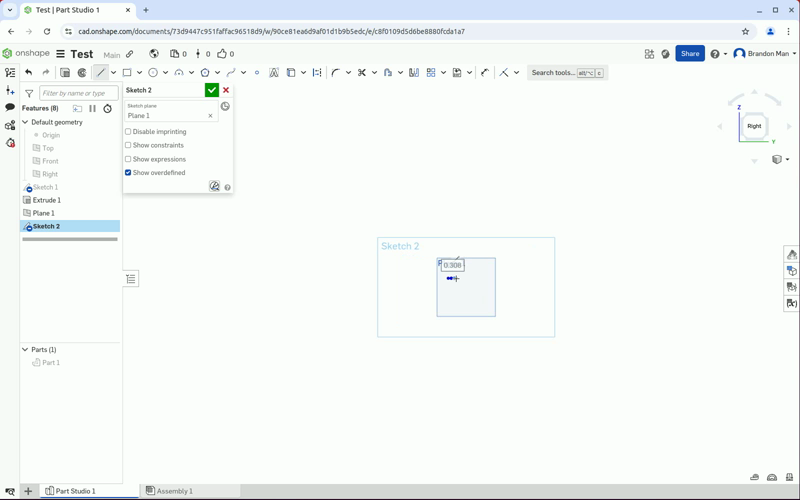
scroll(6)
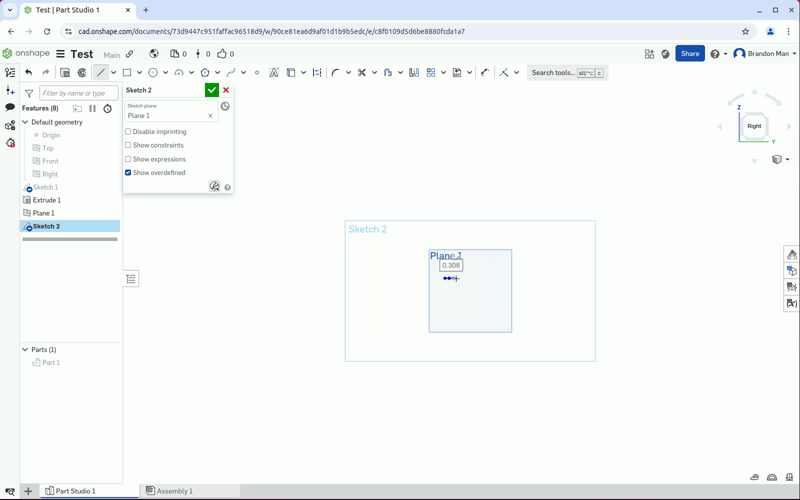
scroll(6)
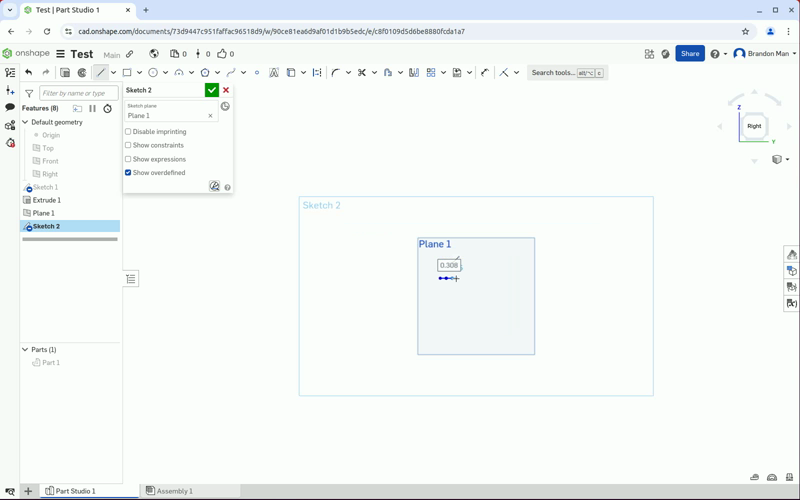
scroll(6)
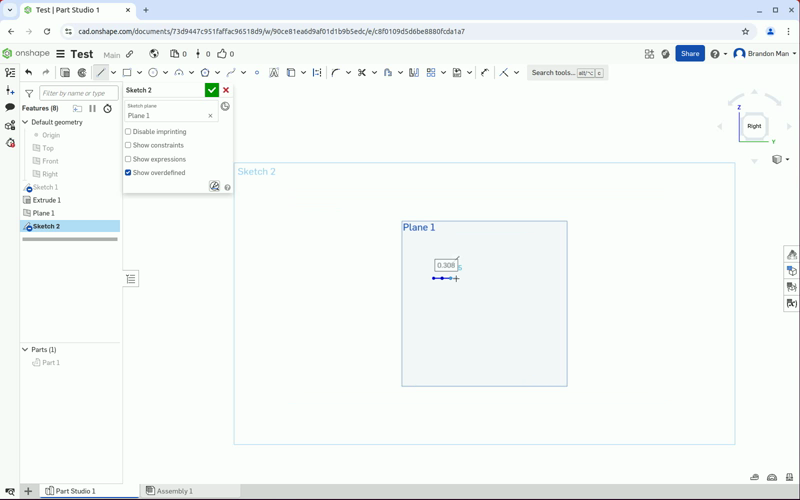
scroll(6)
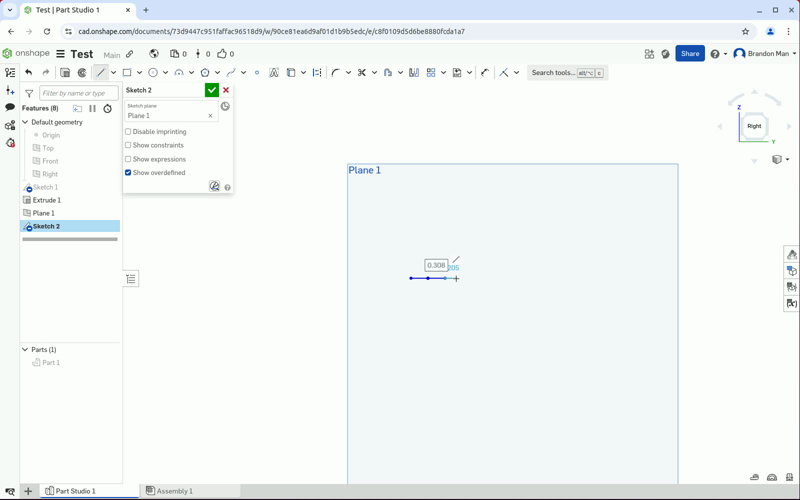
click(456, 278)
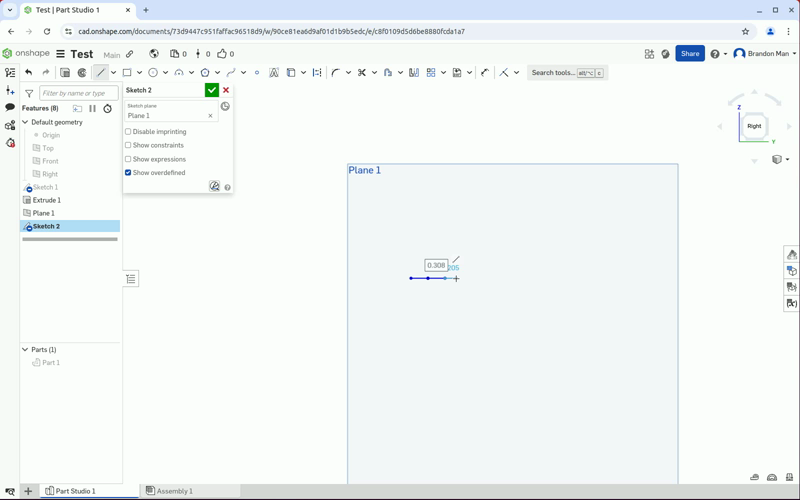
scroll(-6)
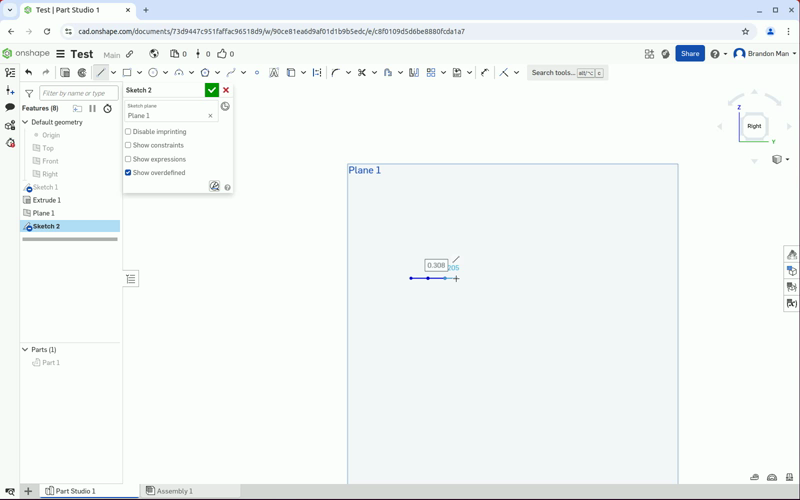
scroll(-6)
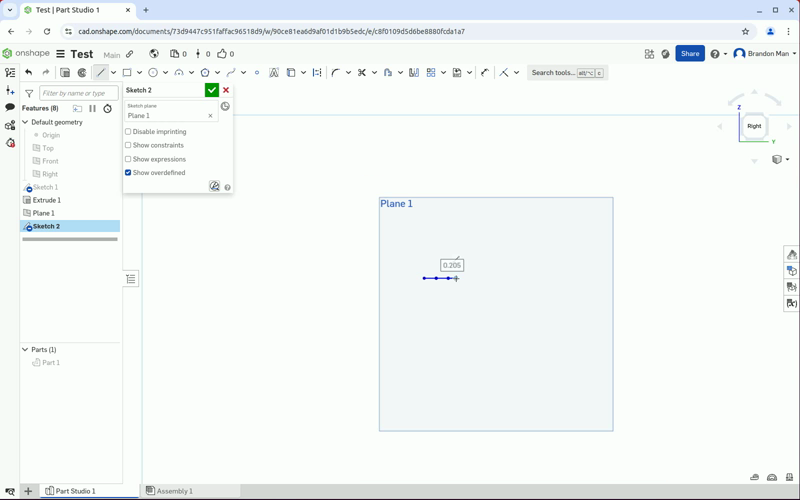
scroll(-6)
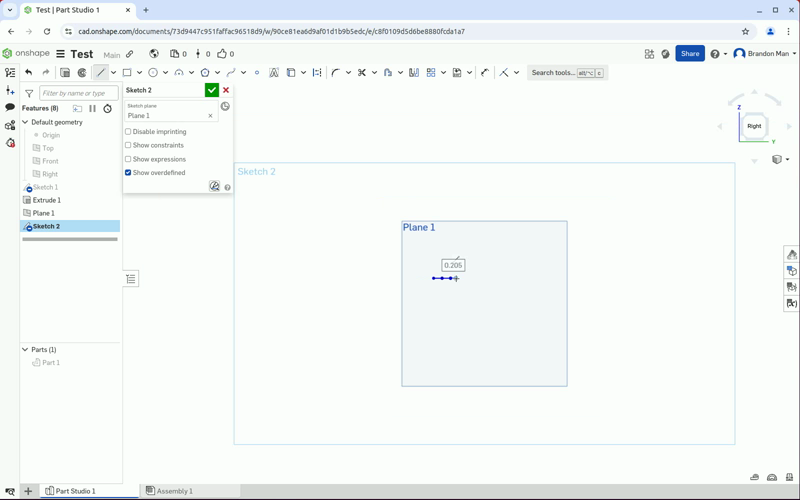
scroll(-6)
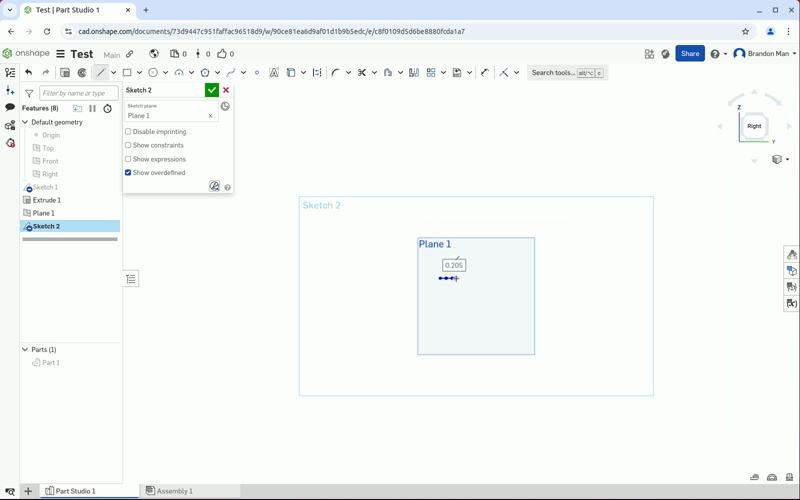
scroll(-6)
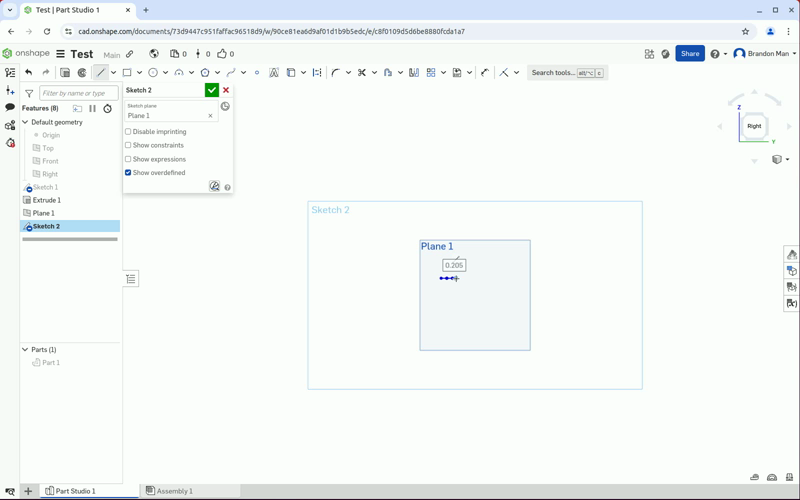
scroll(-6)
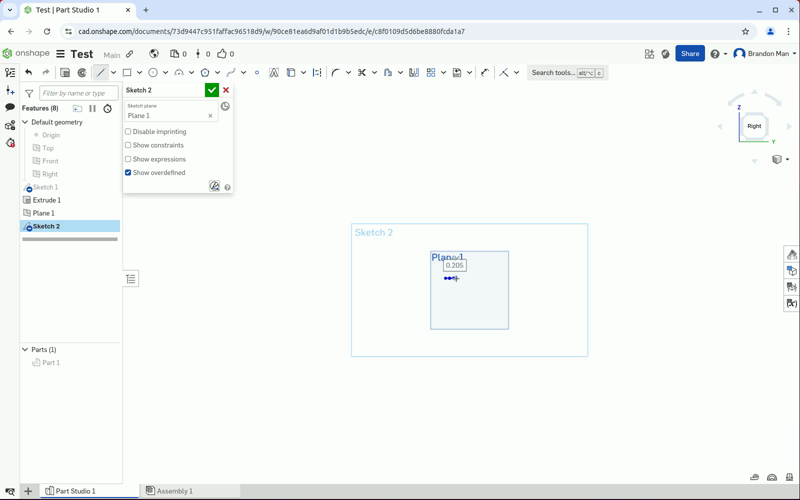
scroll(-6)
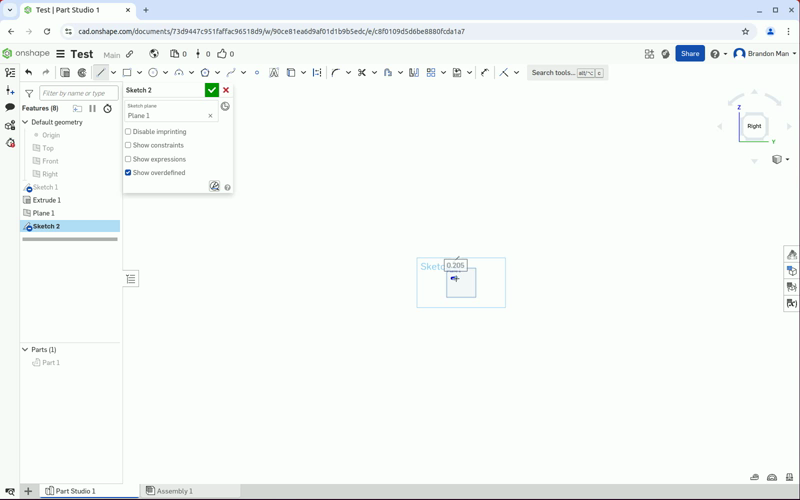
key_up(shift)
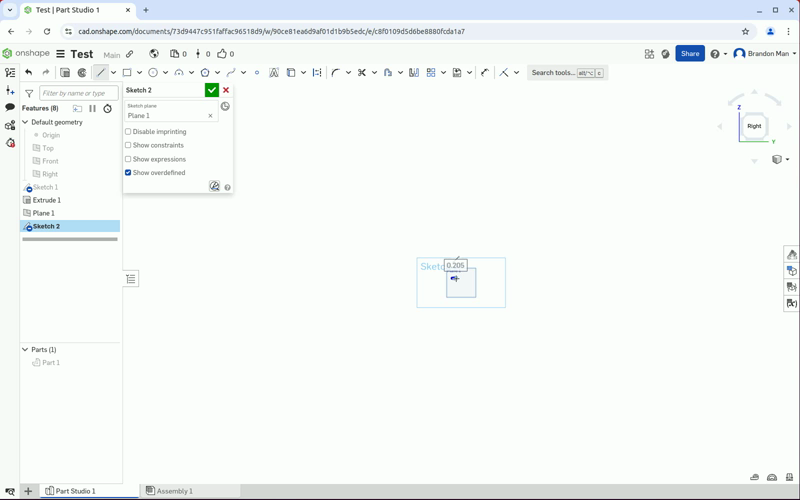
key_down(shift)
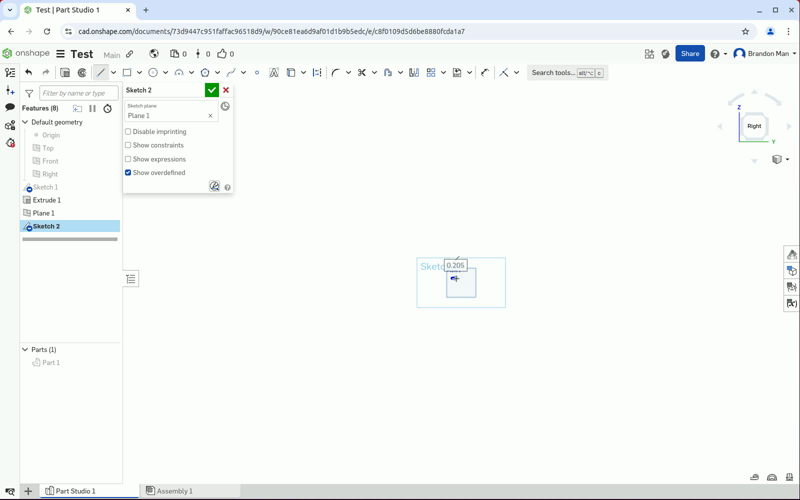
mouse_move(486, 278)
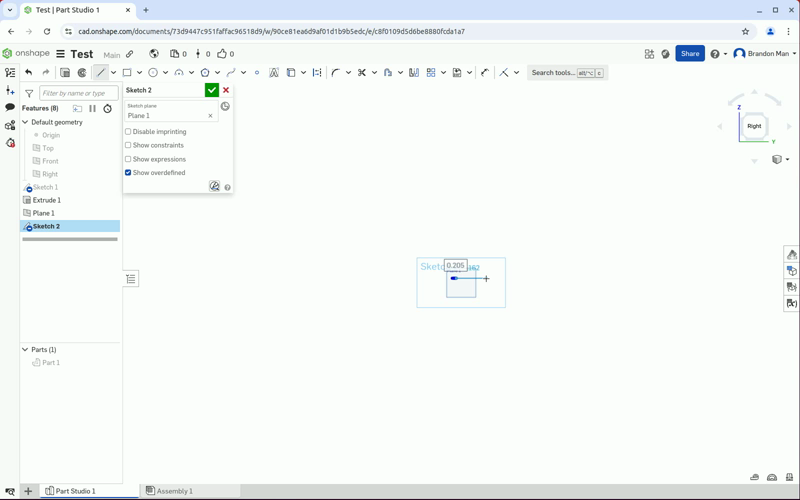
mouse_move(456, 227)
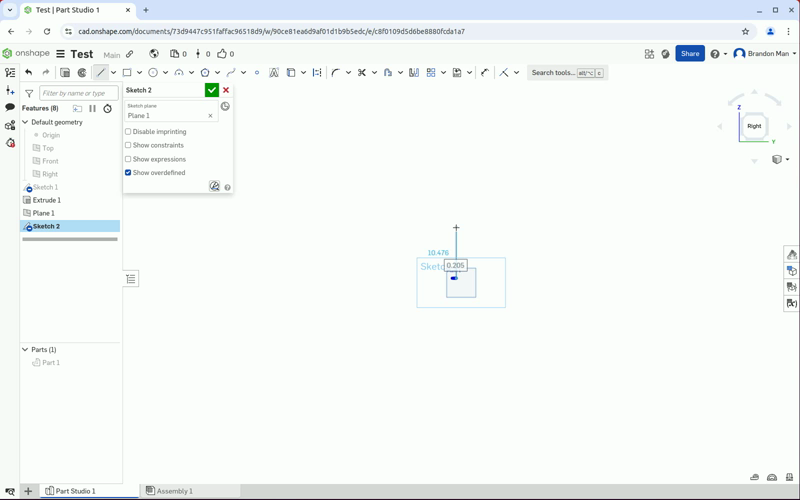
click(456, 227)
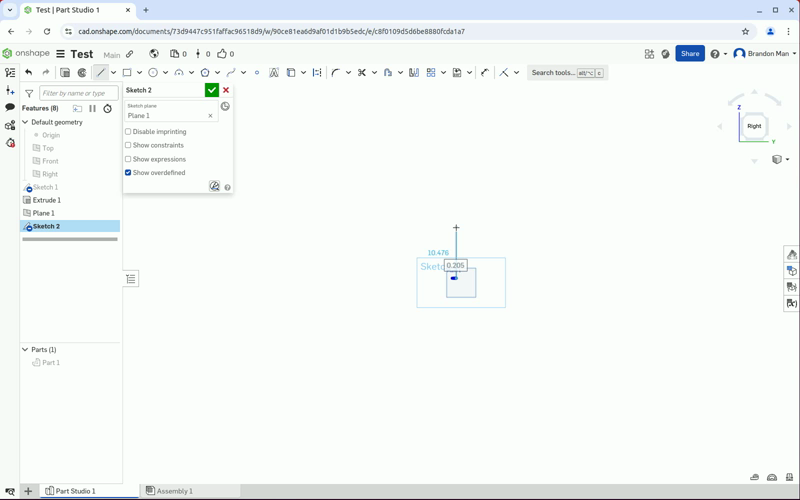
key_up(shift)
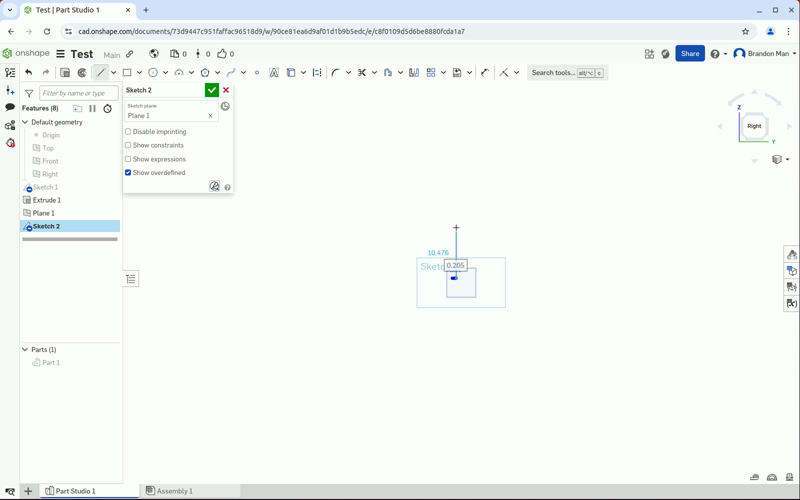
key_down(shift)
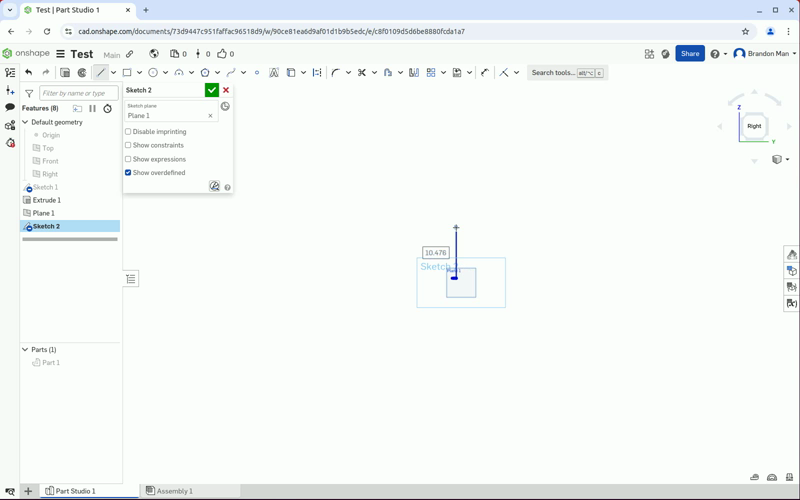
mouse_move(486, 227)
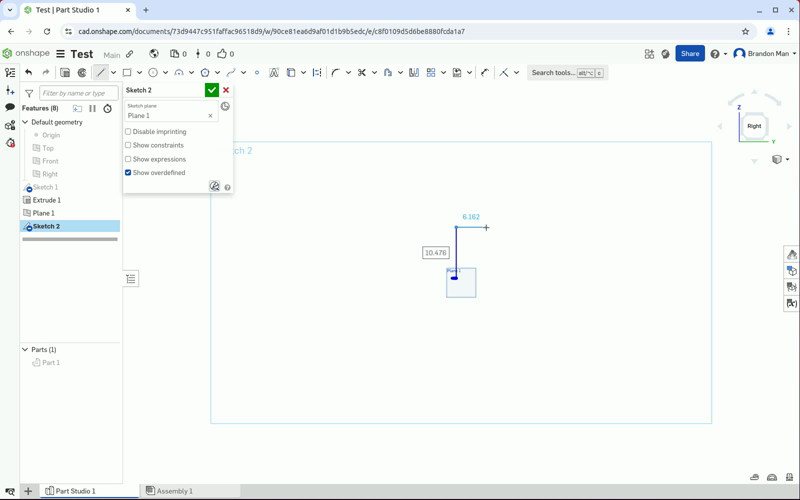
mouse_move(452, 227)
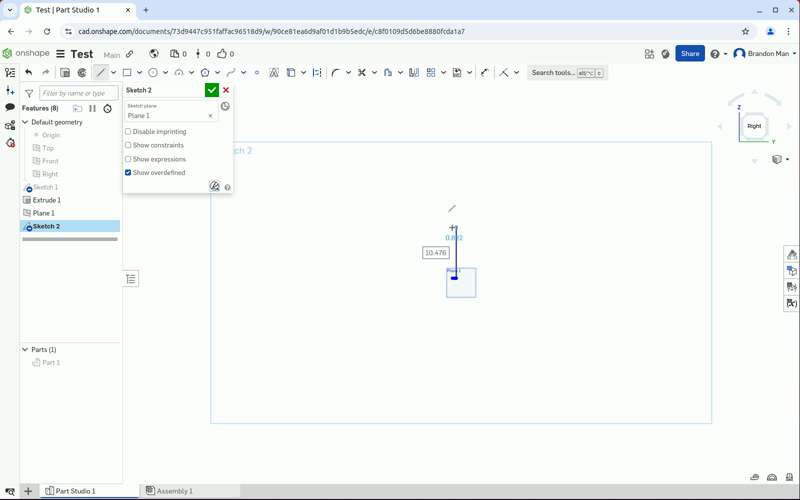
scroll(6)
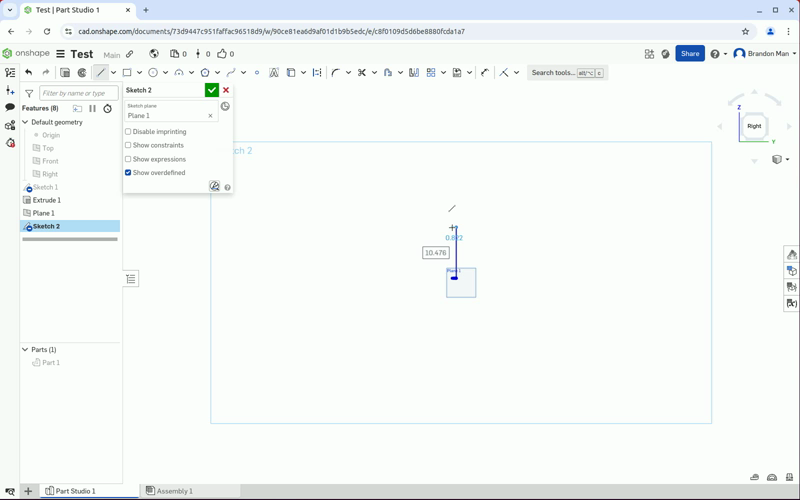
scroll(6)
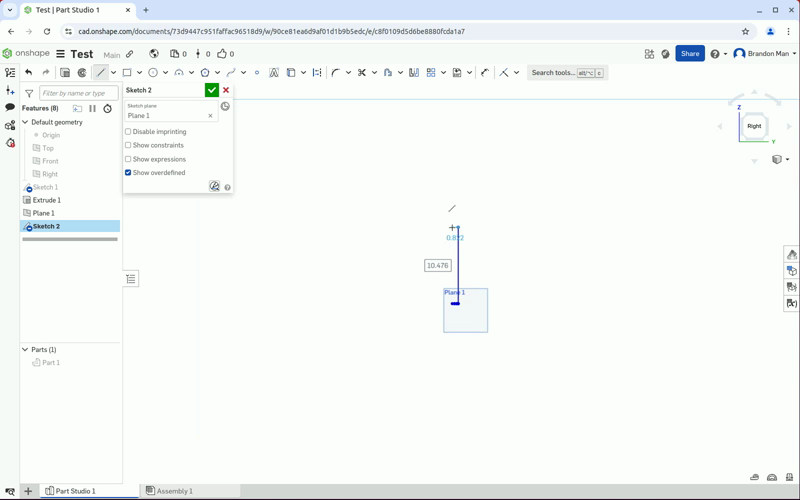
scroll(6)
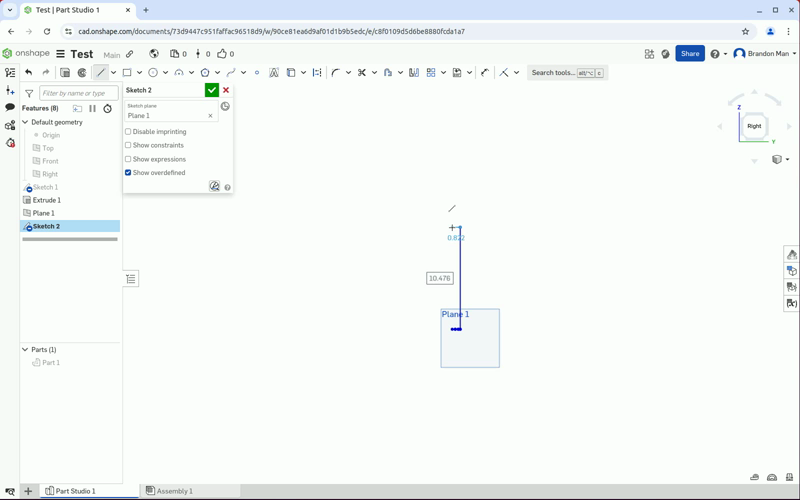
scroll(6)
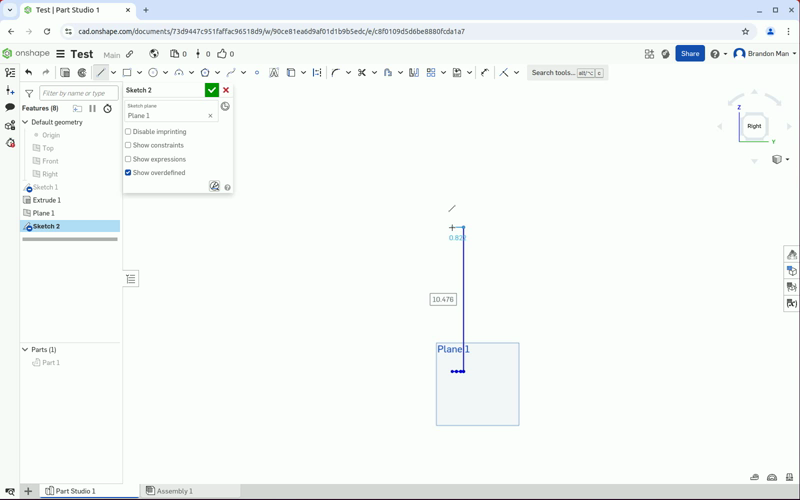
scroll(6)
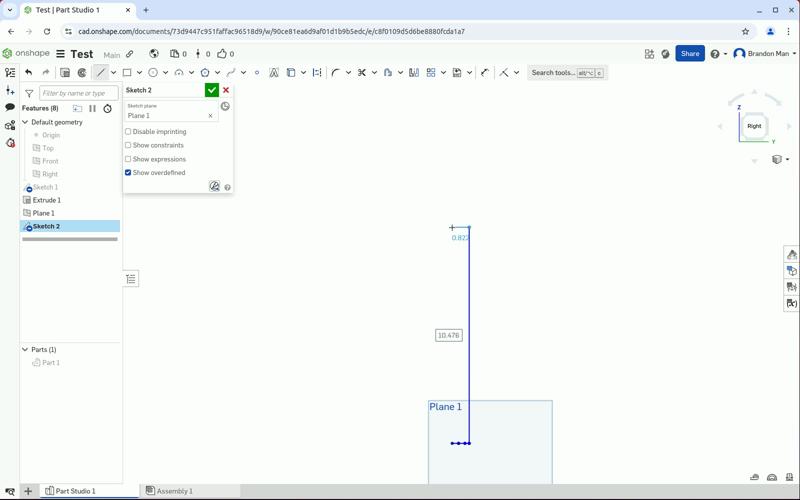
scroll(6)
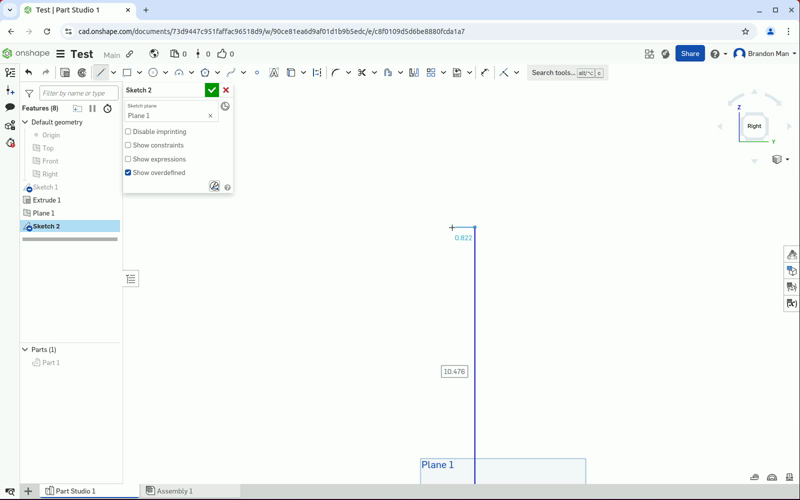
scroll(6)
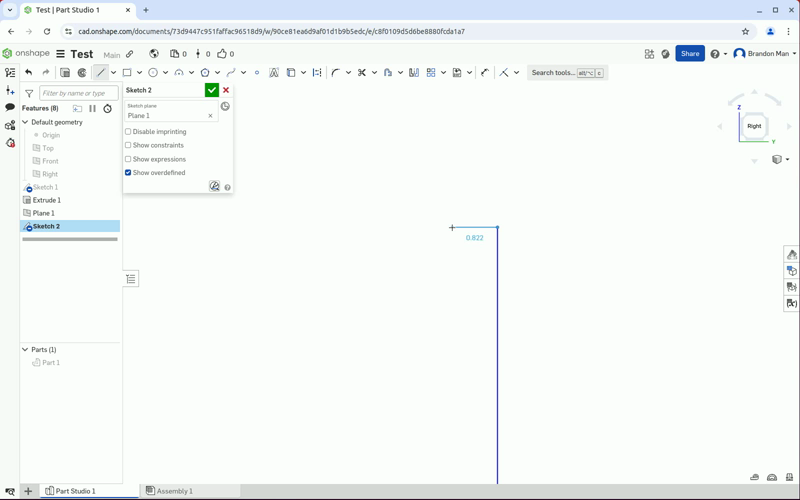
click(452, 227)
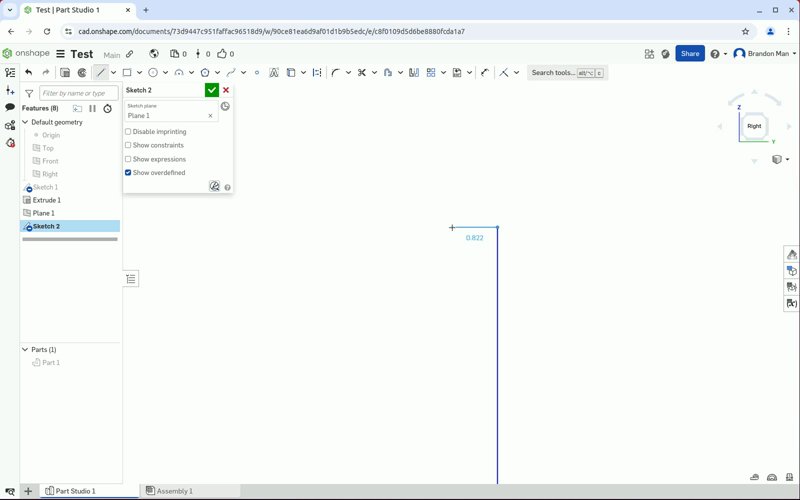
scroll(-6)
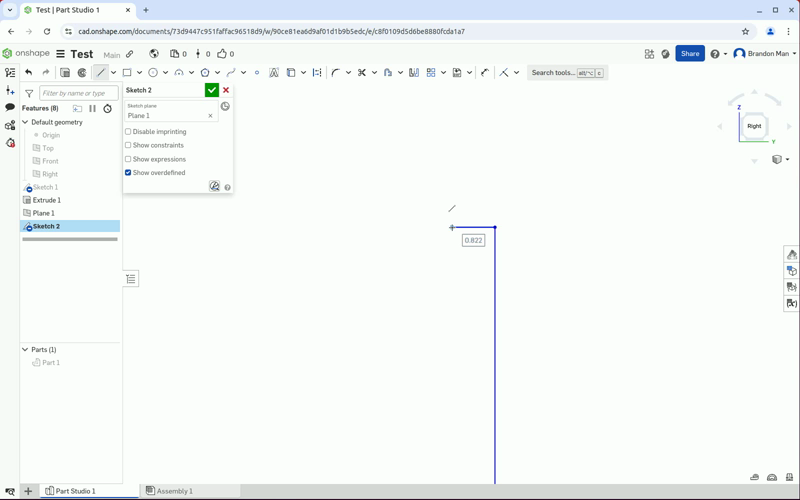
scroll(-6)
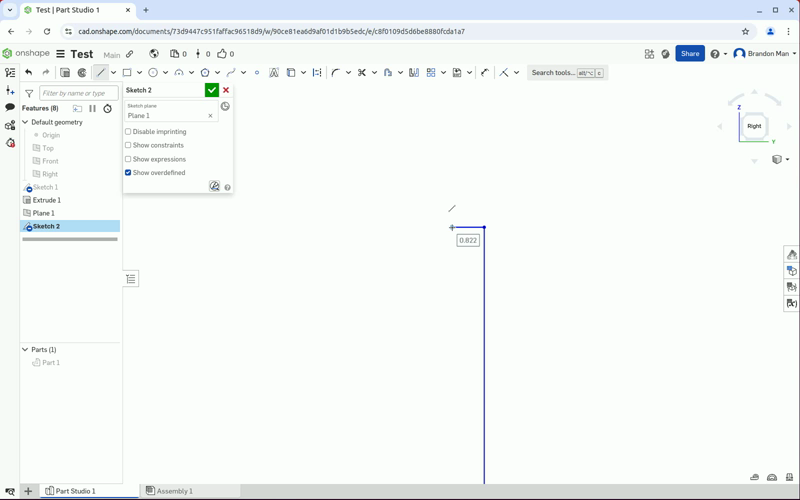
scroll(-6)
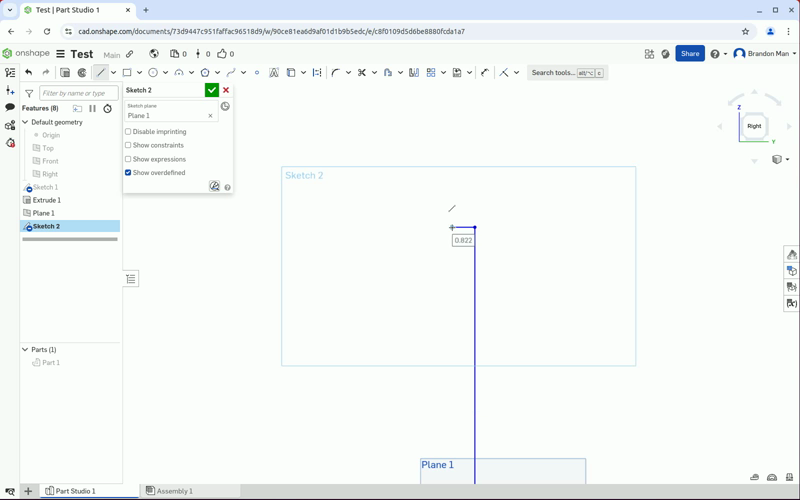
scroll(-6)
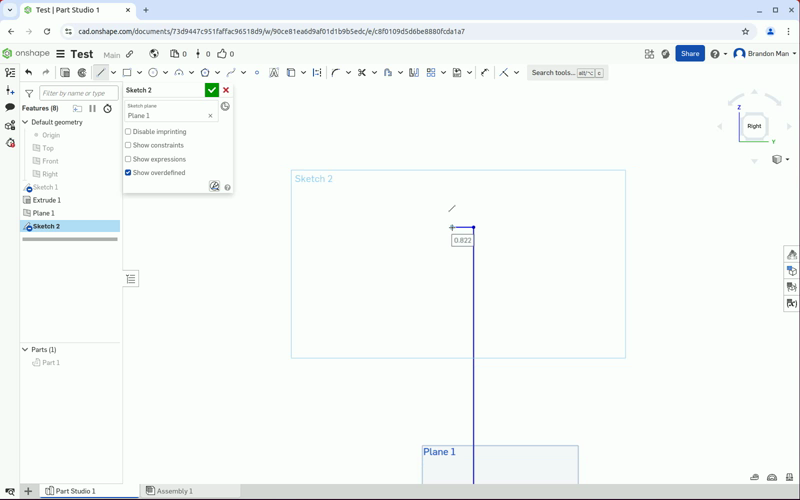
scroll(-6)
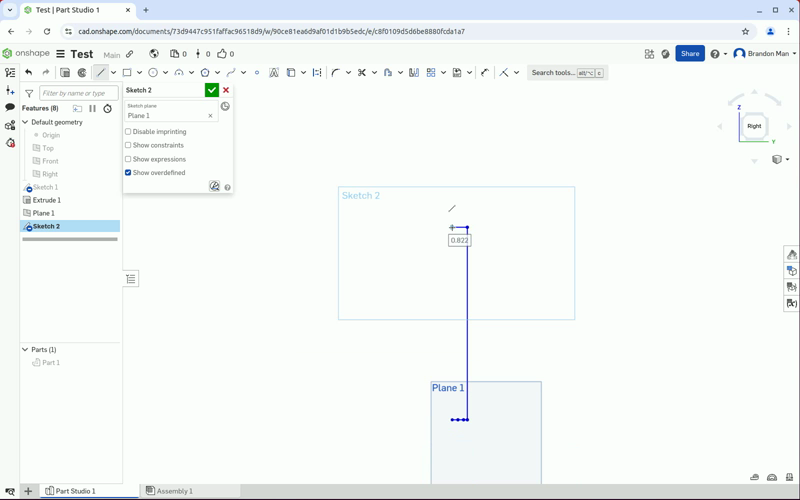
scroll(-6)
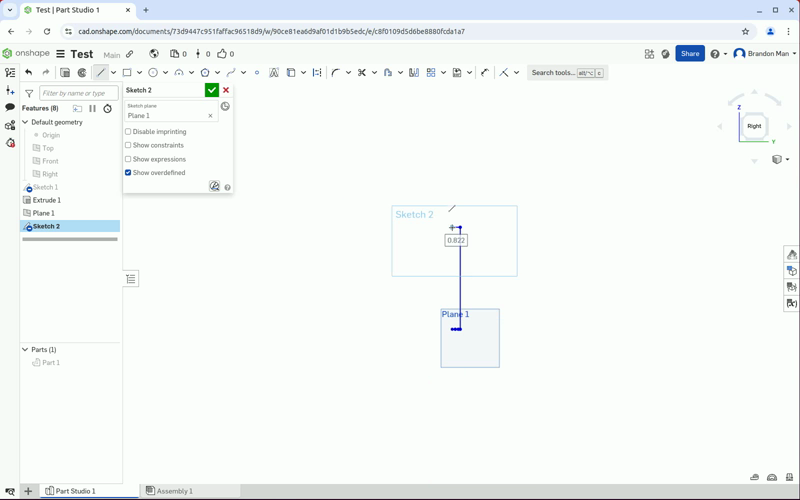
scroll(-6)
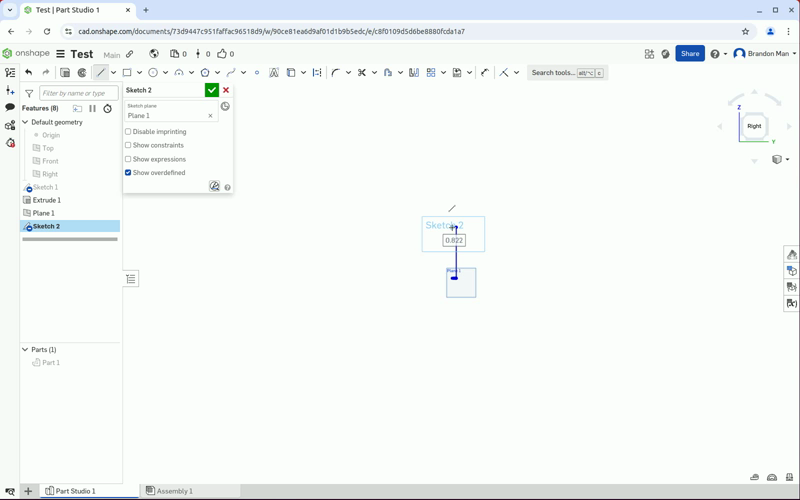
key_up(shift)
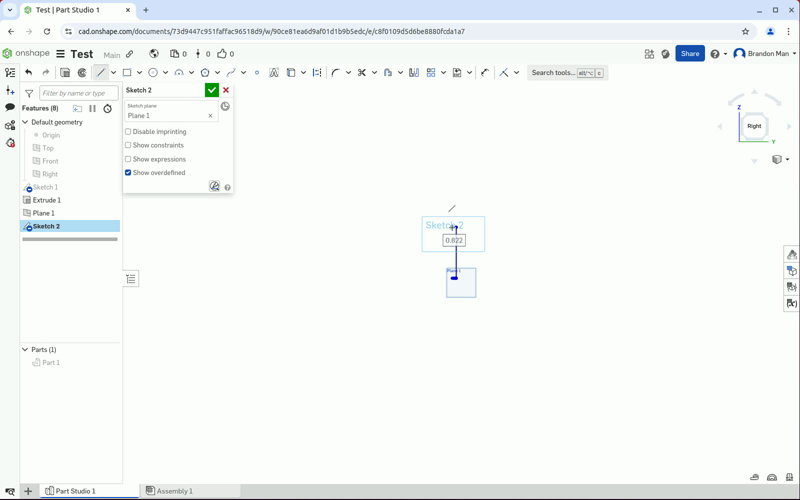
mouse_move(482, 227)
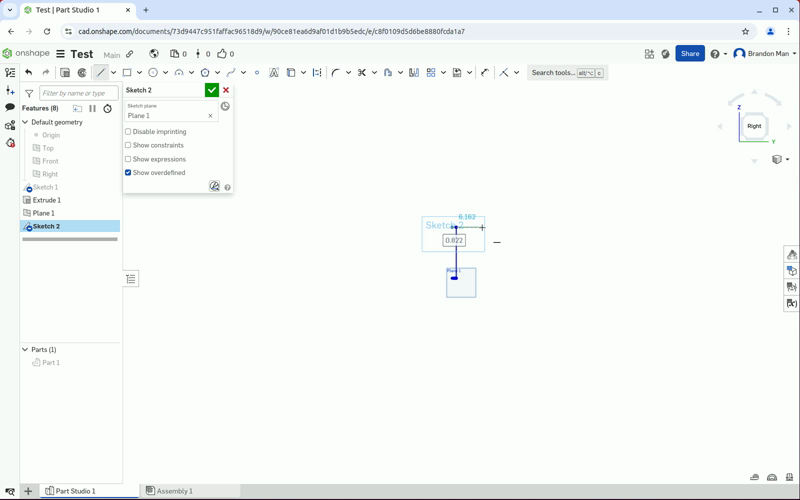
key_down(shift)
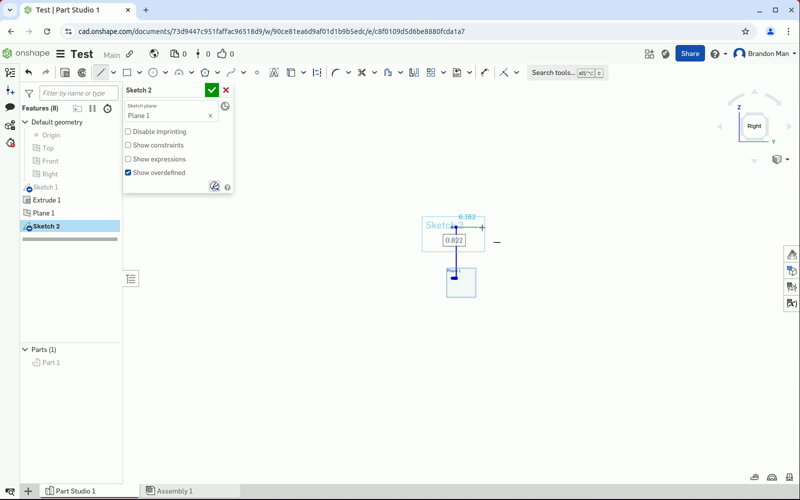
mouse_move(452, 278)
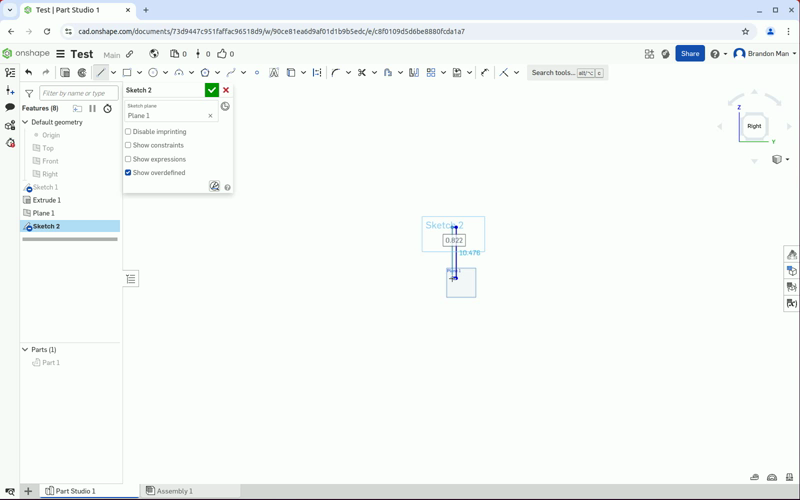
scroll(6)
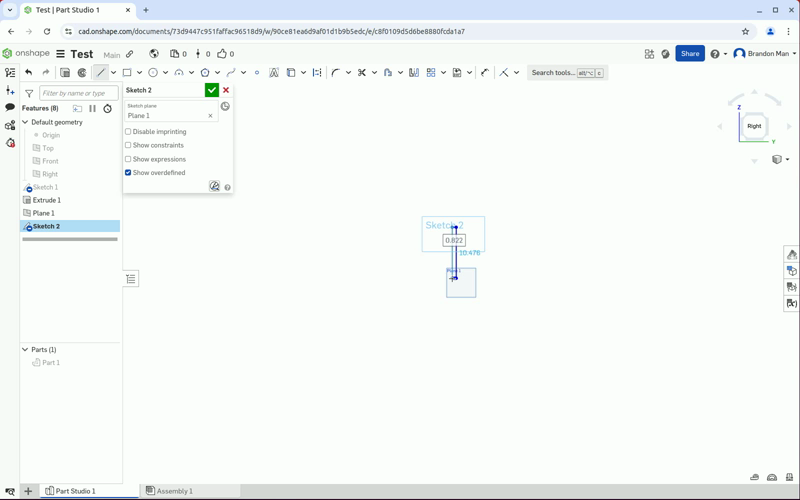
scroll(6)
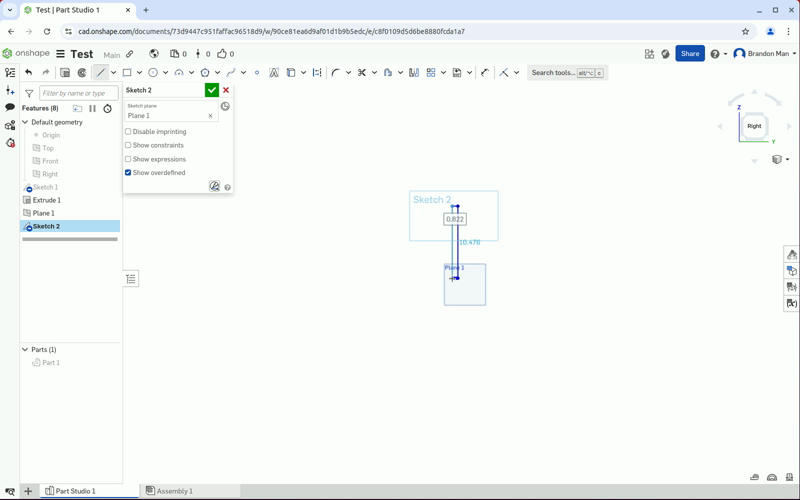
scroll(6)
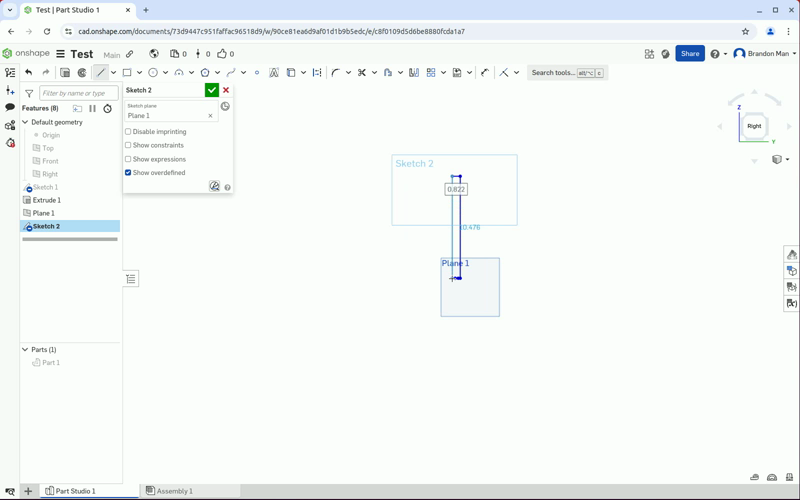
scroll(6)
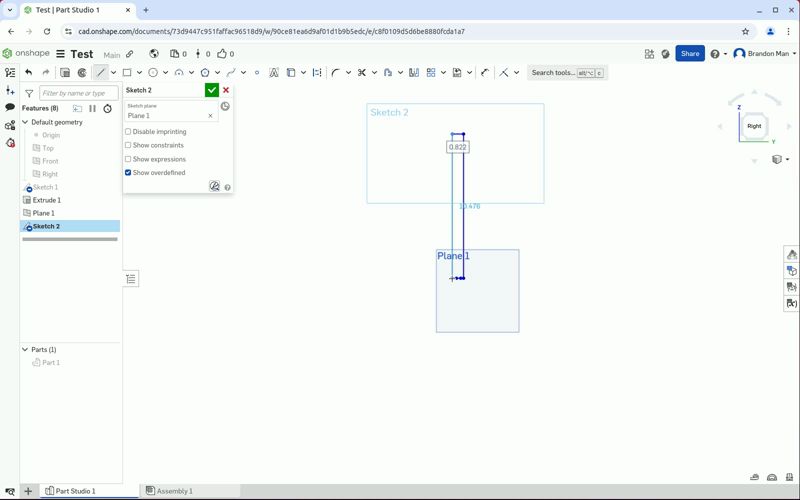
scroll(6)
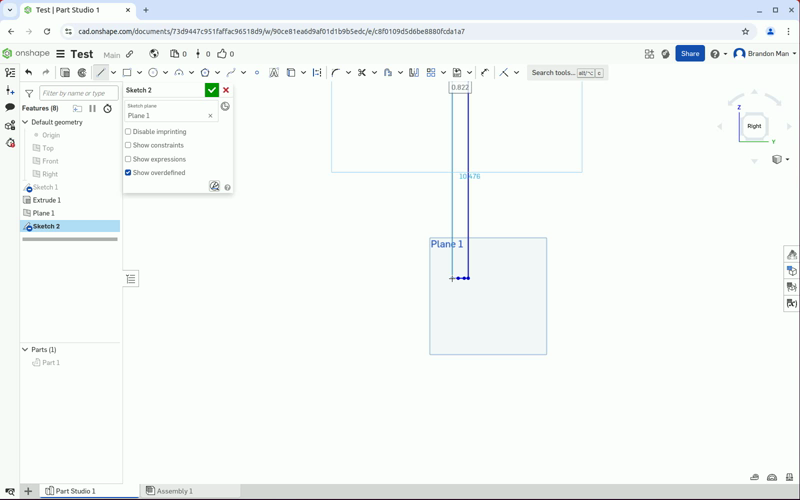
scroll(6)
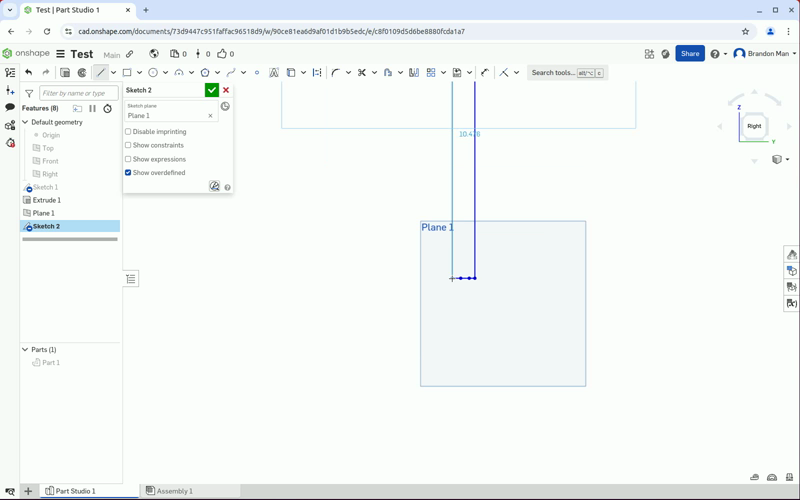
scroll(6)
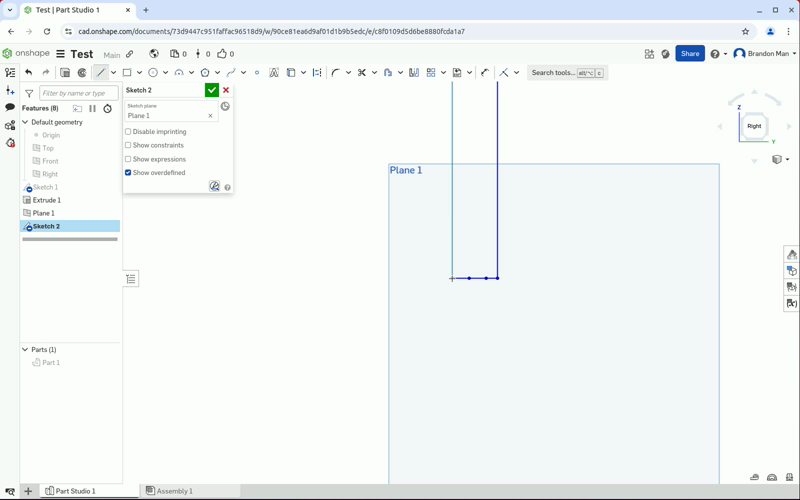
key_up(shift)
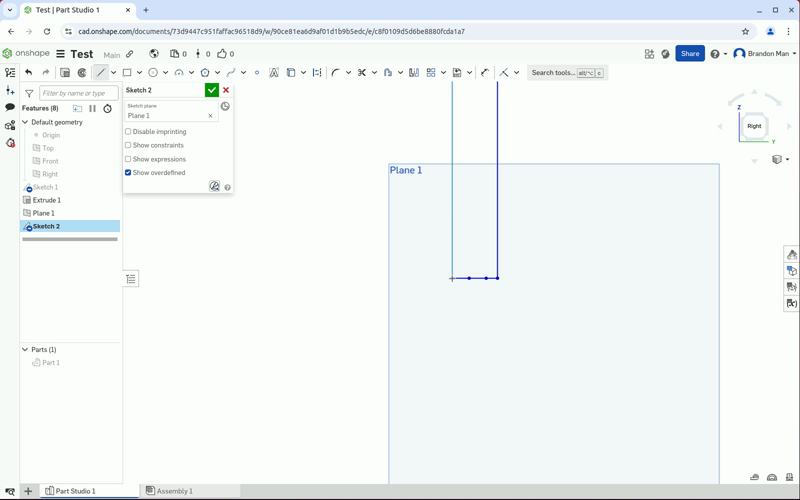
click(452, 278)
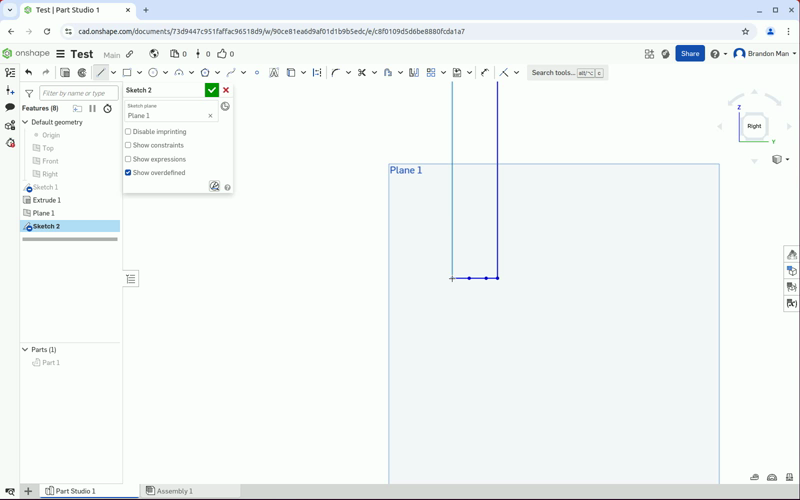
scroll(-6)
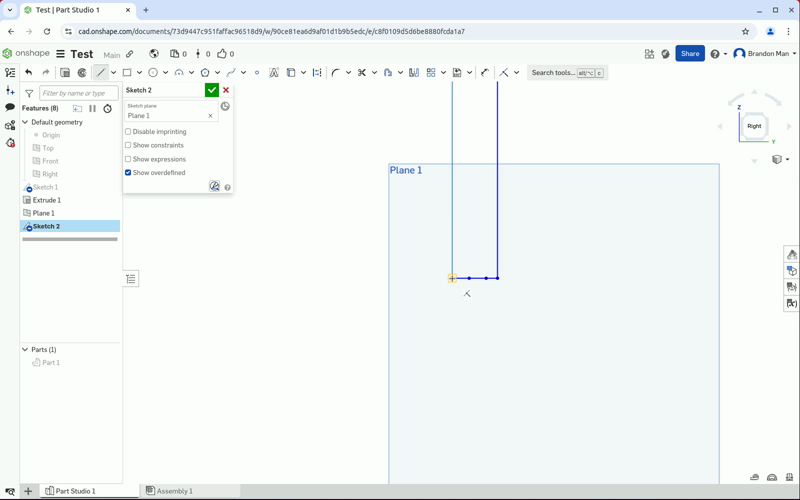
scroll(-6)
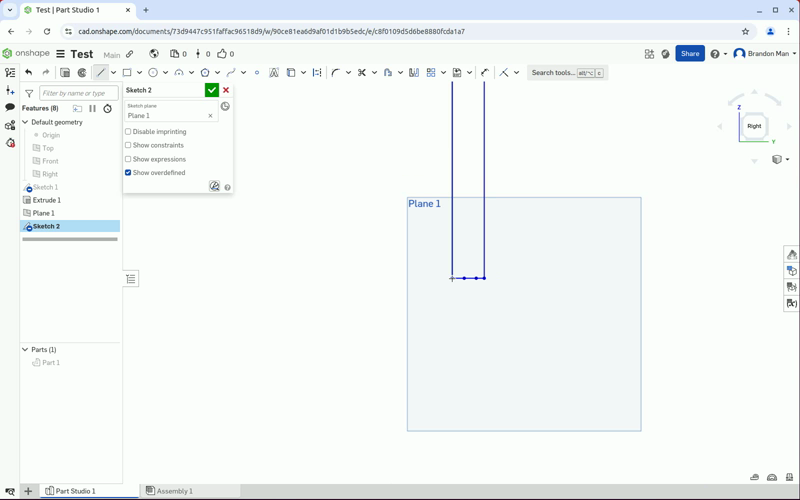
scroll(-6)
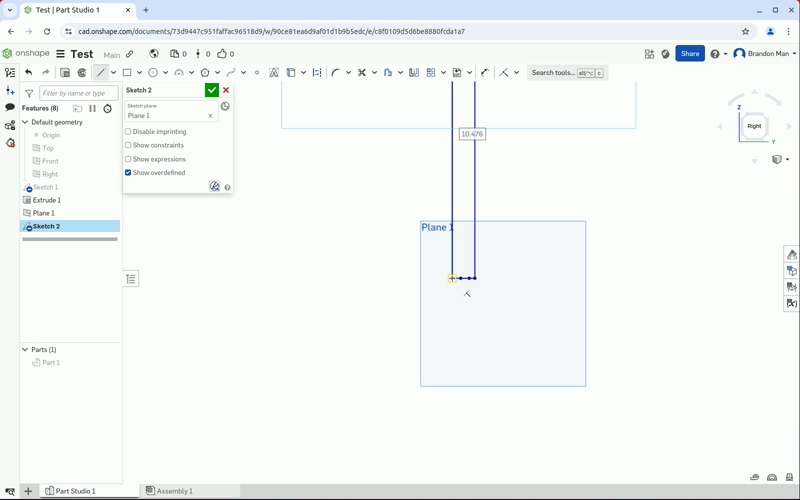
scroll(-6)
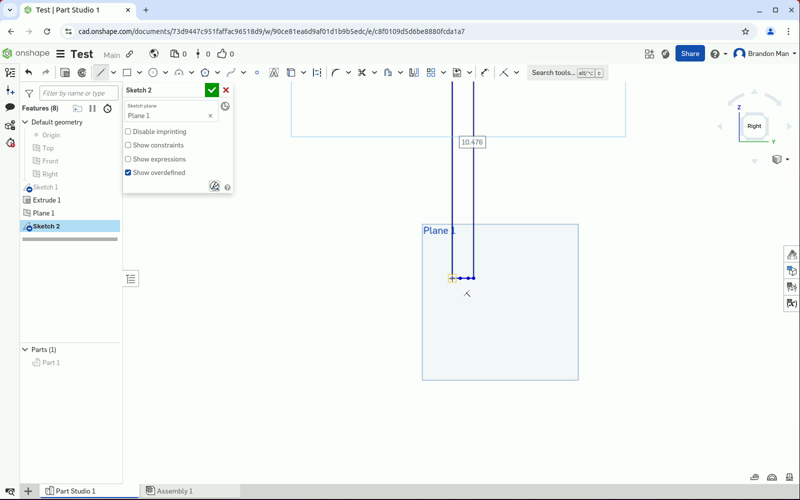
scroll(-6)
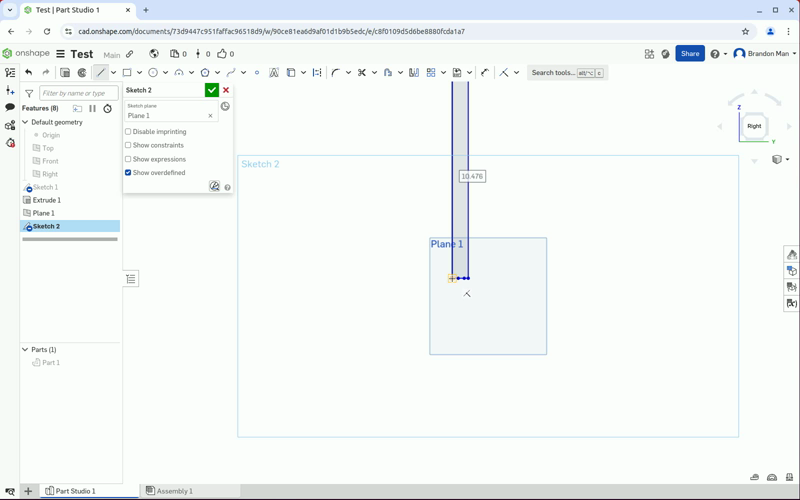
scroll(-6)
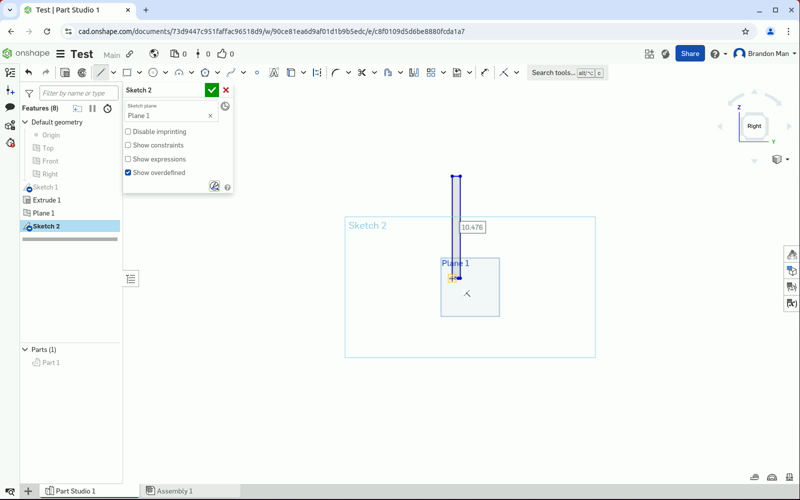
scroll(-6)
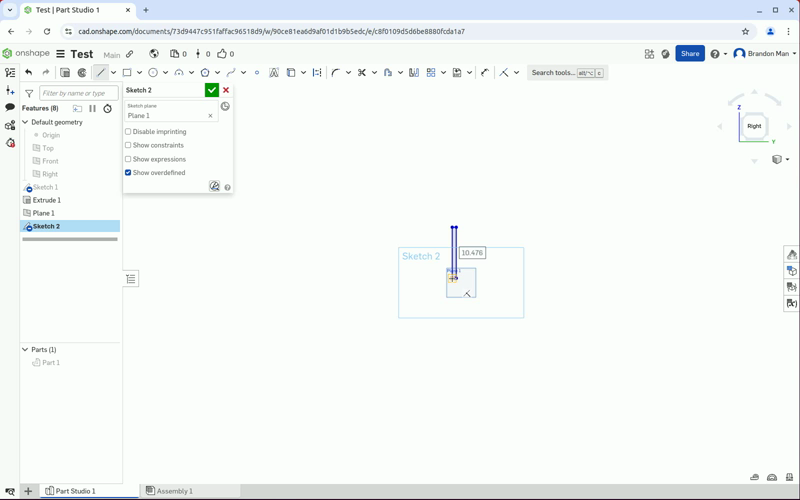
key(esc)
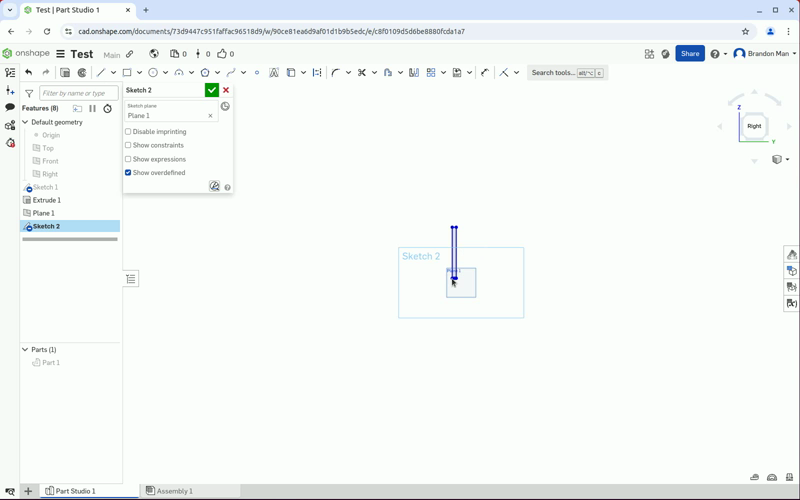
mouse_move(455, 269)
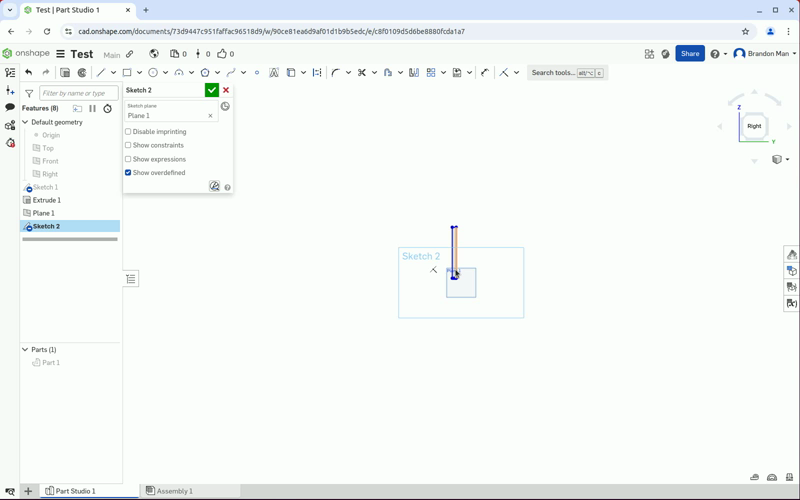
scroll(6)
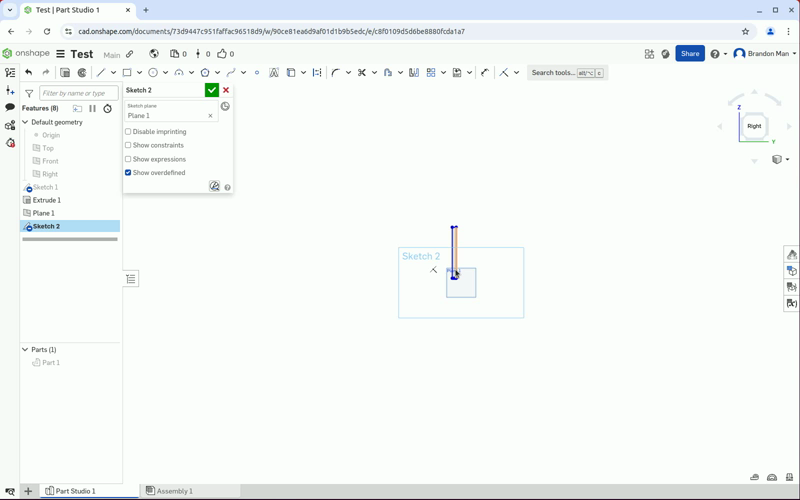
scroll(6)
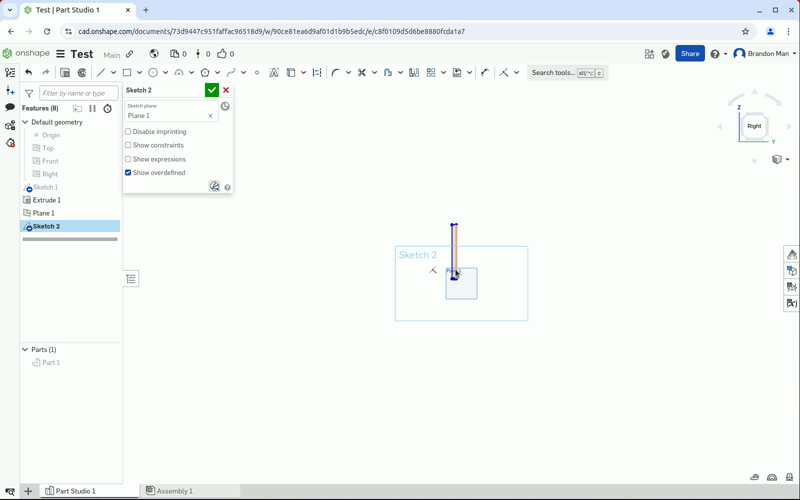
scroll(6)
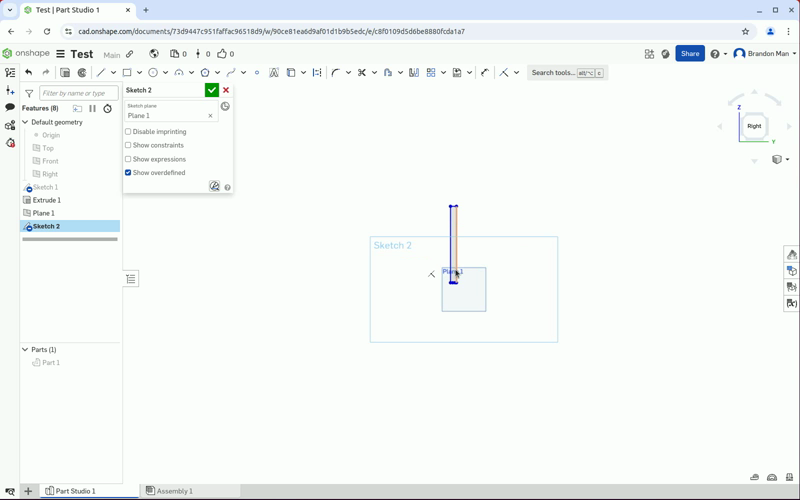
scroll(6)
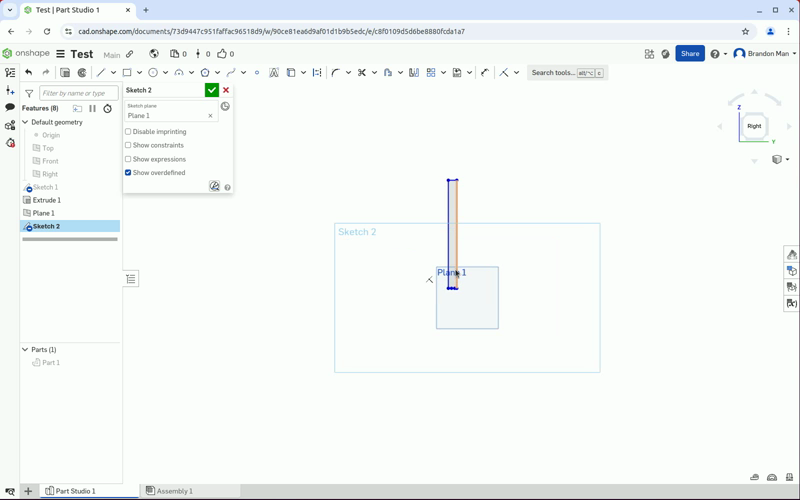
scroll(6)
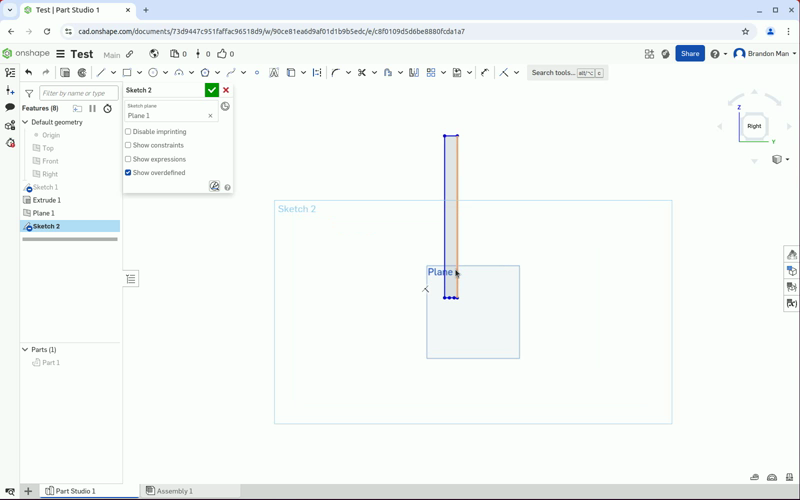
scroll(6)
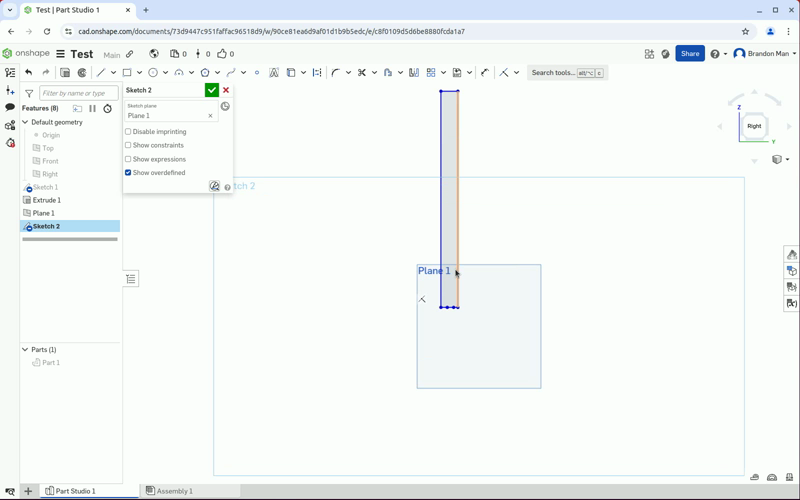
scroll(6)
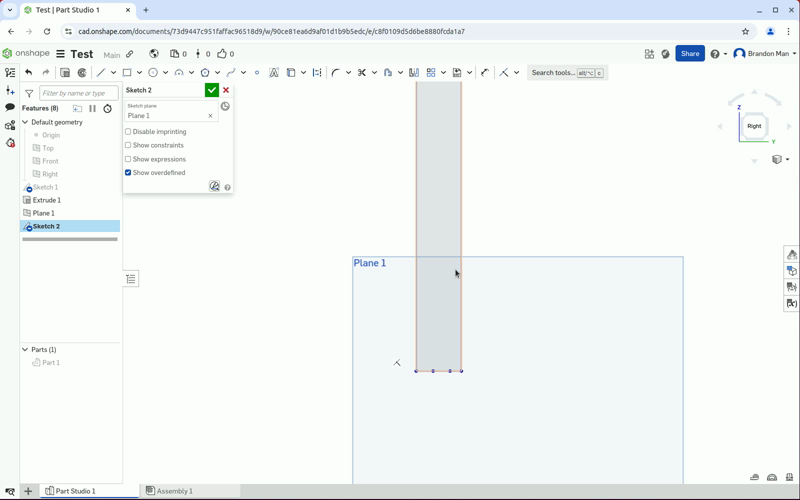
click(455, 269)
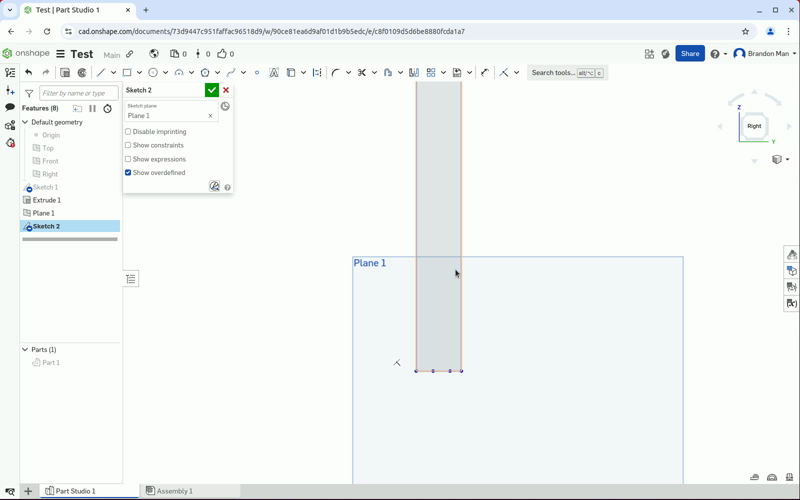
scroll(-6)
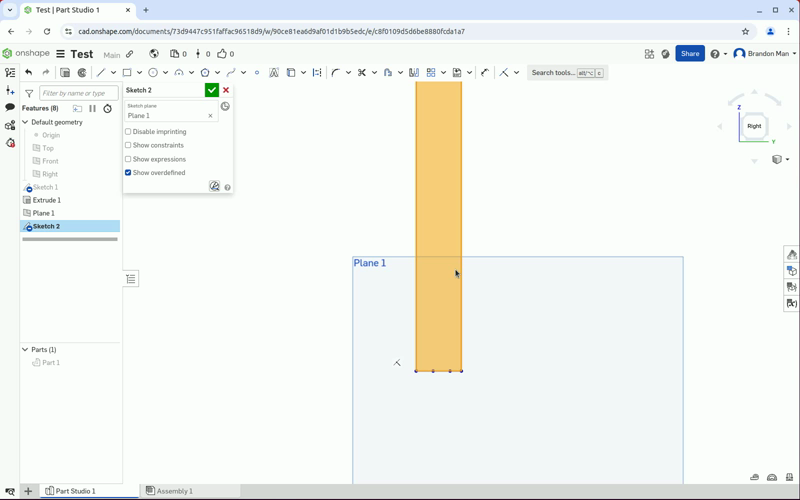
scroll(-6)
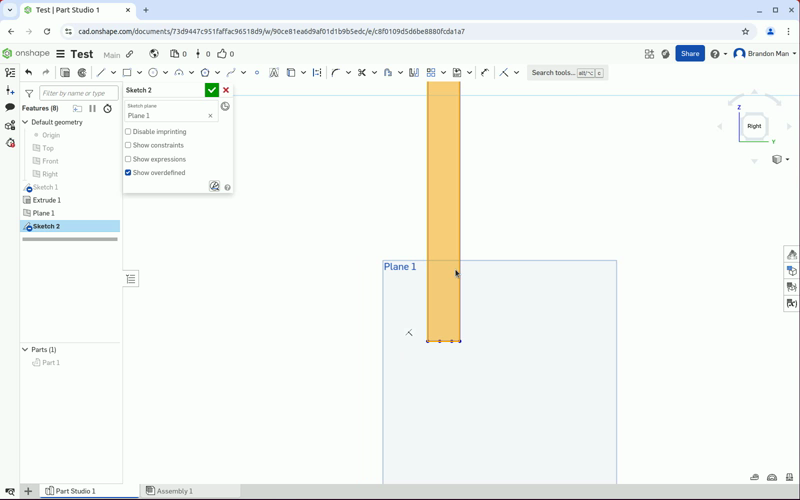
scroll(-6)
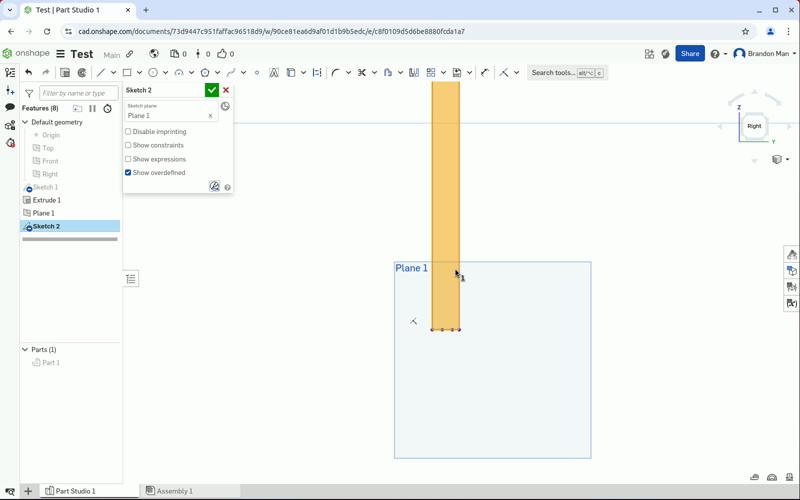
scroll(-6)
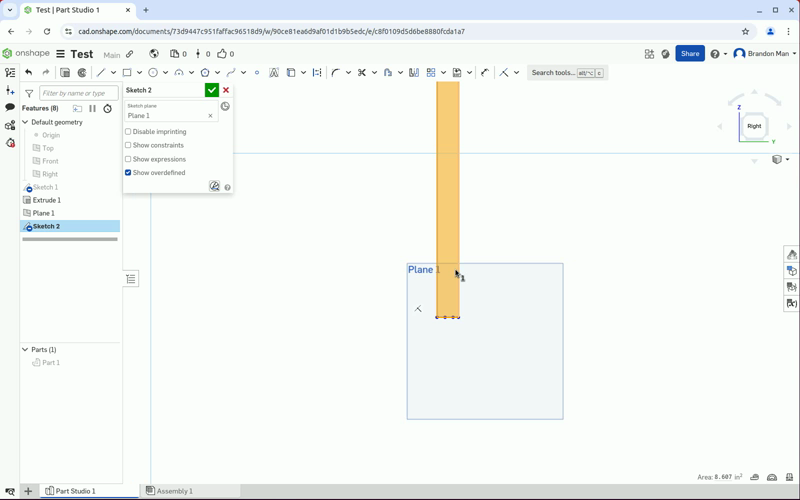
scroll(-6)
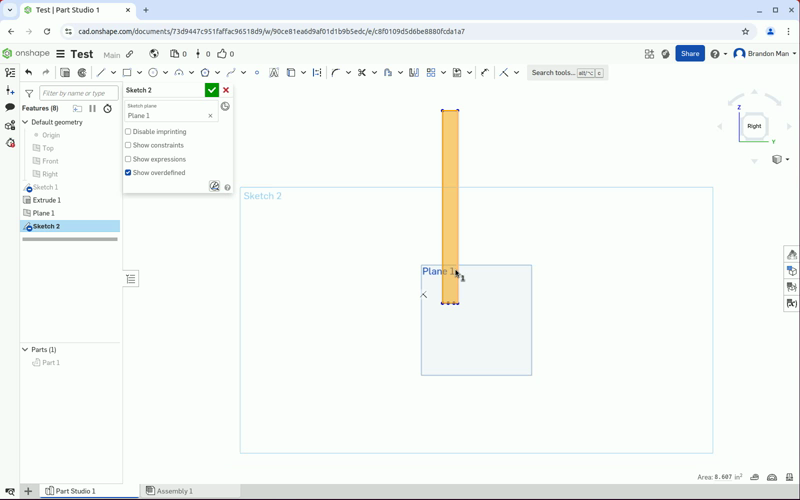
scroll(-6)
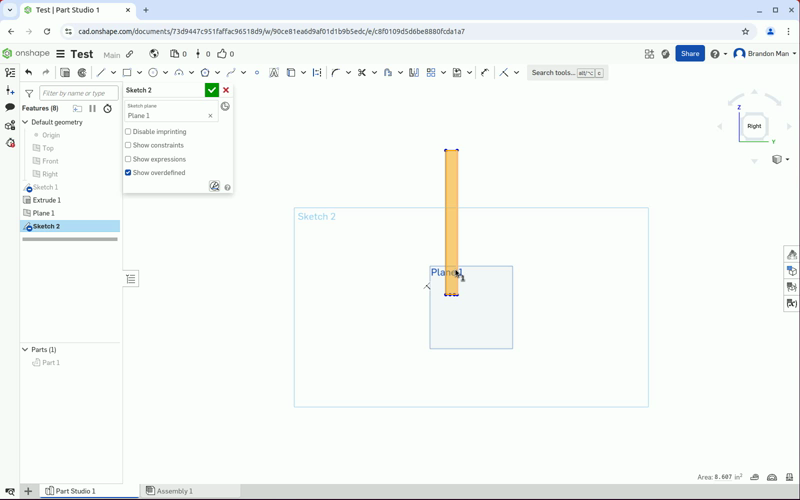
scroll(-6)
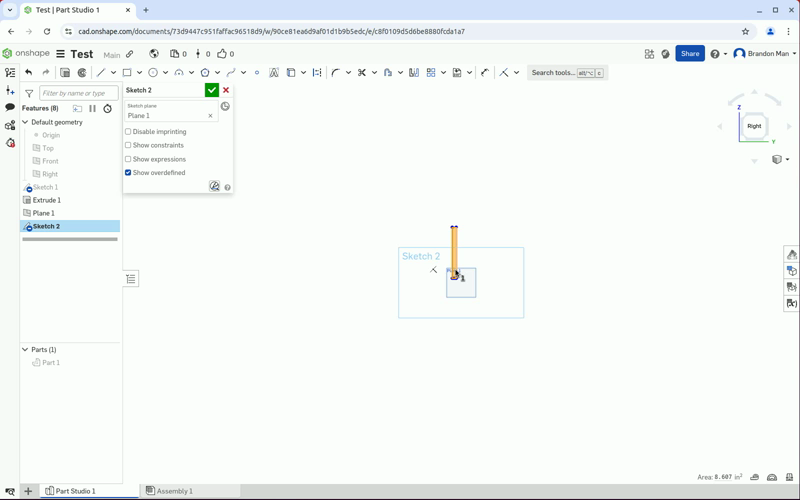
mouse_move(73, 352)
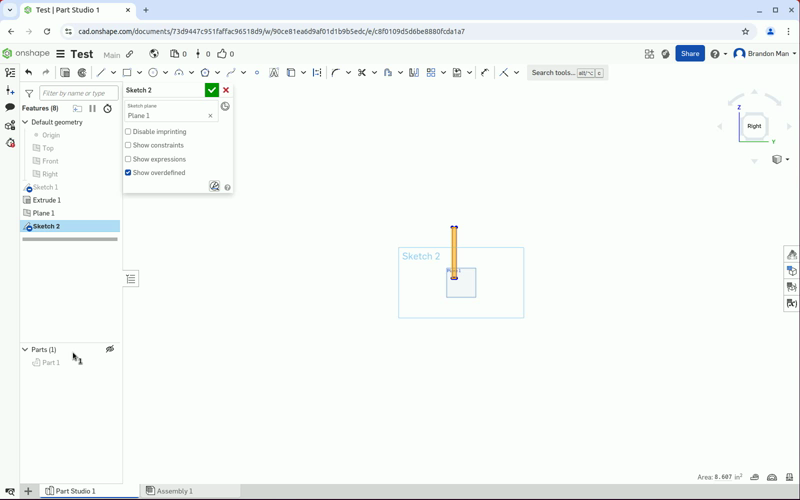
key(shift+y)
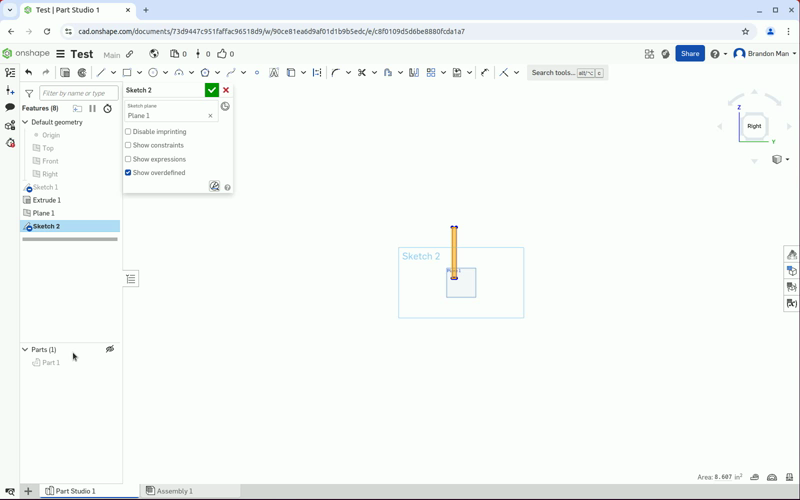
key(shift+e)
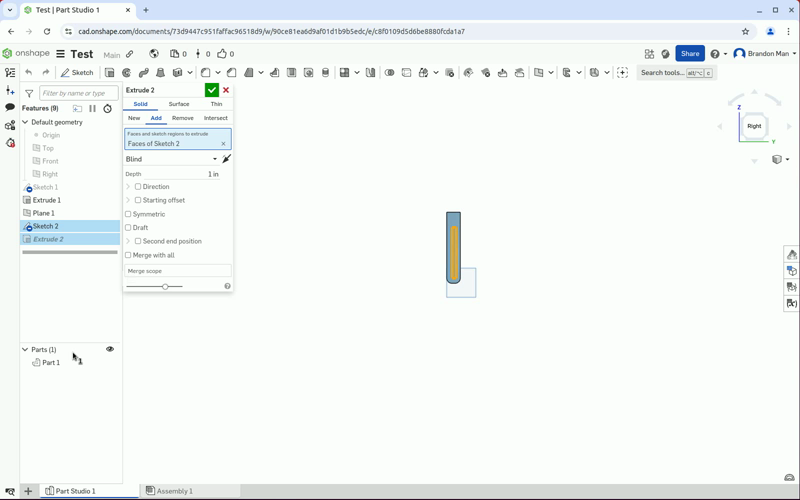
mouse_move(143, 106)
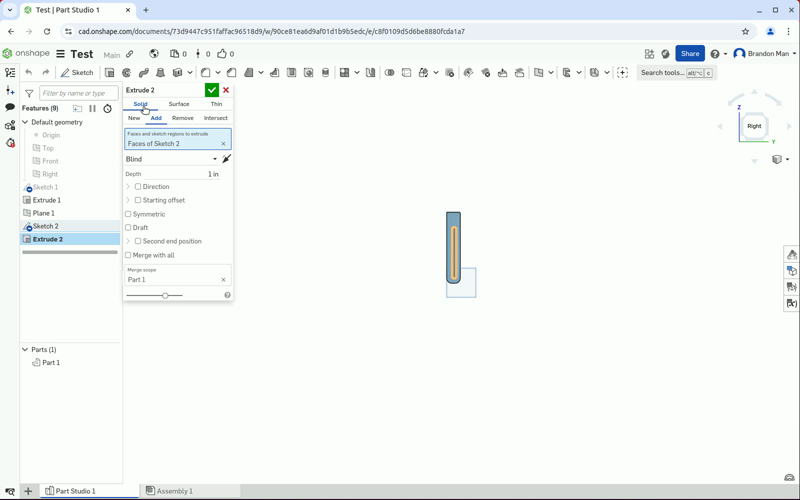
click(143, 106)
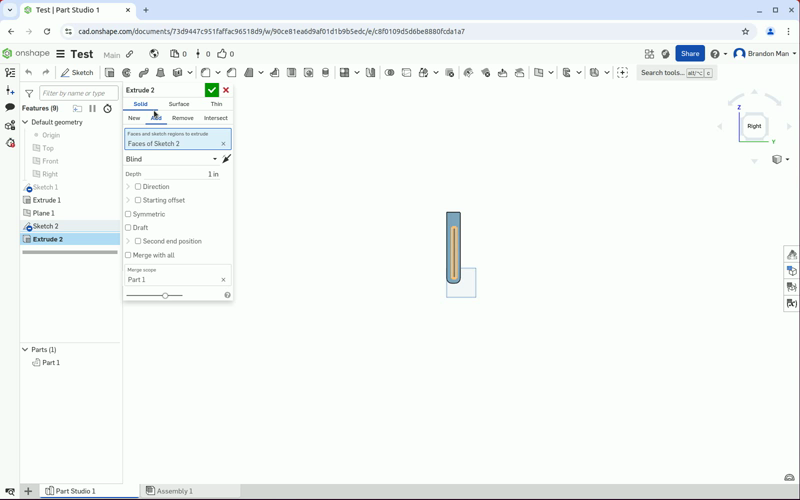
mouse_move(186, 120)
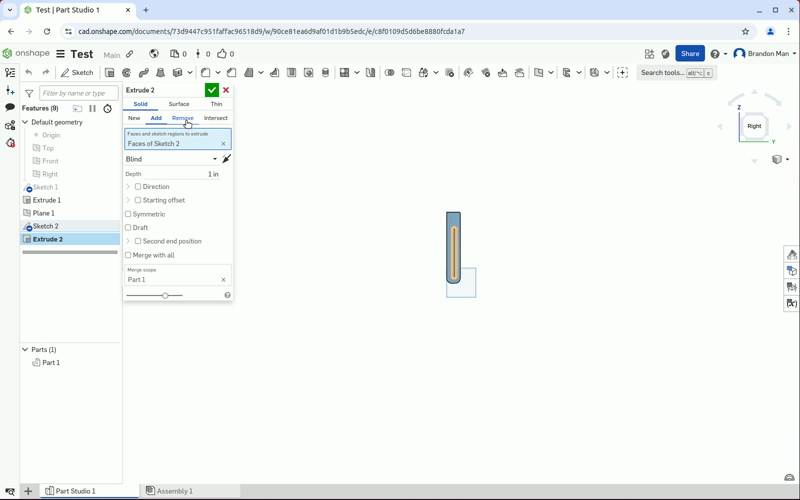
click(186, 120)
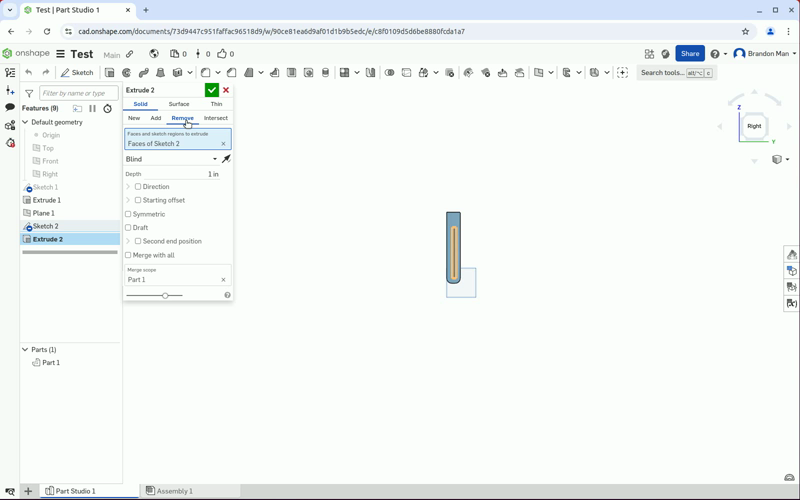
key(tab, 4)
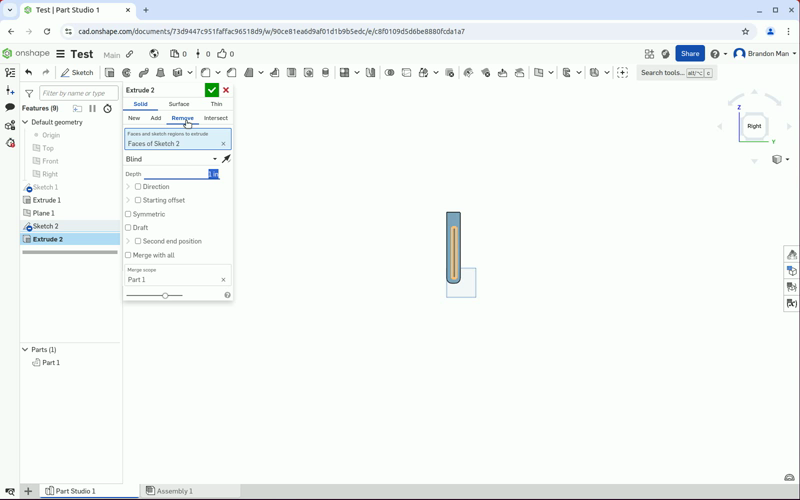
text(2.166)
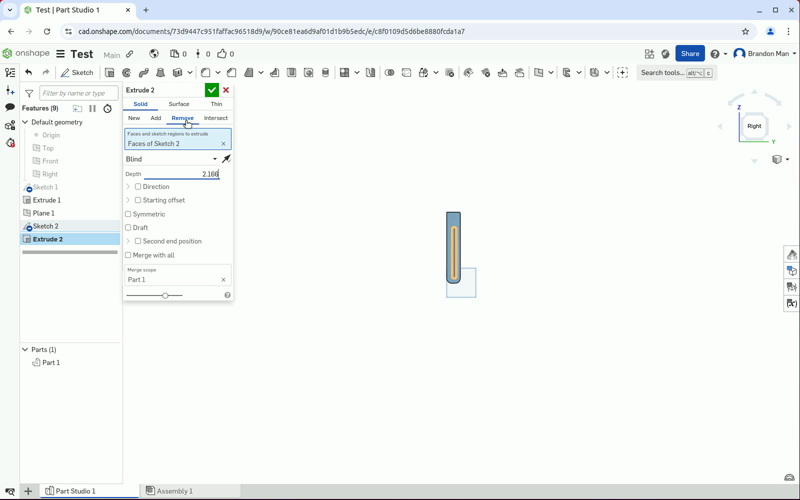
key(tab, 6)
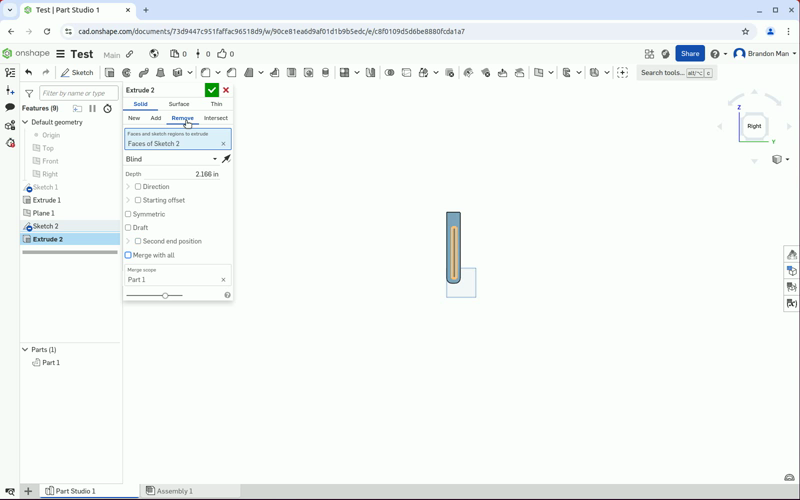
key(space)
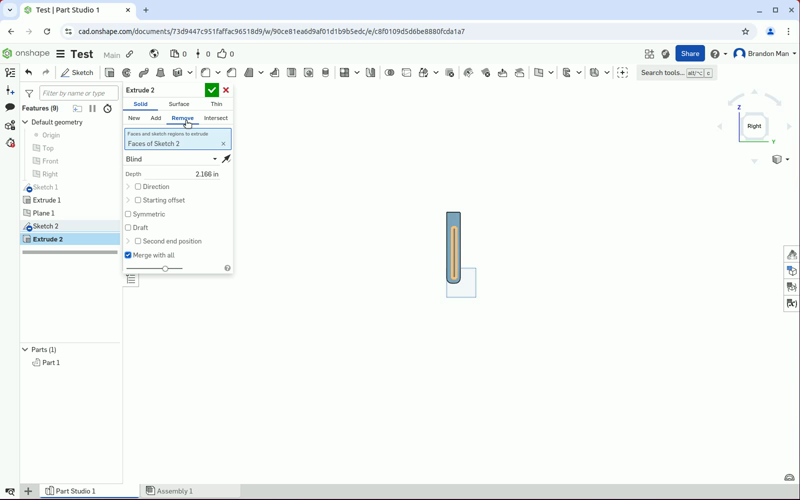
key(enter)
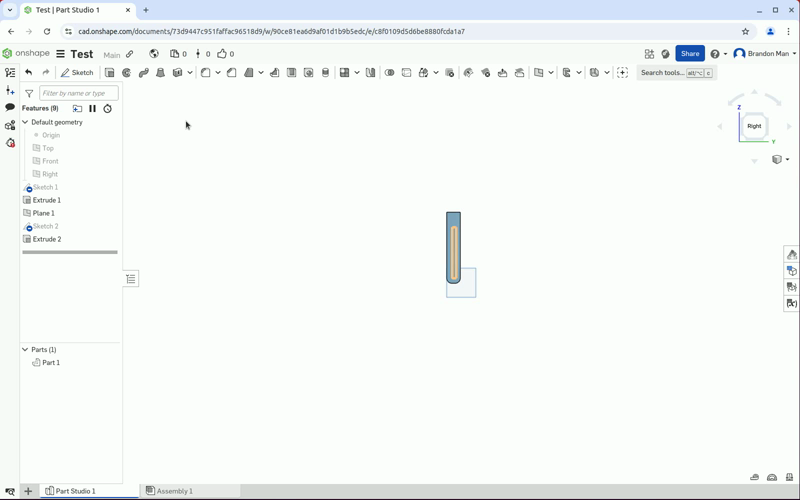
key(shift+h)
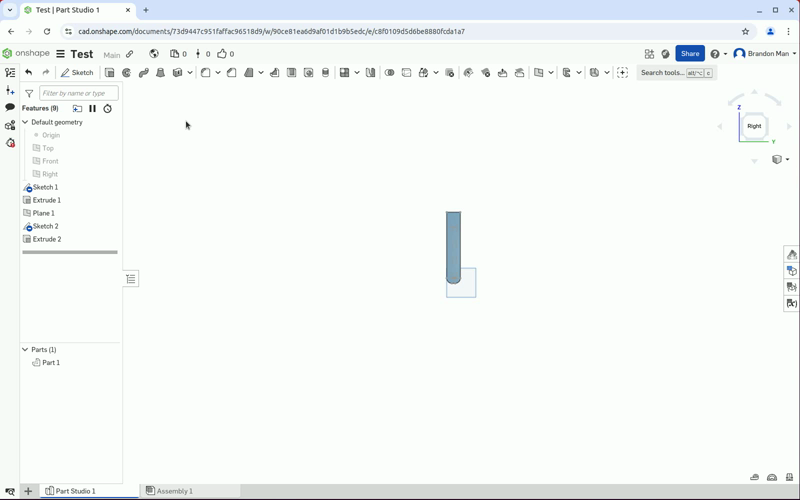
key(shift+h)
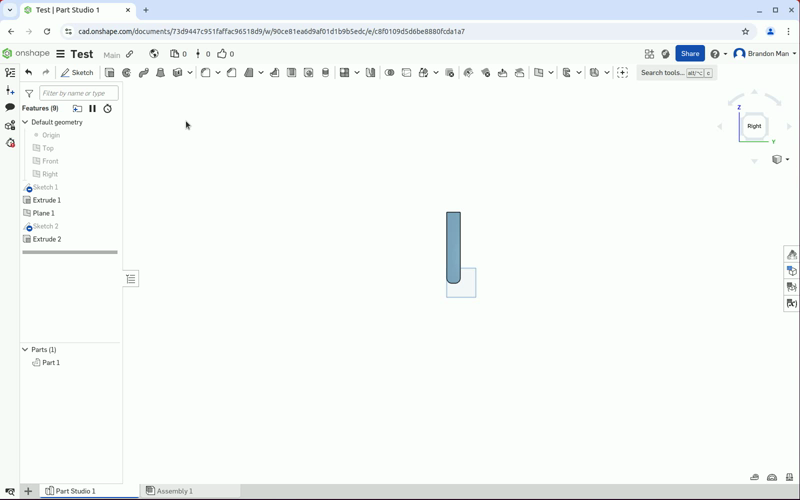
mouse_move(73, 189)
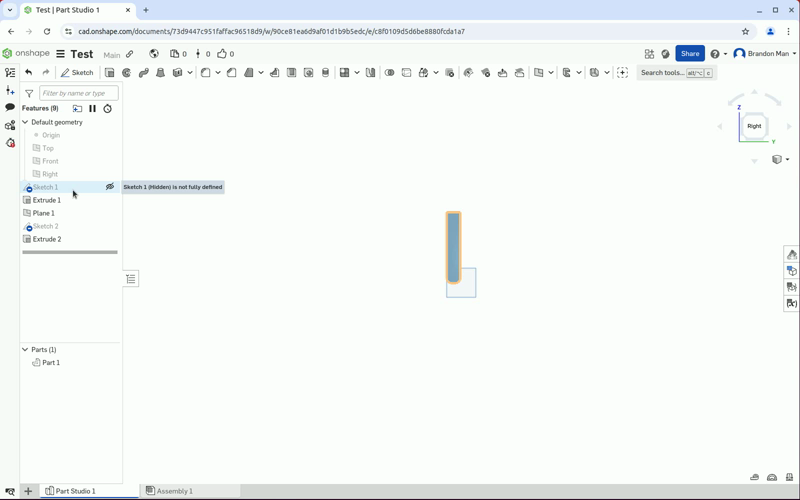
click(73, 189)
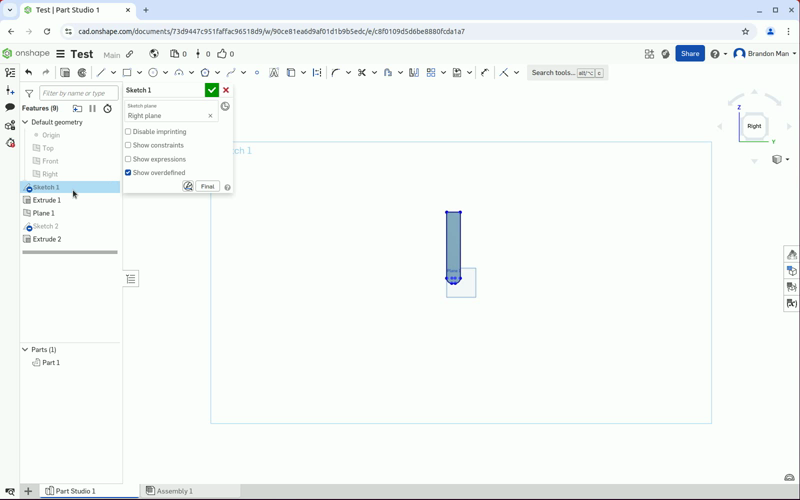
mouse_move(229, 92)
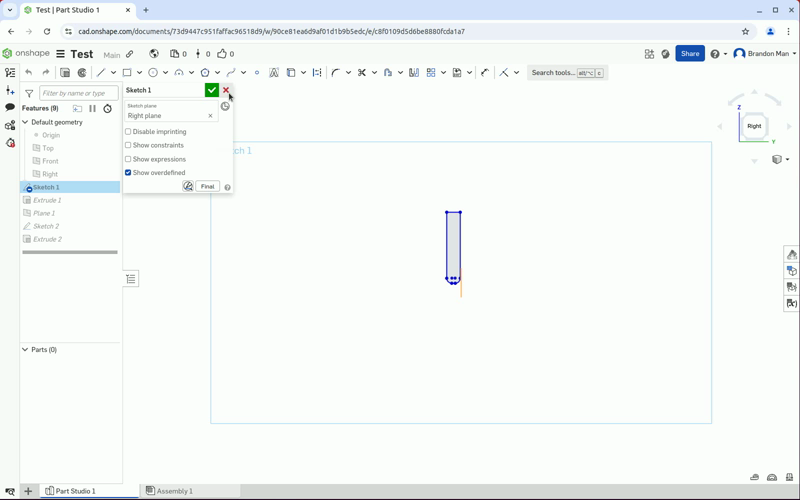
click(229, 92)
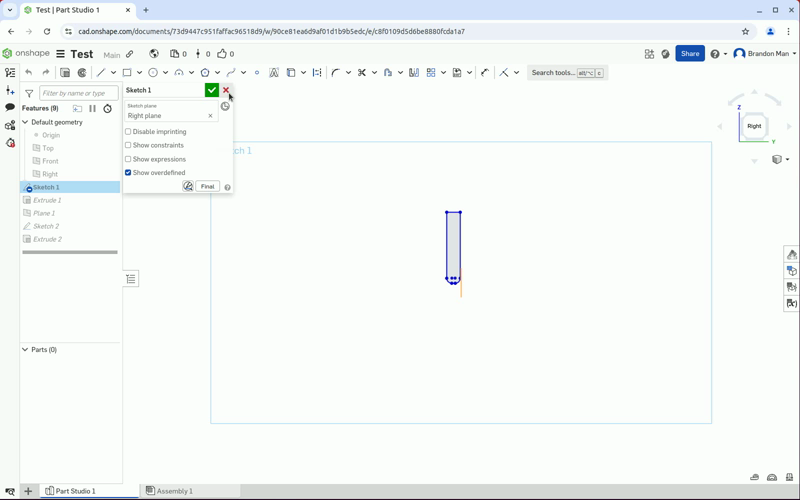
key(shift+s)
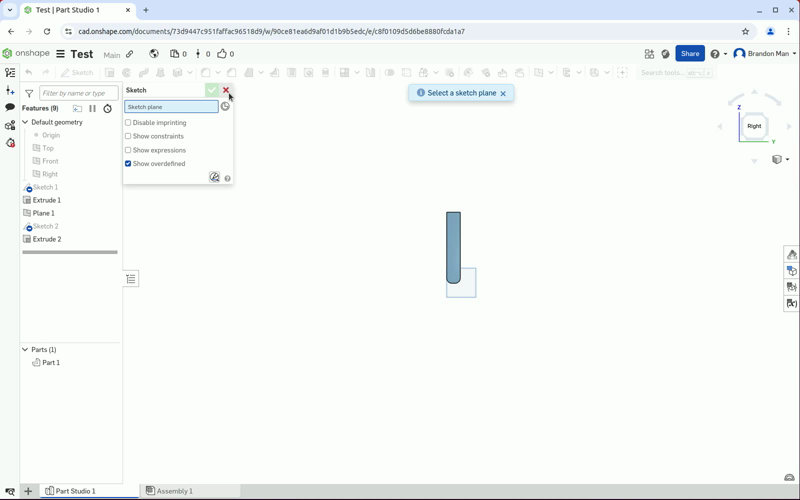
mouse_move(73, 215)
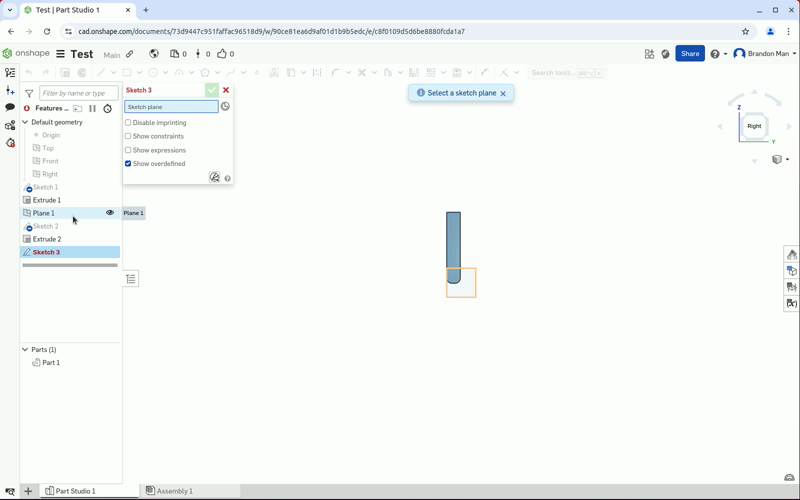
click(73, 215)
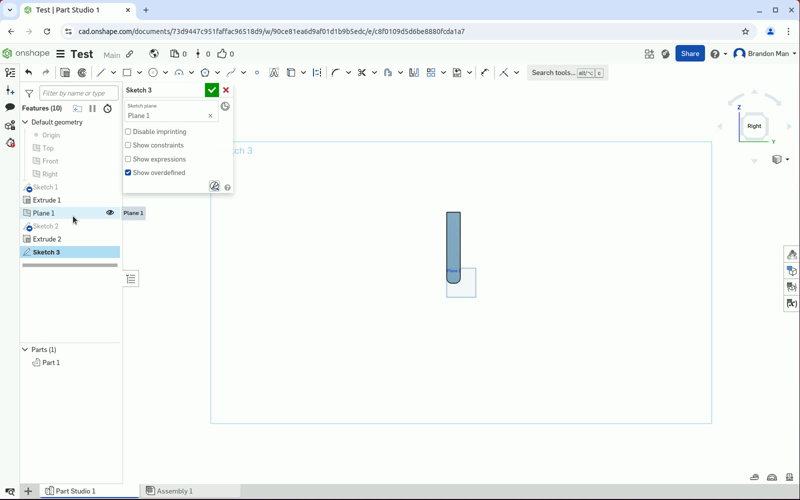
mouse_move(73, 352)
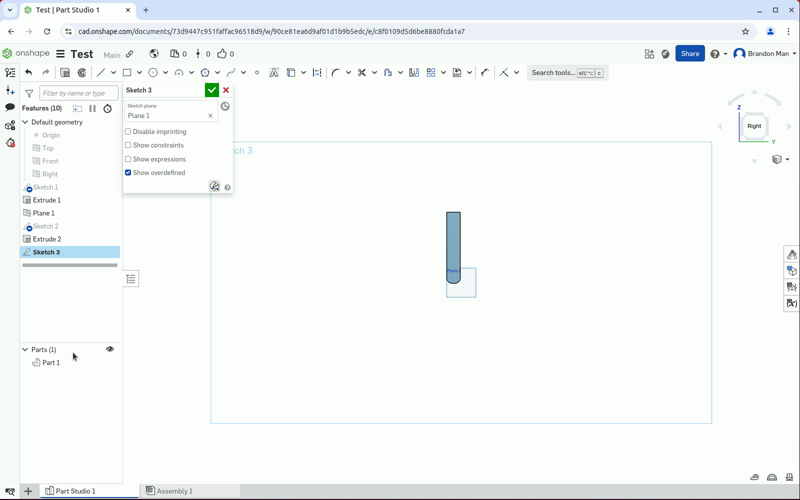
key(y)
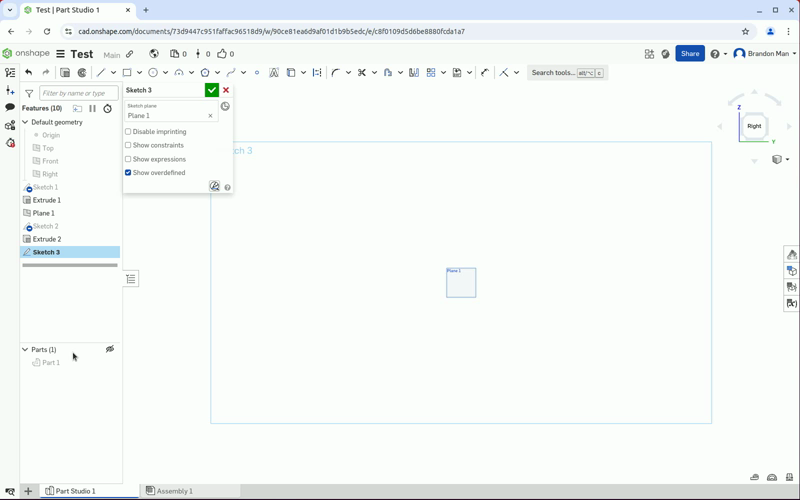
key(l)
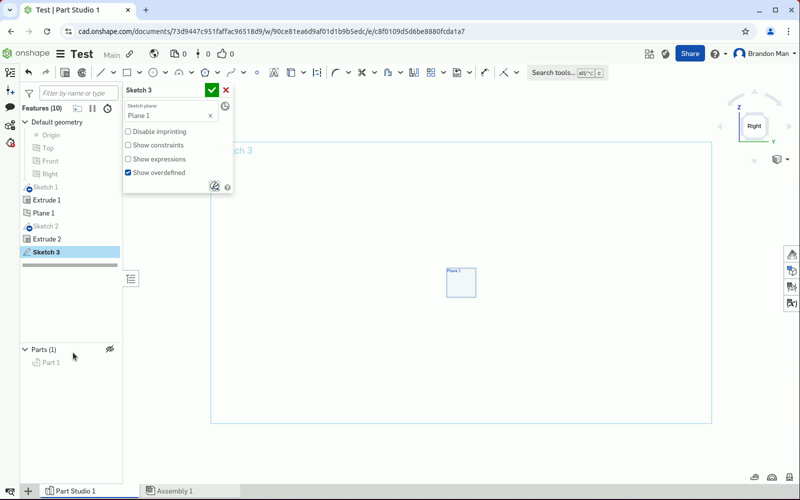
key_down(shift)
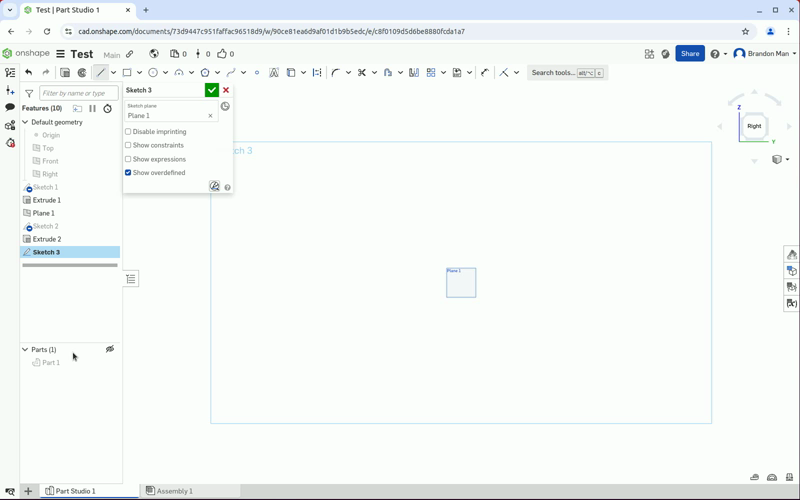
mouse_move(453, 282)
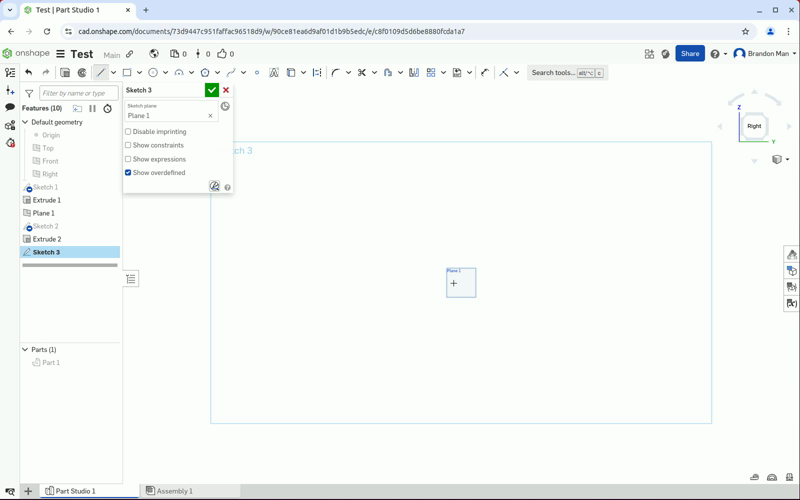
click(453, 282)
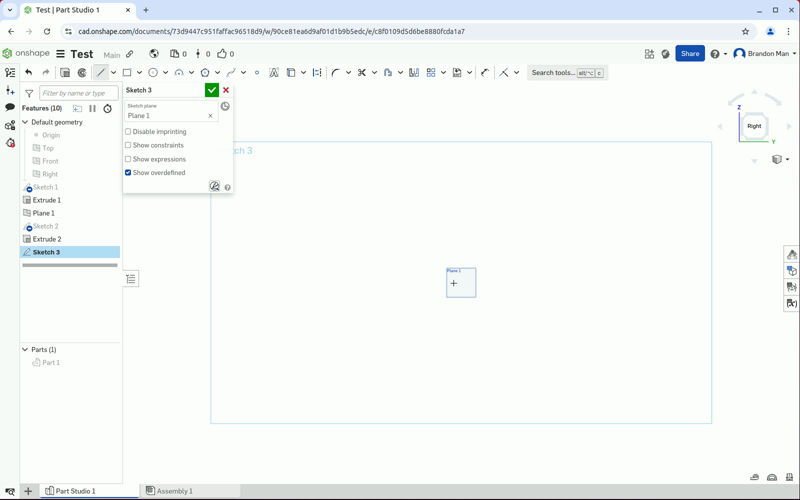
key_up(shift)
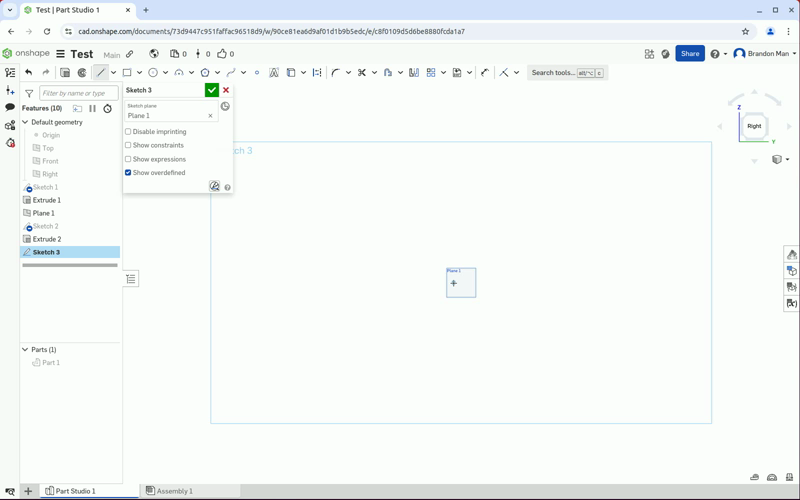
key_down(shift)
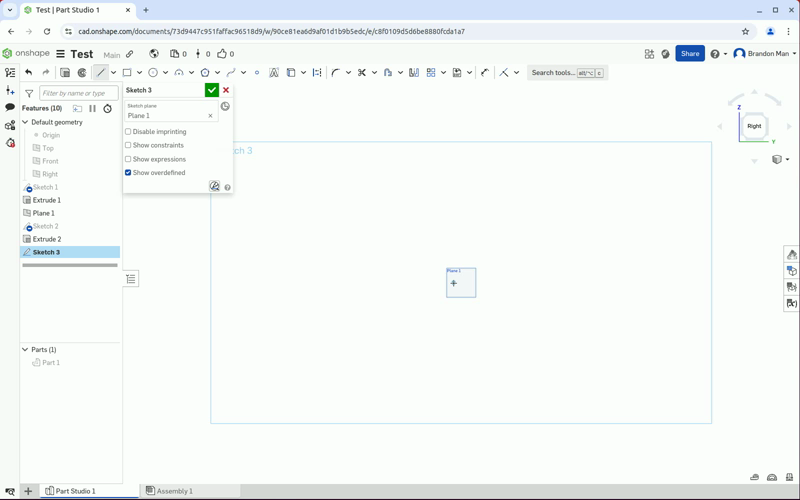
mouse_move(483, 282)
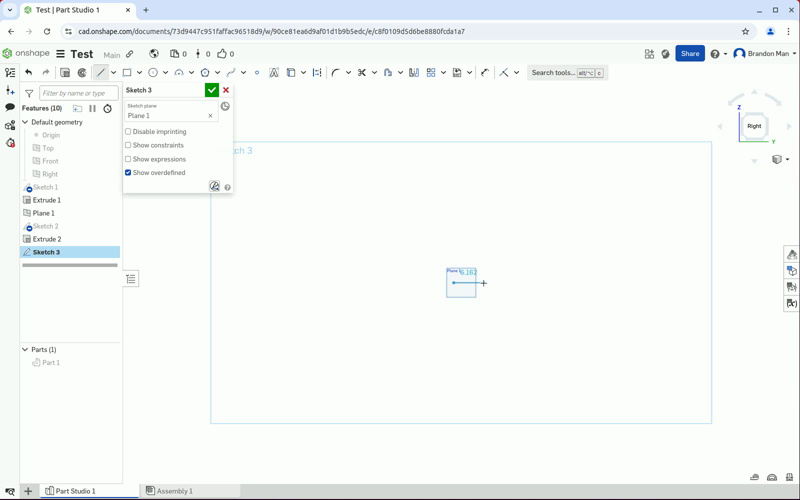
mouse_move(455, 282)
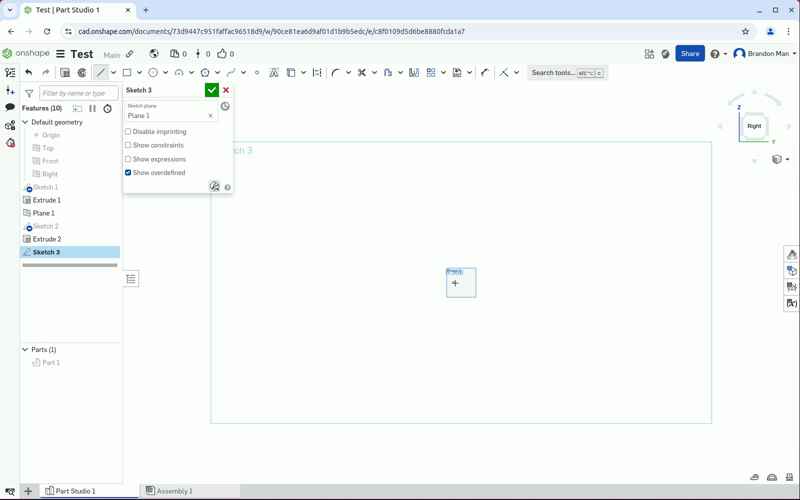
scroll(6)
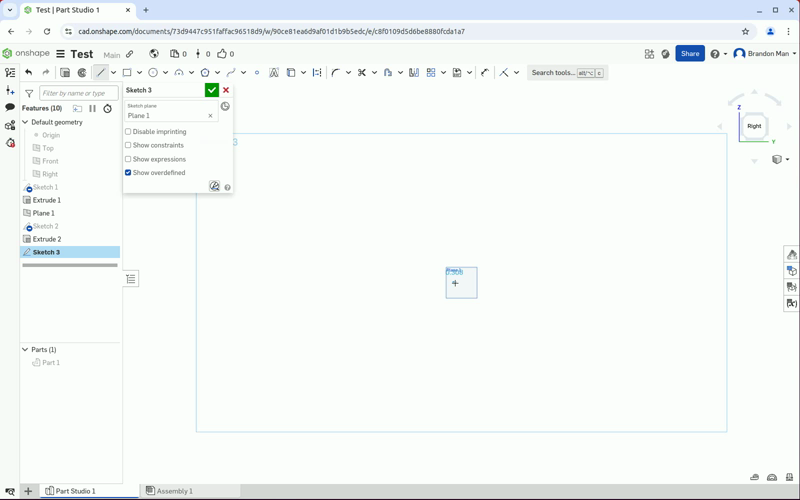
scroll(6)
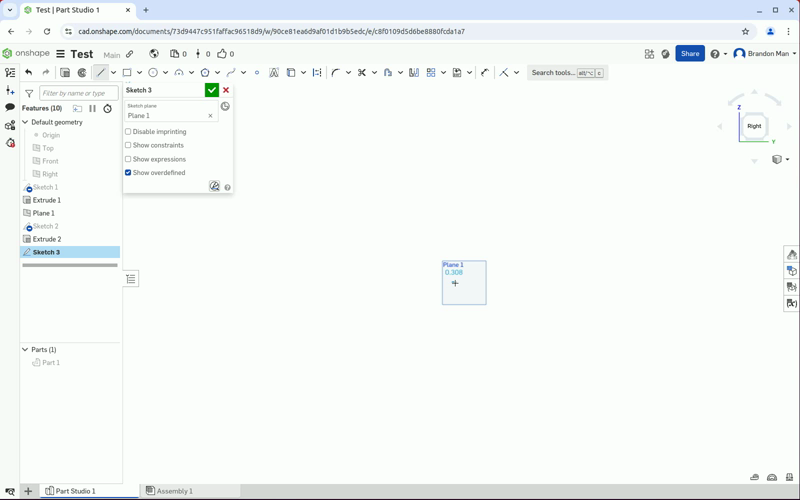
scroll(6)
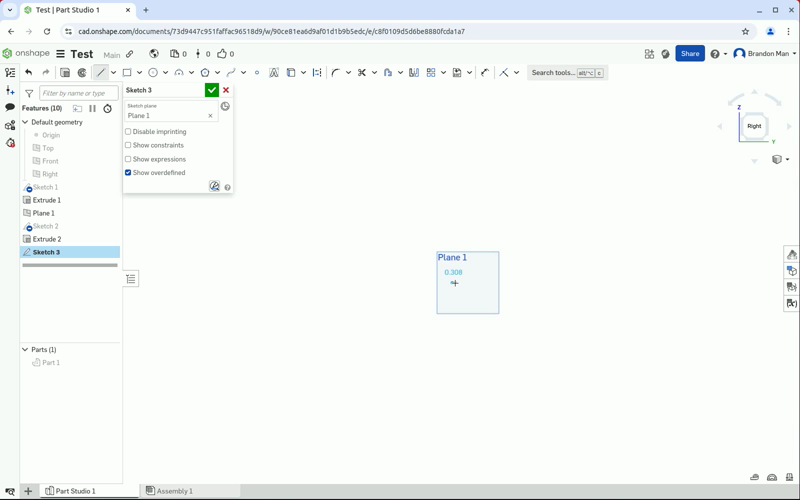
scroll(6)
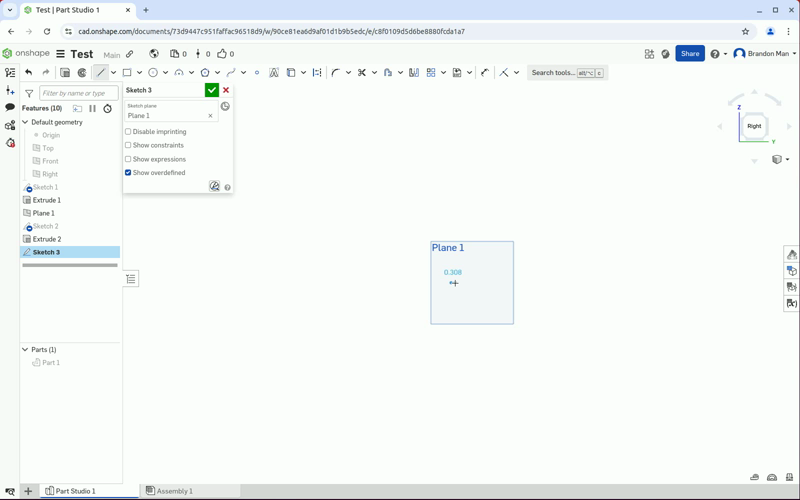
scroll(6)
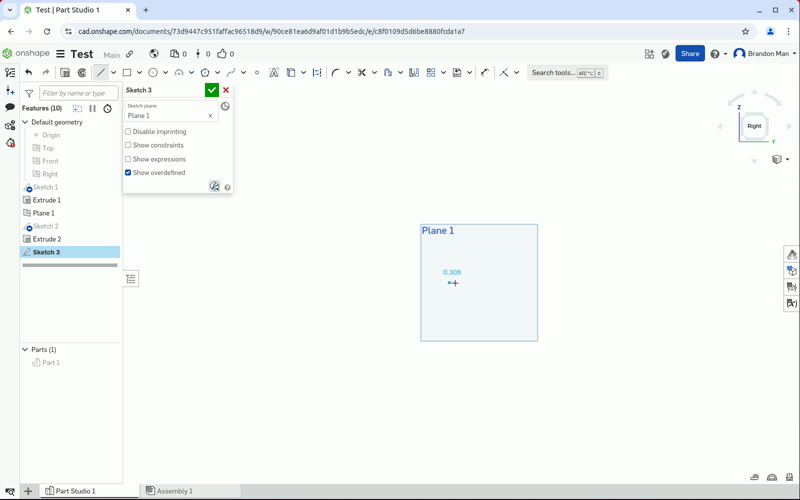
scroll(6)
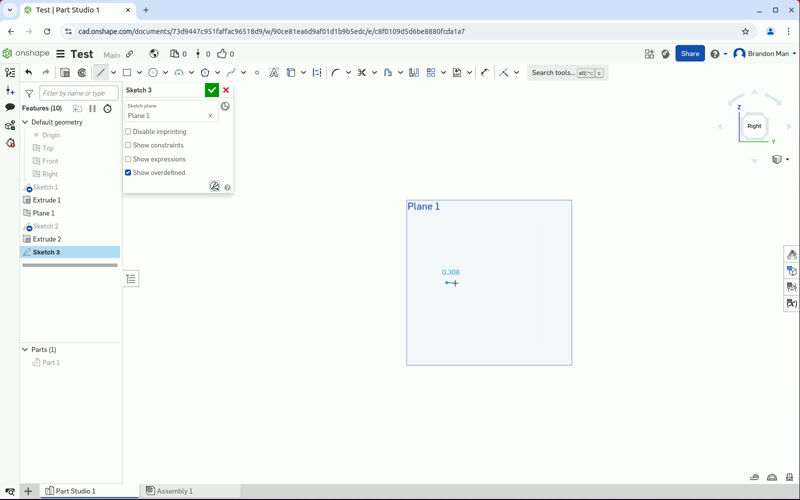
scroll(6)
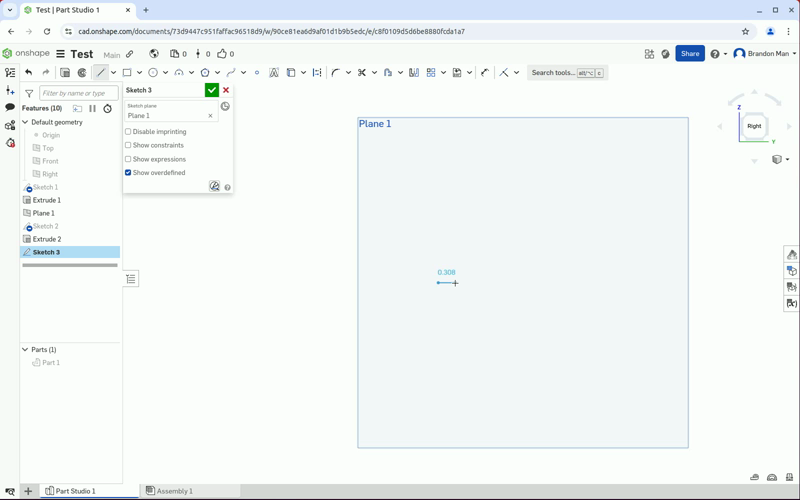
click(455, 282)
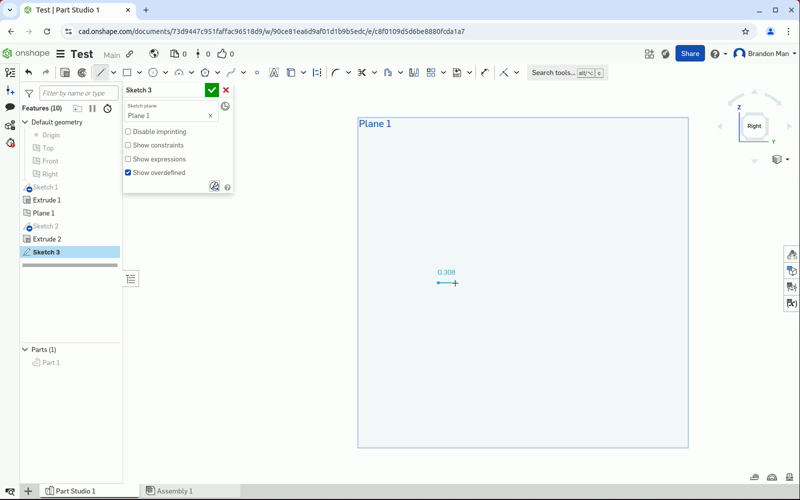
scroll(-6)
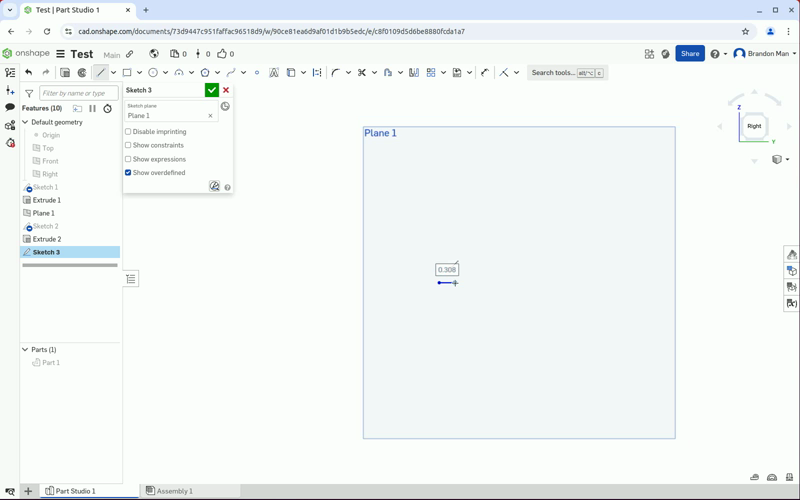
scroll(-6)
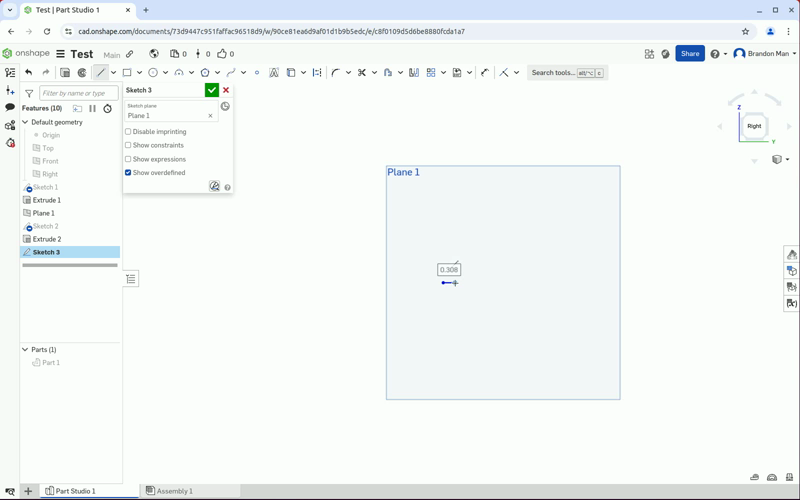
scroll(-6)
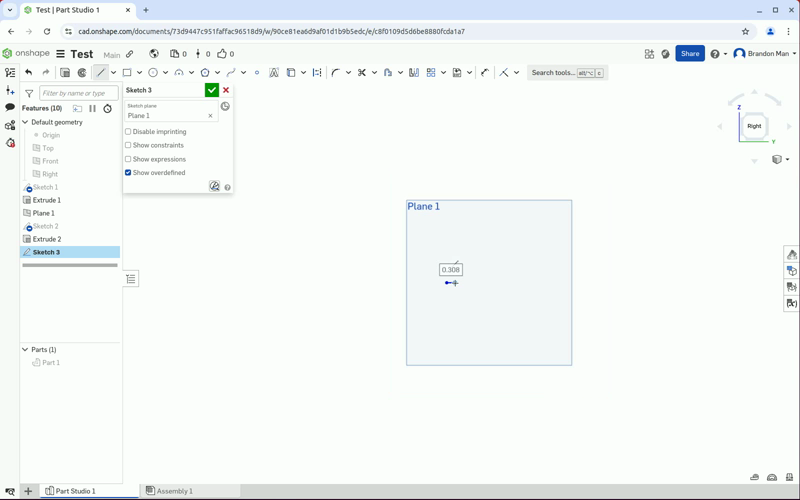
scroll(-6)
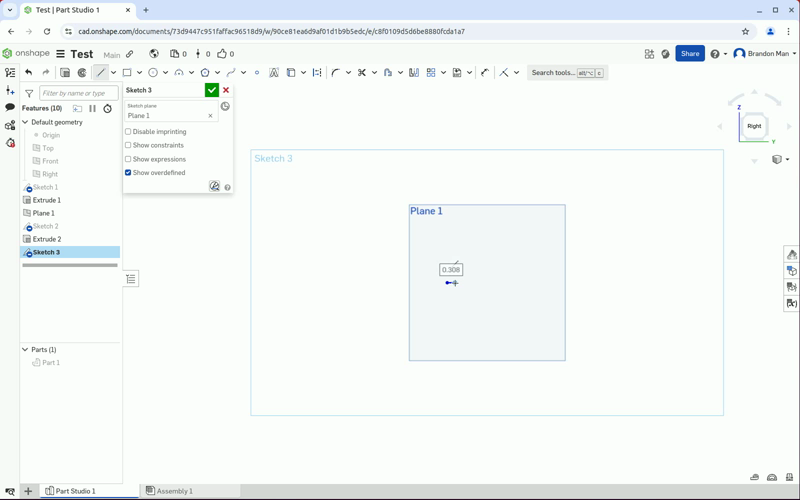
scroll(-6)
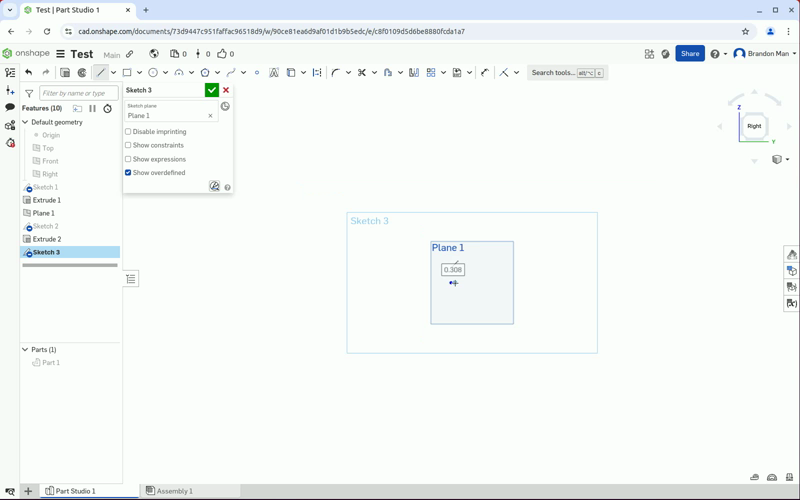
scroll(-6)
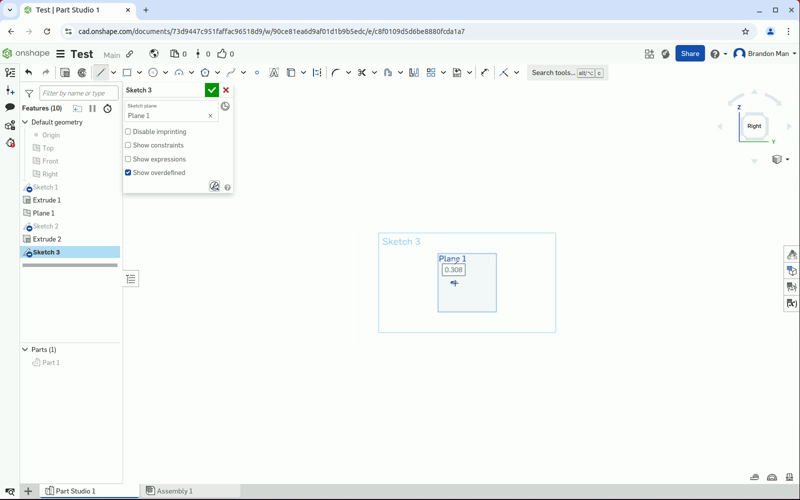
scroll(-6)
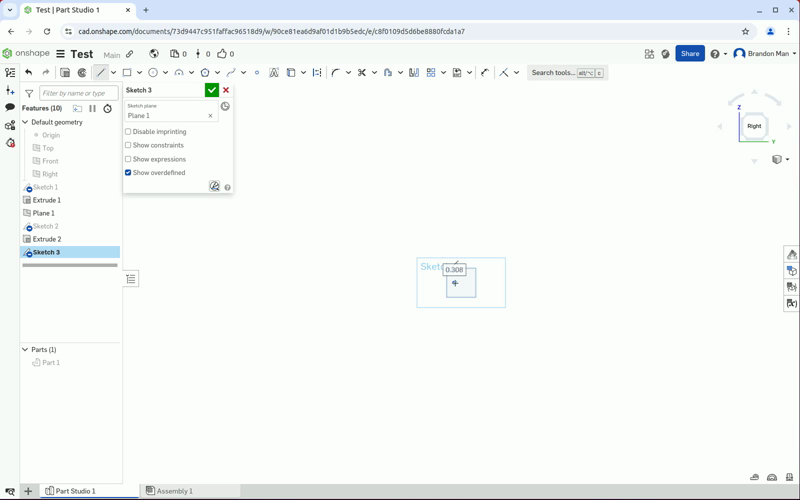
key_up(shift)
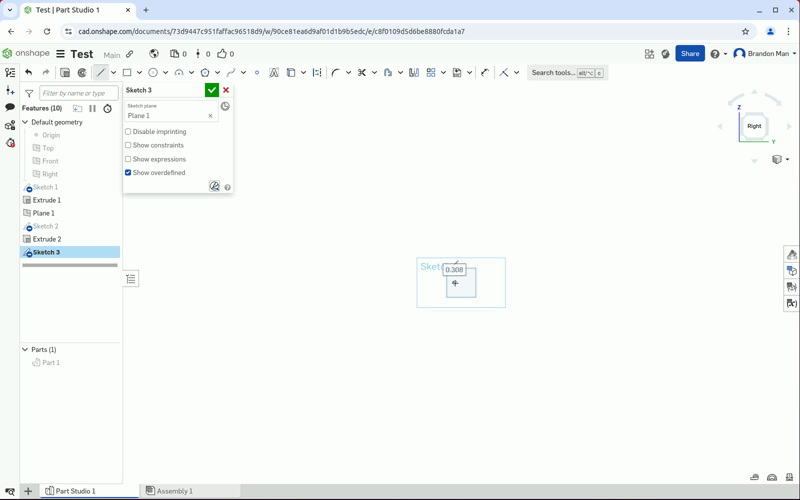
key_down(shift)
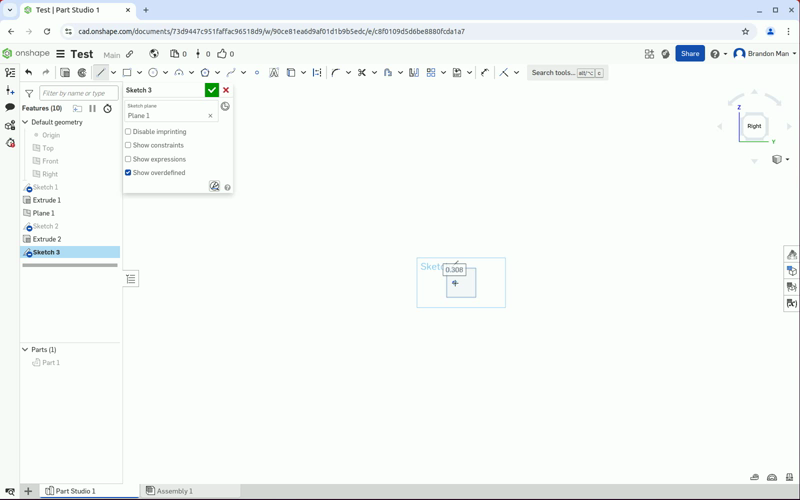
mouse_move(485, 282)
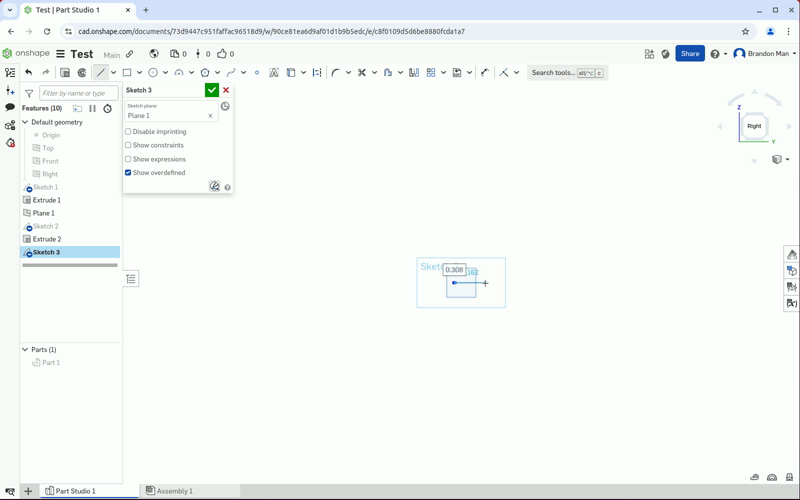
mouse_move(455, 277)
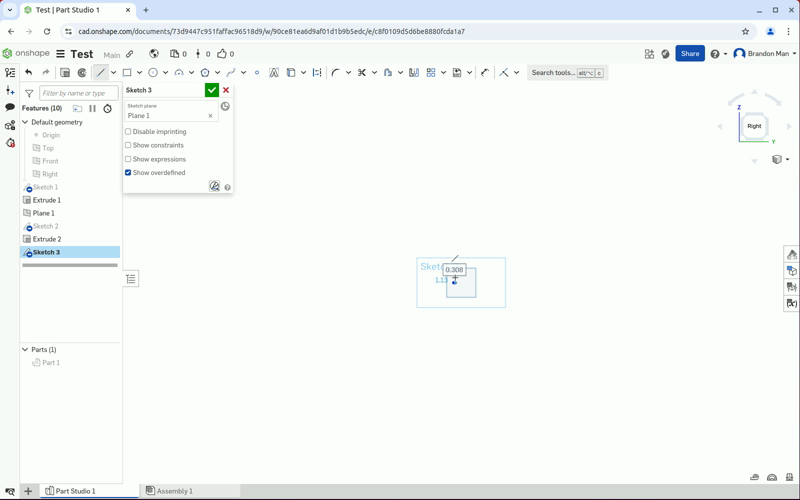
scroll(6)
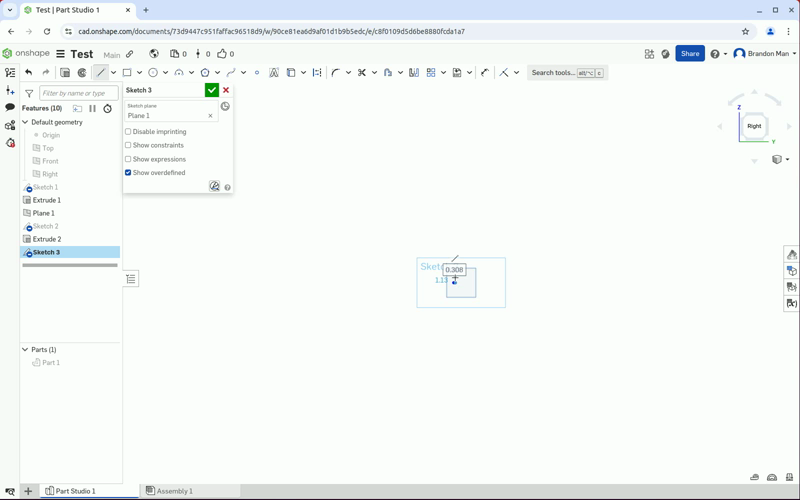
scroll(6)
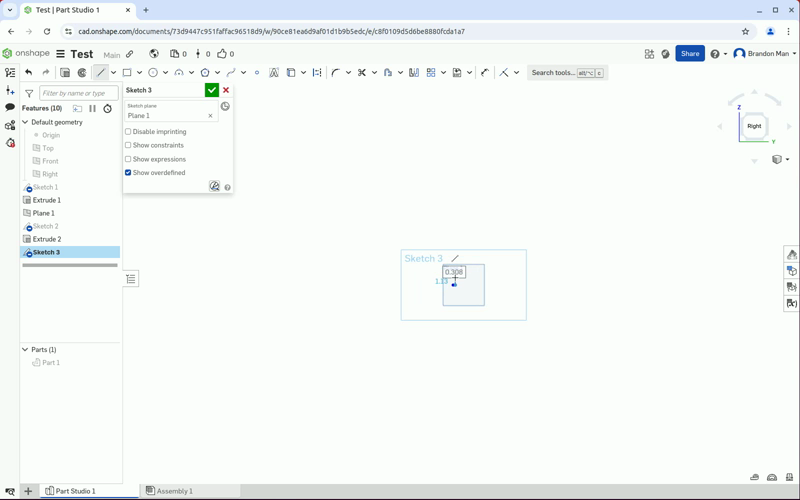
scroll(6)
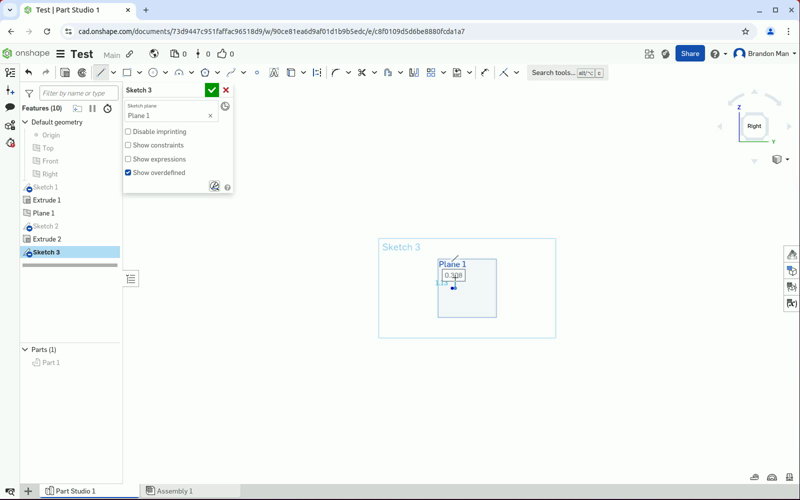
scroll(6)
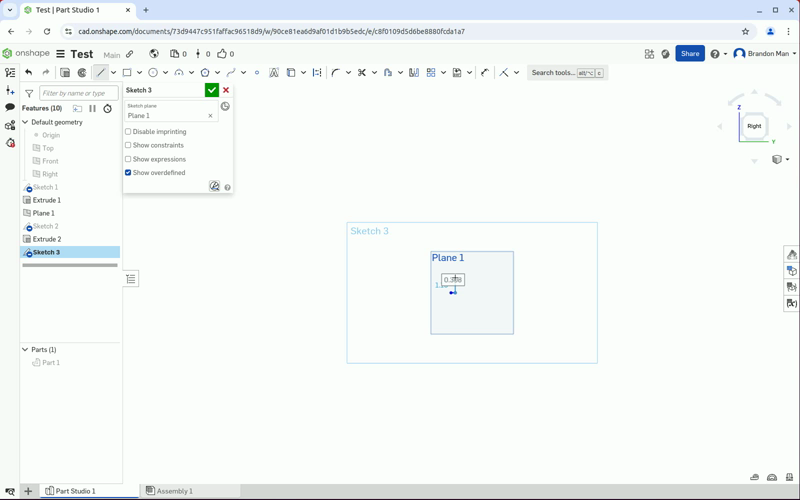
scroll(6)
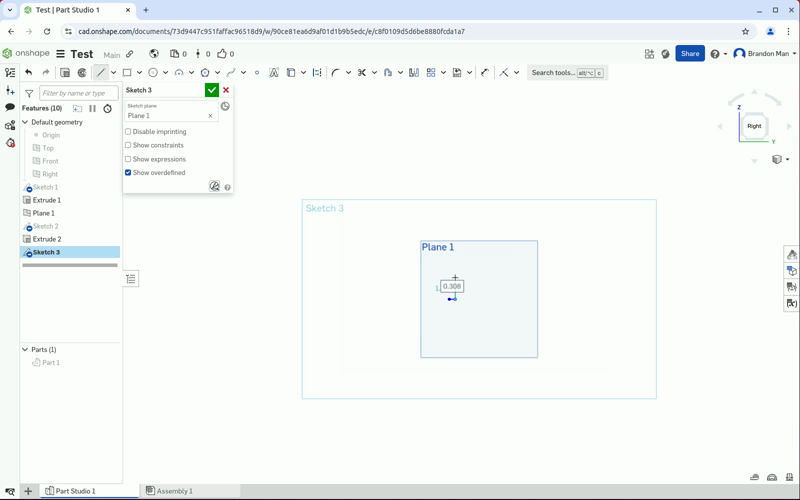
scroll(6)
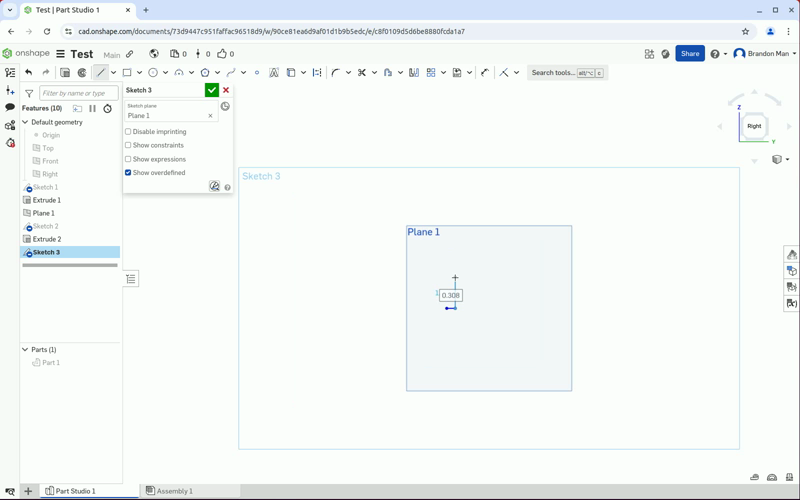
scroll(6)
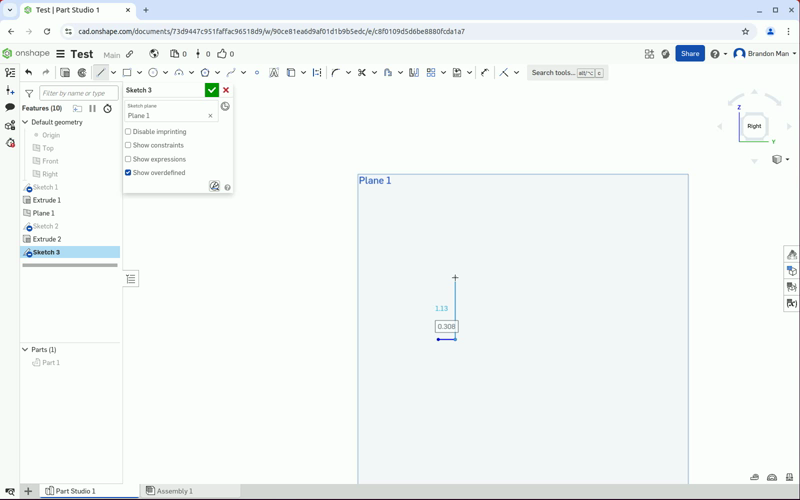
click(455, 277)
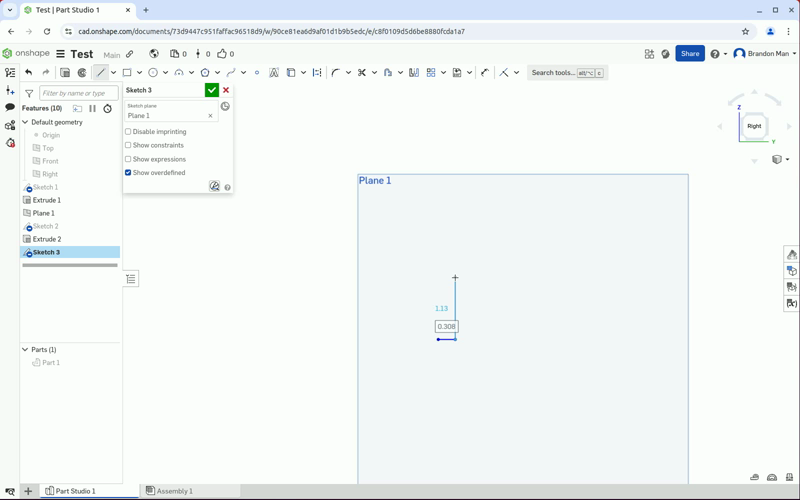
scroll(-6)
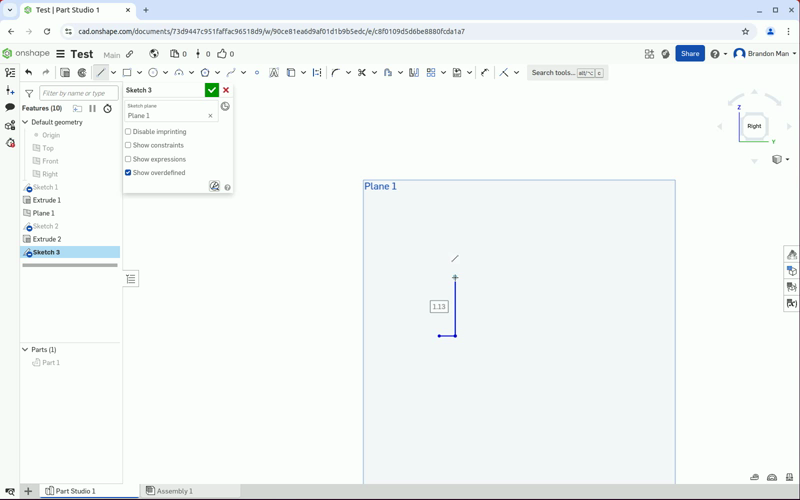
scroll(-6)
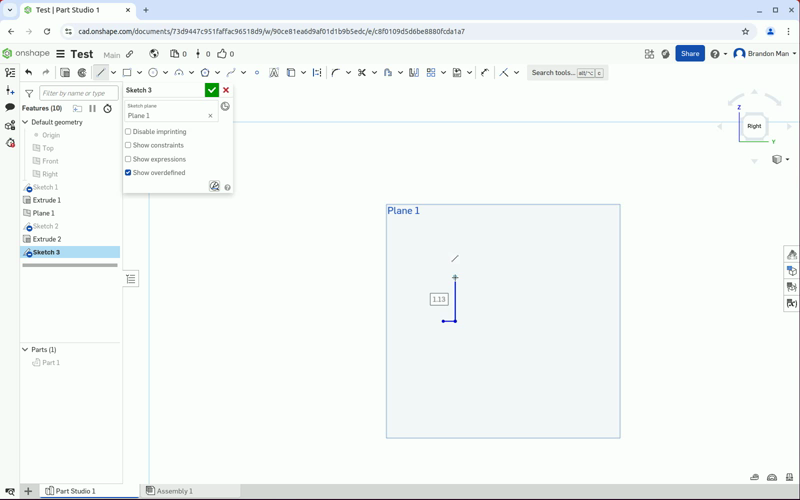
scroll(-6)
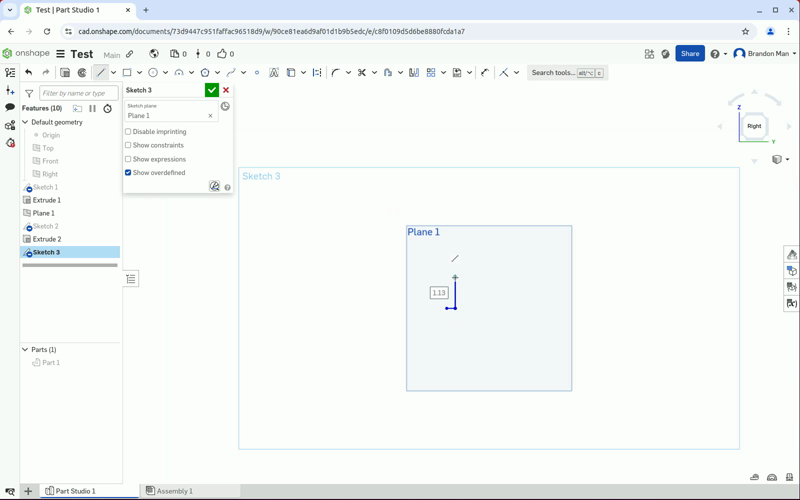
scroll(-6)
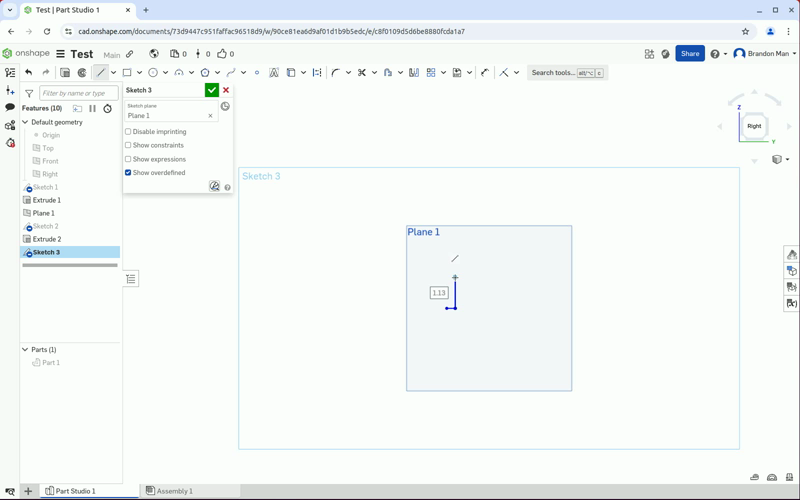
scroll(-6)
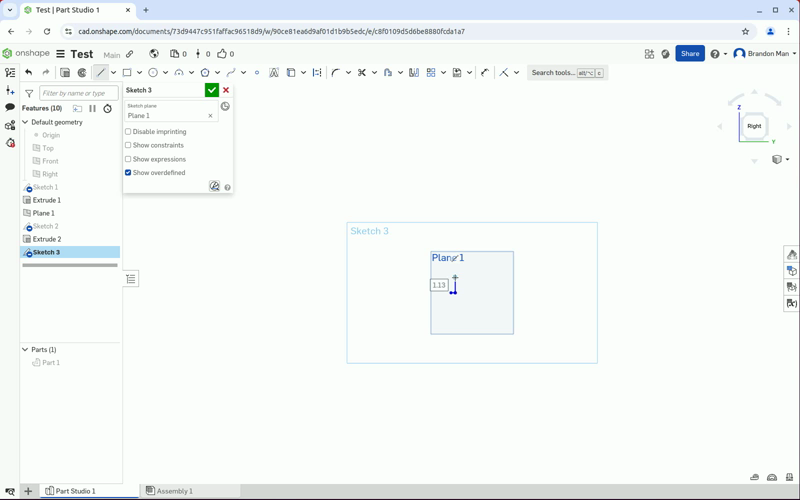
scroll(-6)
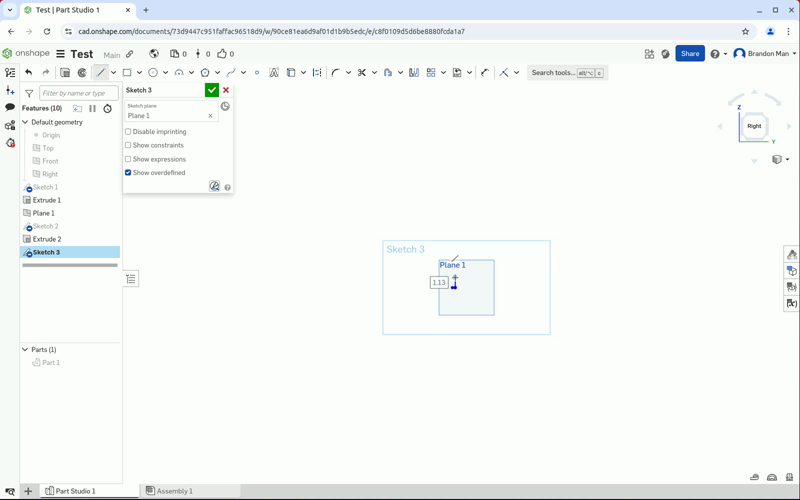
scroll(-6)
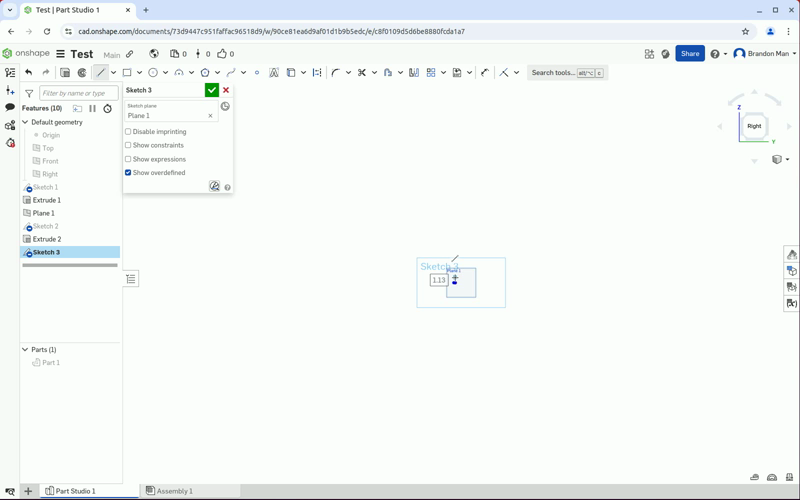
key_up(shift)
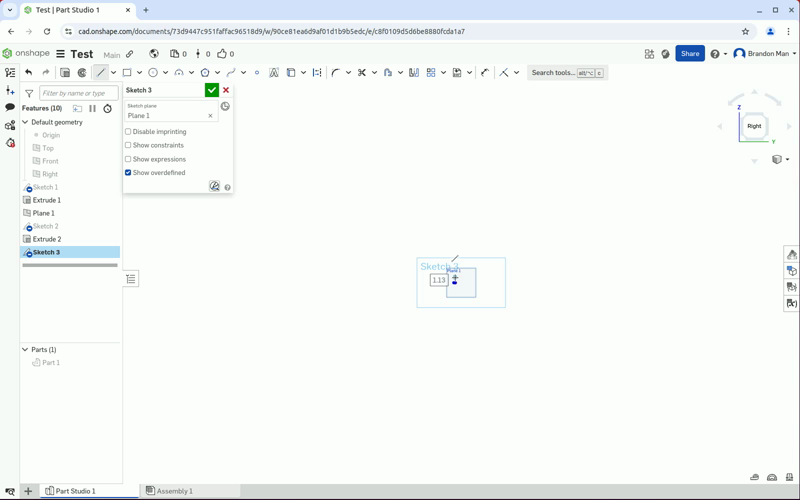
key_down(shift)
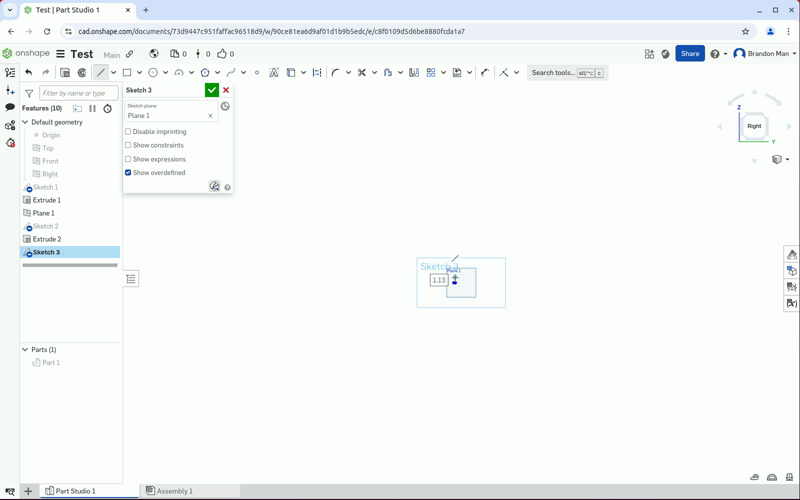
mouse_move(485, 277)
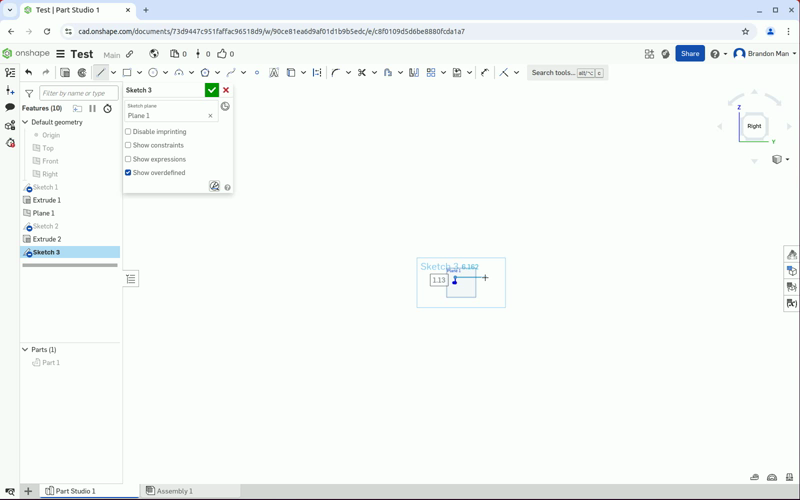
mouse_move(453, 277)
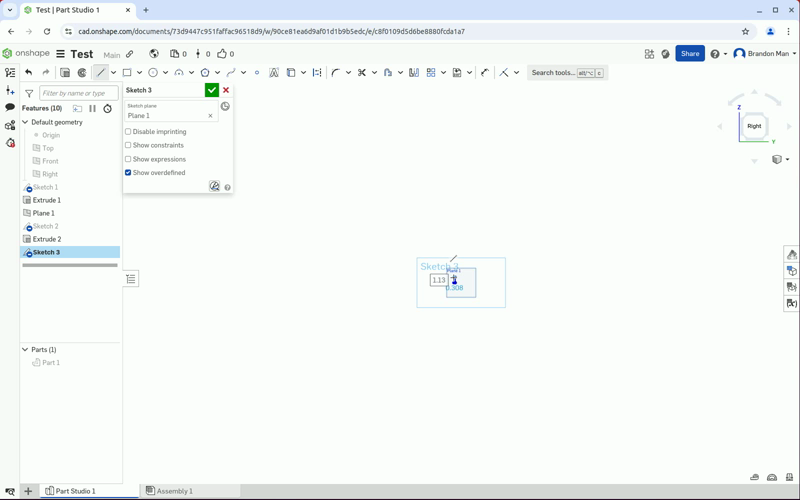
scroll(6)
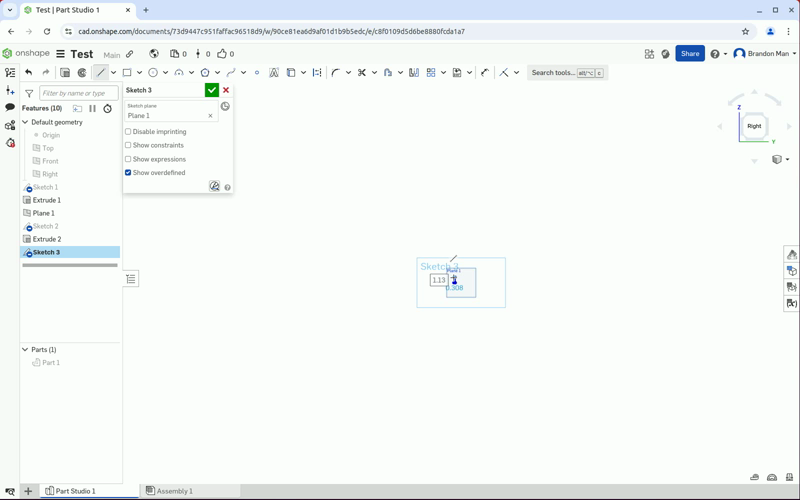
scroll(6)
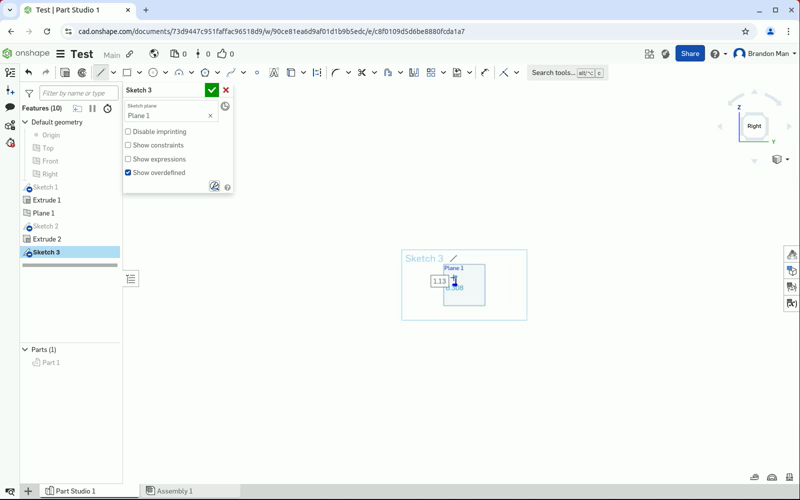
scroll(6)
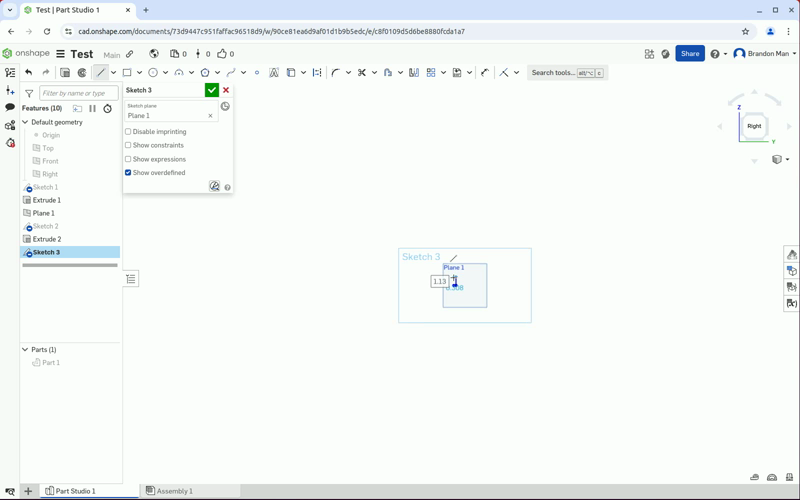
scroll(6)
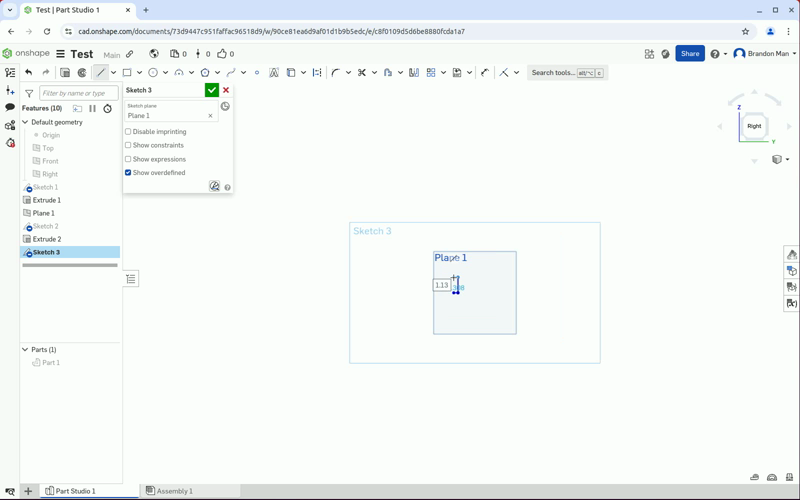
scroll(6)
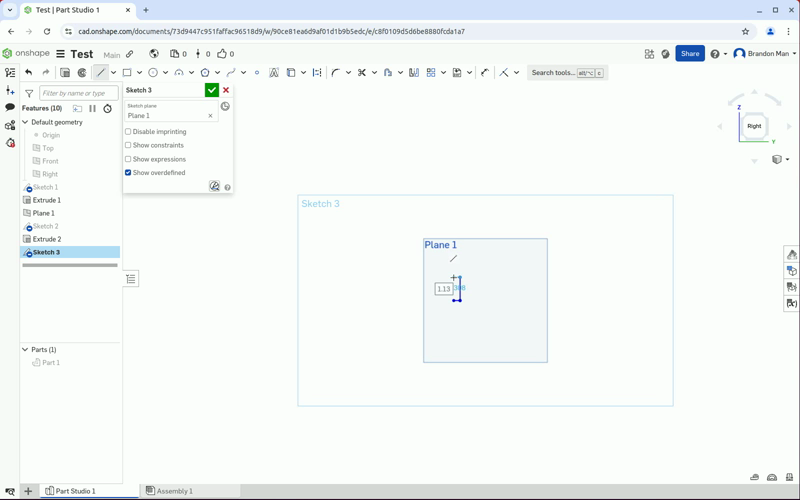
scroll(6)
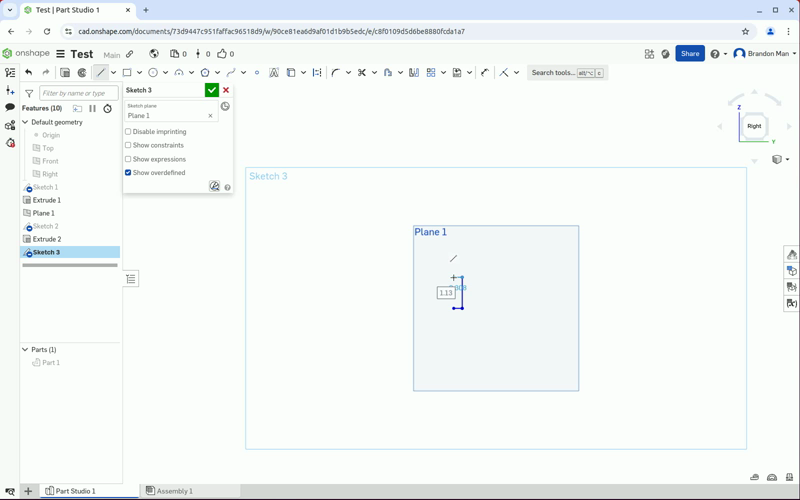
scroll(6)
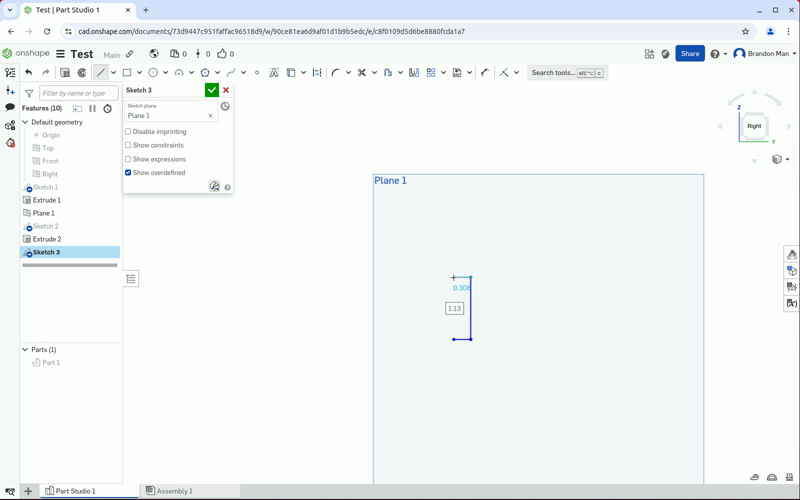
click(453, 277)
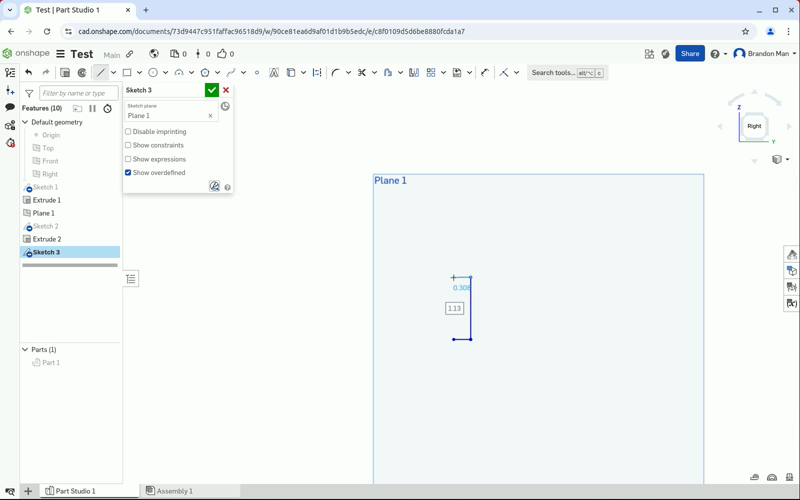
scroll(-6)
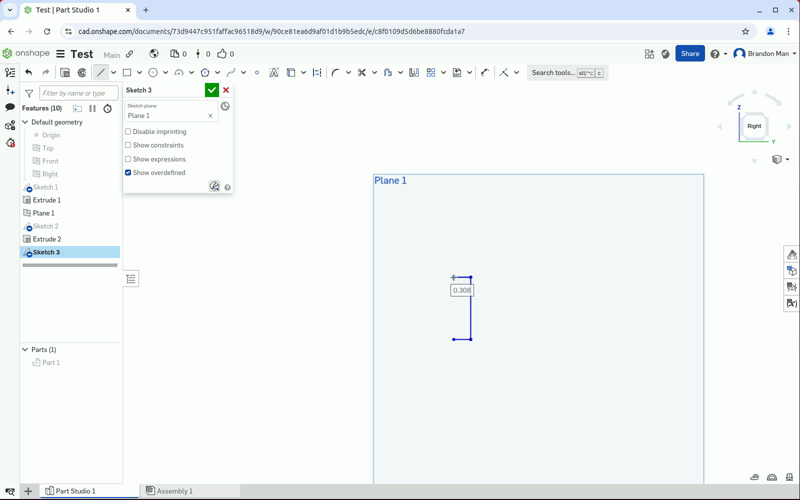
scroll(-6)
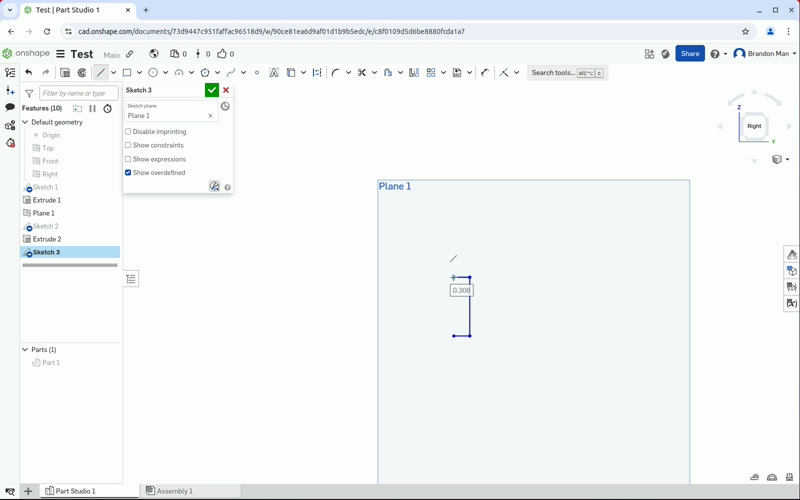
scroll(-6)
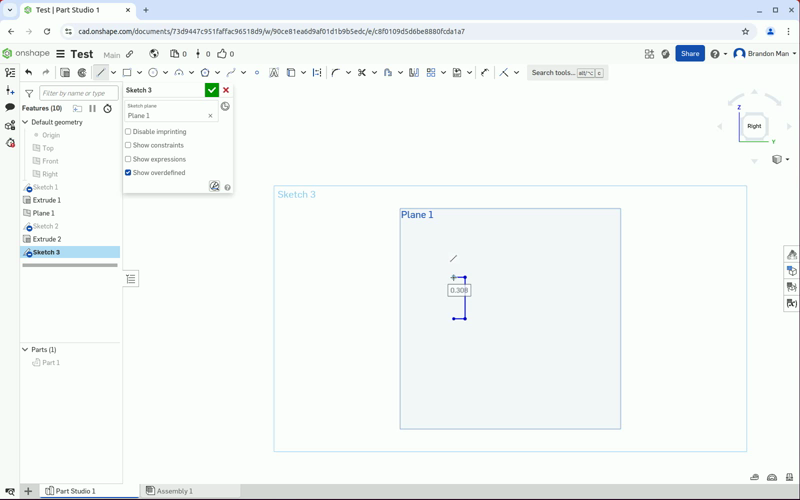
scroll(-6)
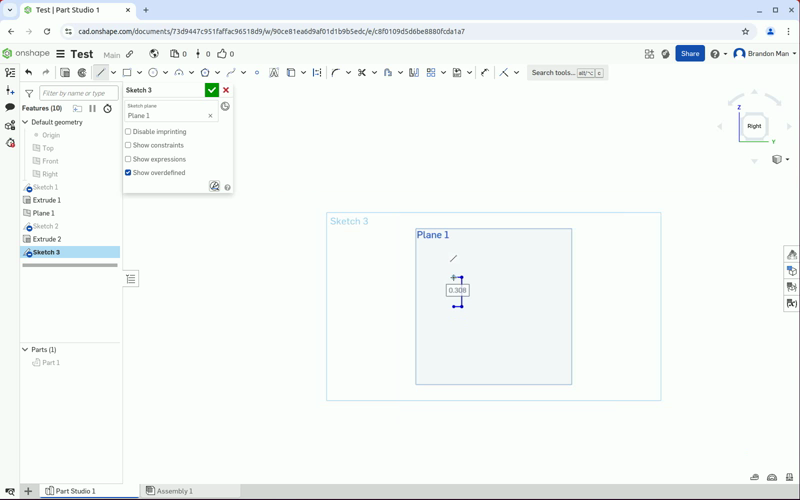
scroll(-6)
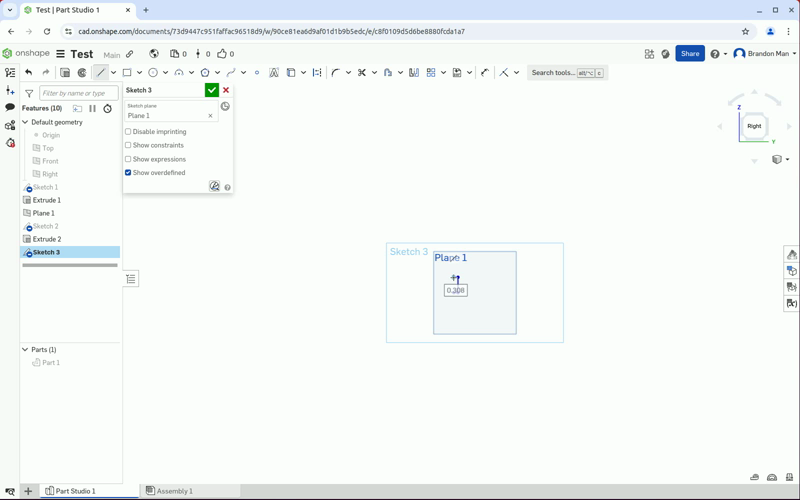
scroll(-6)
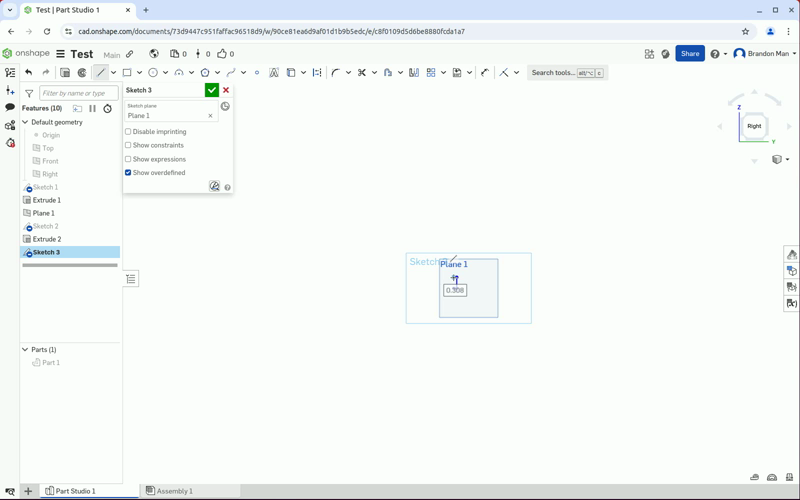
scroll(-6)
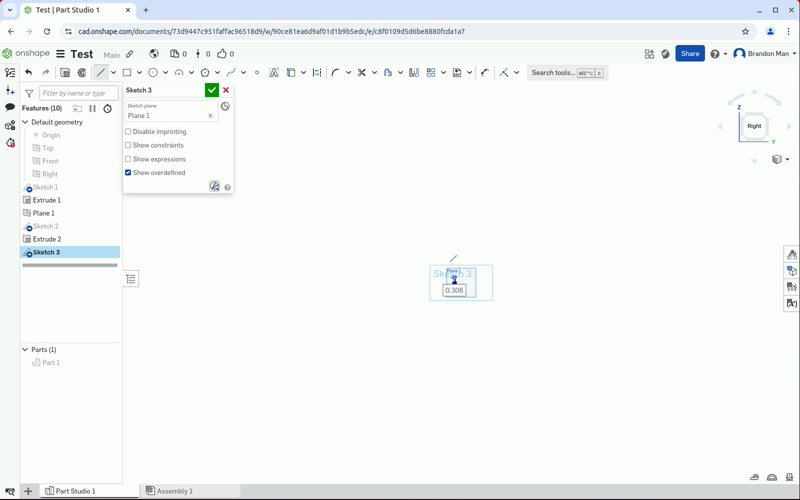
key_up(shift)
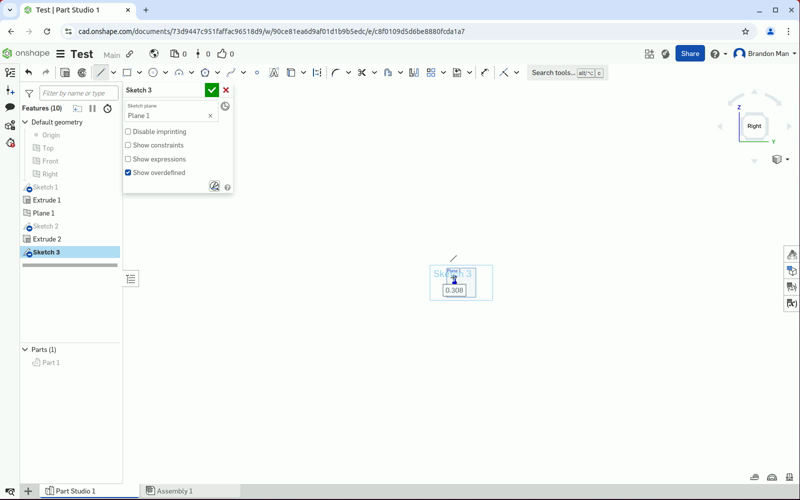
mouse_move(483, 277)
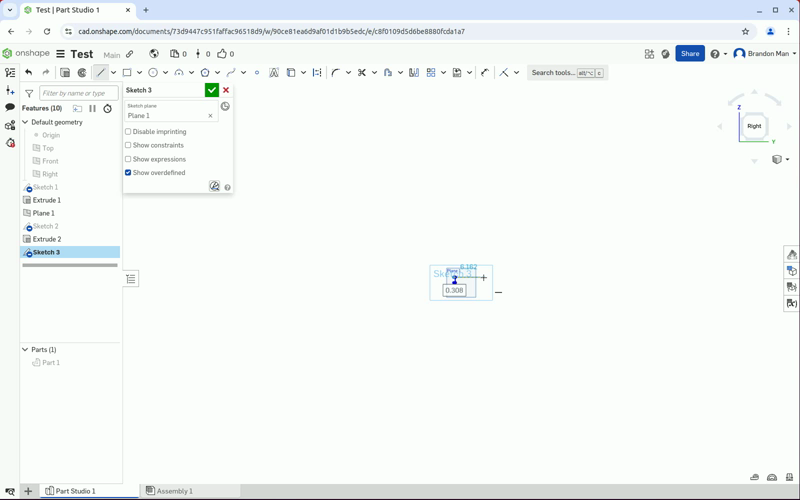
key_down(shift)
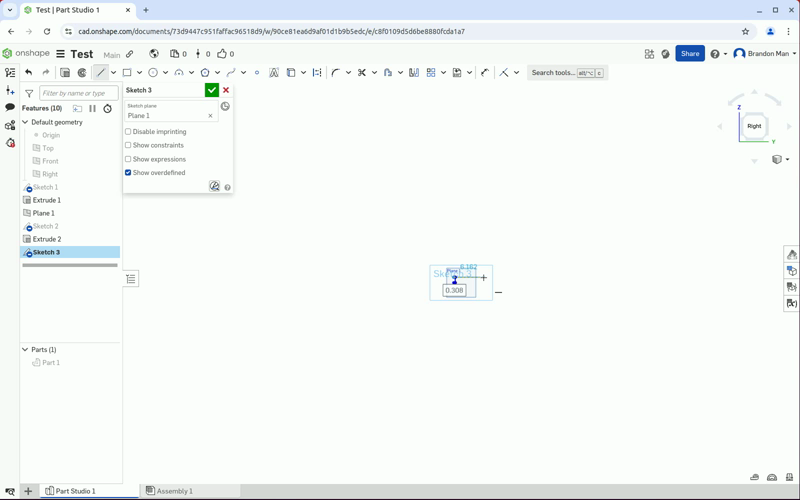
mouse_move(453, 282)
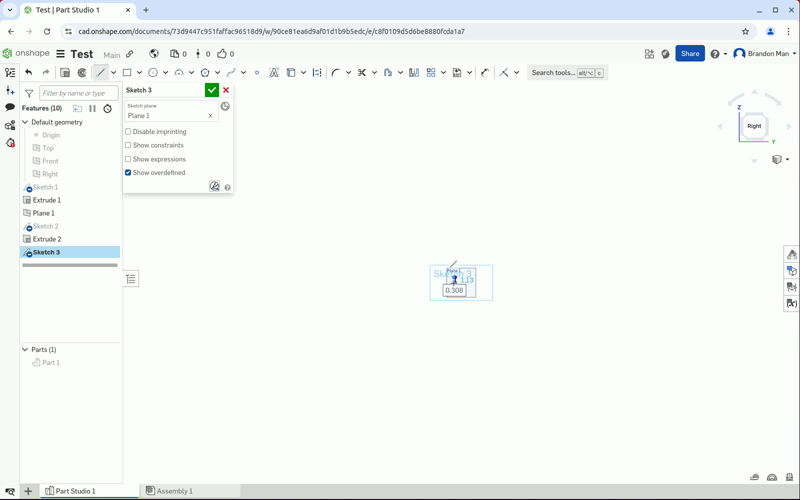
scroll(6)
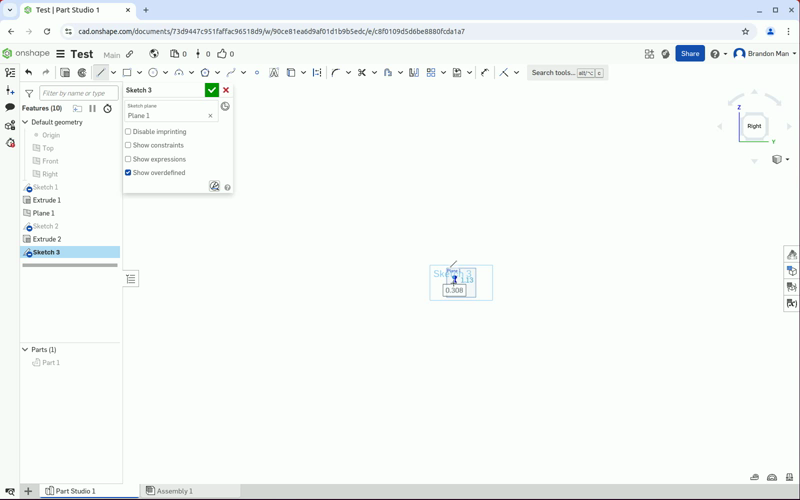
scroll(6)
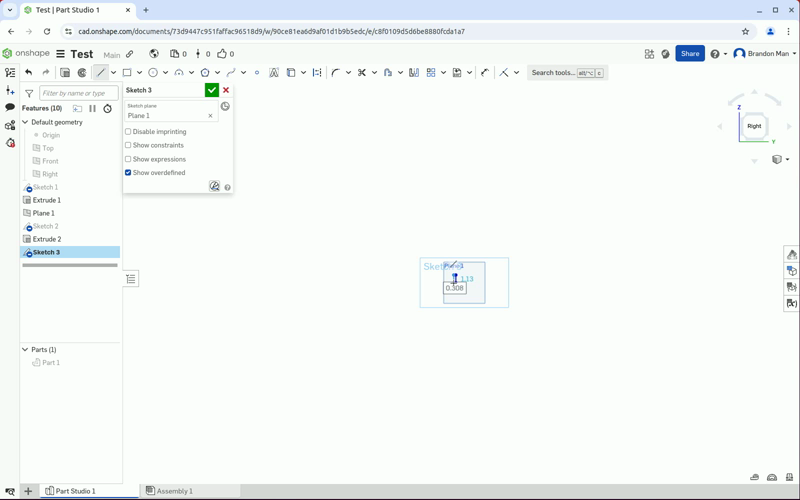
scroll(6)
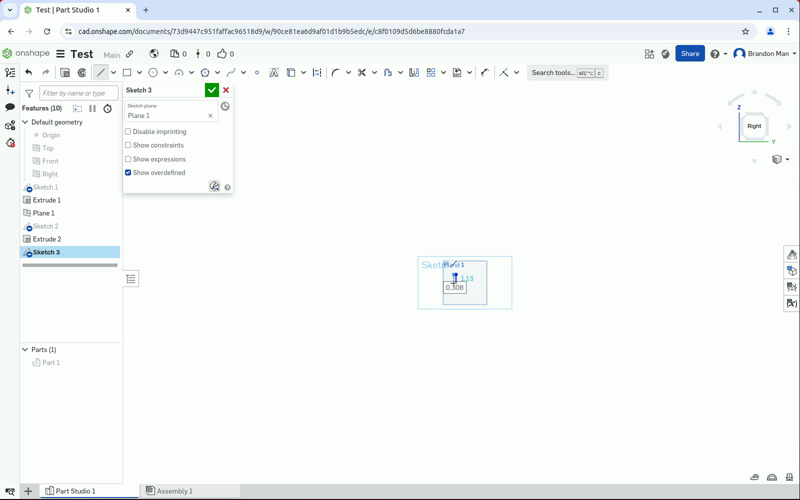
scroll(6)
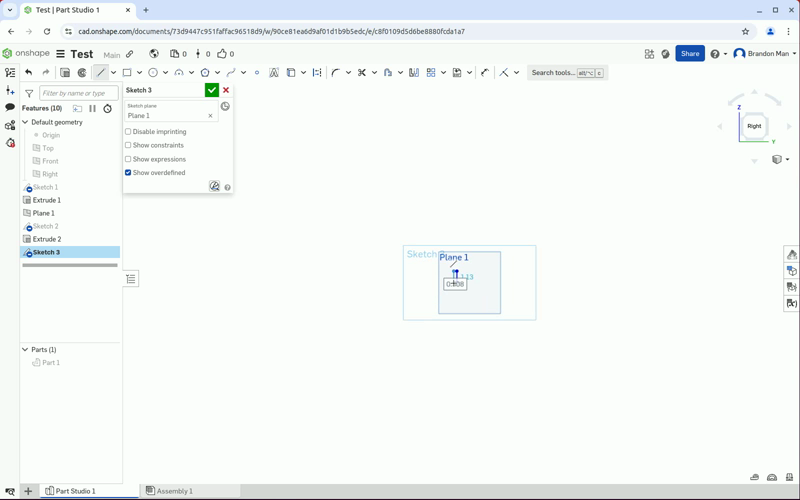
scroll(6)
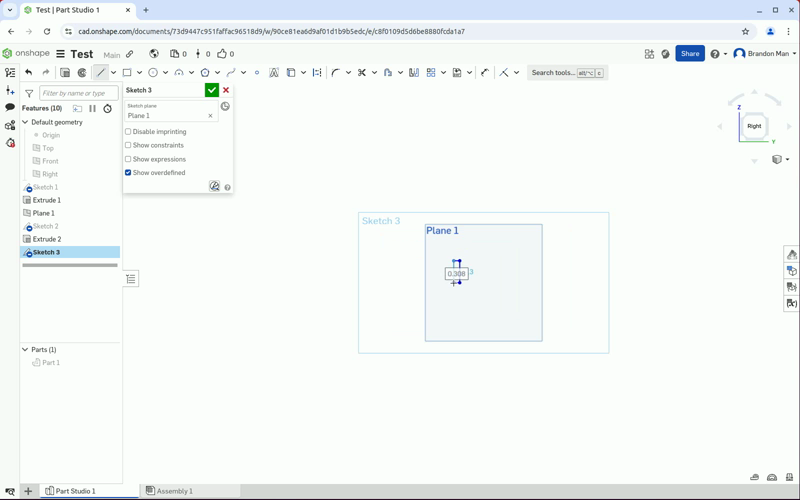
scroll(6)
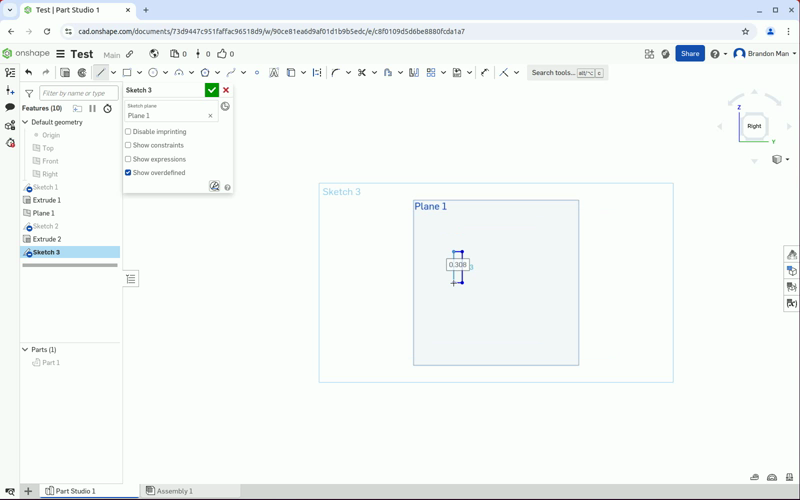
scroll(6)
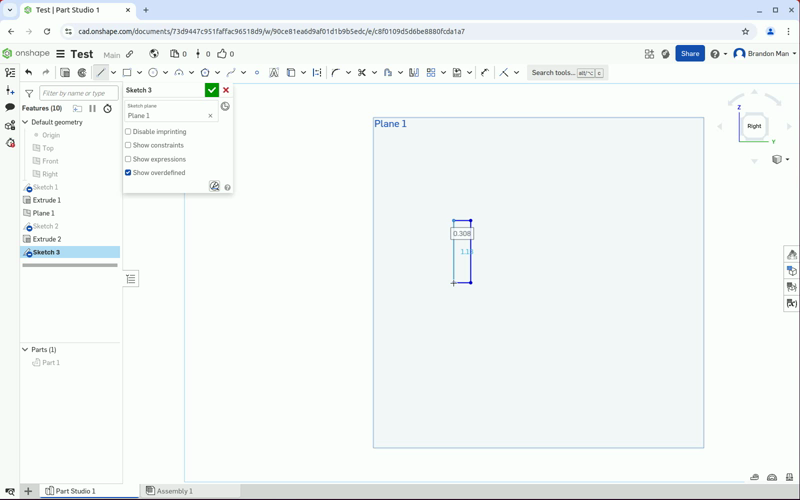
key_up(shift)
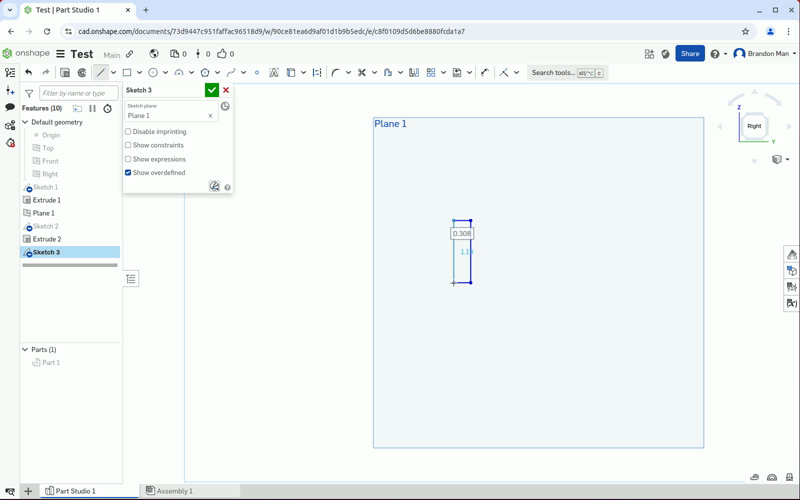
click(453, 282)
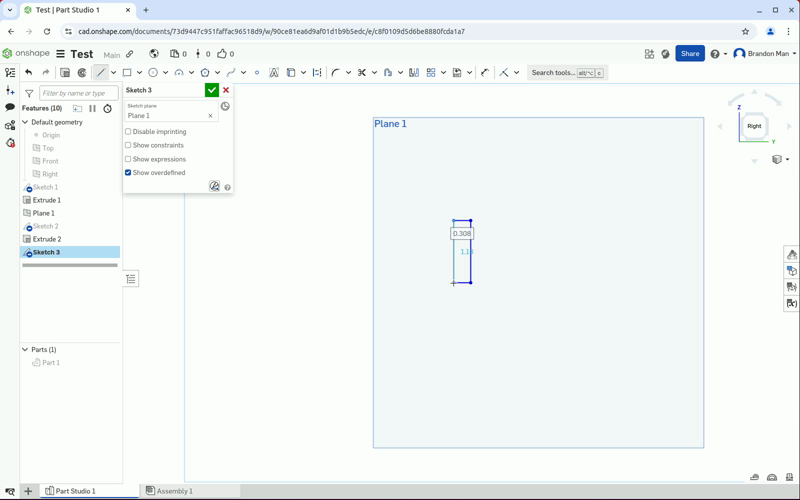
scroll(-6)
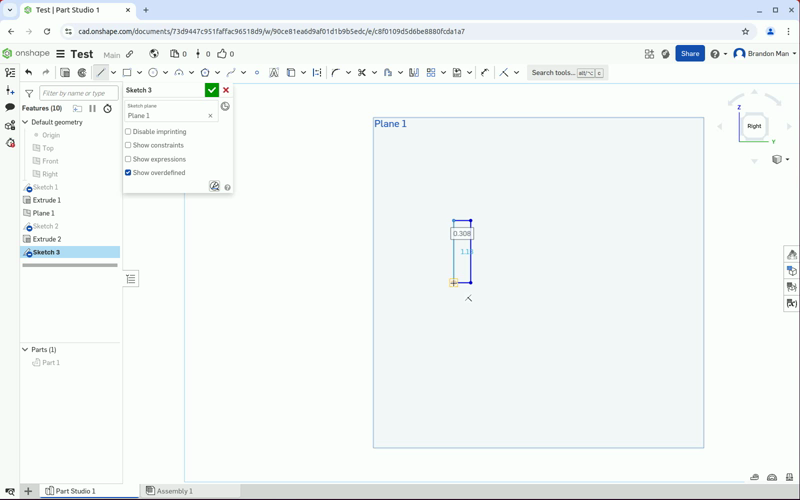
scroll(-6)
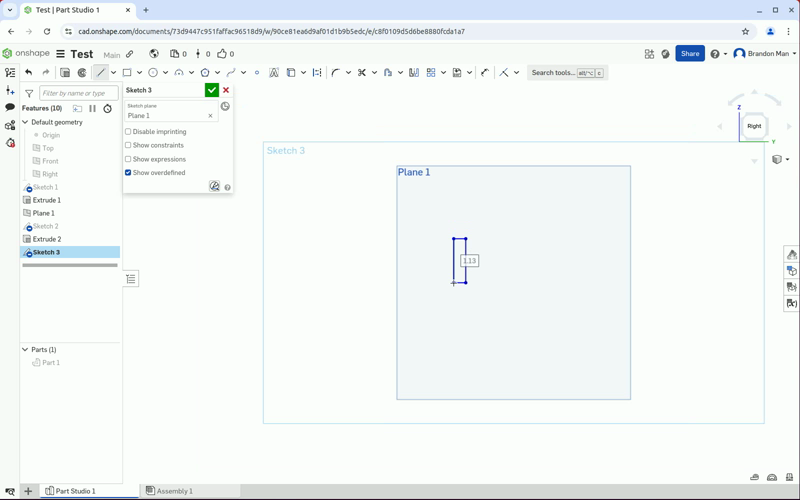
scroll(-6)
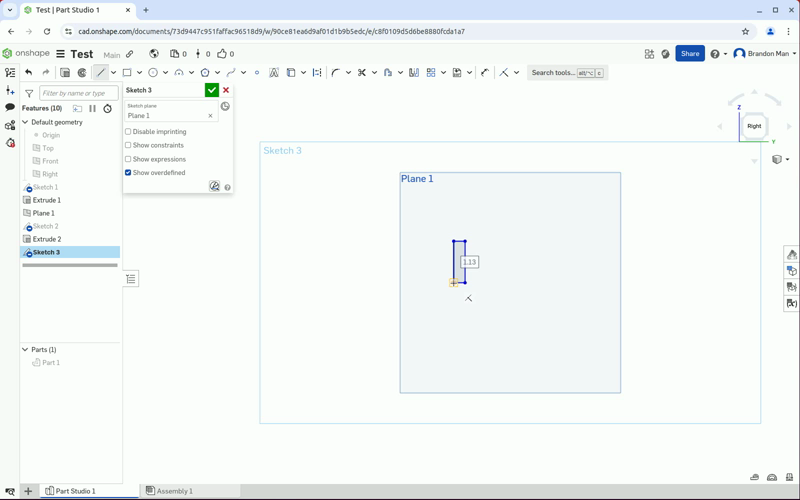
scroll(-6)
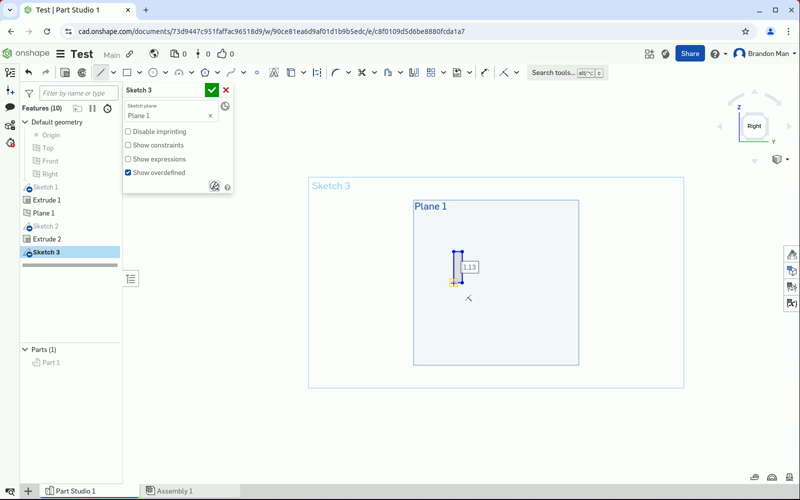
scroll(-6)
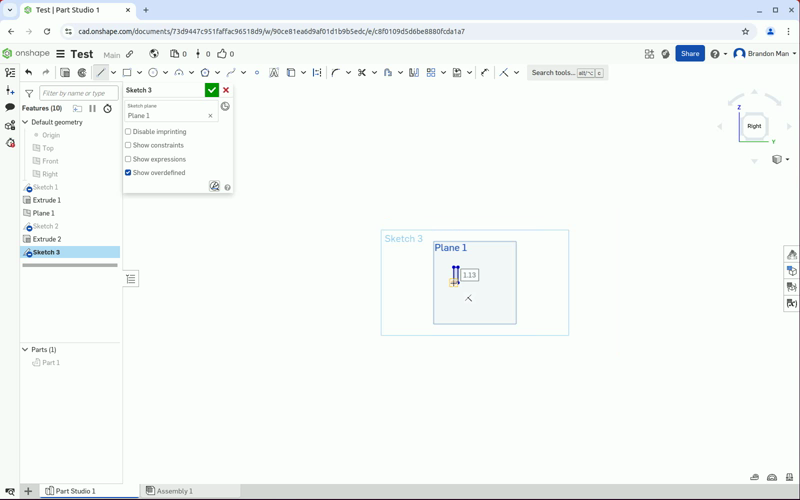
scroll(-6)
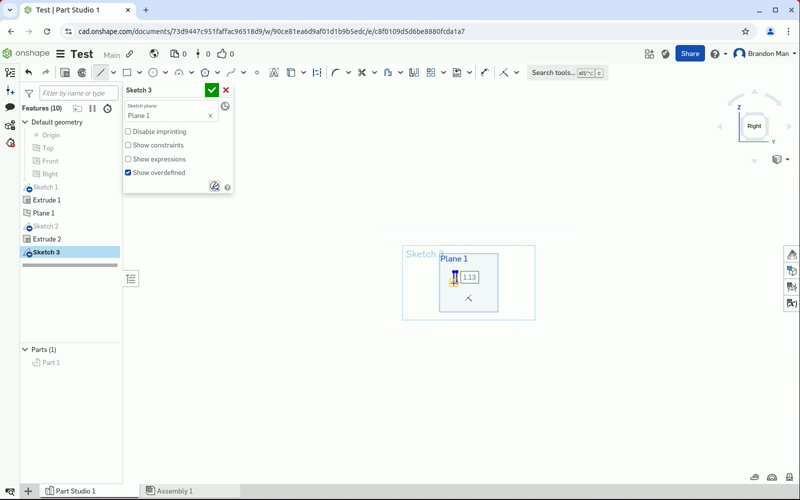
scroll(-6)
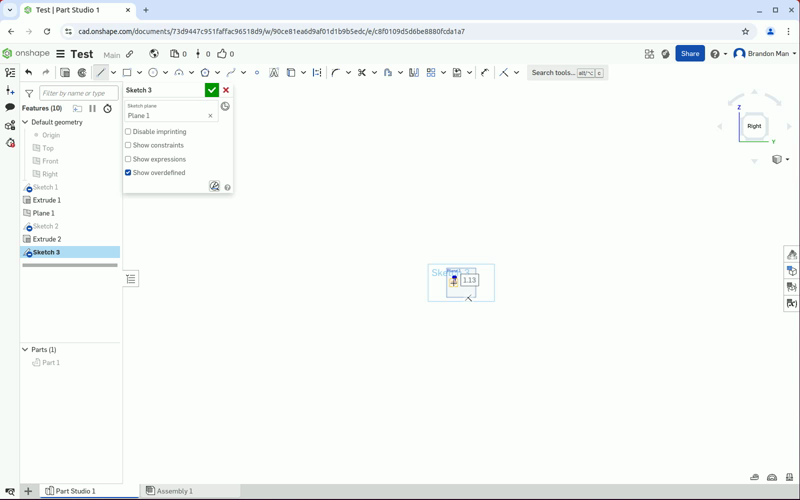
key(esc)
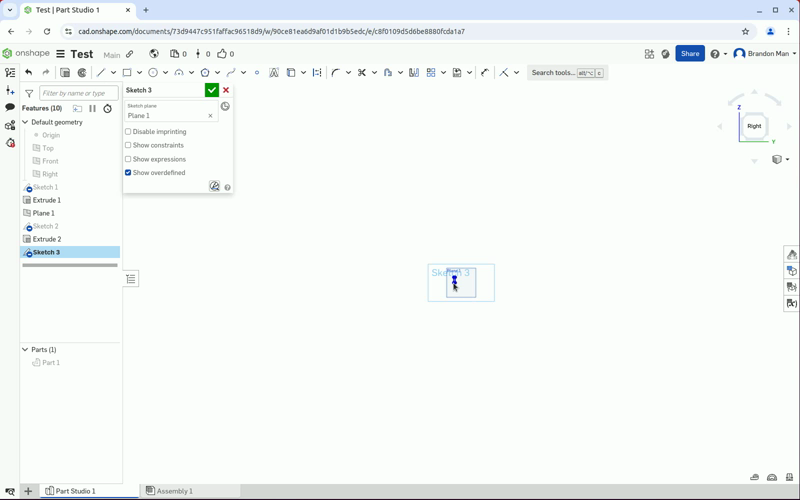
mouse_move(454, 280)
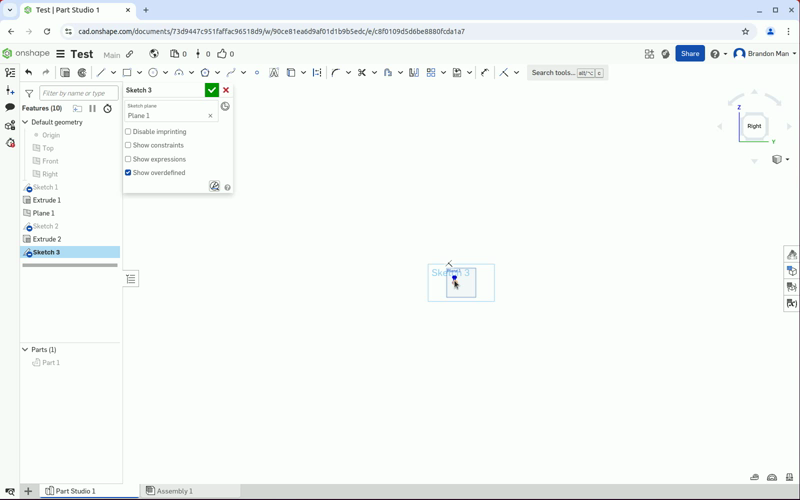
scroll(6)
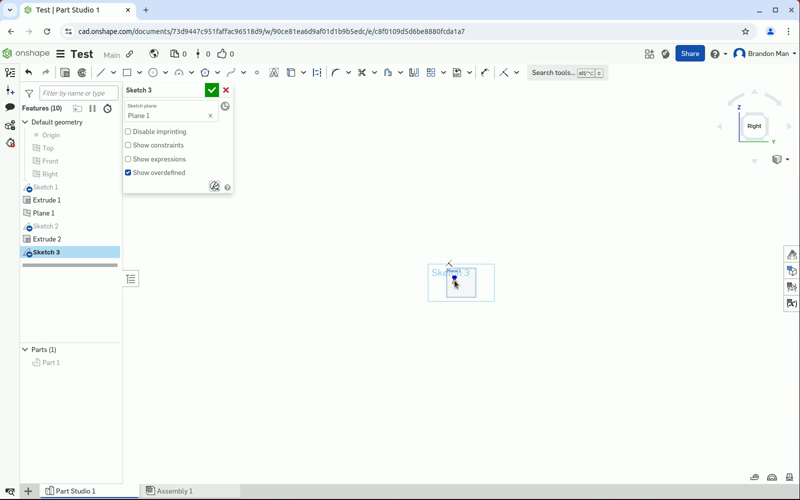
scroll(6)
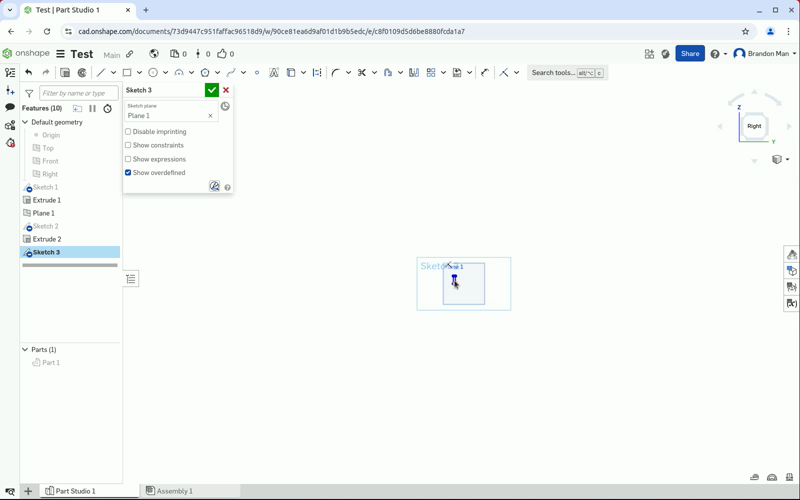
scroll(6)
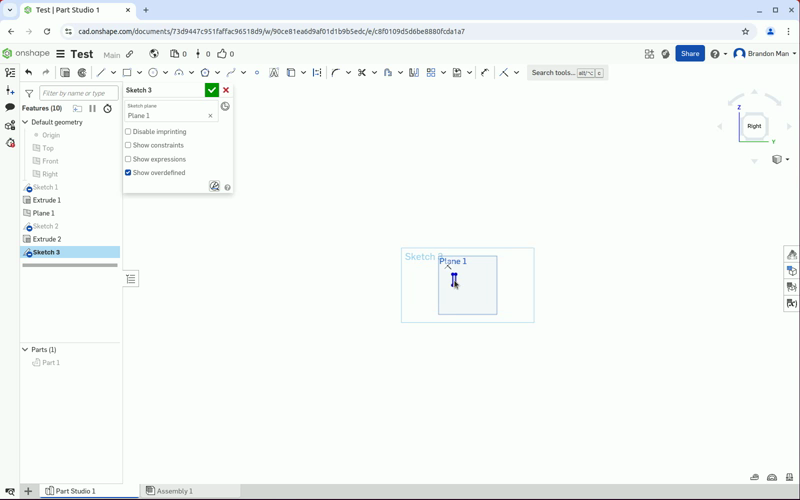
scroll(6)
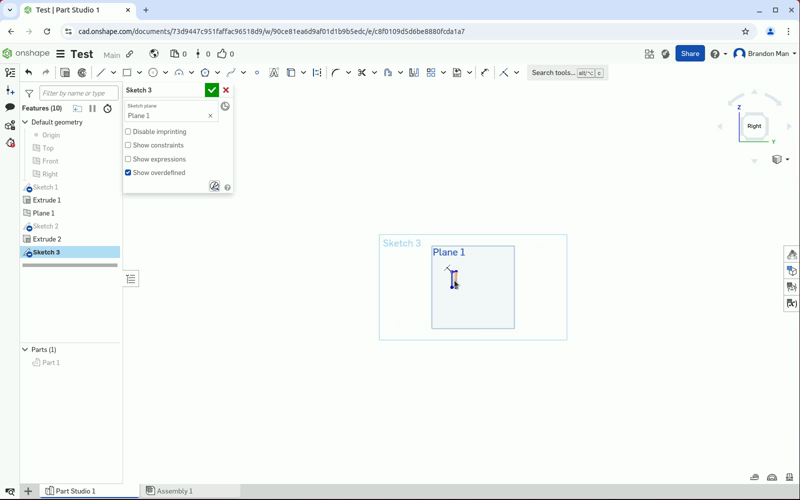
scroll(6)
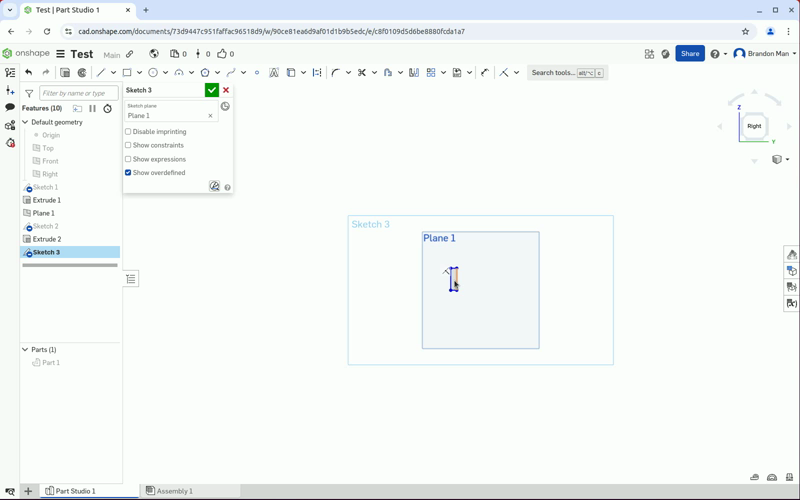
scroll(6)
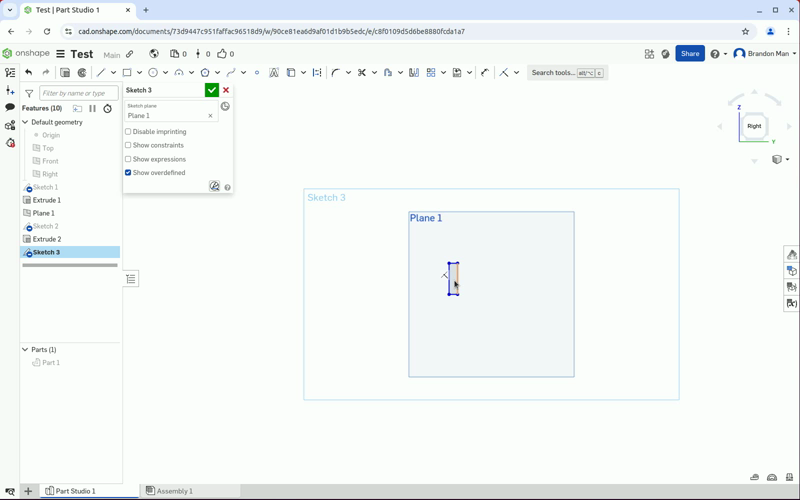
scroll(6)
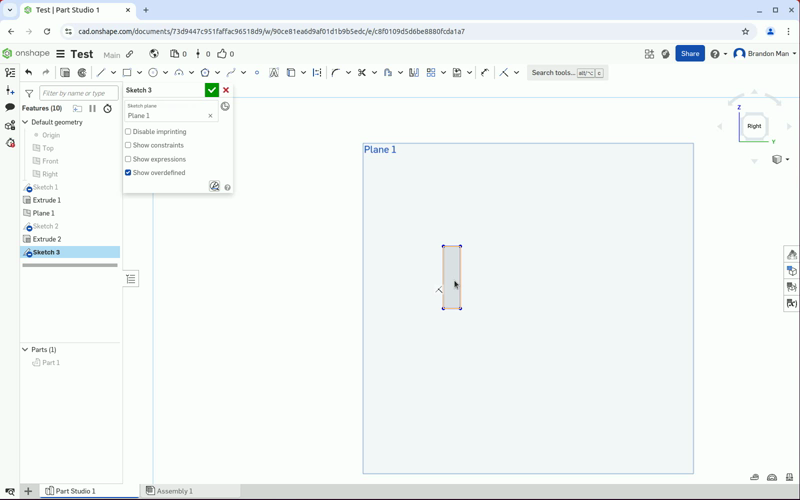
click(454, 280)
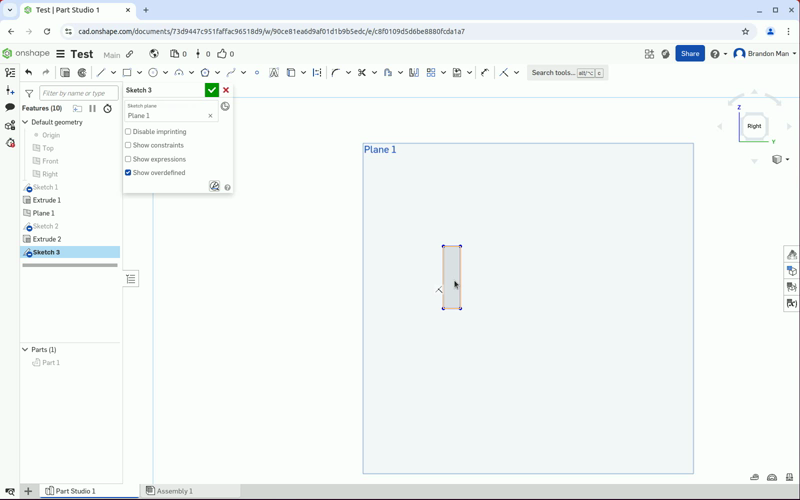
scroll(-6)
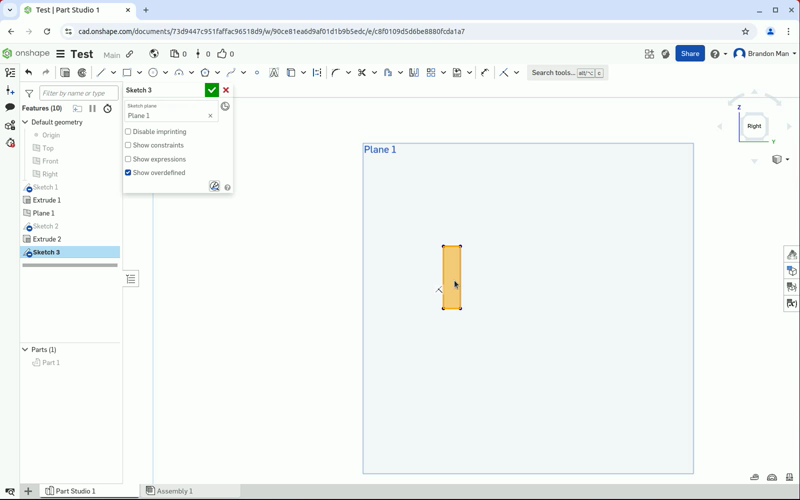
scroll(-6)
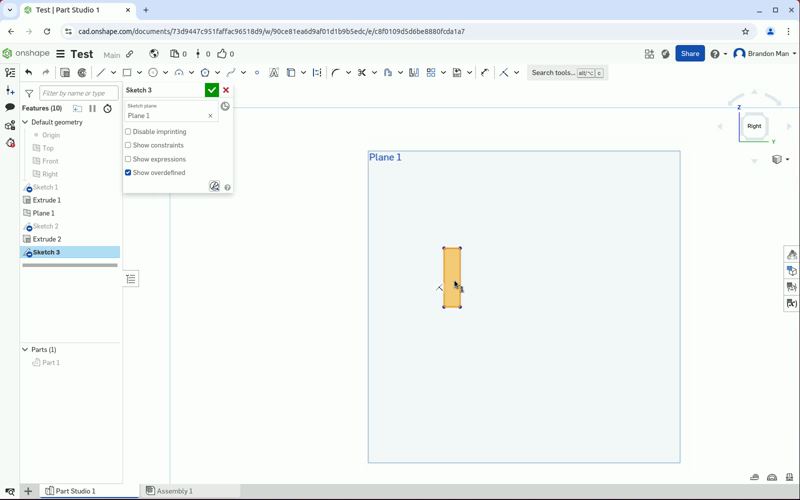
scroll(-6)
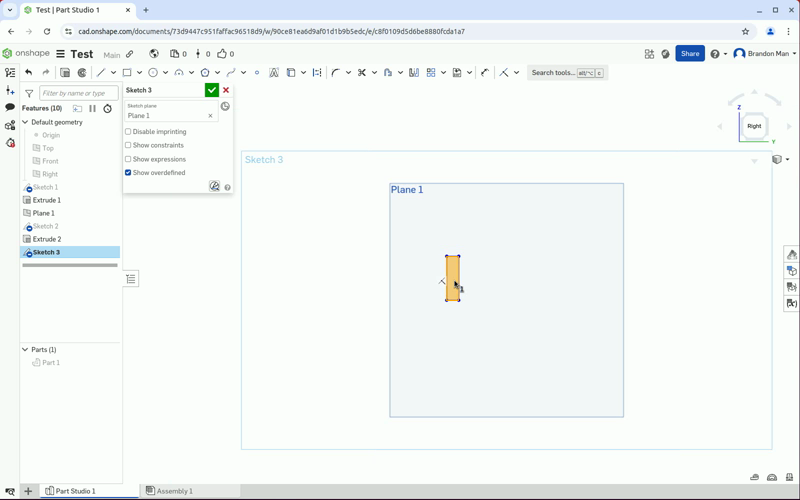
scroll(-6)
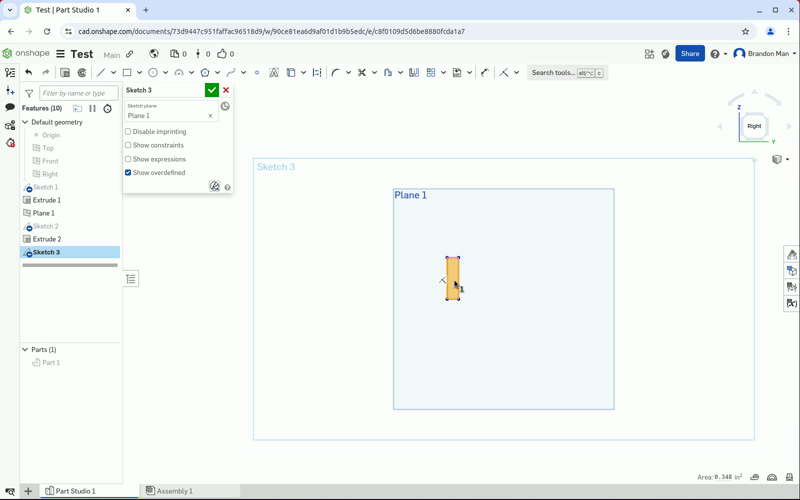
scroll(-6)
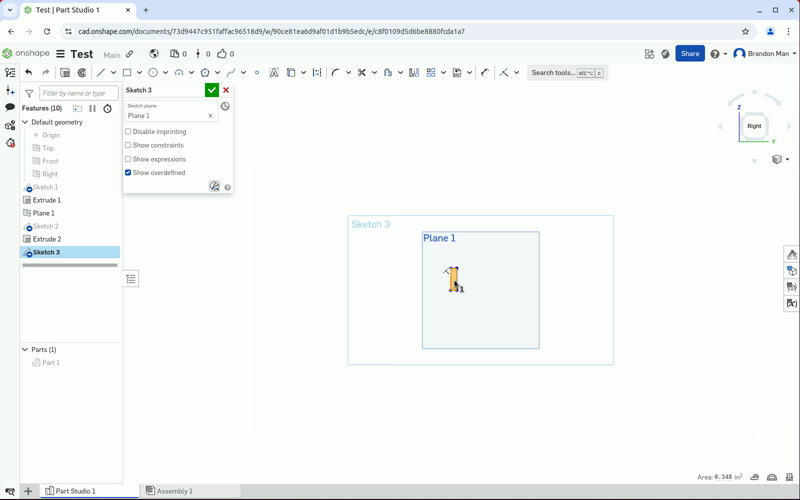
scroll(-6)
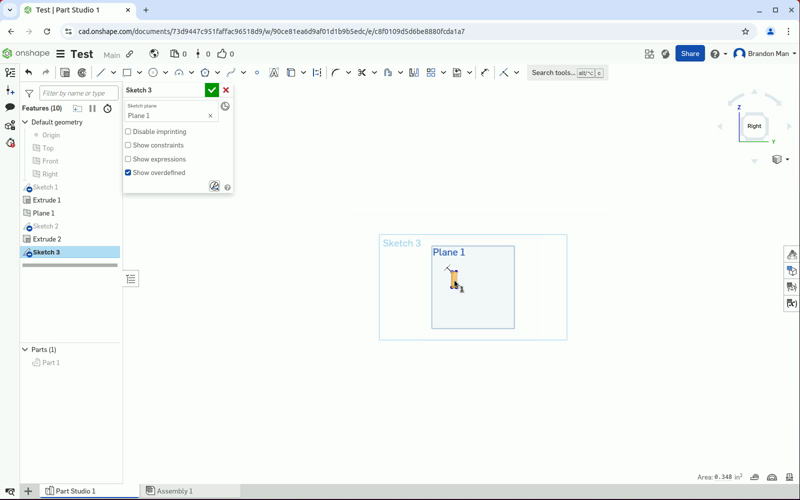
scroll(-6)
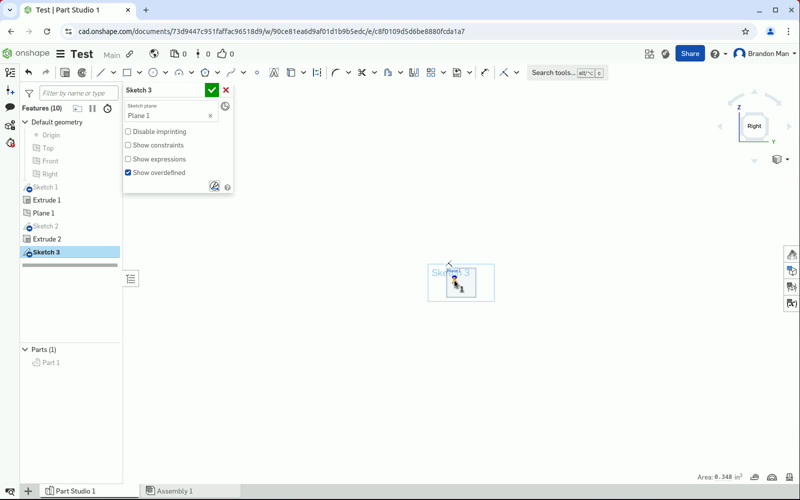
mouse_move(73, 352)
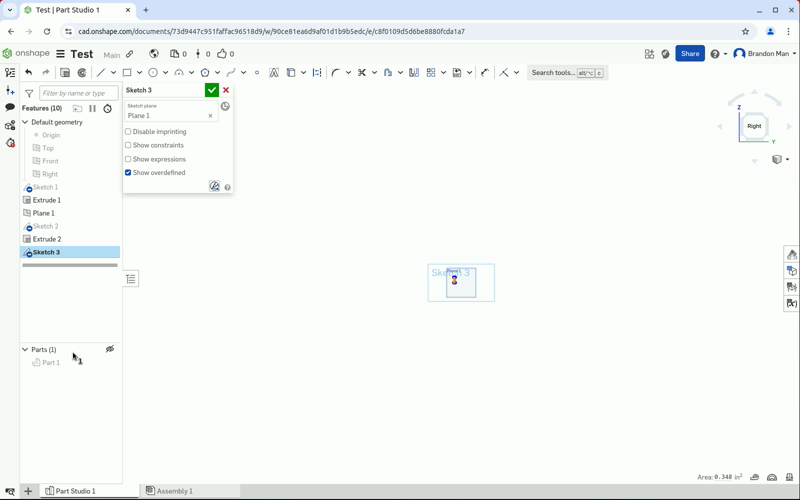
key(shift+y)
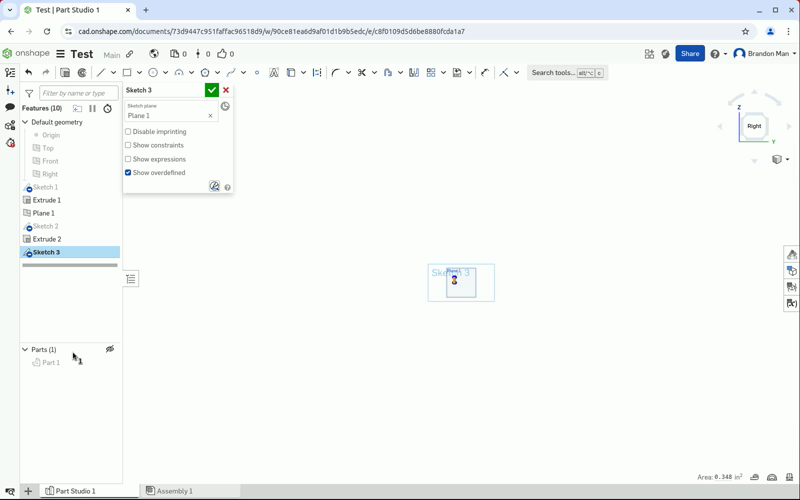
key(shift+e)
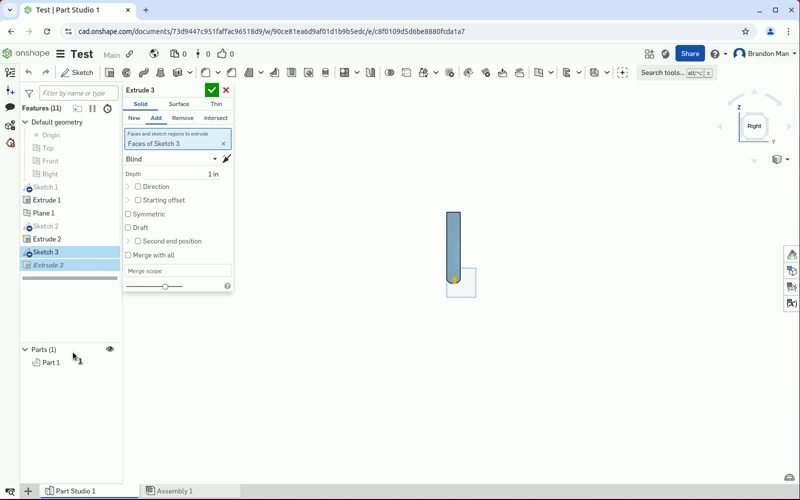
mouse_move(143, 106)
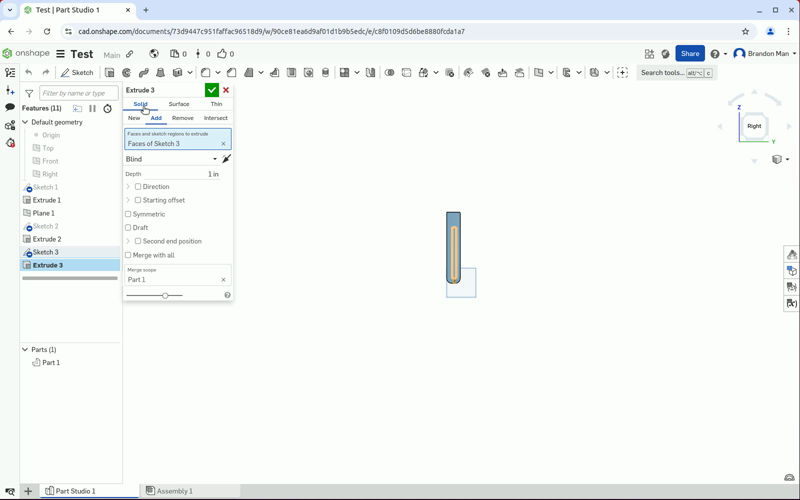
click(143, 106)
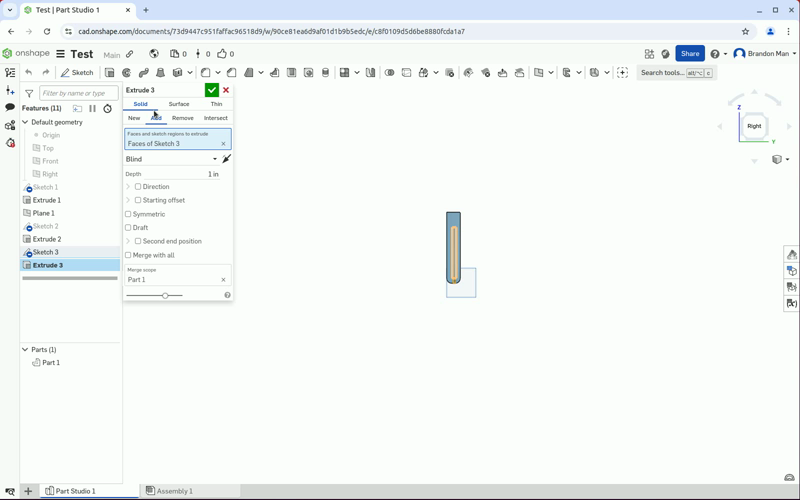
mouse_move(186, 120)
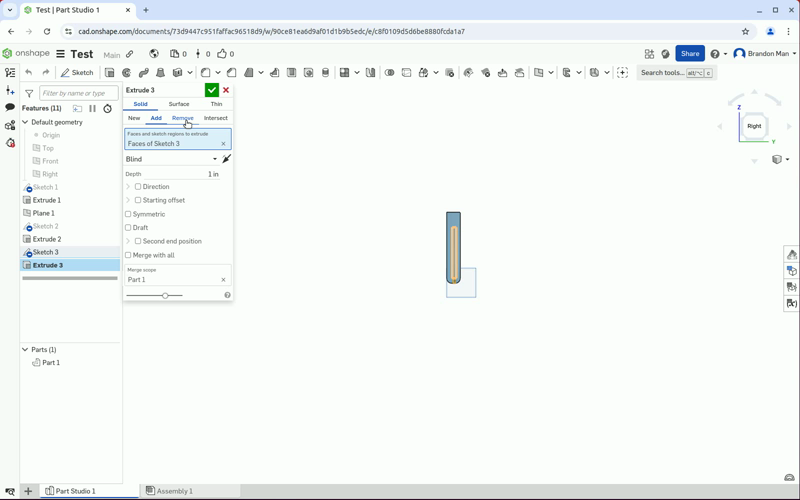
click(186, 120)
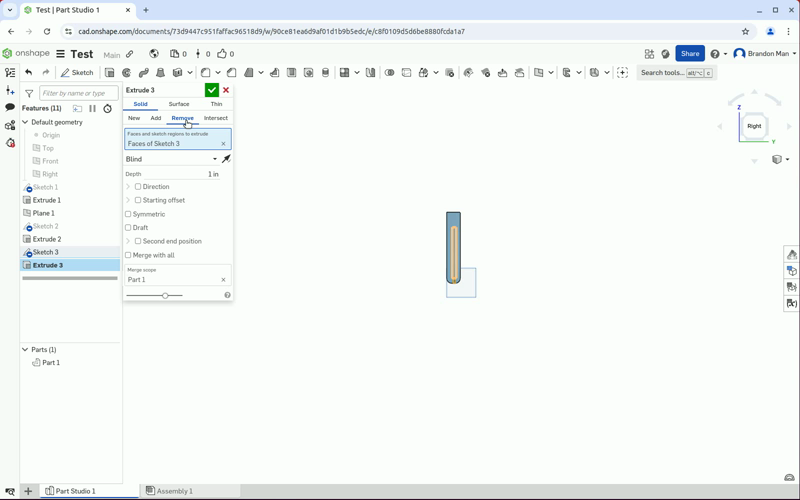
key(tab, 4)
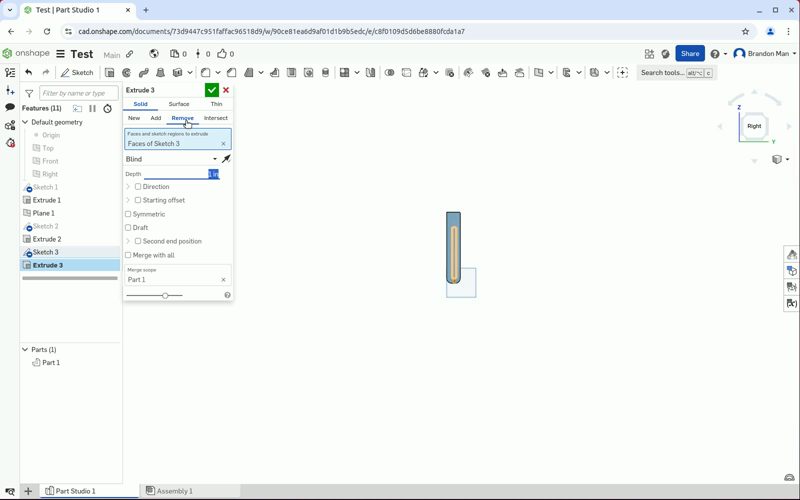
text(2.166)
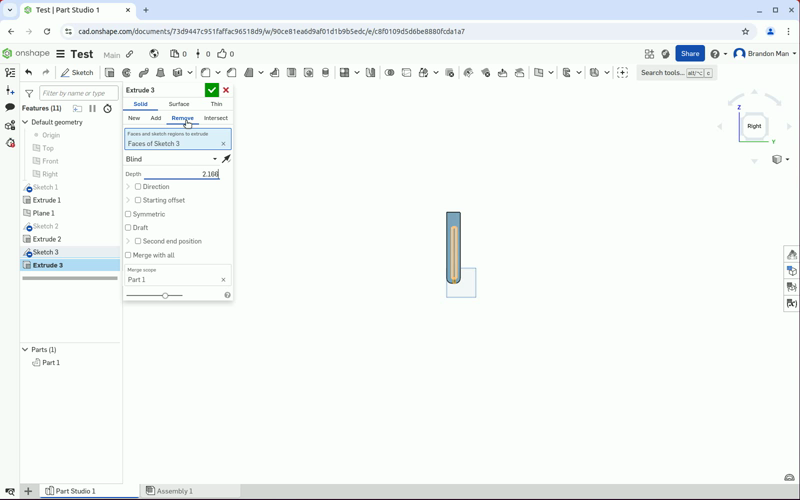
key(tab, 6)
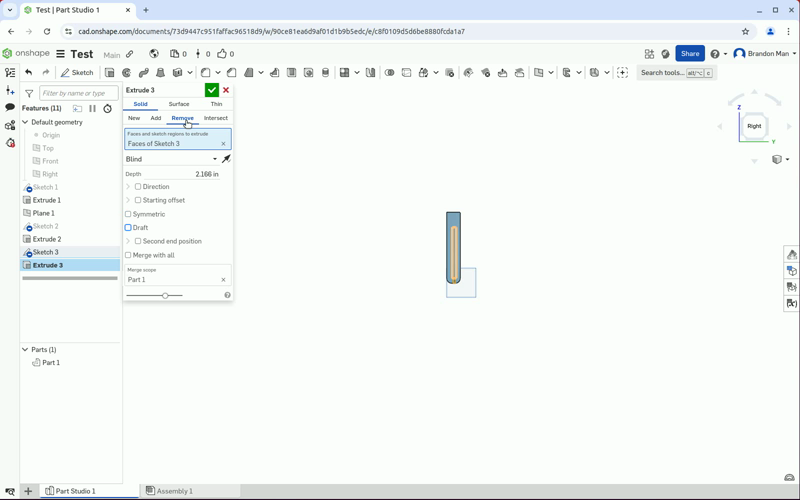
key(space)
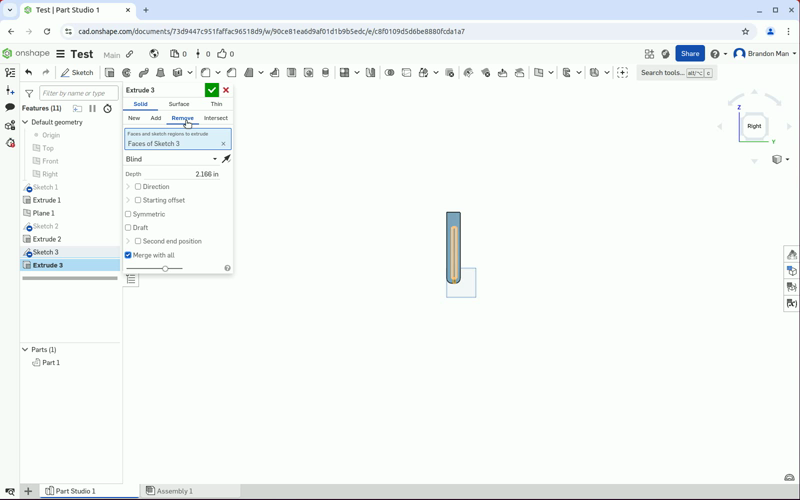
key(enter)
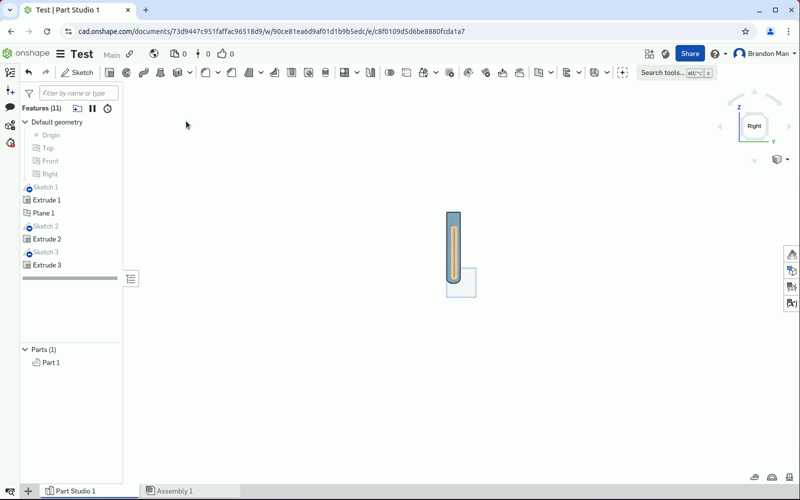
key(shift+h)
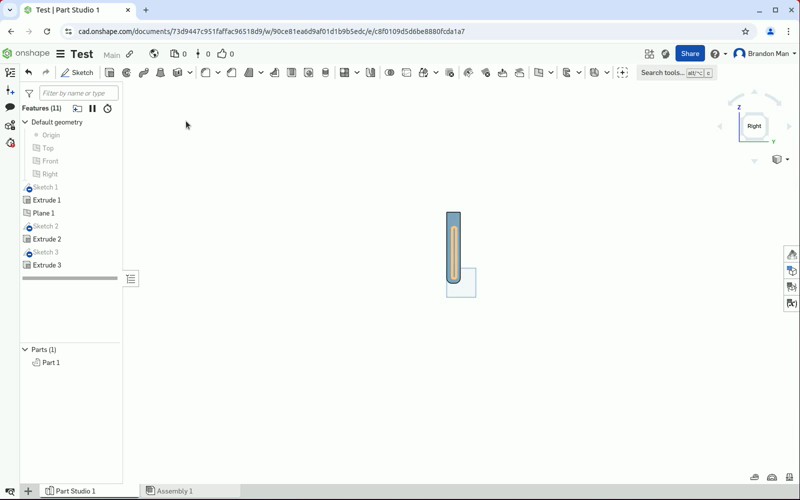
key(shift+h)
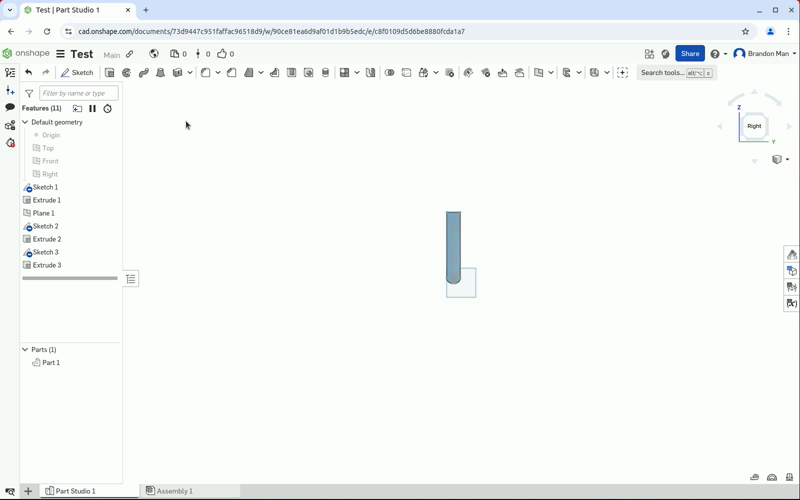
key(shift+7)
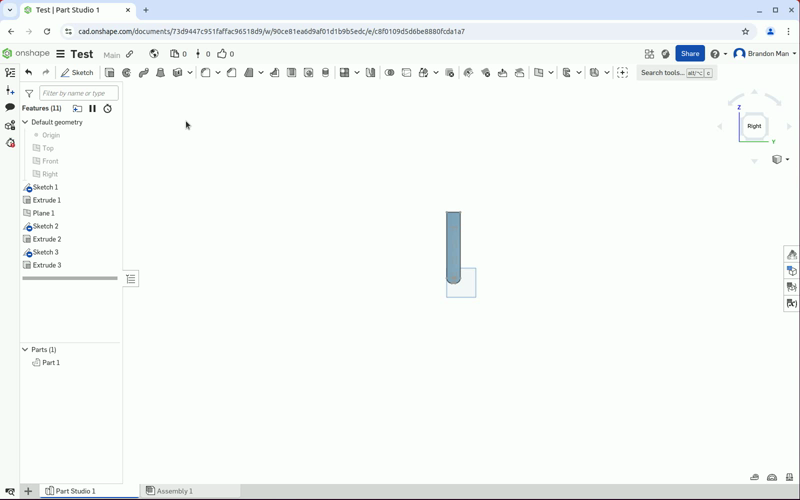
key(right, 2)
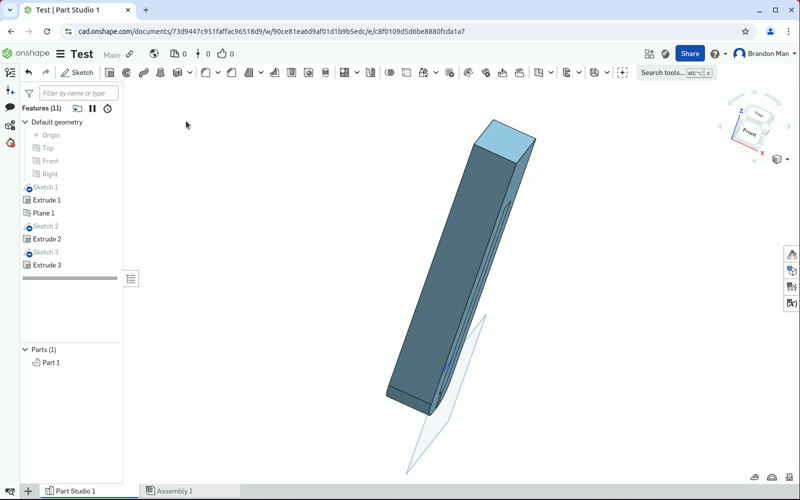
key(down, 2)
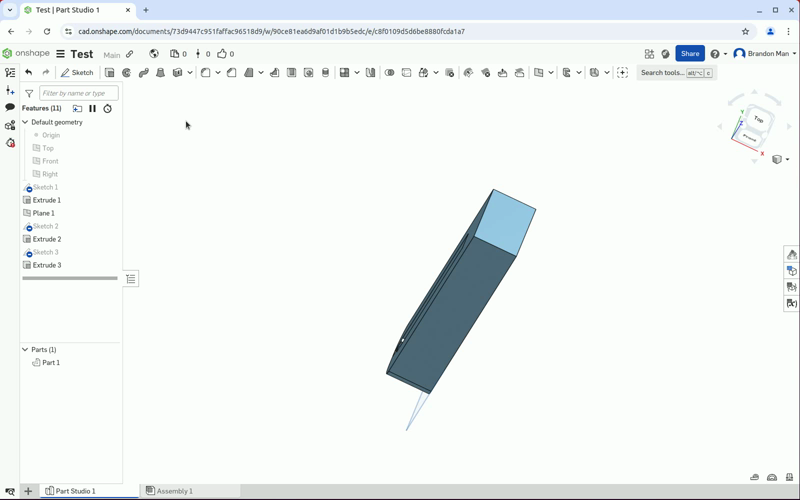
key(up, 2)
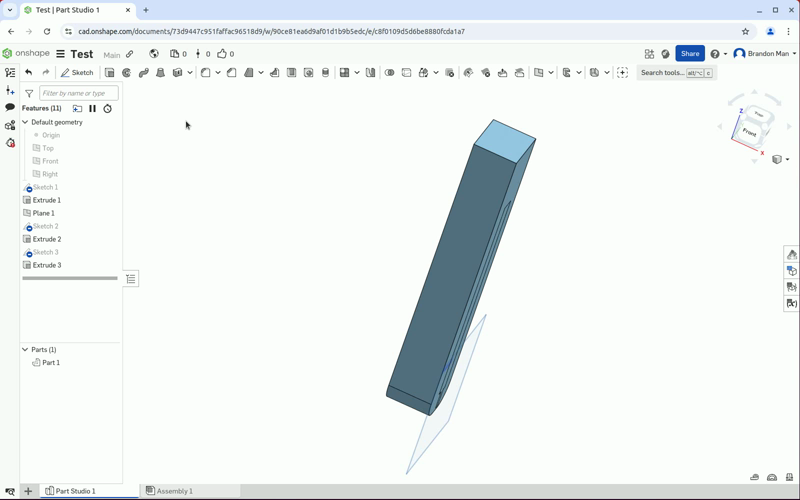
key(left, 2)
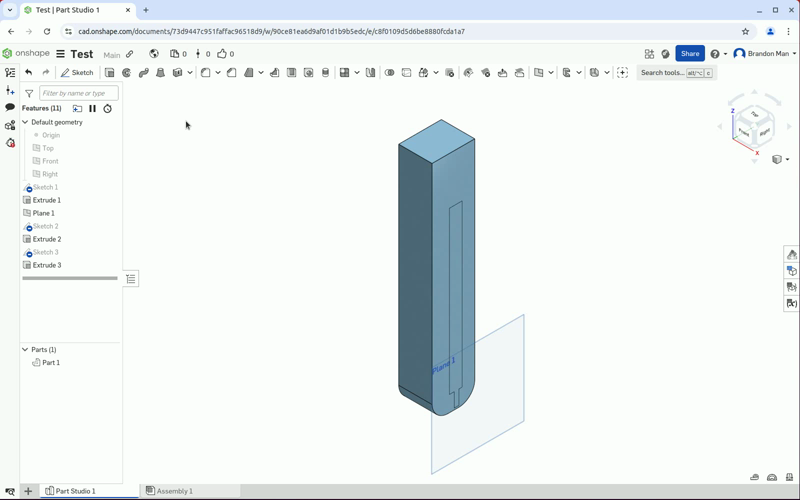
mouse_move(73, 189)
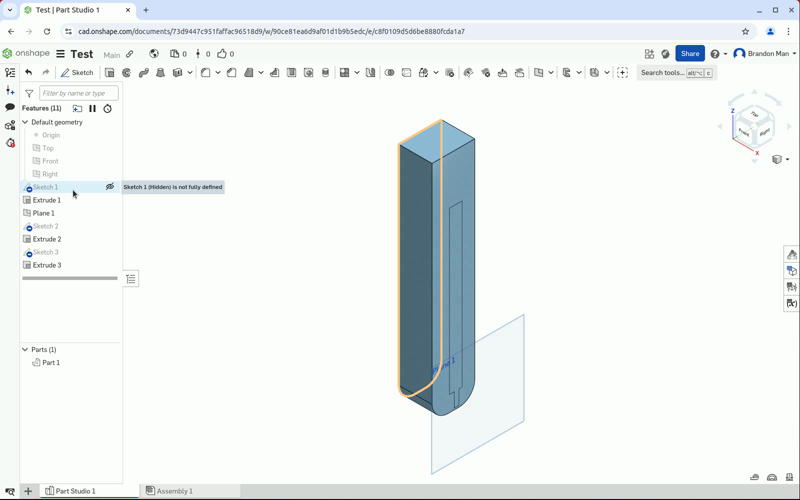
click(73, 189)